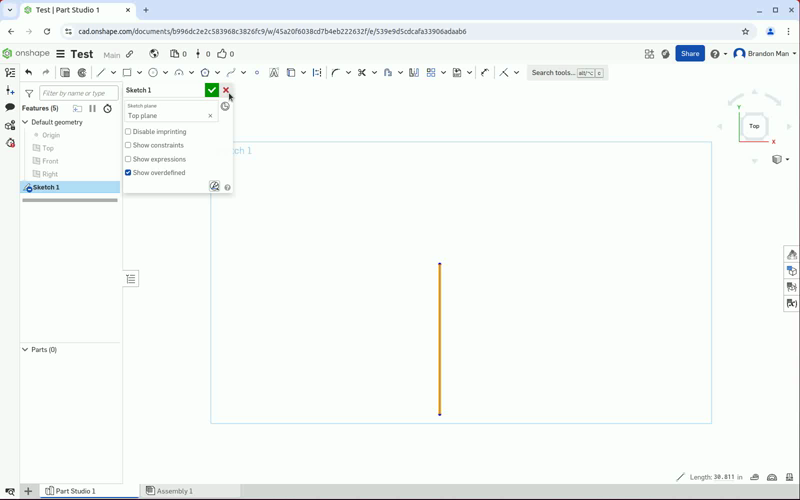
key(shift+h)
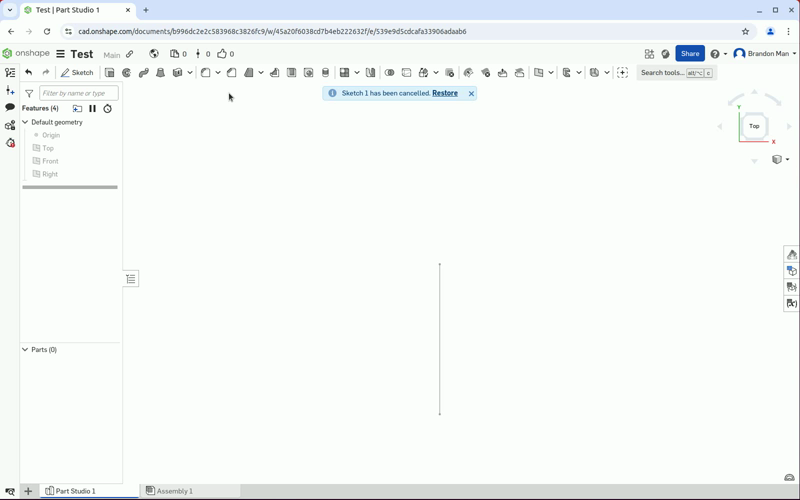
mouse_move(73, 352)
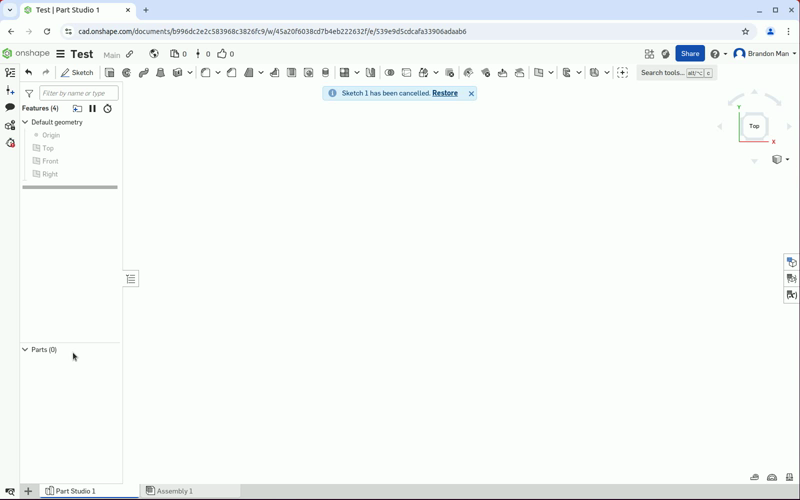
key(y)
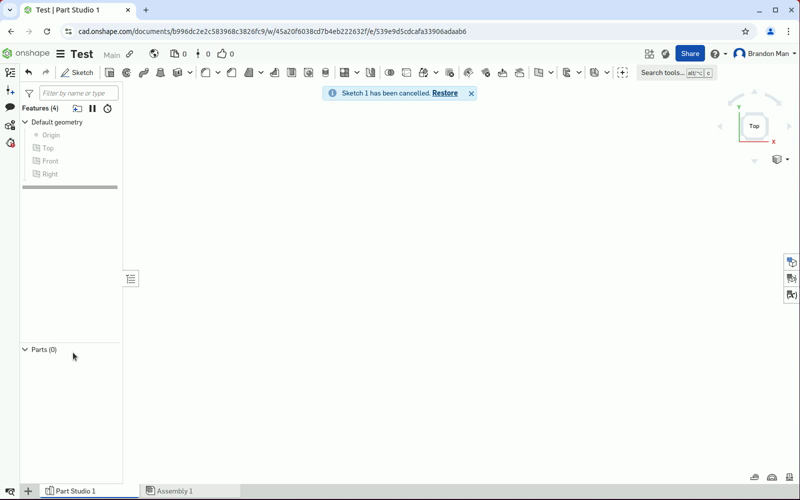
key(shift+p)
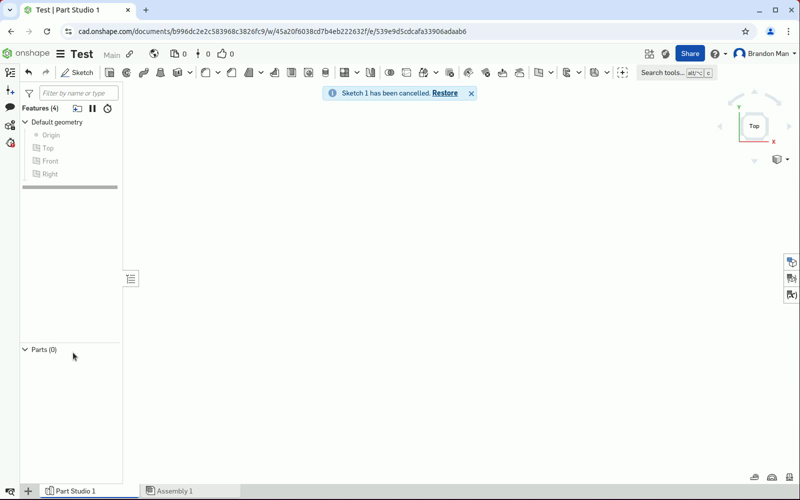
key(space)
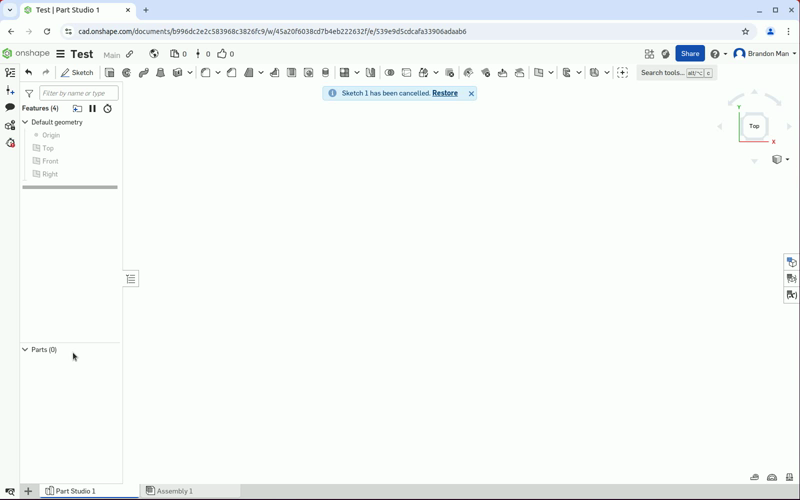
key_down(shift)
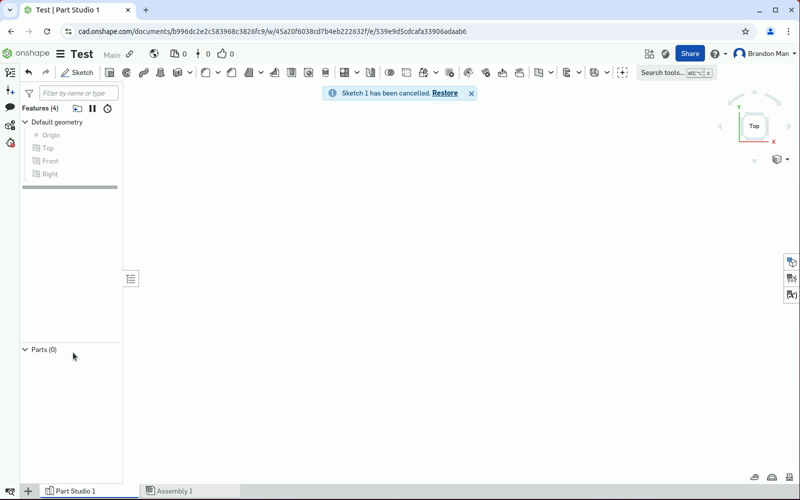
key(up)
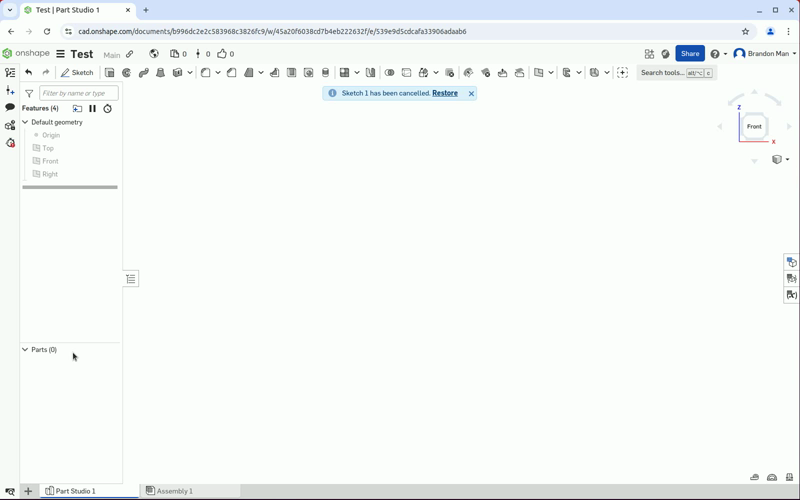
key_up(shift)
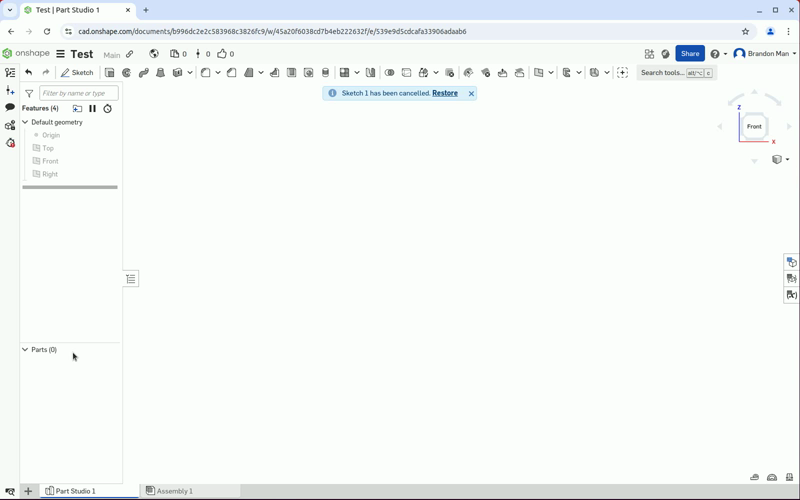
mouse_move(73, 352)
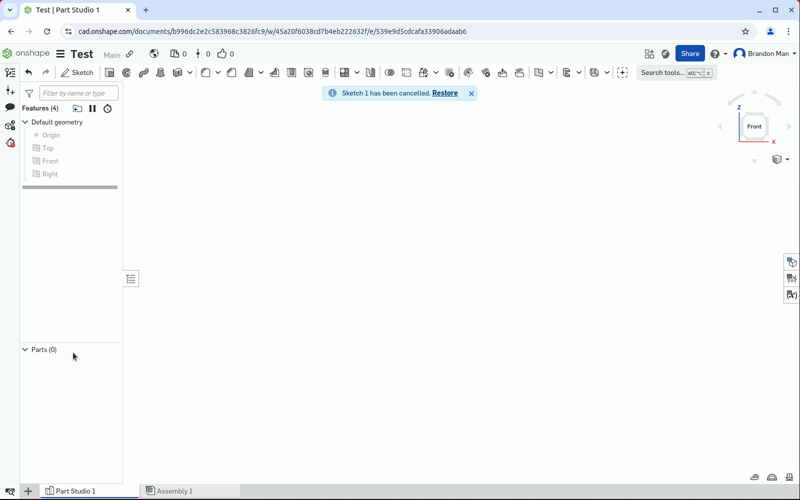
key(shift+y)
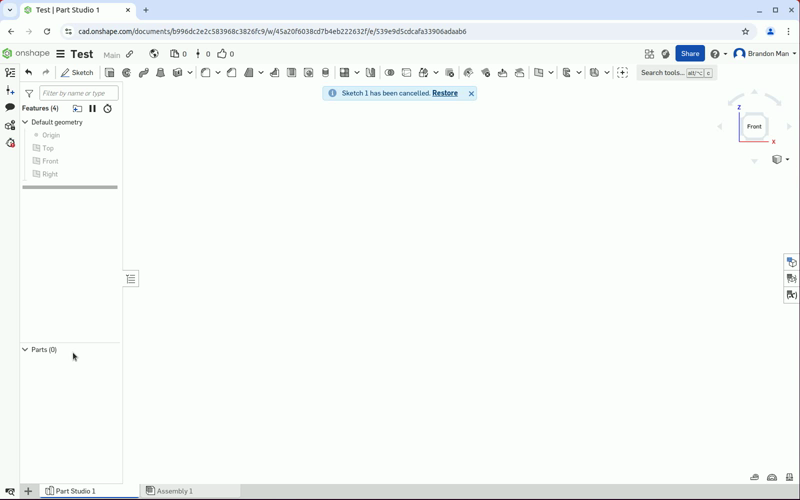
key(shift+s)
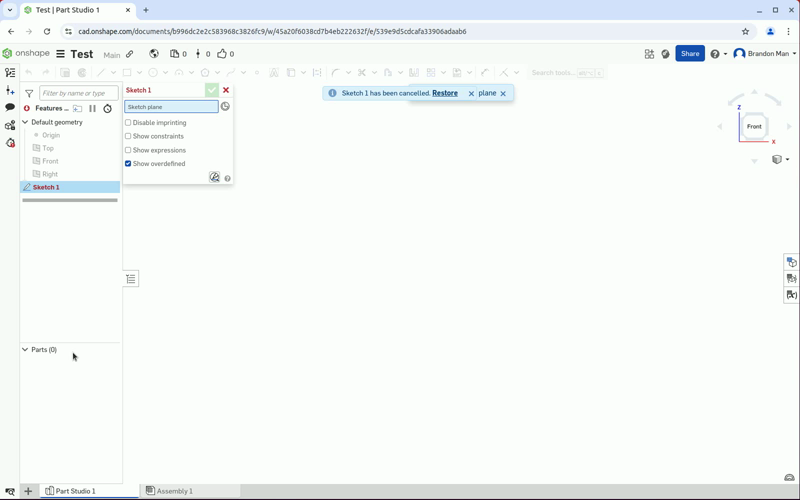
mouse_move(73, 163)
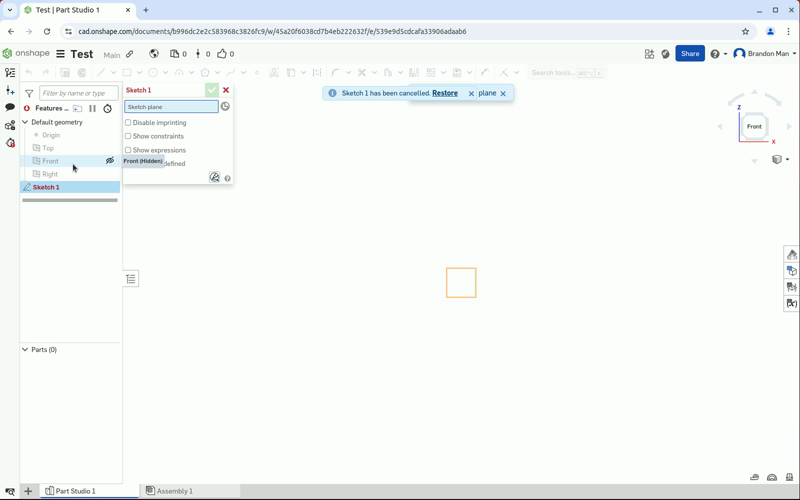
click(73, 163)
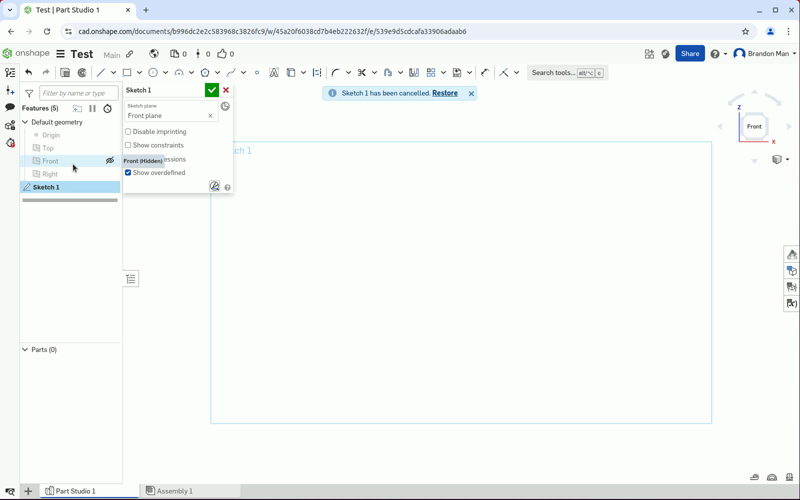
mouse_move(73, 352)
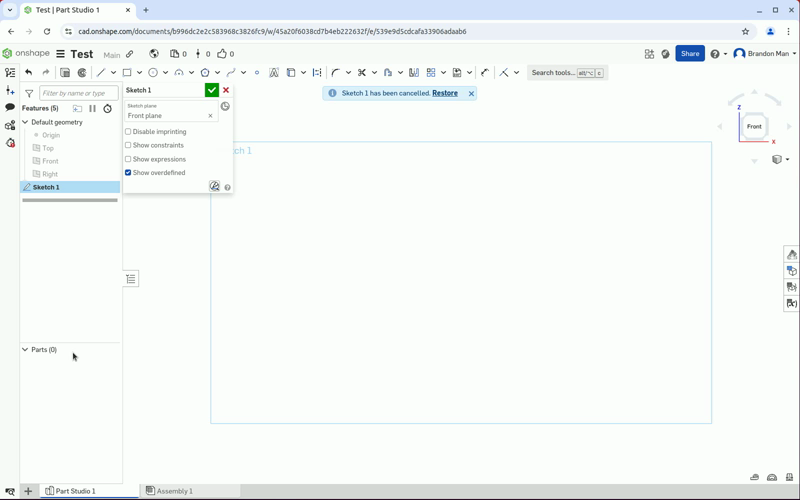
key(y)
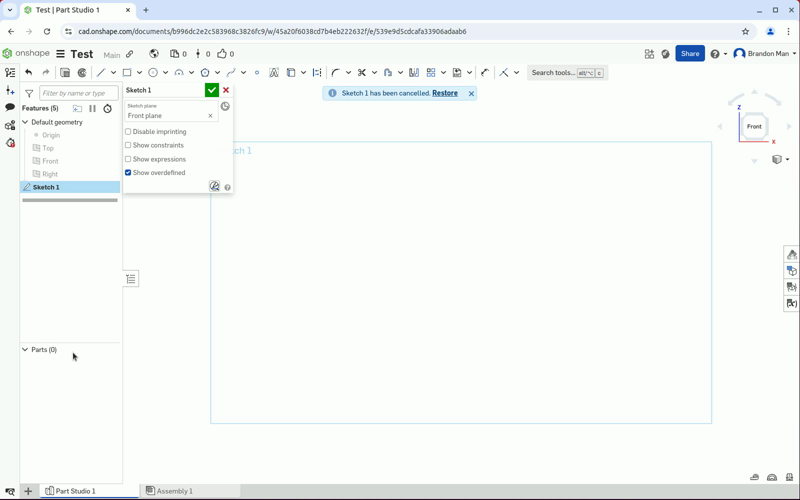
key(l)
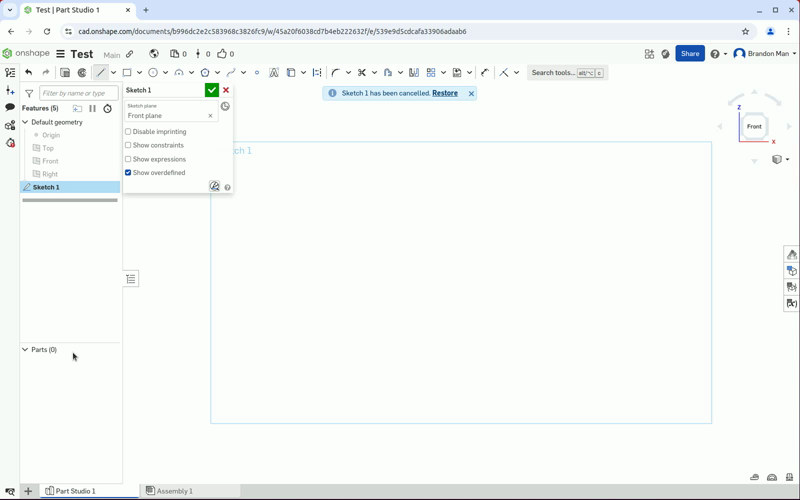
key_down(shift)
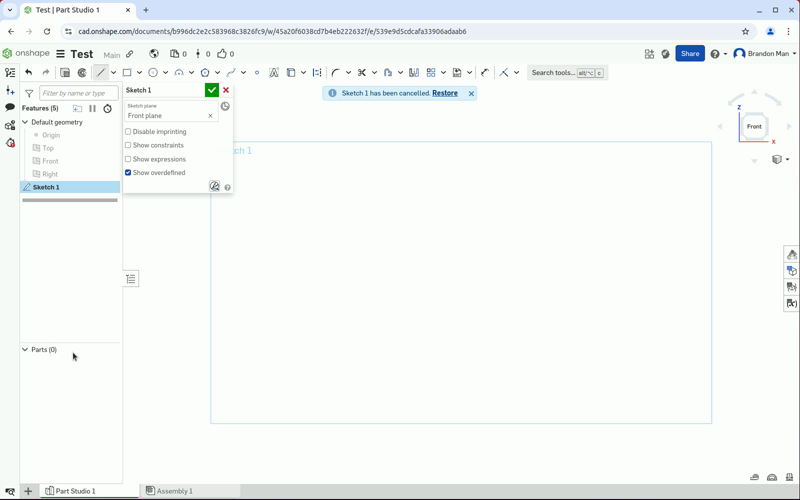
mouse_move(348, 328)
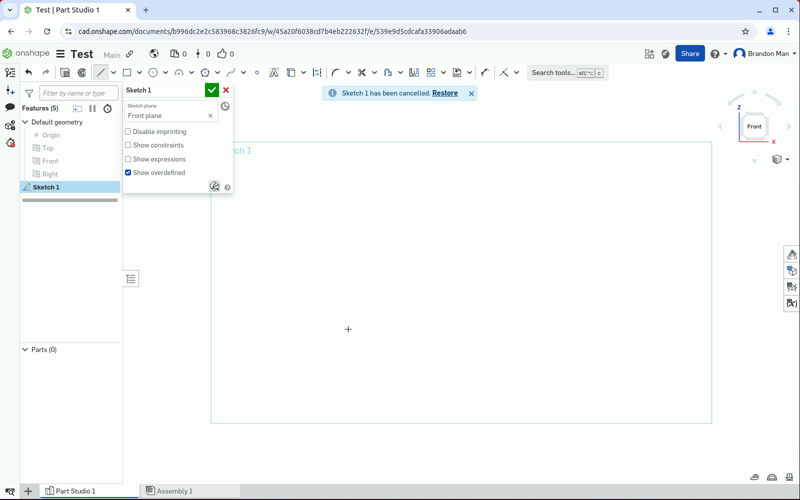
click(348, 328)
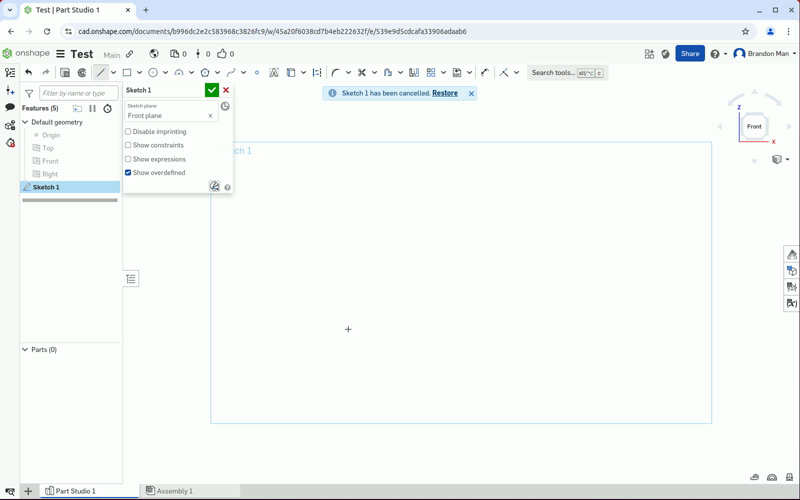
key_up(shift)
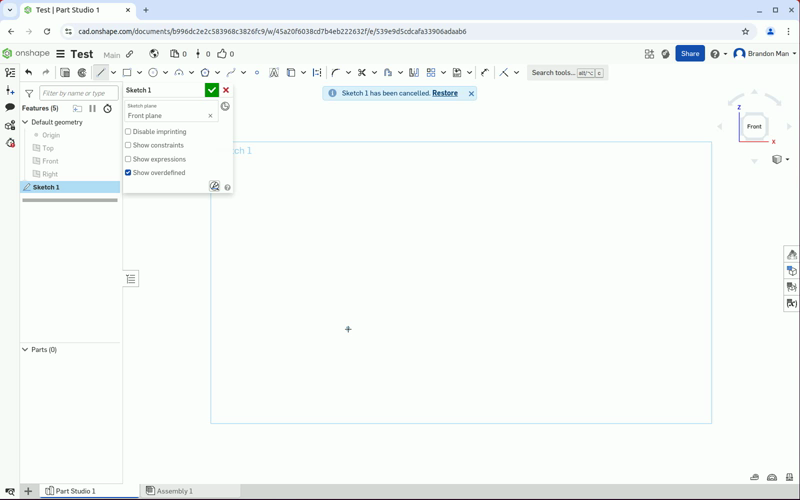
key_down(shift)
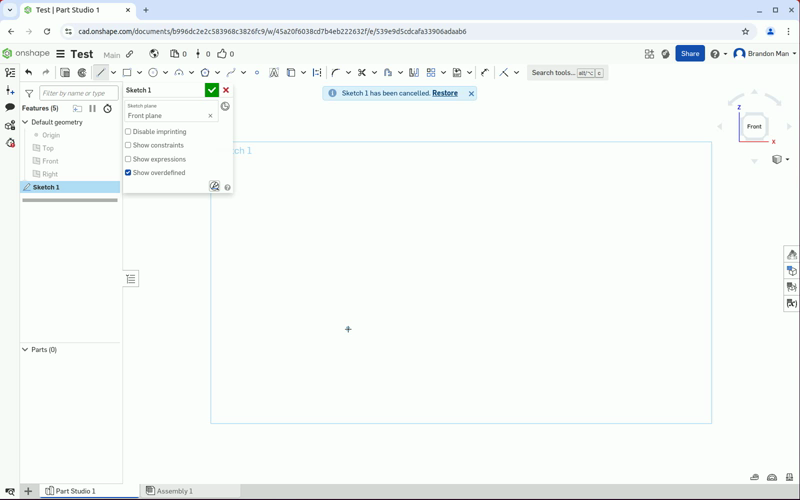
mouse_move(531, 328)
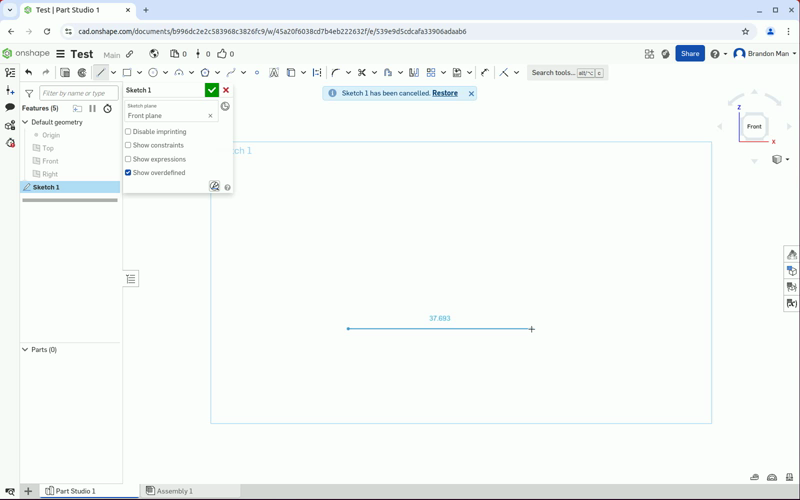
click(531, 328)
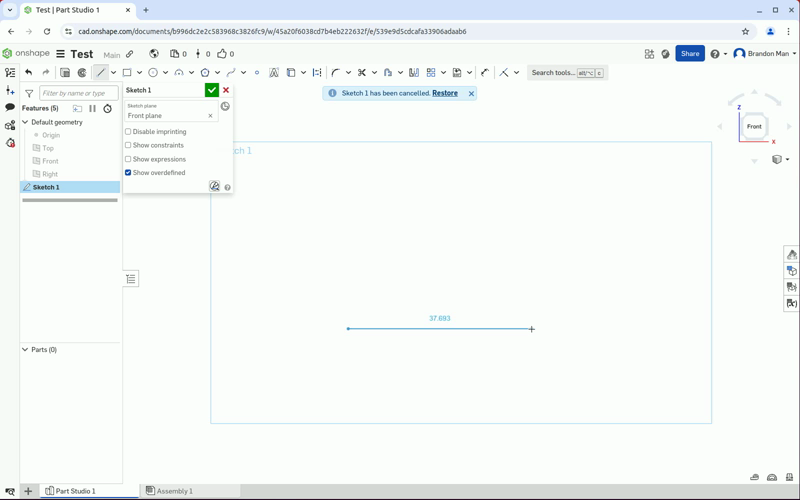
key_up(shift)
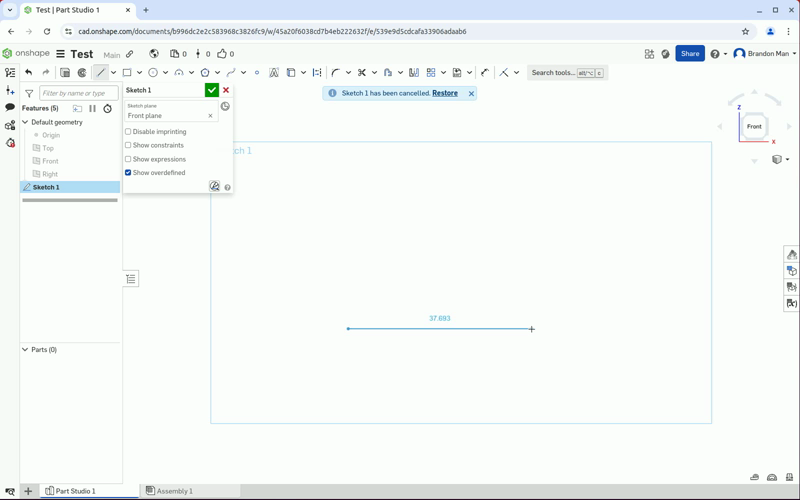
key_down(shift)
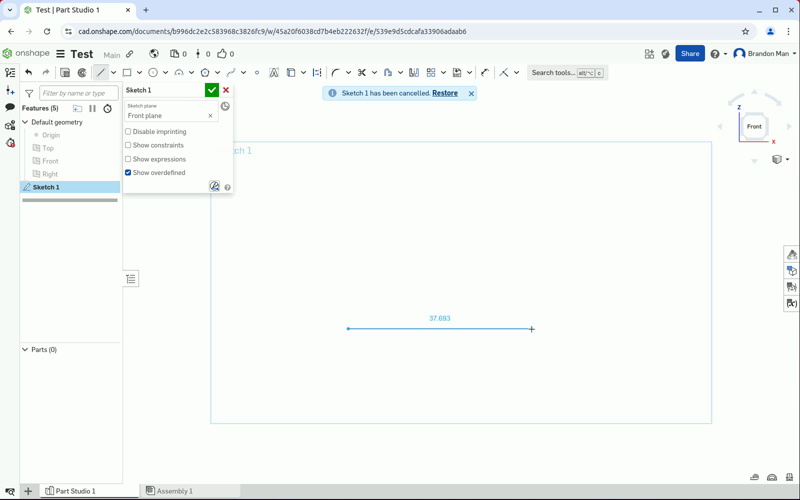
mouse_move(531, 236)
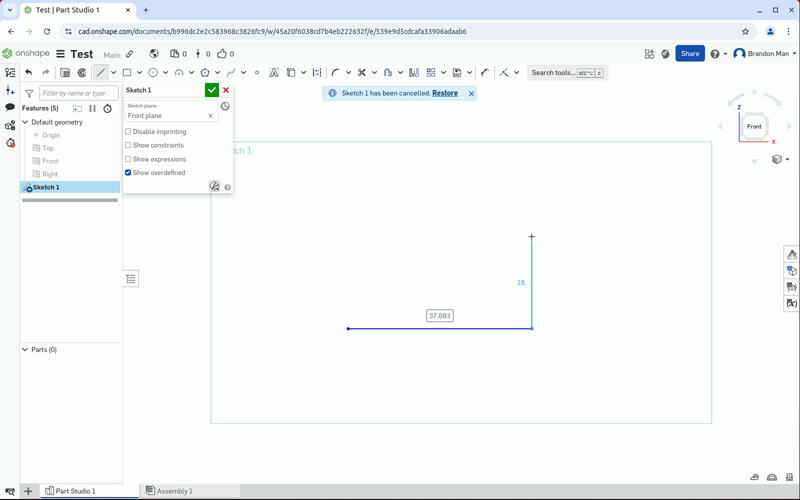
click(531, 236)
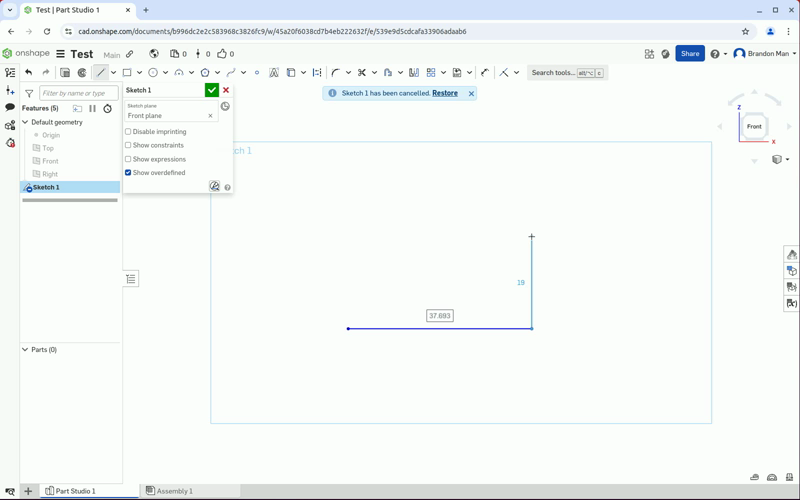
key_up(shift)
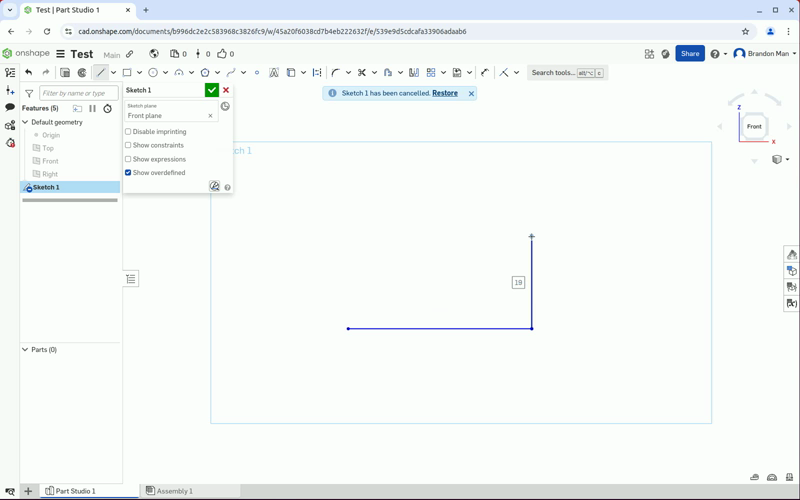
key_down(shift)
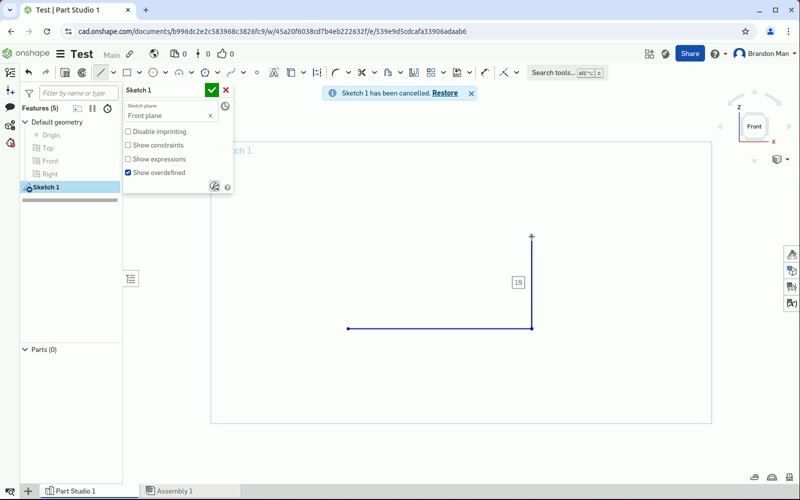
mouse_move(348, 236)
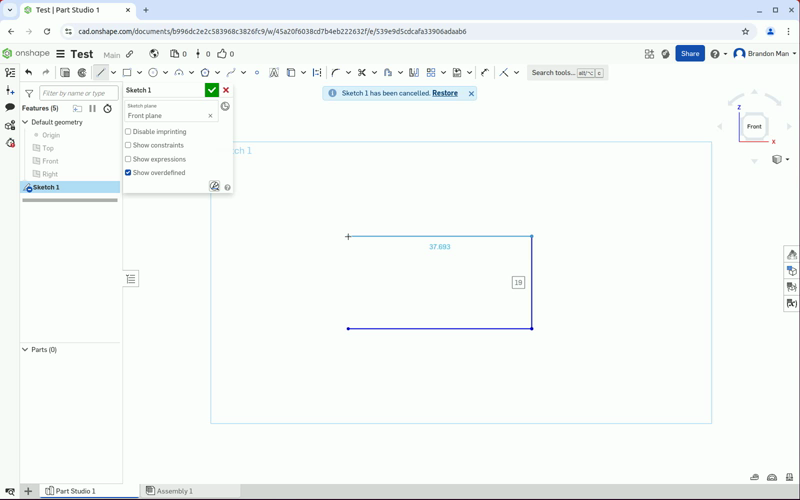
click(348, 236)
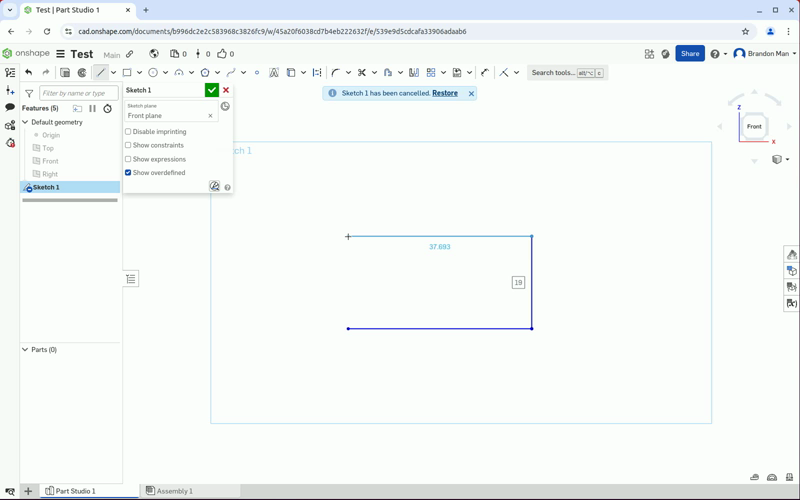
key_up(shift)
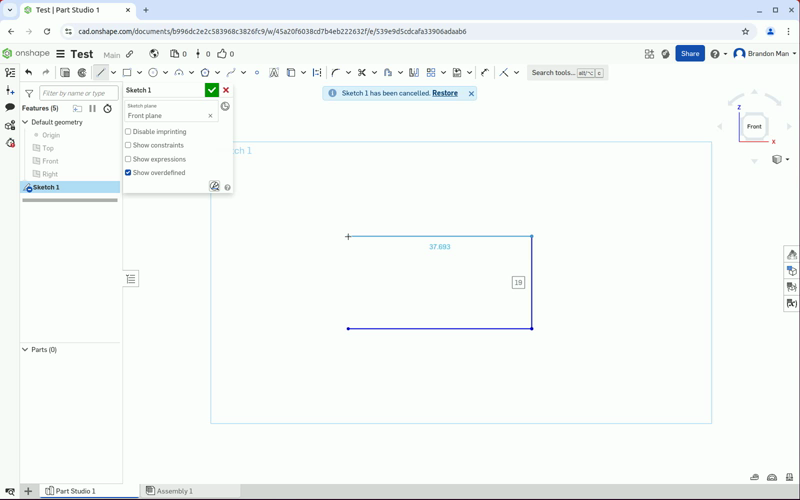
key_down(shift)
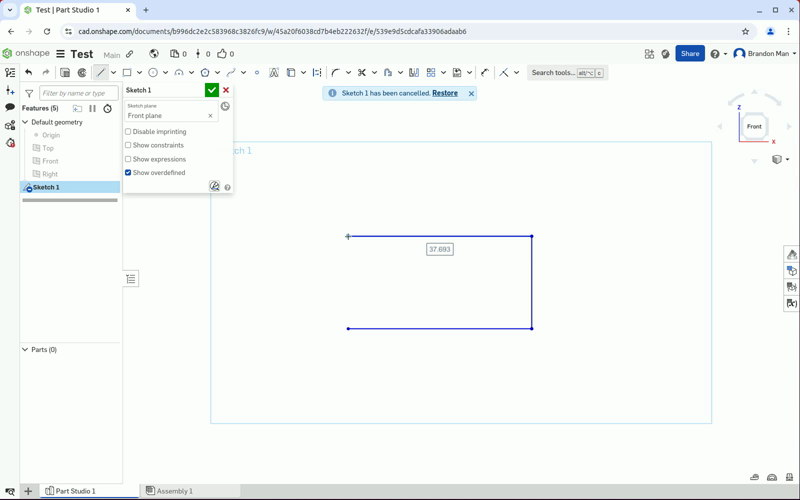
mouse_move(348, 328)
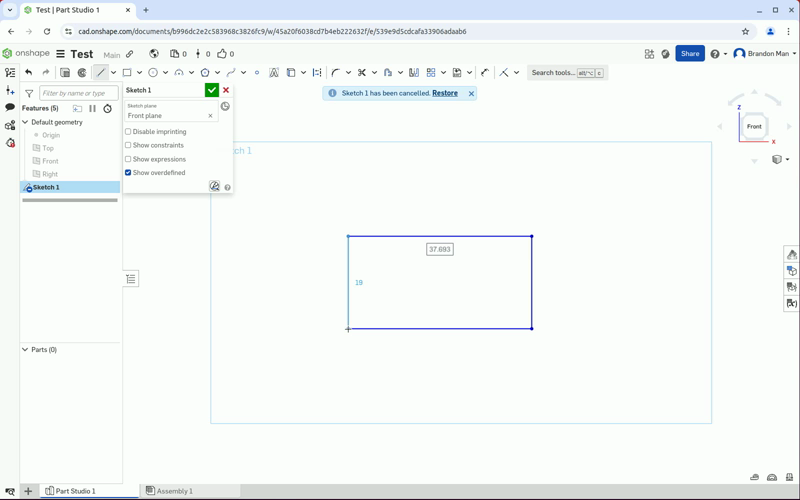
key_up(shift)
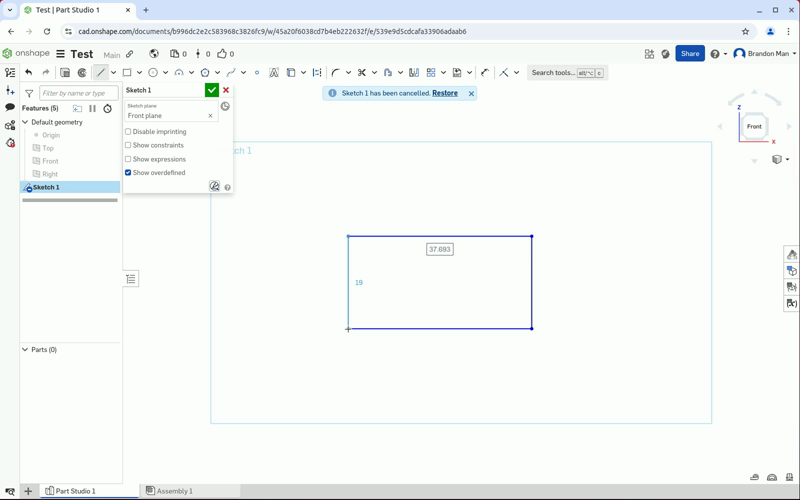
click(348, 328)
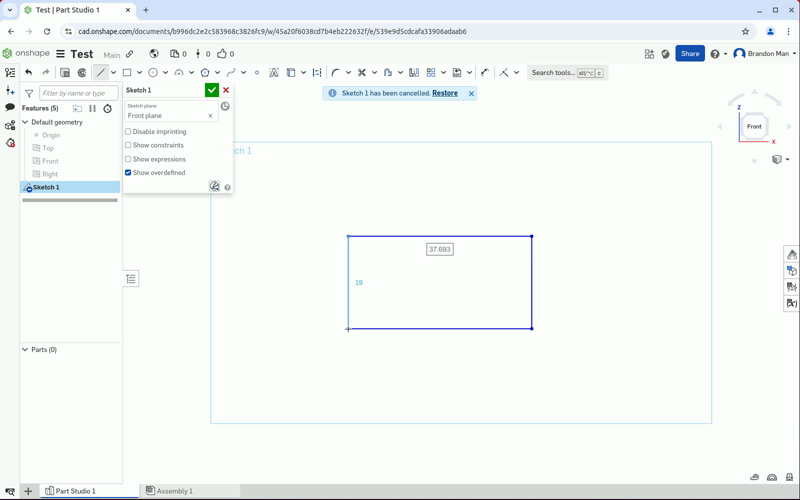
key(esc)
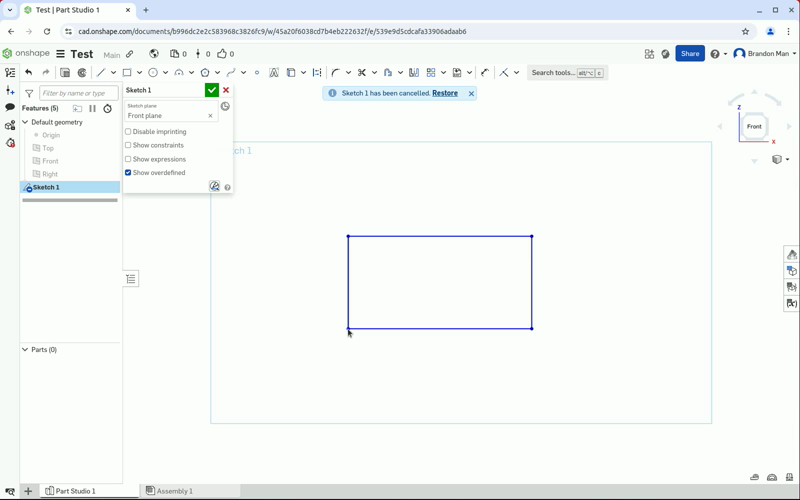
mouse_move(515, 305)
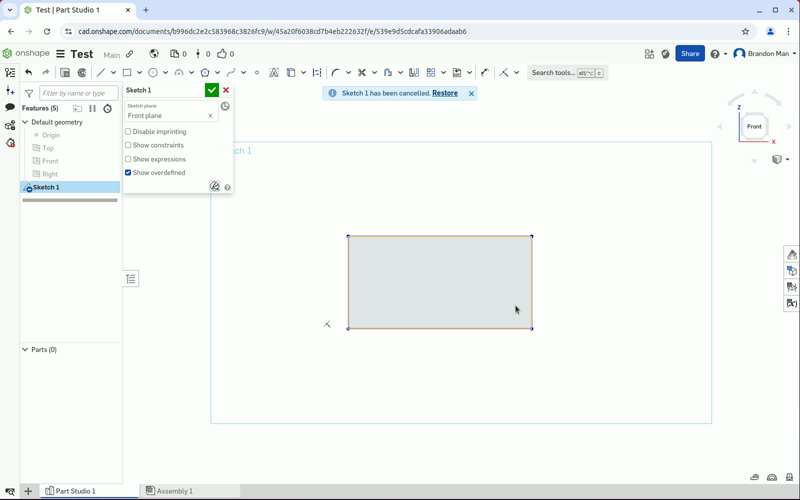
click(515, 305)
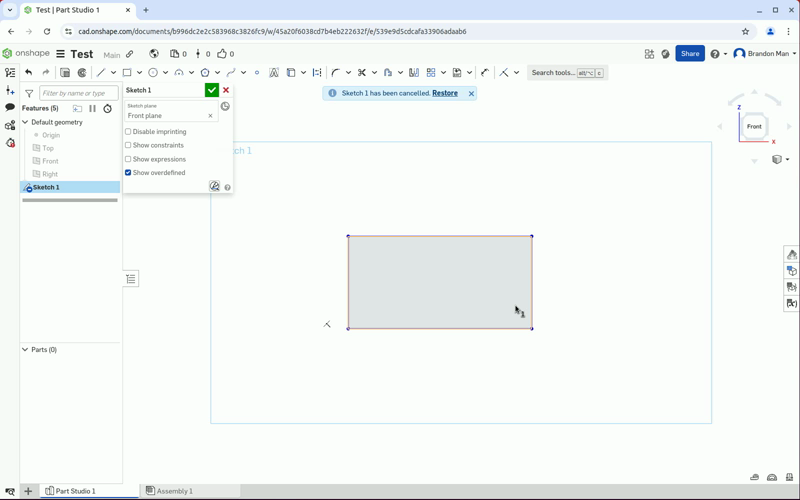
mouse_move(73, 352)
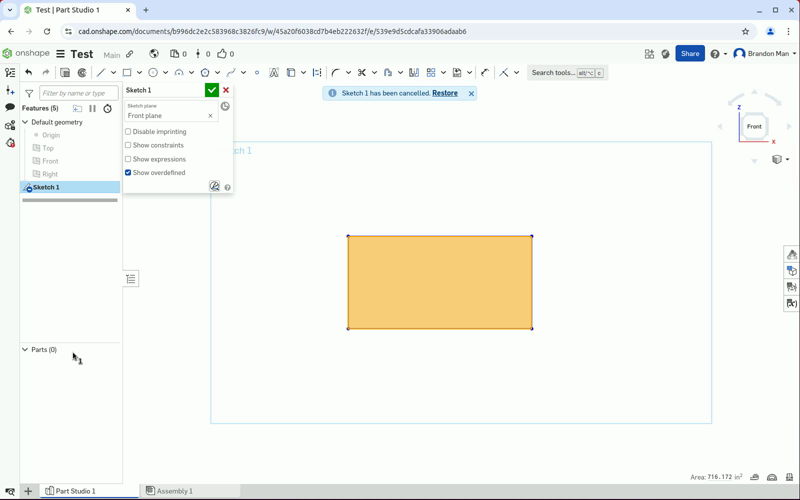
key(shift+y)
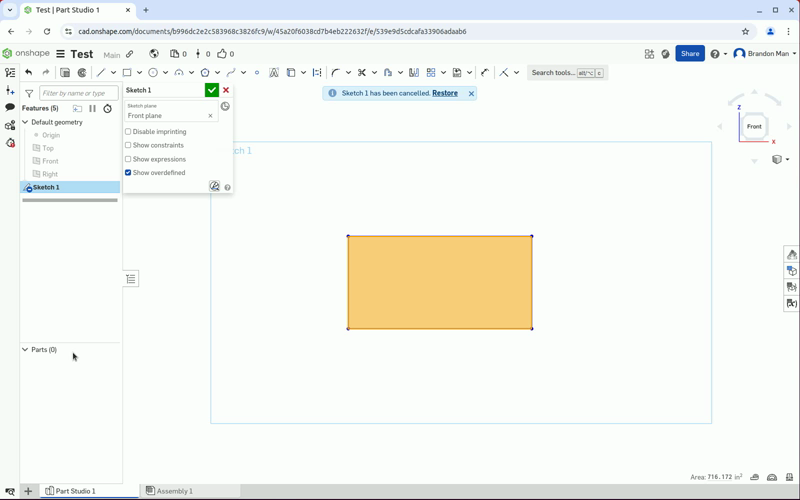
key(shift+e)
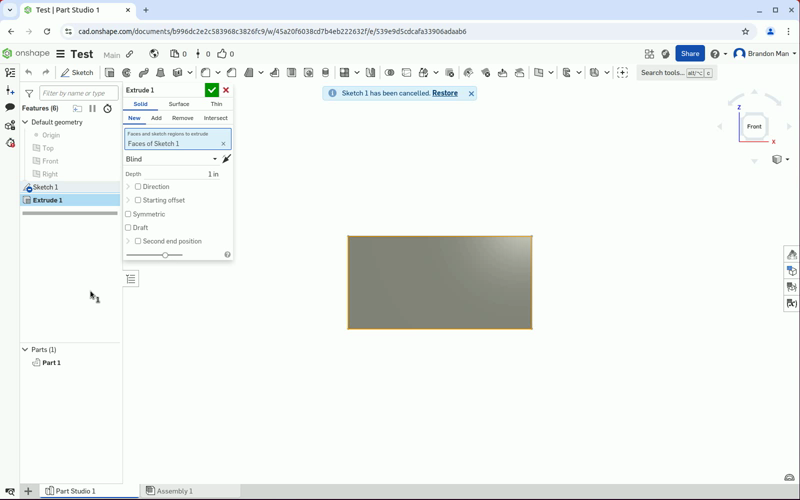
mouse_move(143, 106)
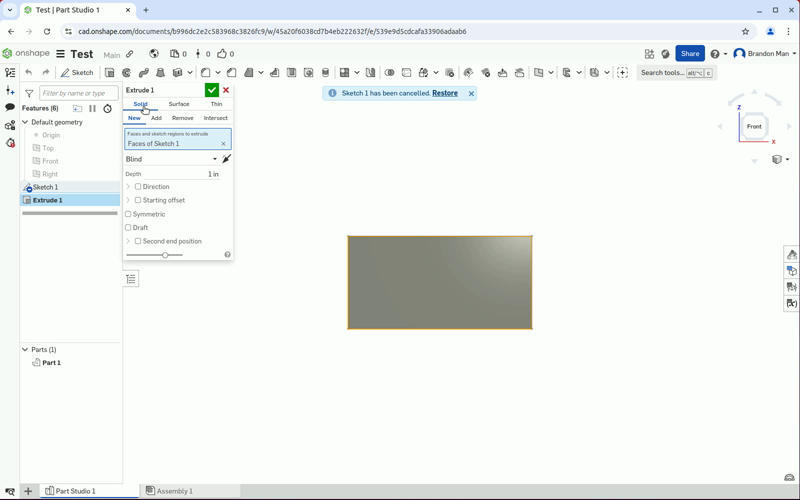
click(143, 106)
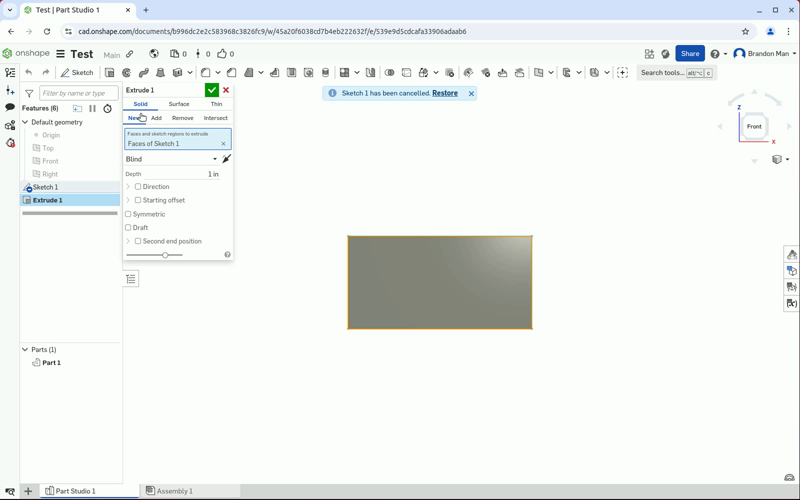
mouse_move(137, 120)
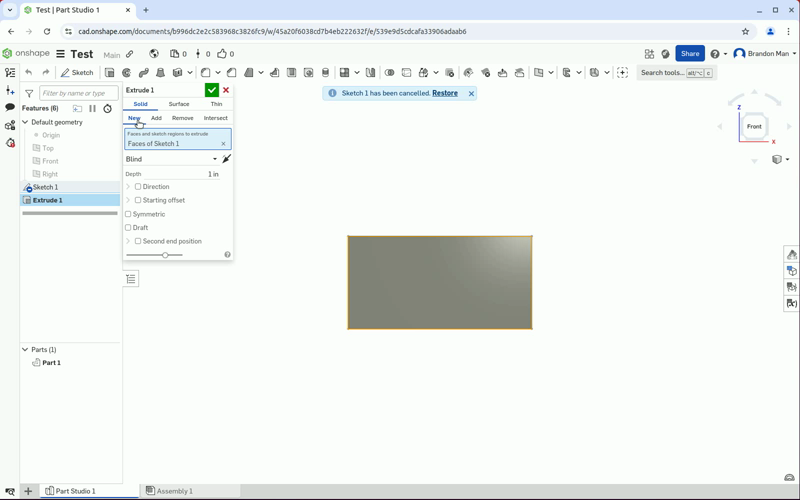
click(137, 120)
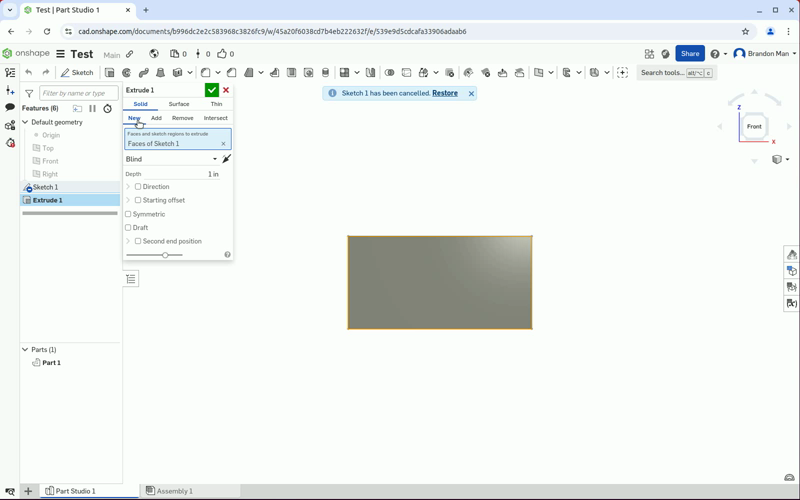
key(tab, 4)
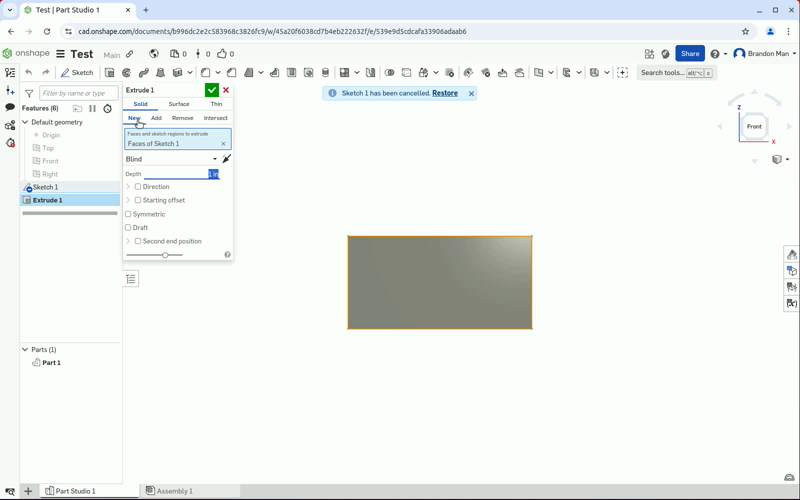
text(19.016)
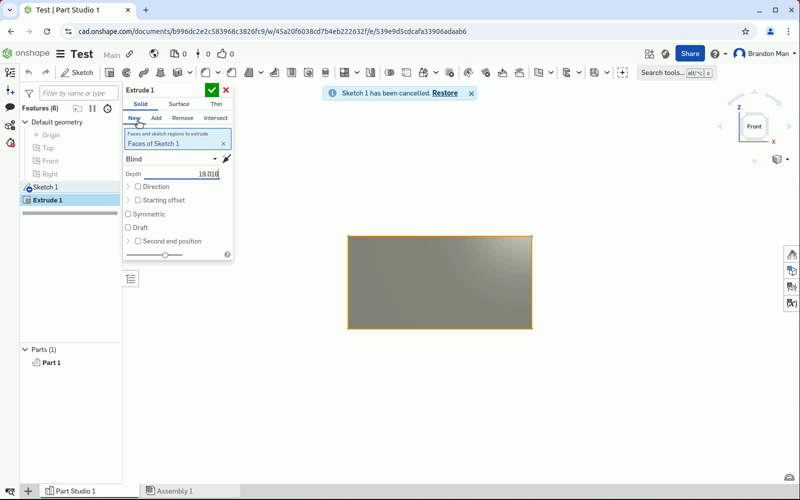
key(enter)
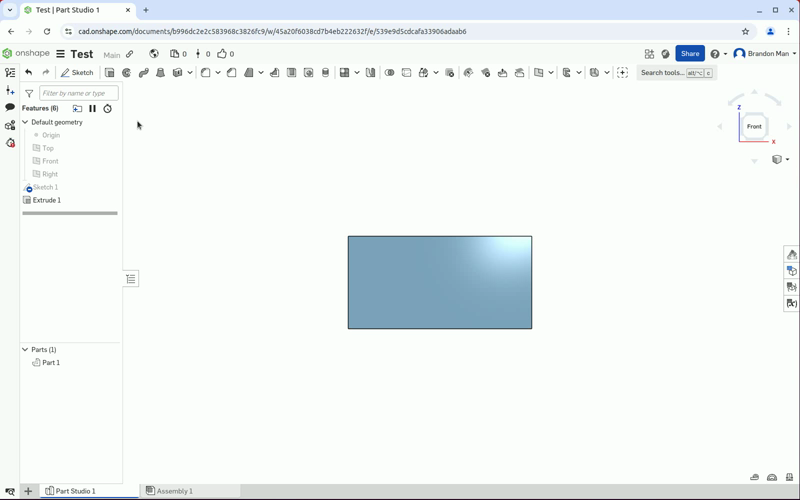
key(shift+h)
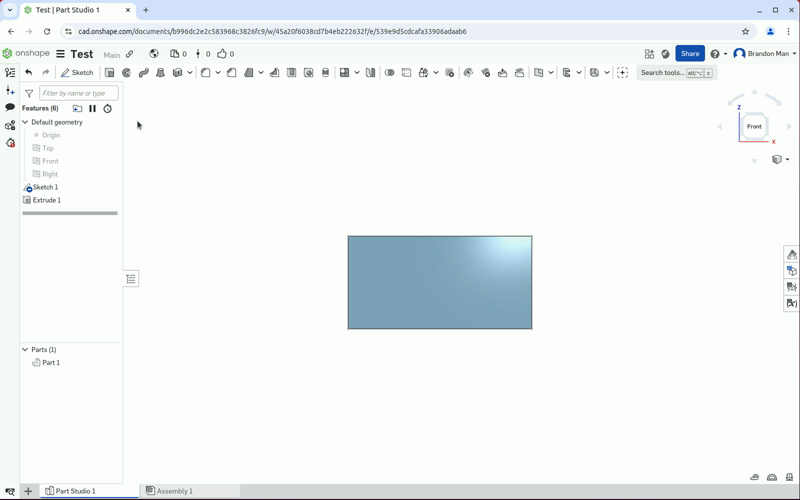
key(shift+h)
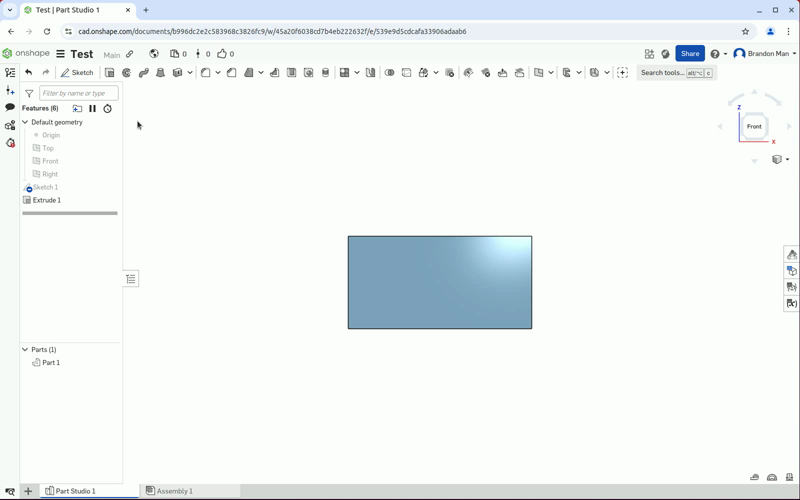
mouse_move(73, 189)
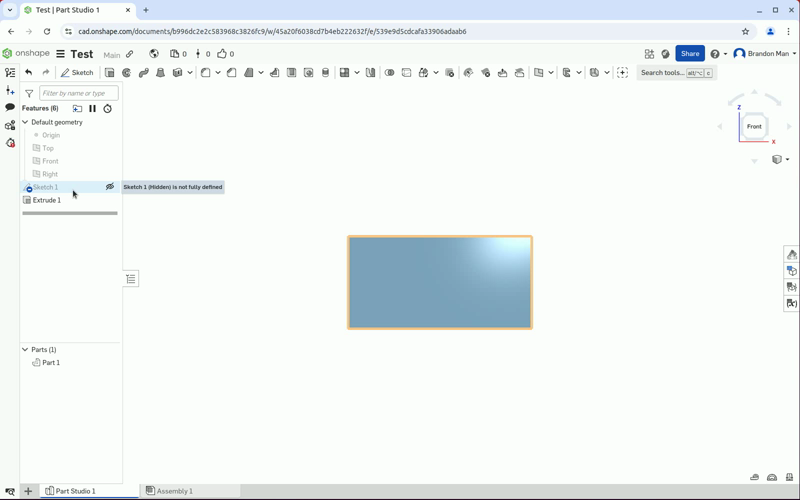
click(73, 189)
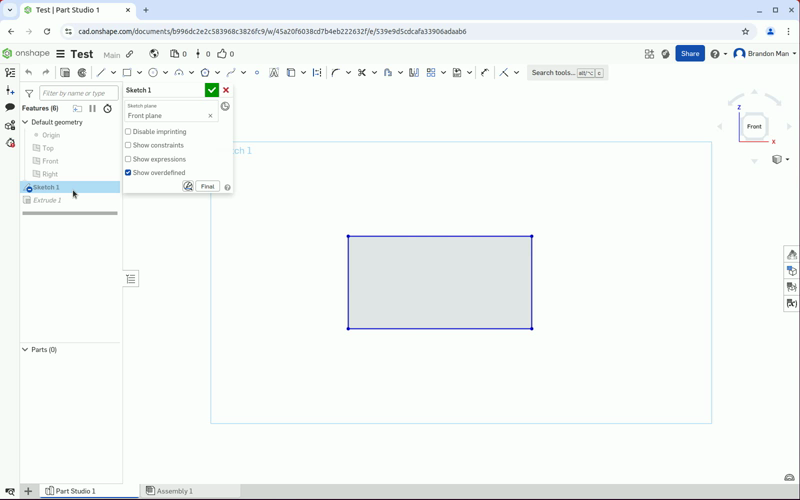
mouse_move(229, 92)
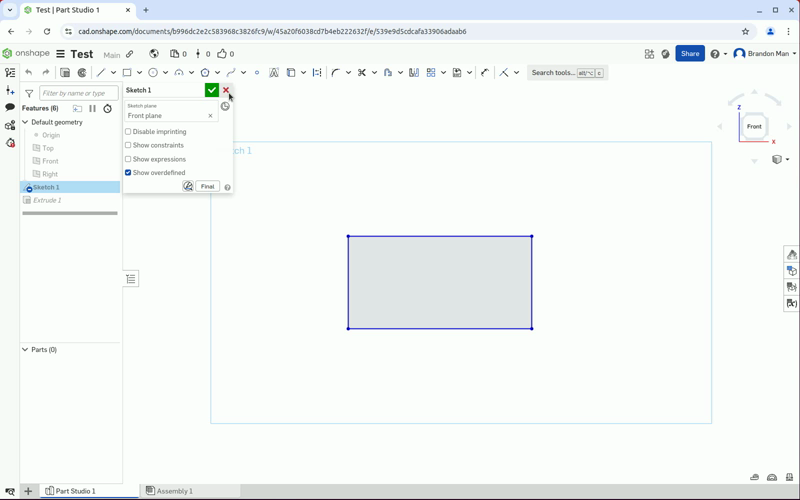
click(229, 92)
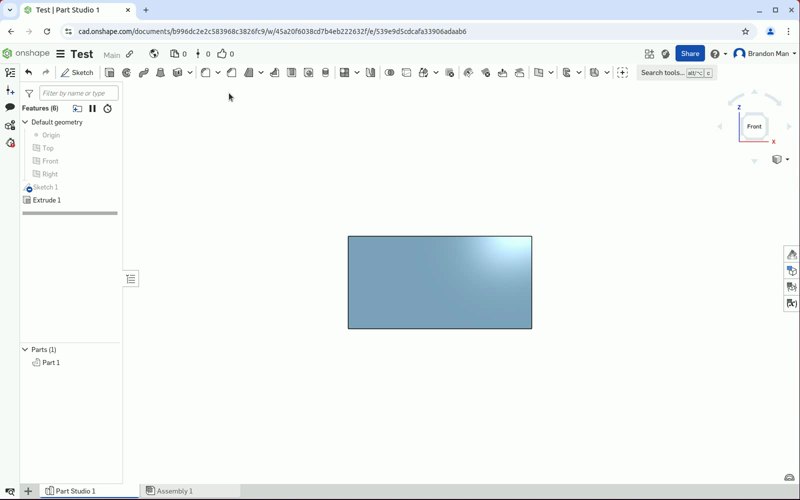
mouse_move(73, 352)
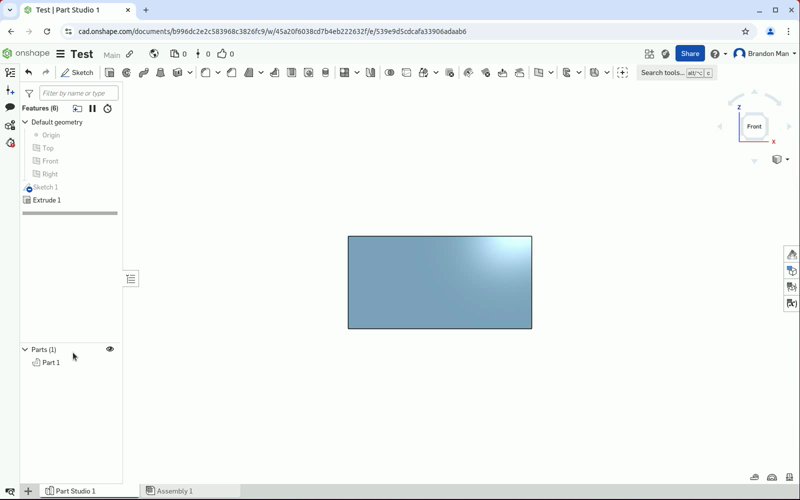
key(y)
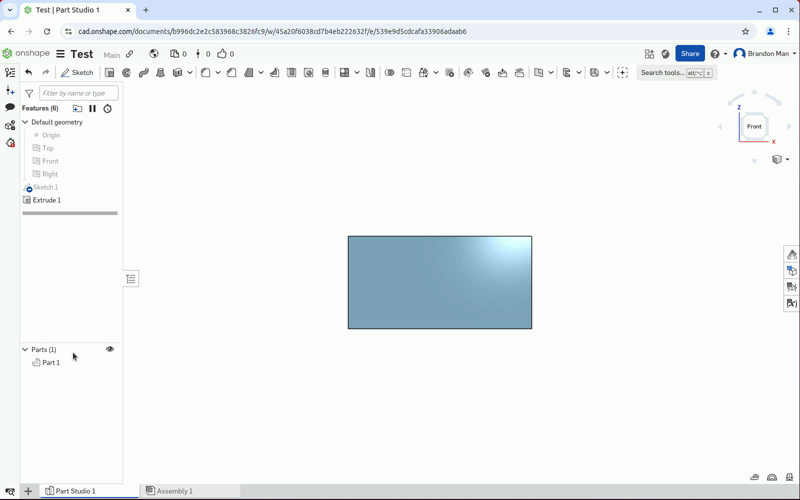
key(shift+p)
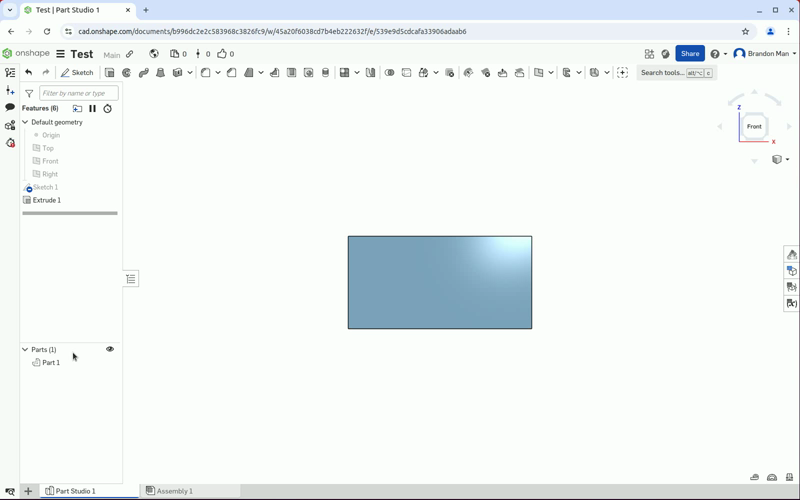
key(space)
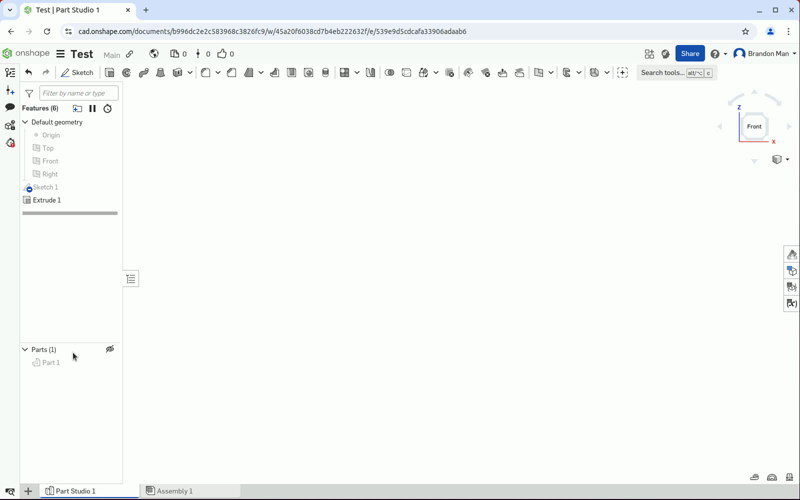
key_down(shift)
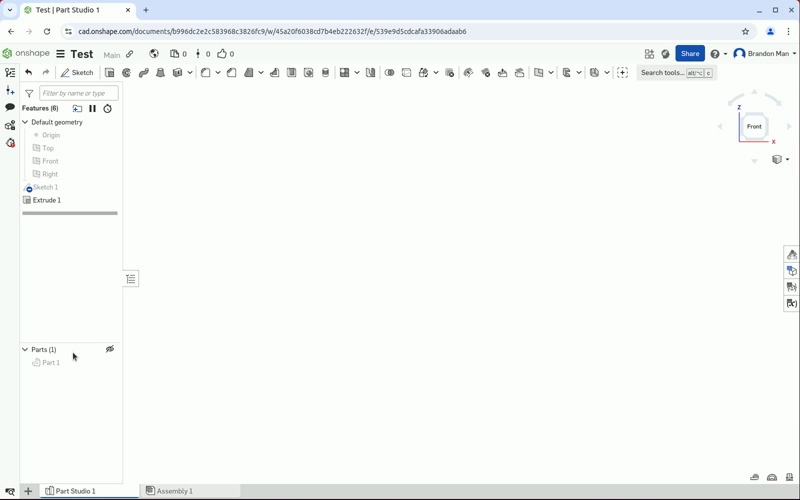
key(down)
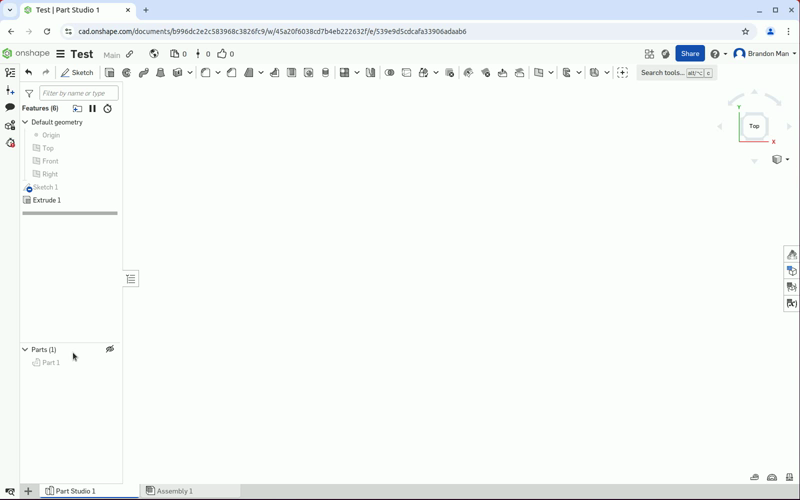
key_up(shift)
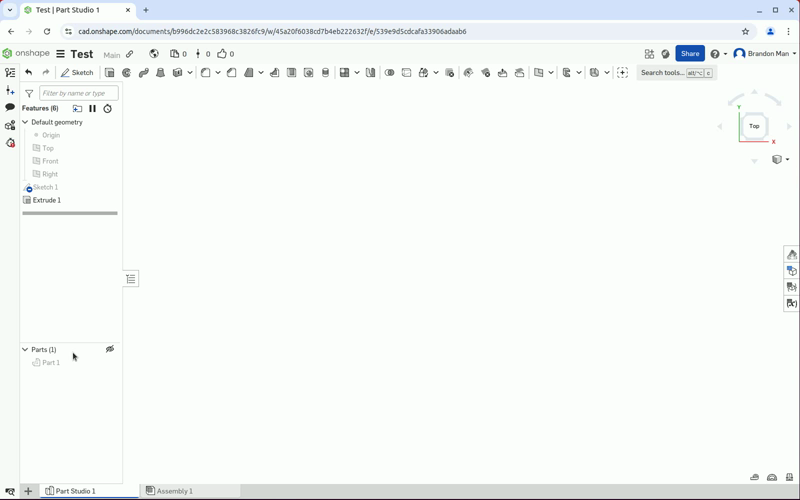
mouse_move(73, 352)
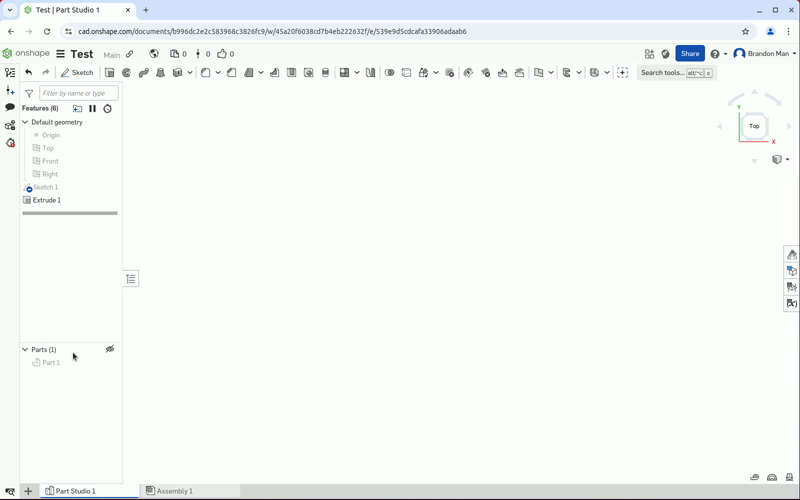
key(shift+y)
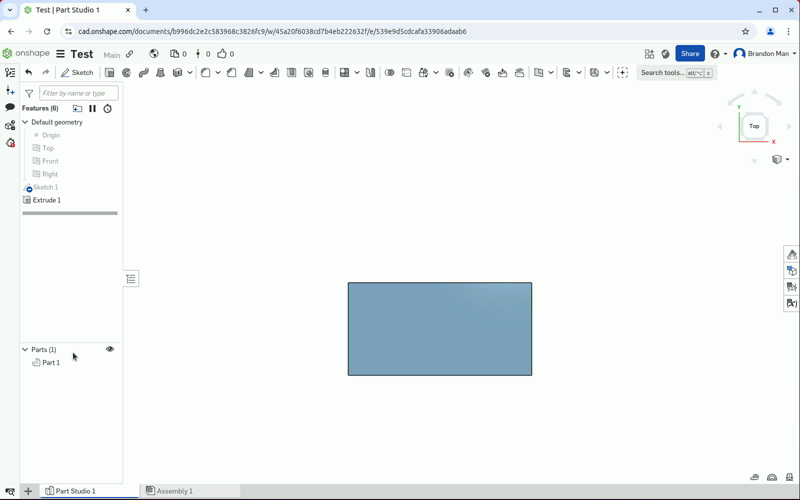
mouse_move(541, 75)
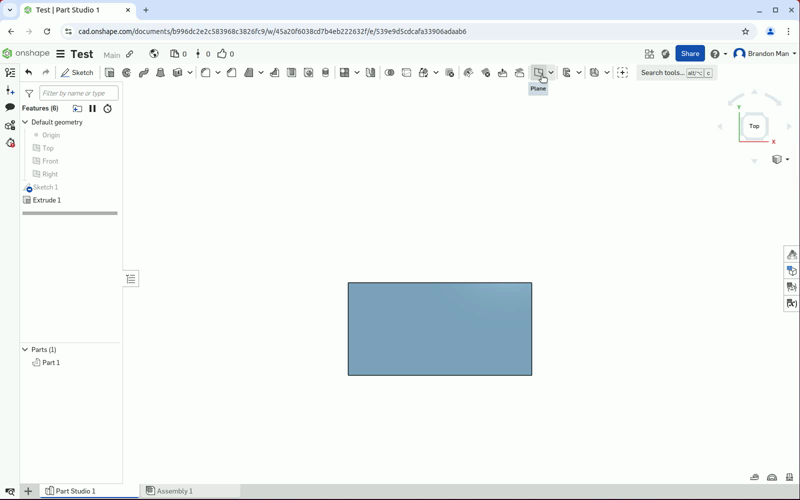
click(541, 75)
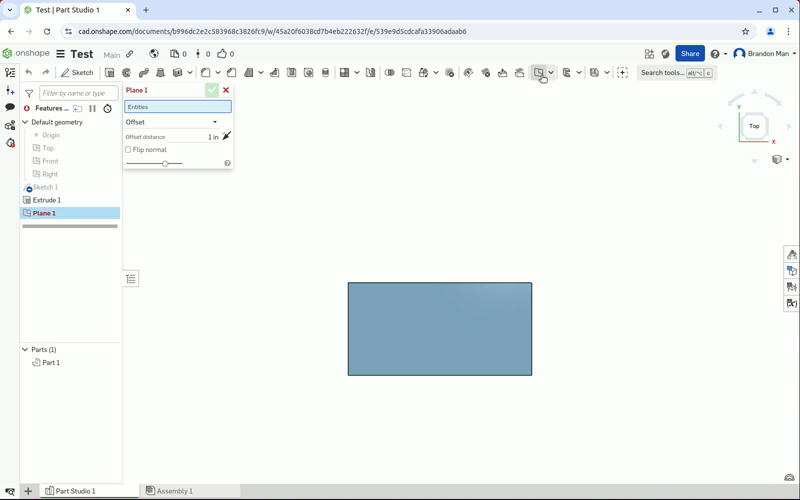
mouse_move(73, 150)
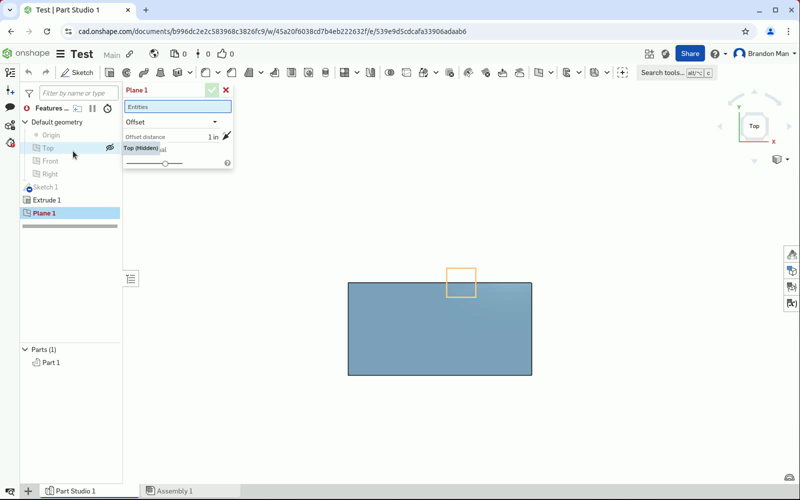
click(73, 150)
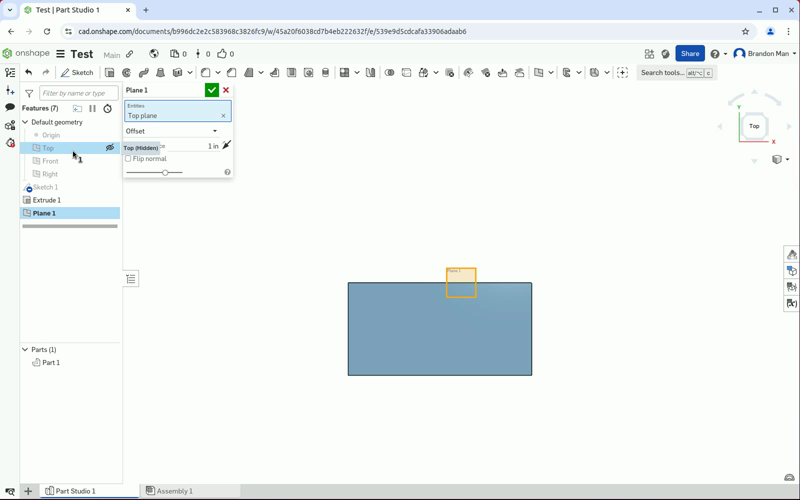
key(tab, 2)
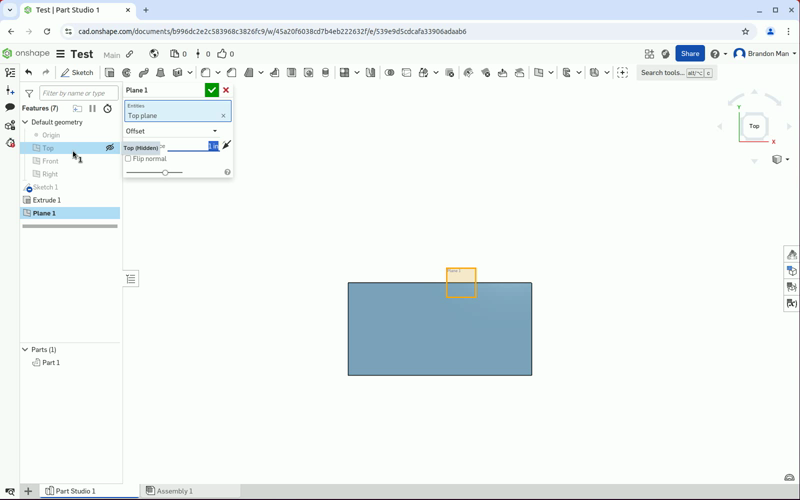
text(9.613)
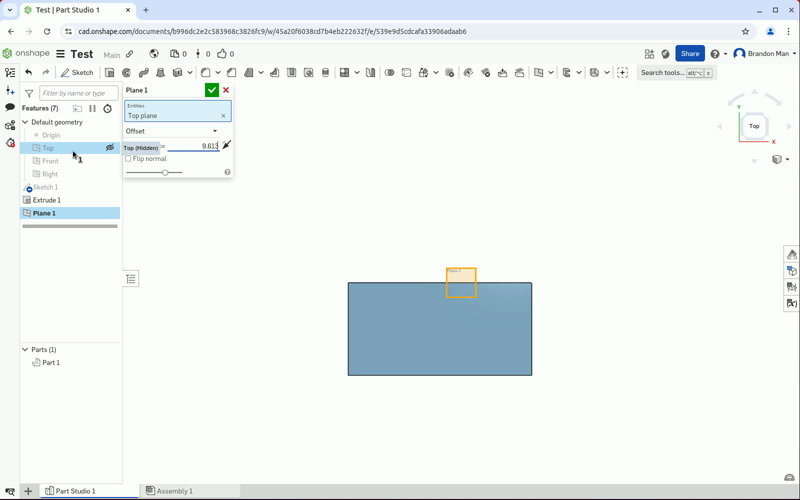
key(enter, 2)
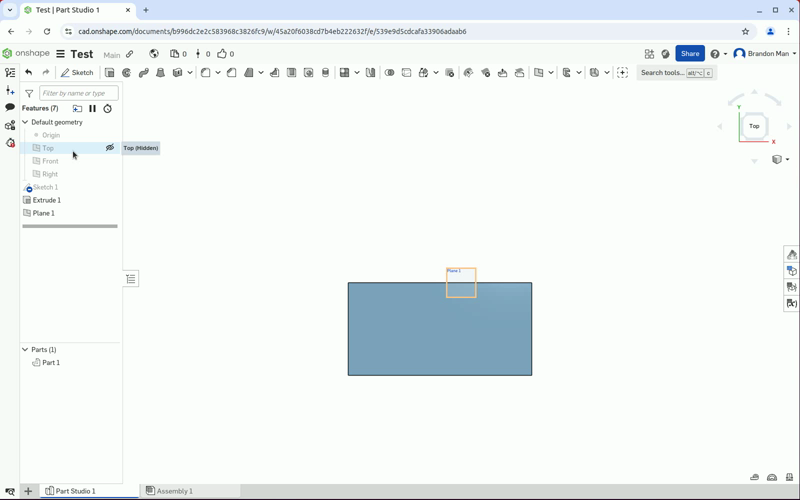
key(shift+s)
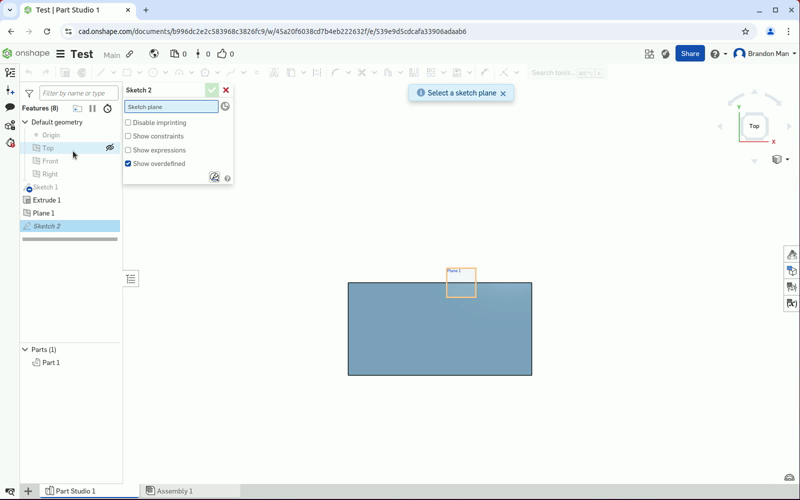
mouse_move(73, 215)
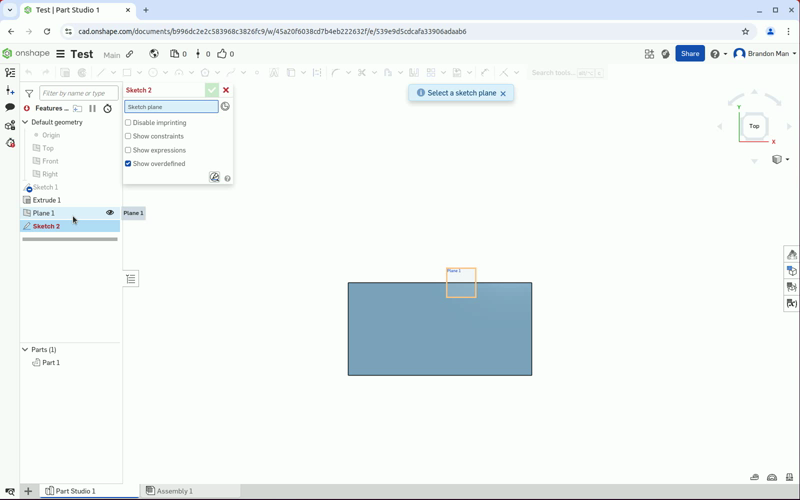
click(73, 215)
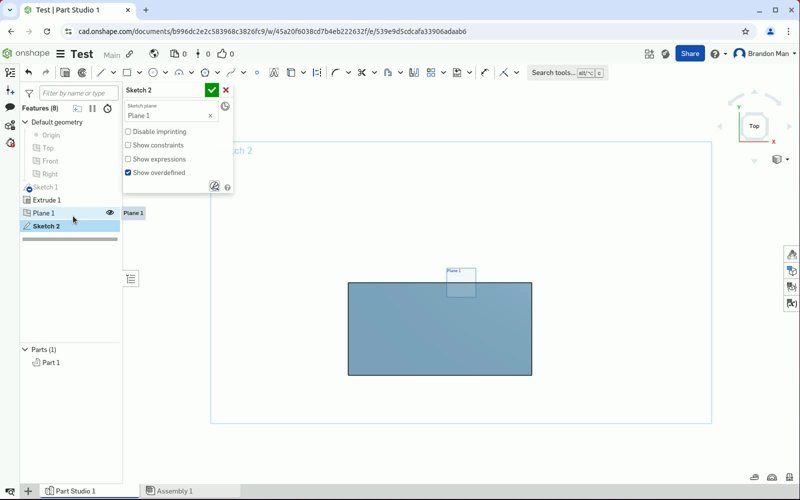
mouse_move(73, 352)
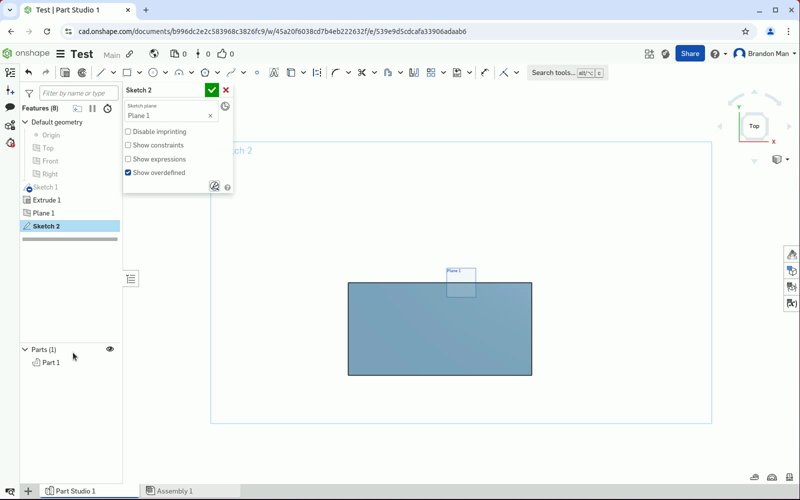
key(y)
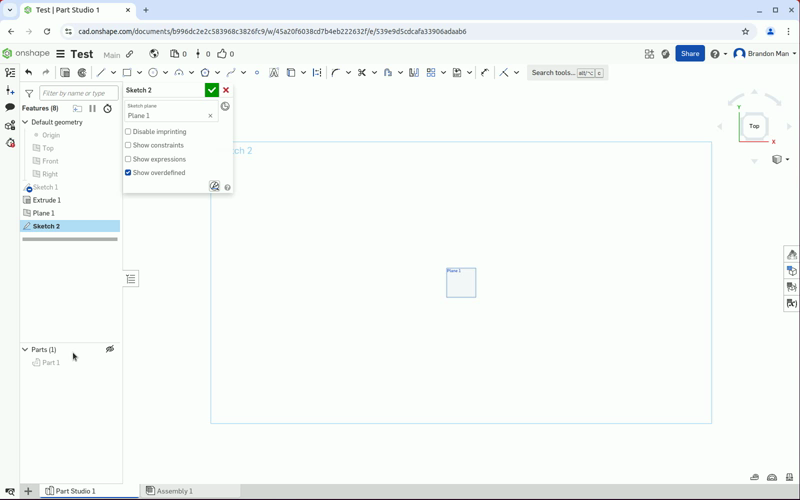
key(l)
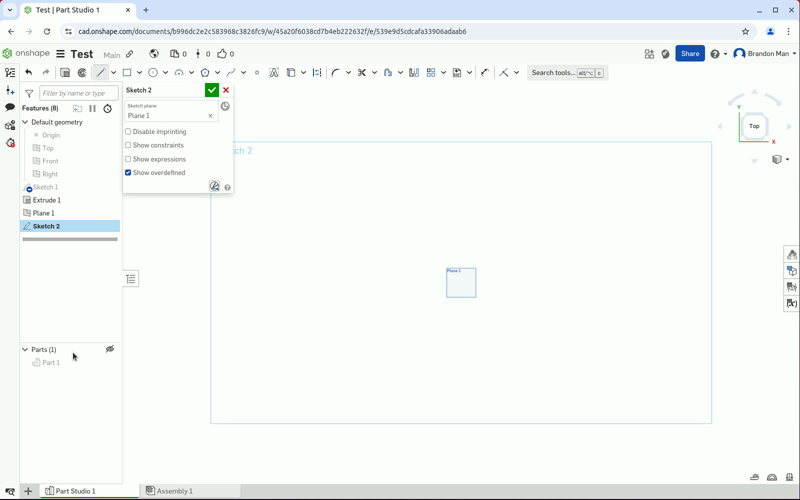
key_down(shift)
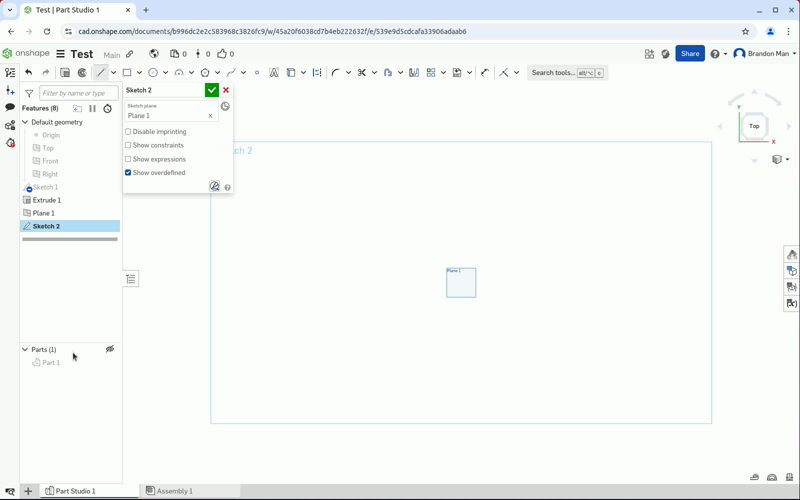
mouse_move(357, 368)
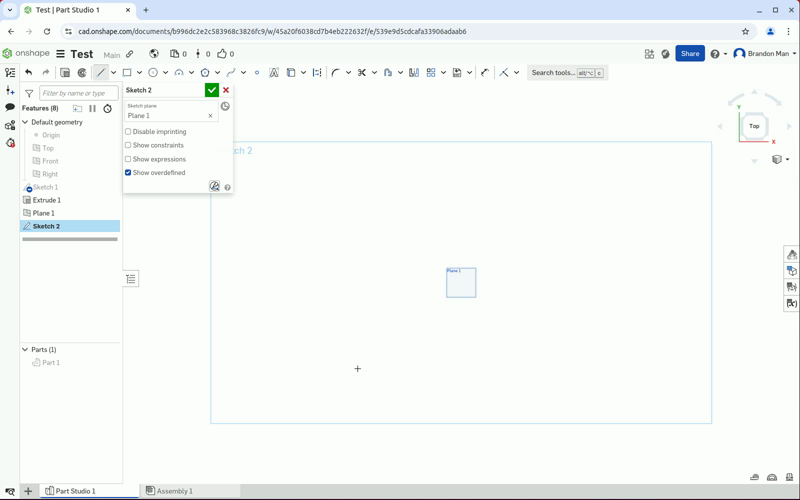
click(357, 368)
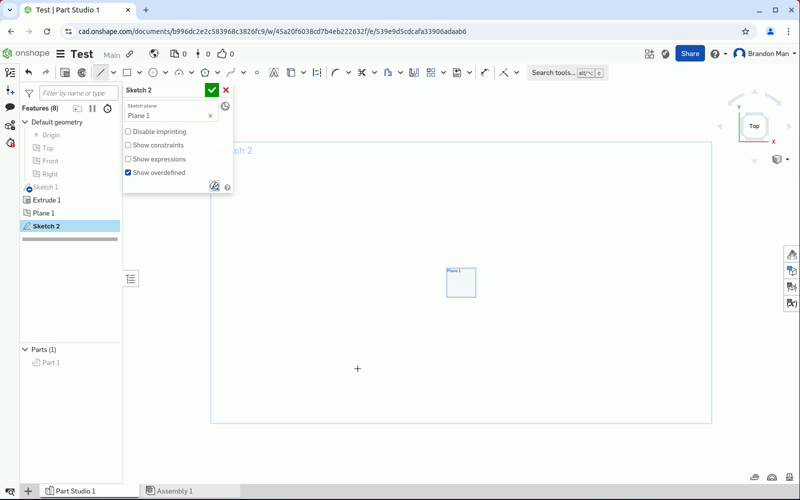
key_up(shift)
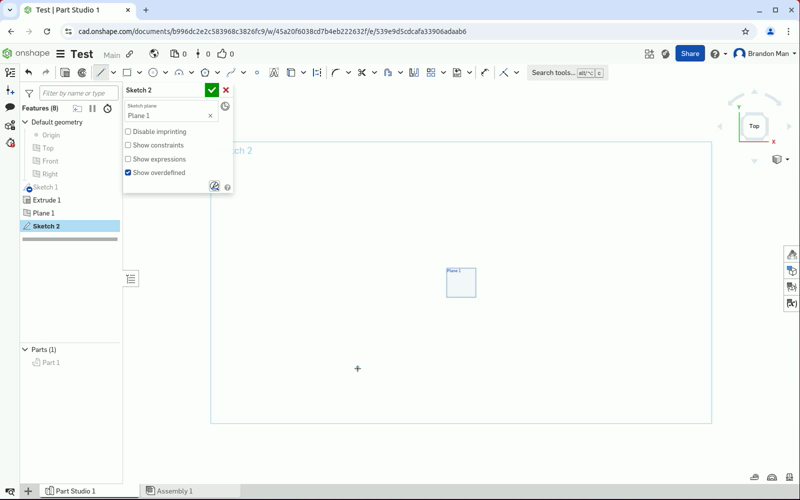
key_down(shift)
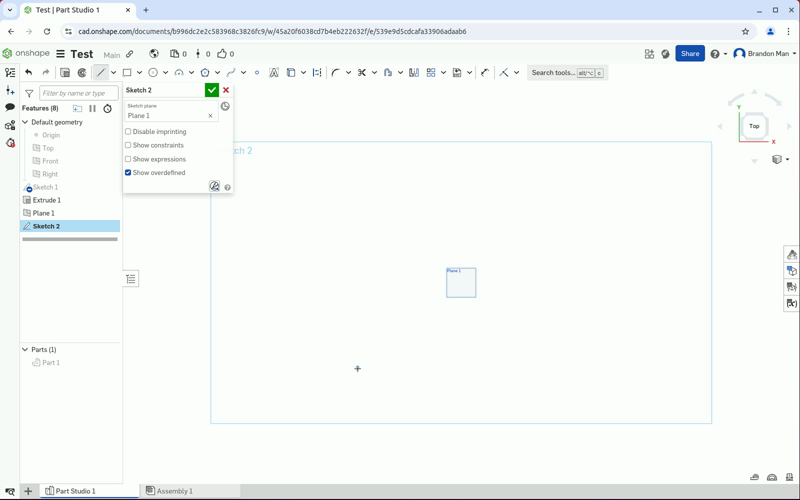
mouse_move(522, 368)
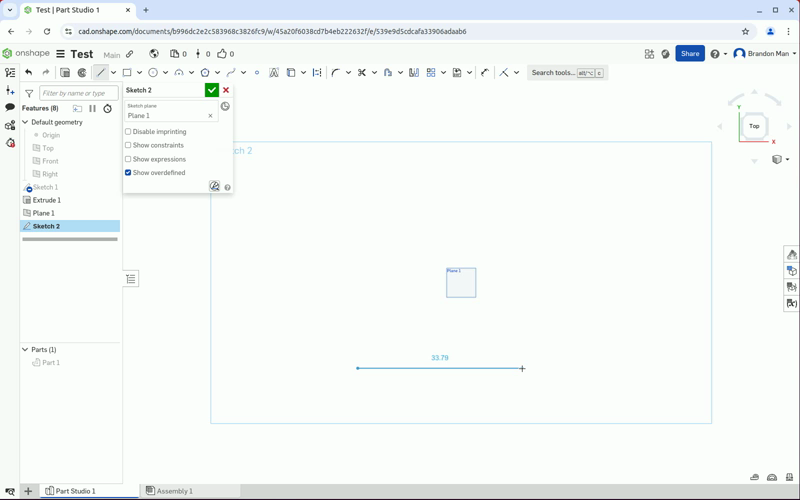
click(522, 368)
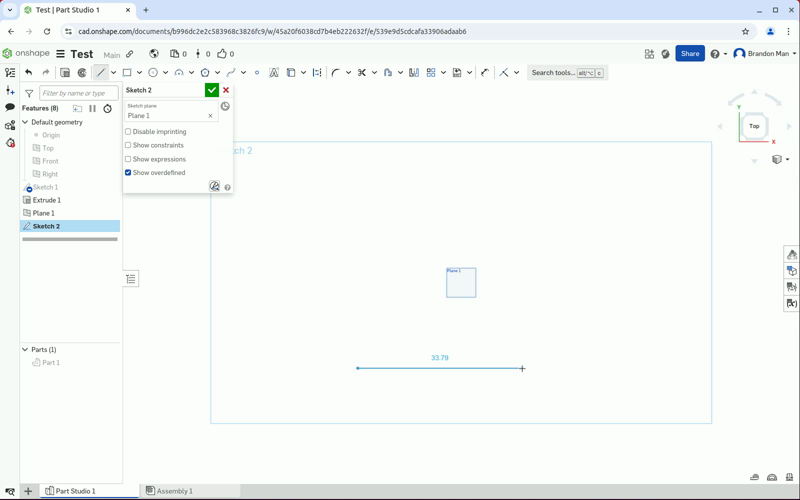
key_up(shift)
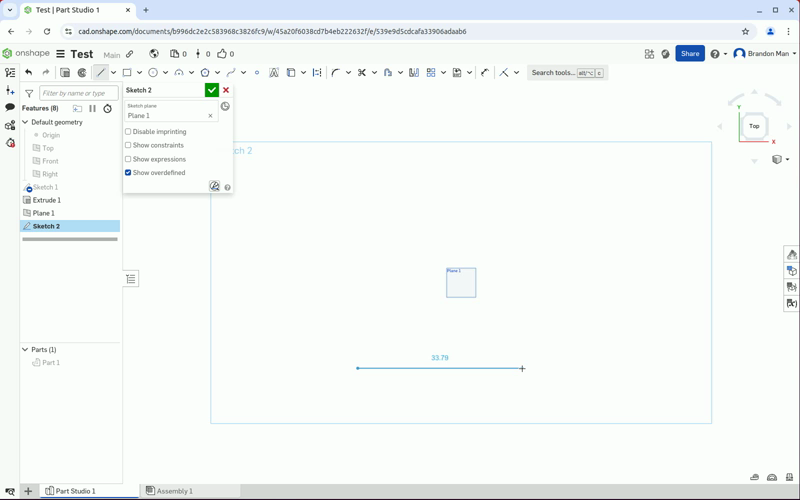
key_down(shift)
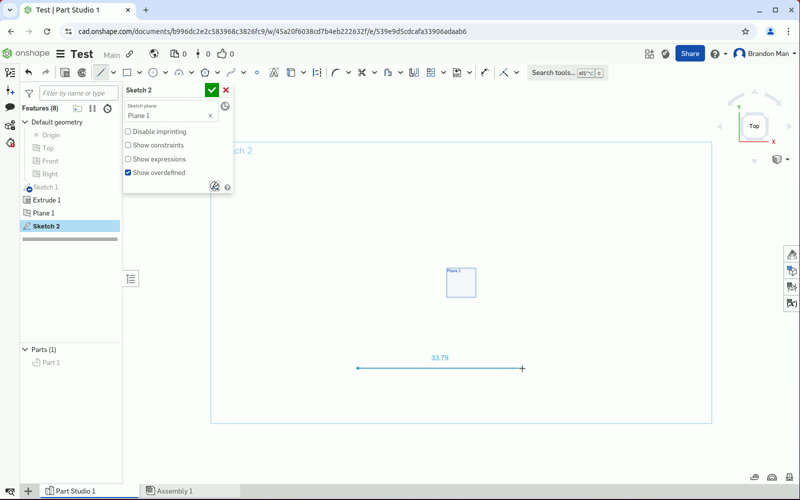
mouse_move(522, 288)
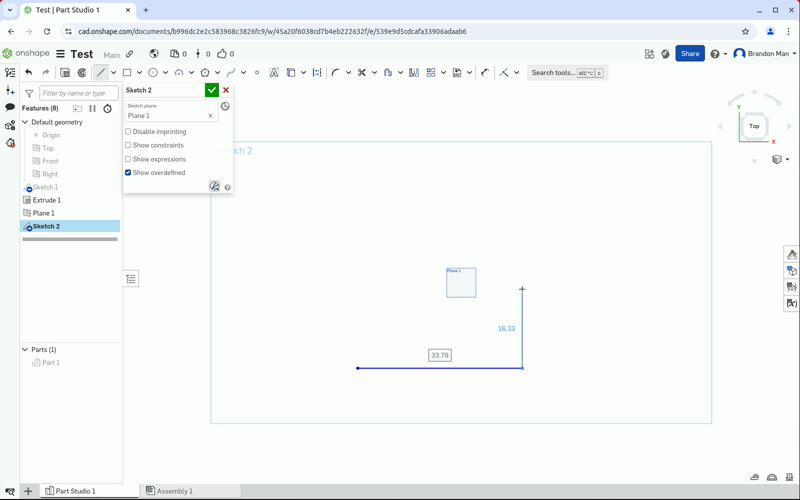
click(522, 288)
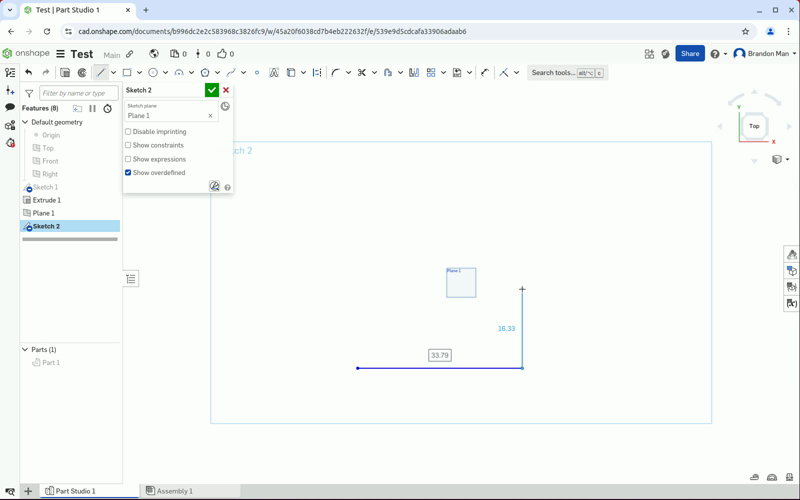
key_up(shift)
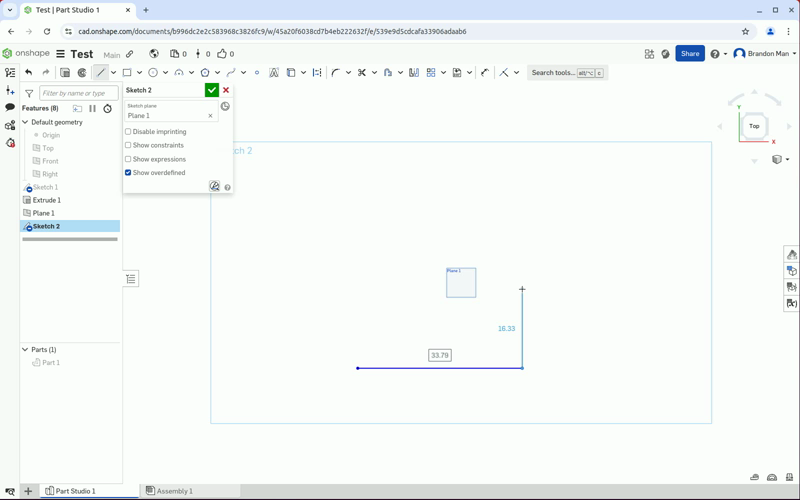
key_down(shift)
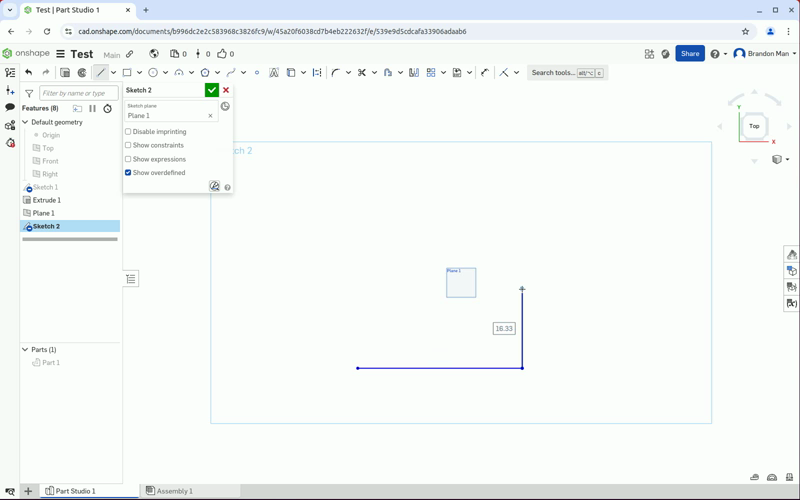
mouse_move(357, 288)
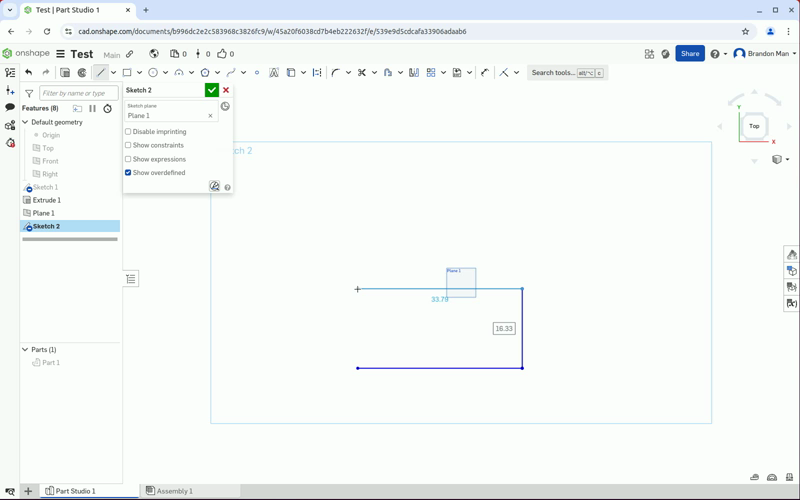
click(357, 288)
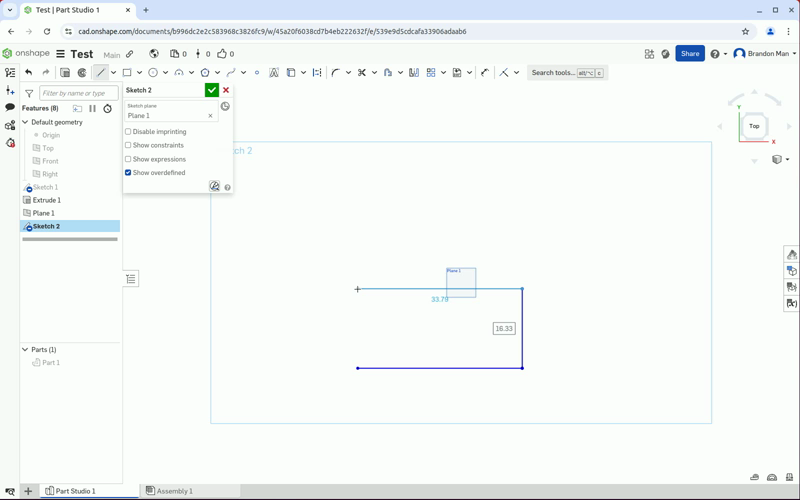
key_up(shift)
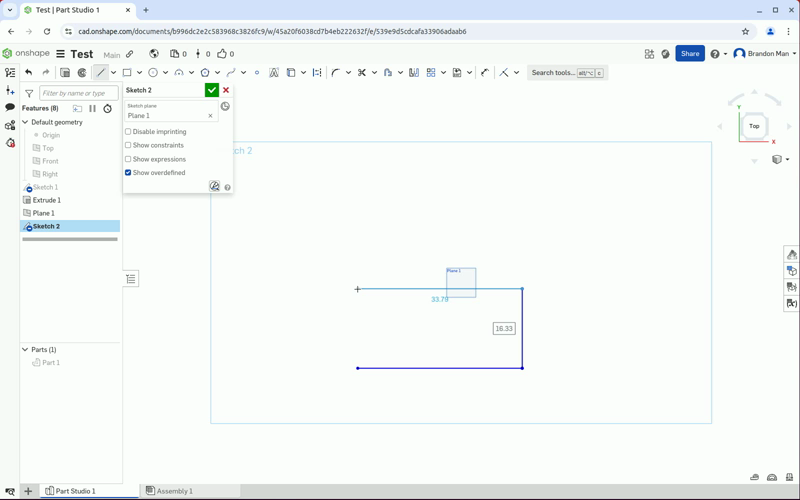
key_down(shift)
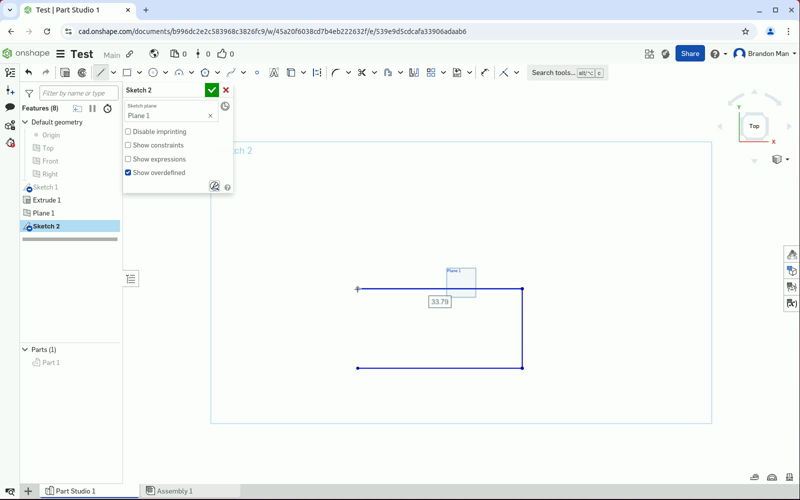
mouse_move(357, 368)
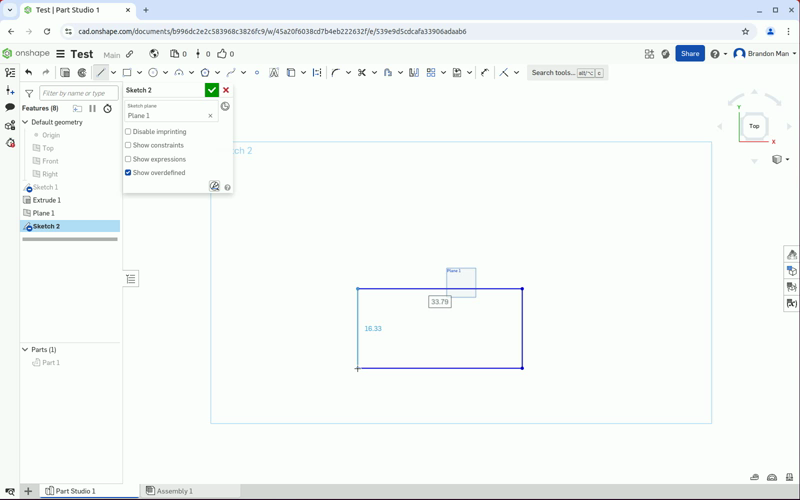
key_up(shift)
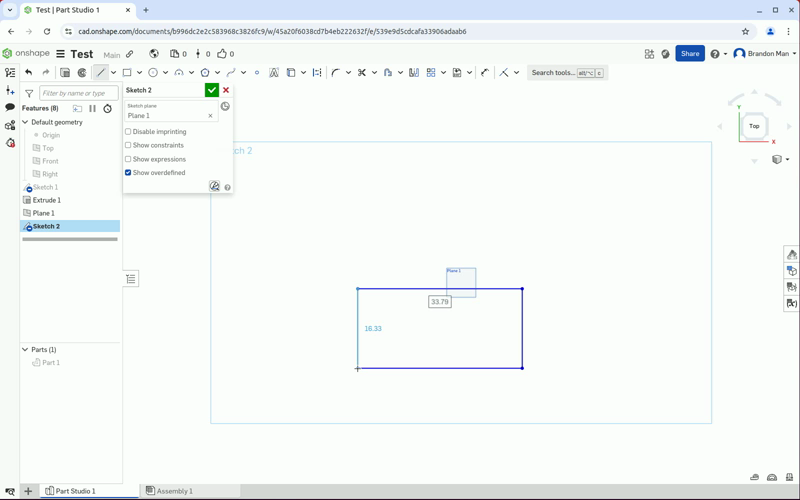
click(357, 368)
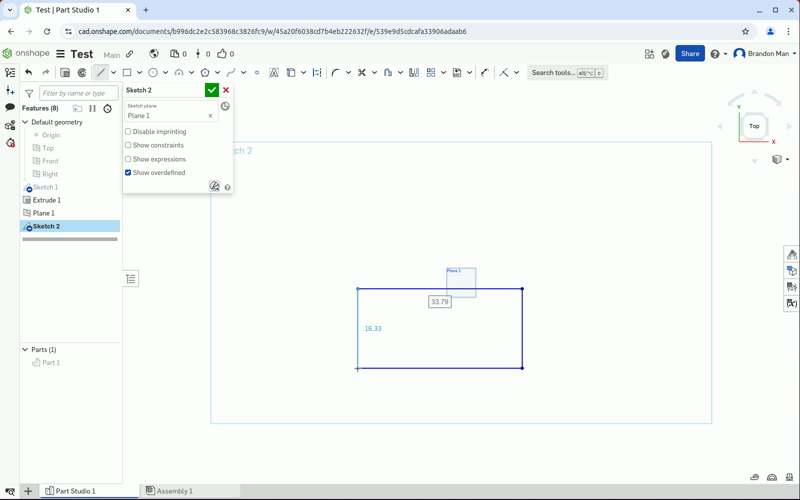
key(esc)
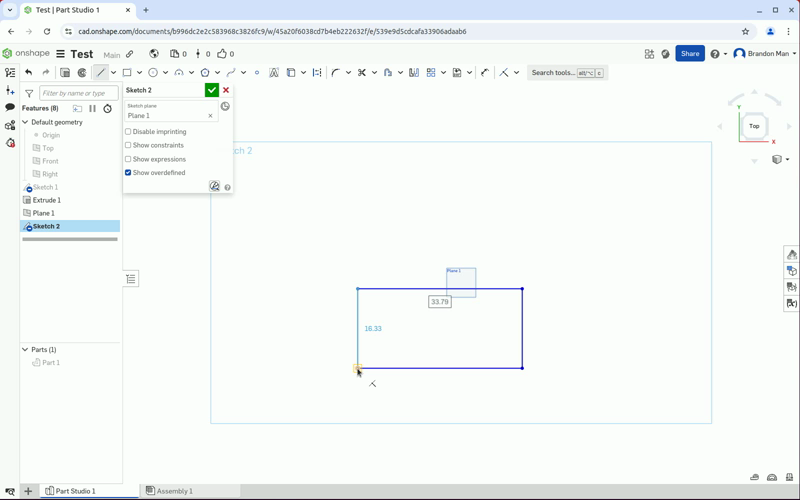
mouse_move(431, 327)
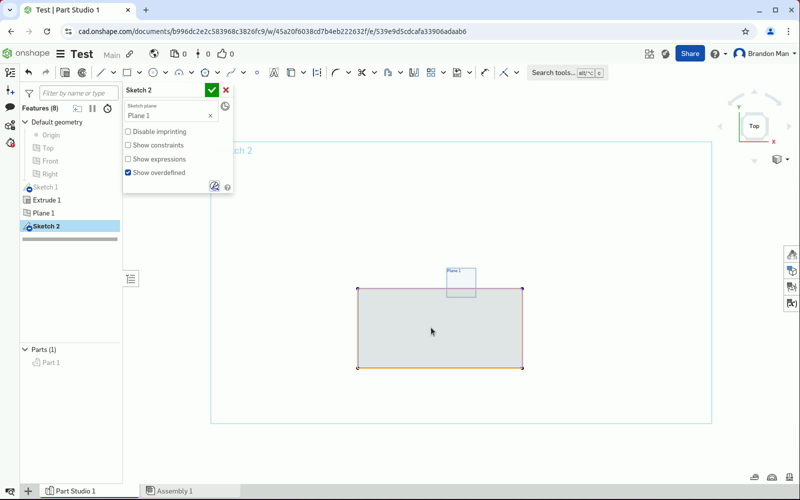
click(431, 327)
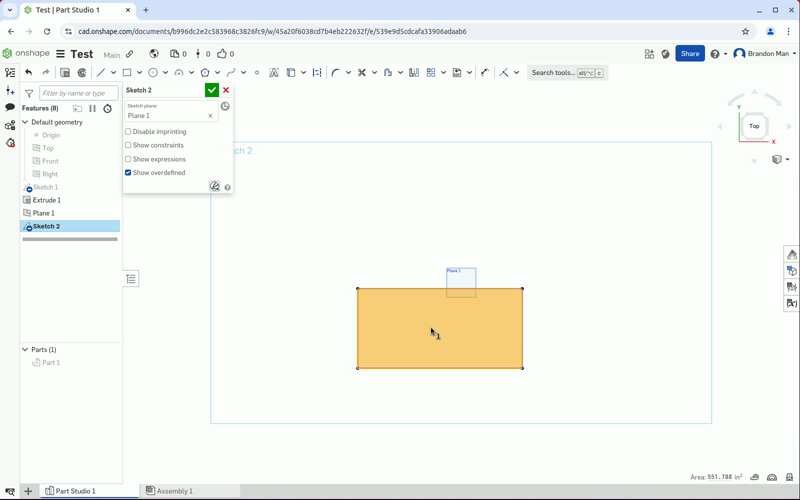
mouse_move(73, 352)
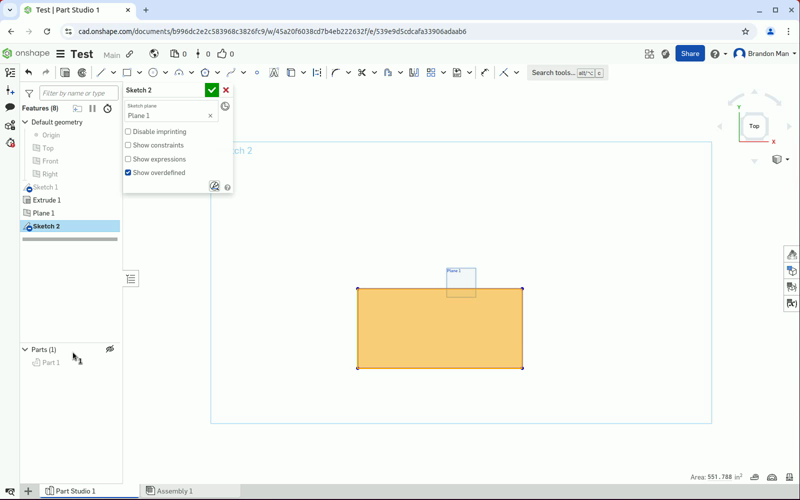
key(shift+y)
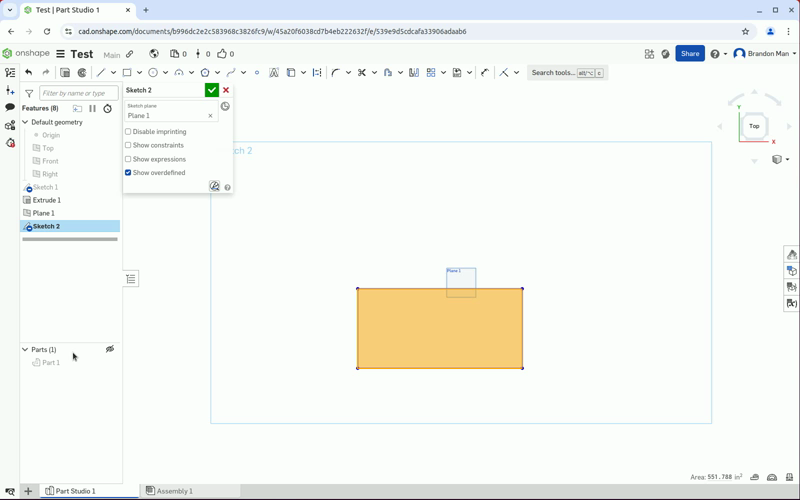
key(shift+e)
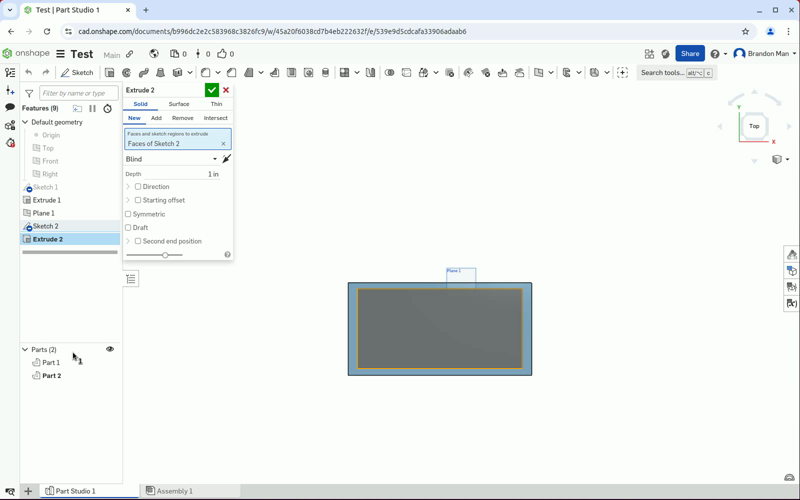
mouse_move(143, 106)
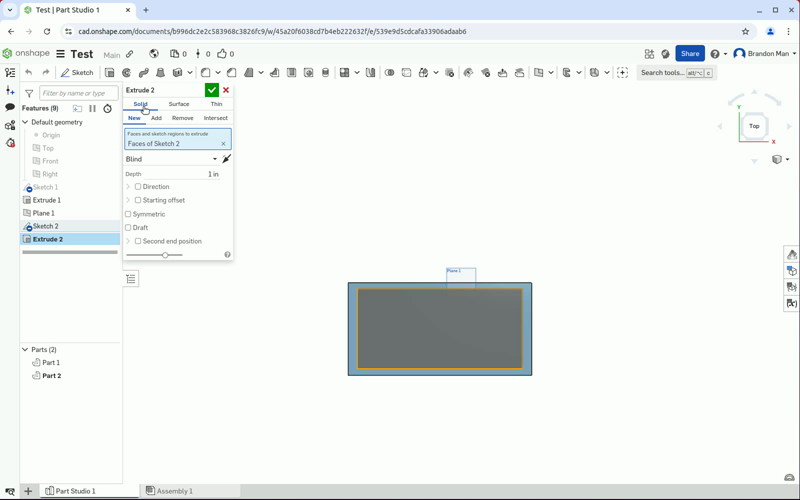
click(143, 106)
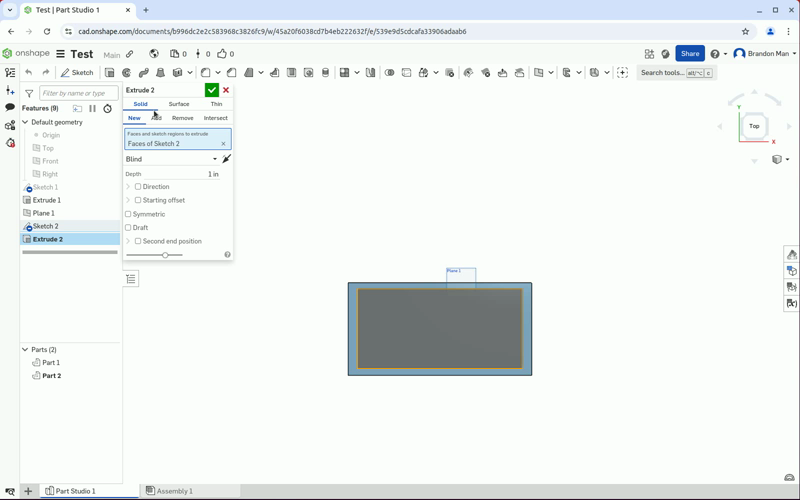
mouse_move(186, 120)
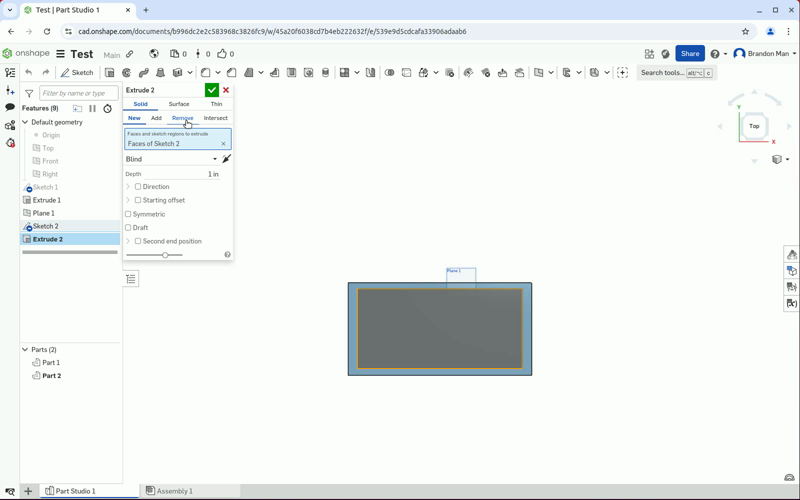
click(186, 120)
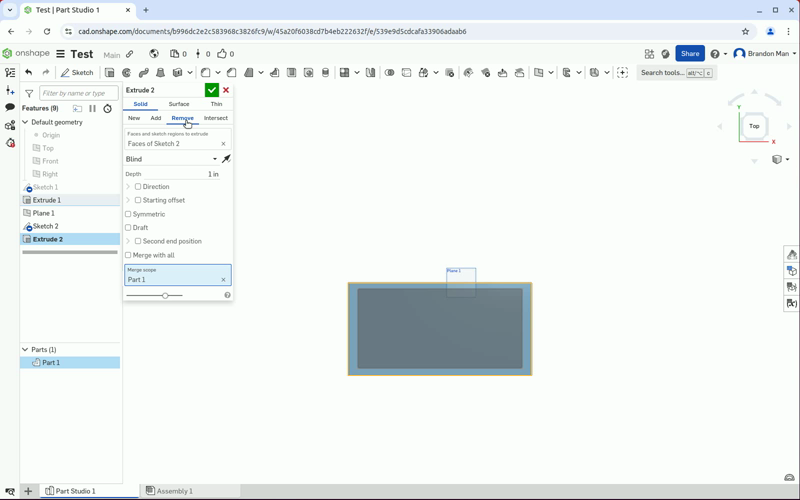
key(tab, 4)
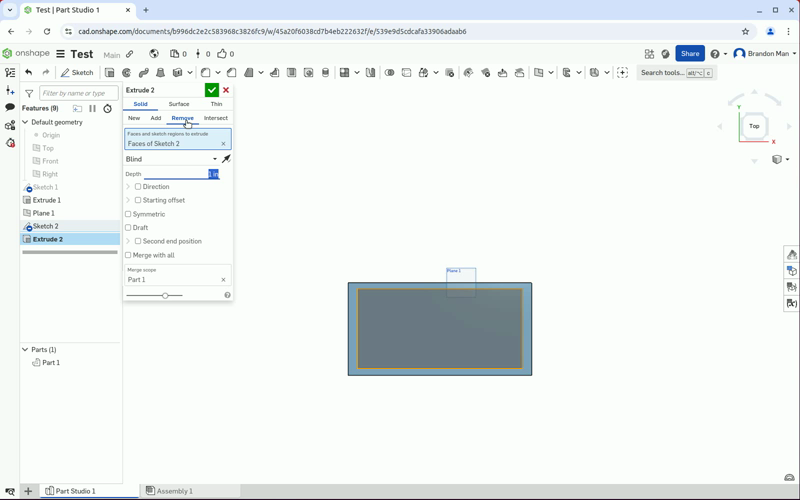
text(12.517)
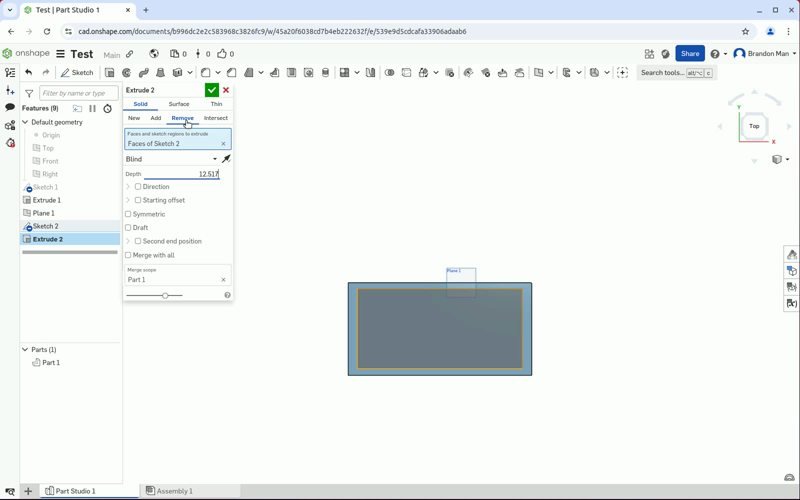
key(tab, 6)
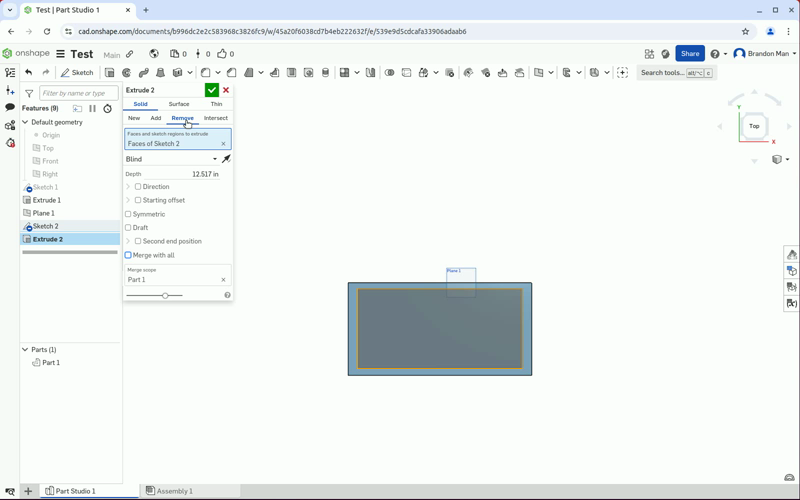
key(space)
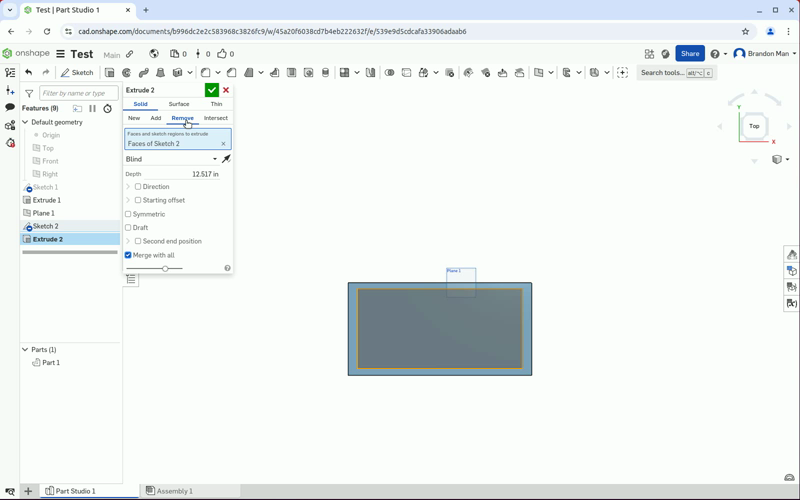
key(enter)
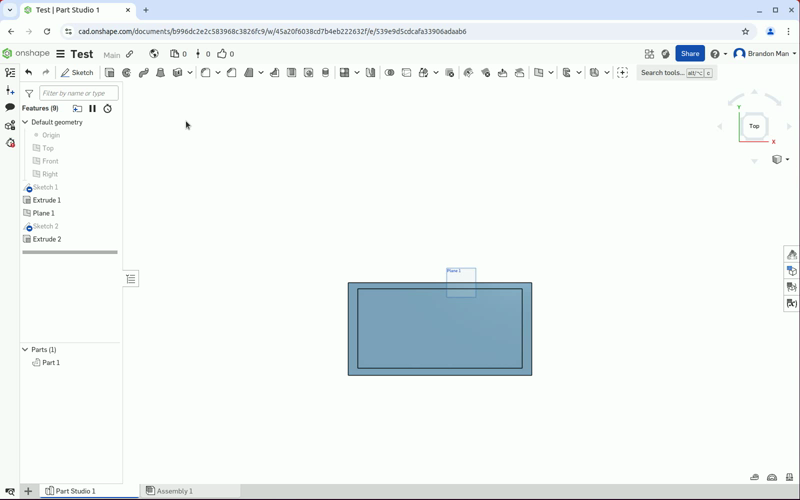
key(shift+h)
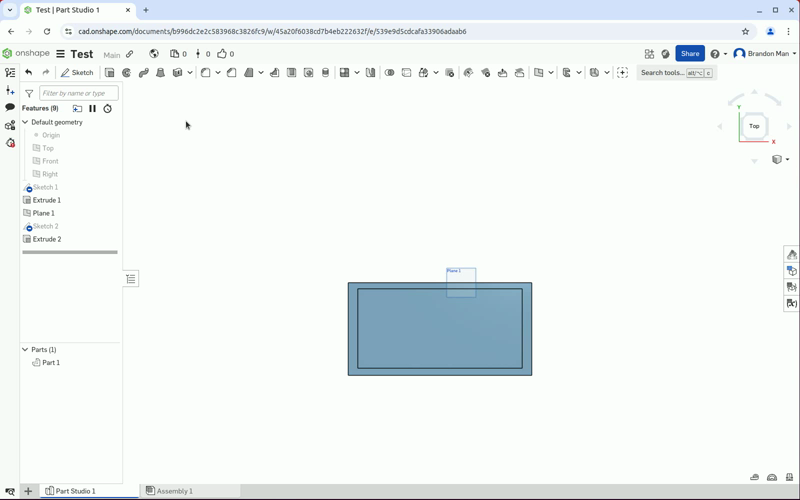
key(shift+h)
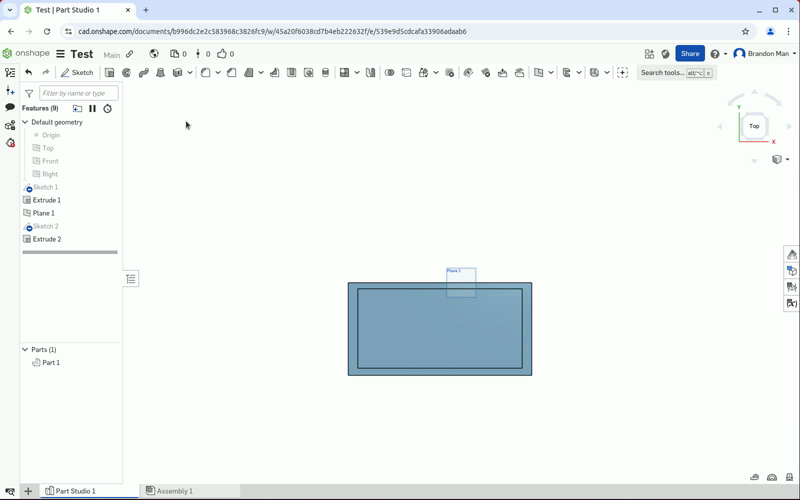
mouse_move(73, 189)
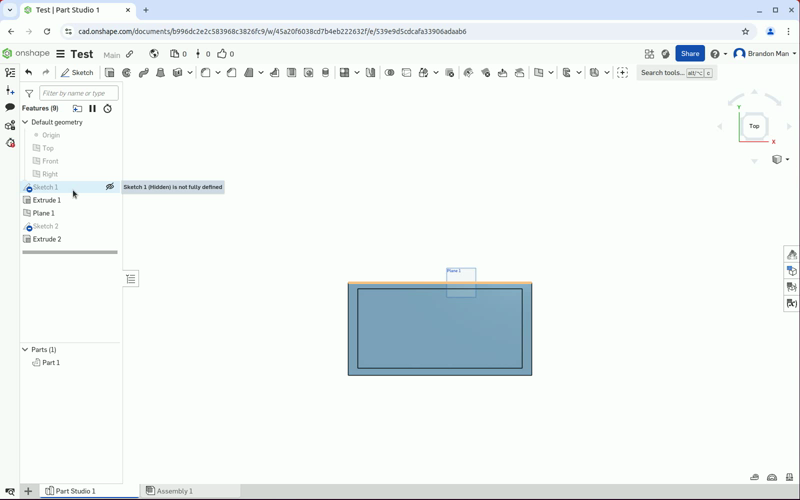
click(73, 189)
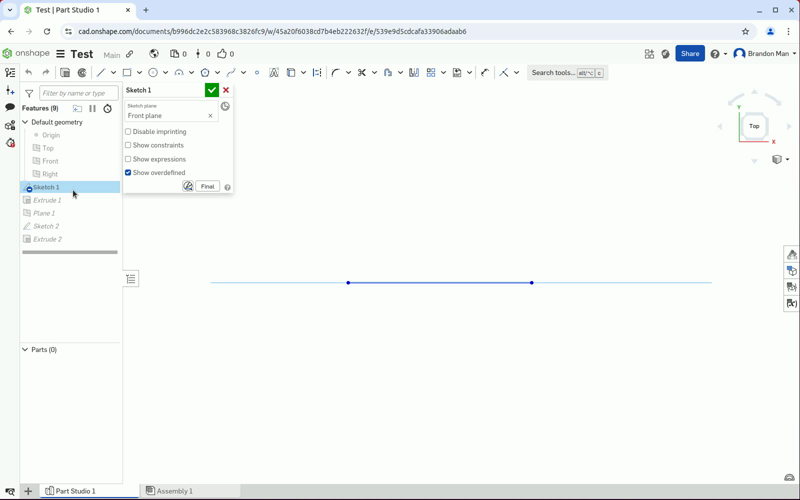
mouse_move(229, 92)
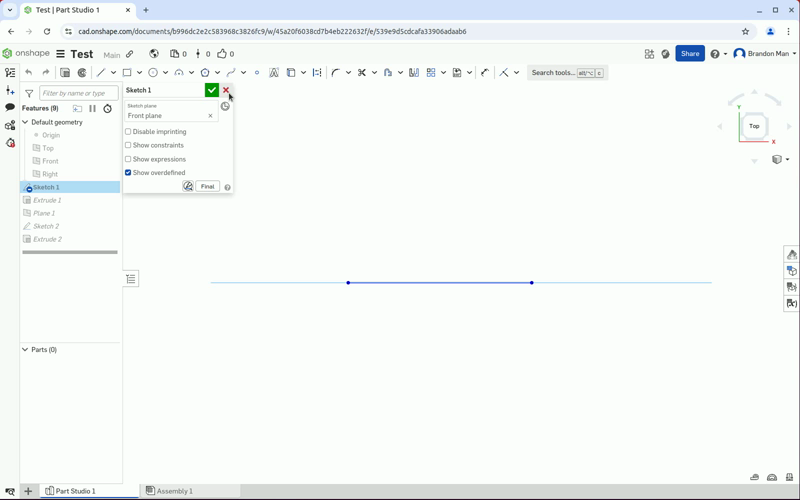
click(229, 92)
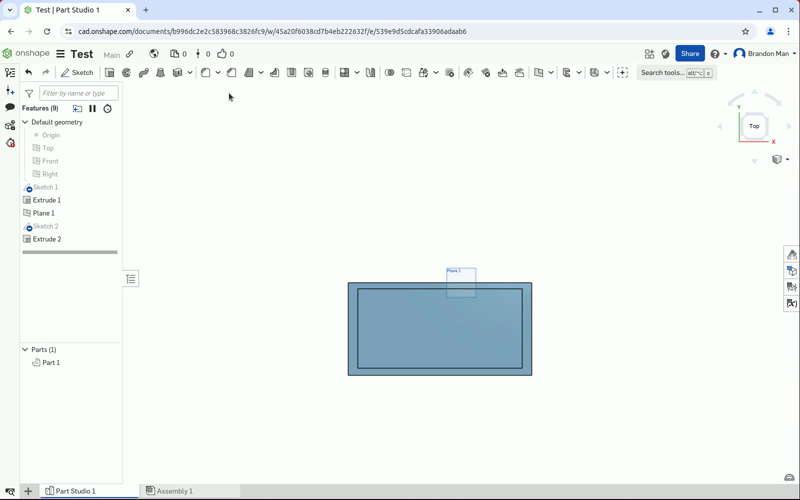
mouse_move(73, 352)
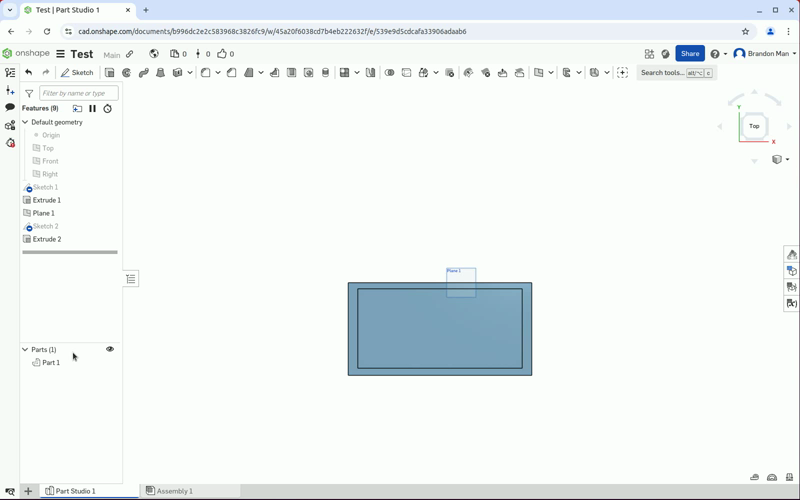
key(y)
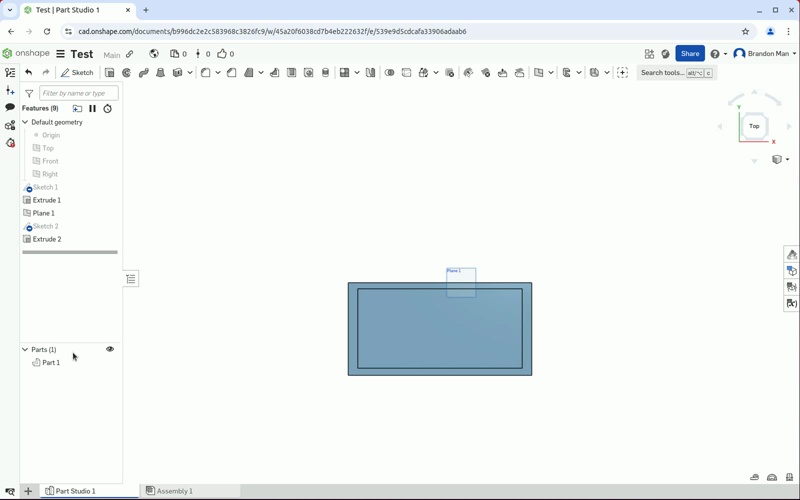
key(shift+p)
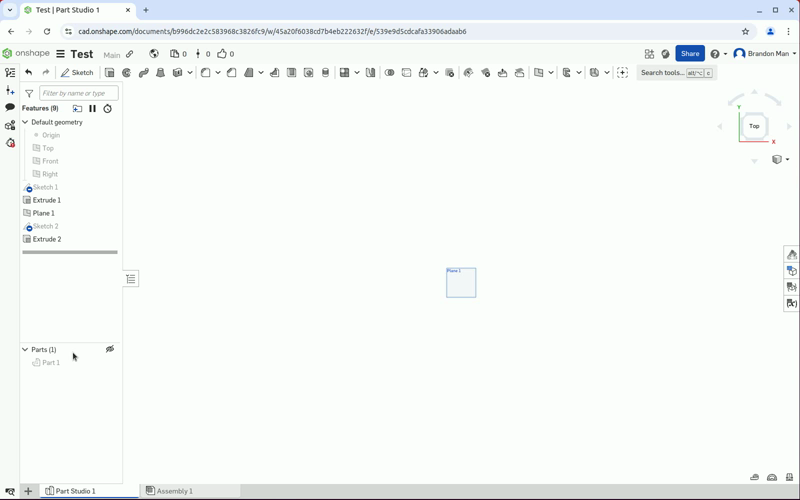
key(space)
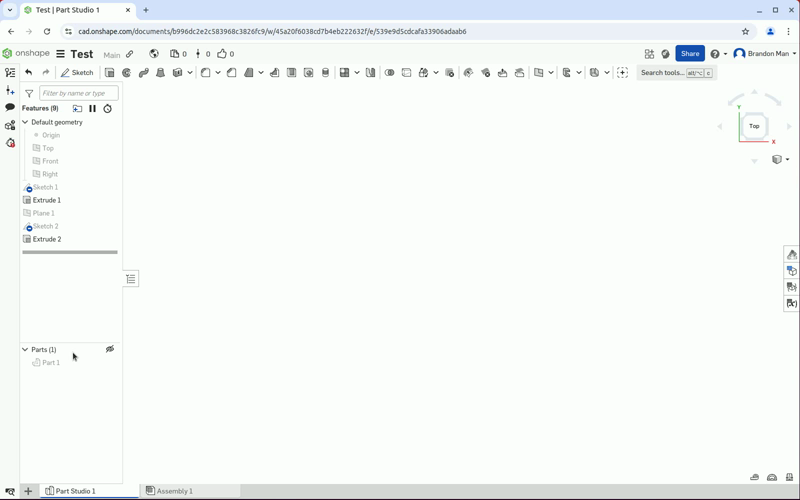
key_down(shift)
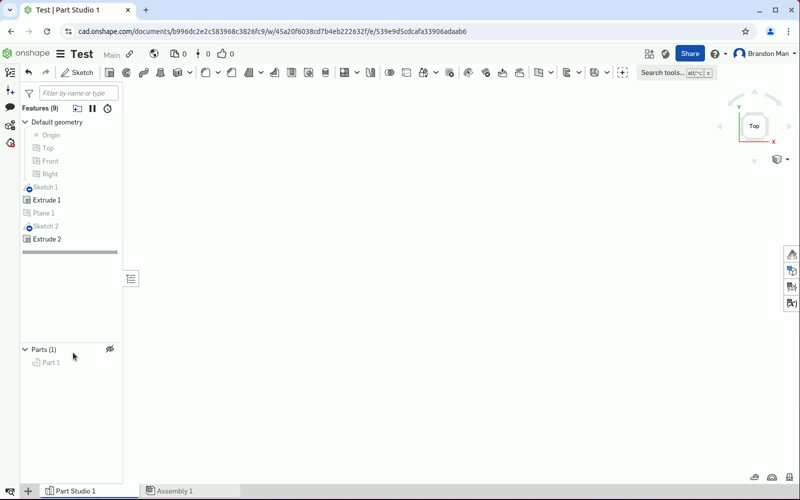
key(up)
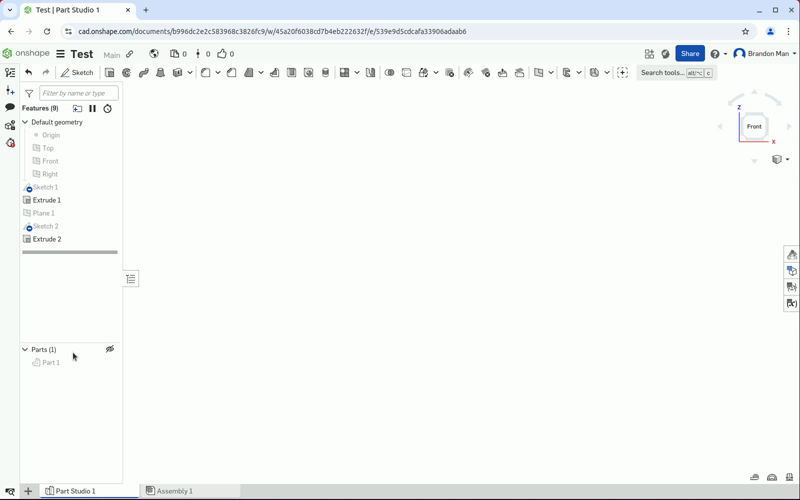
key_up(shift)
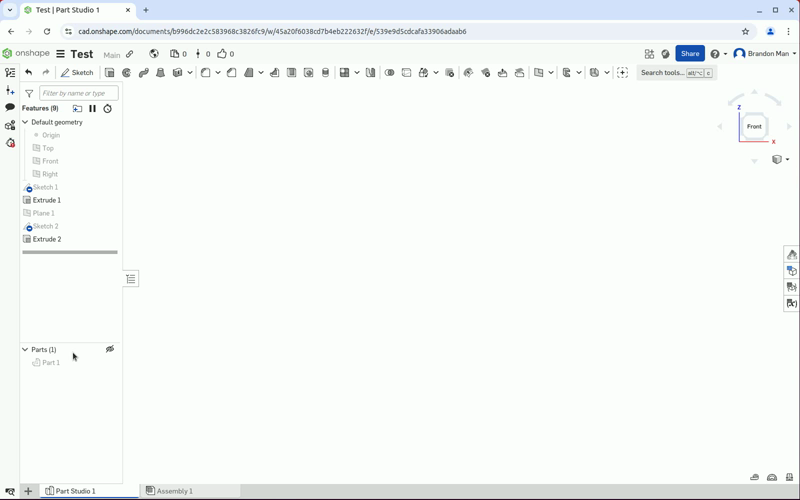
key(space)
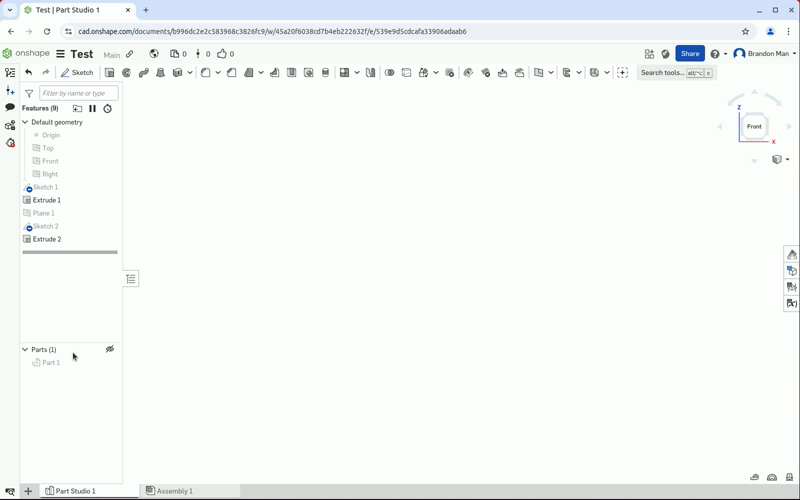
key_down(shift)
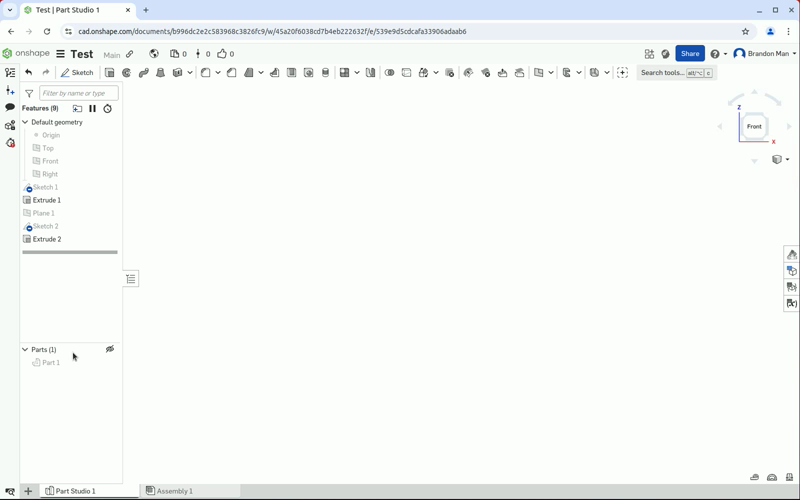
key(left)
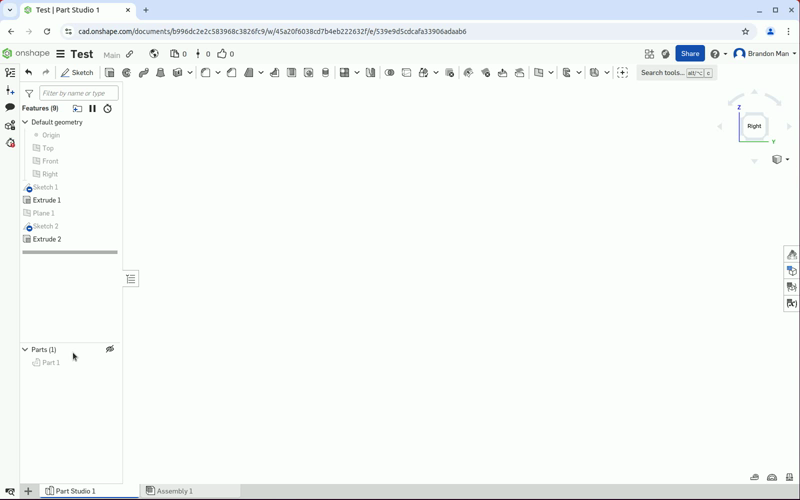
key_up(shift)
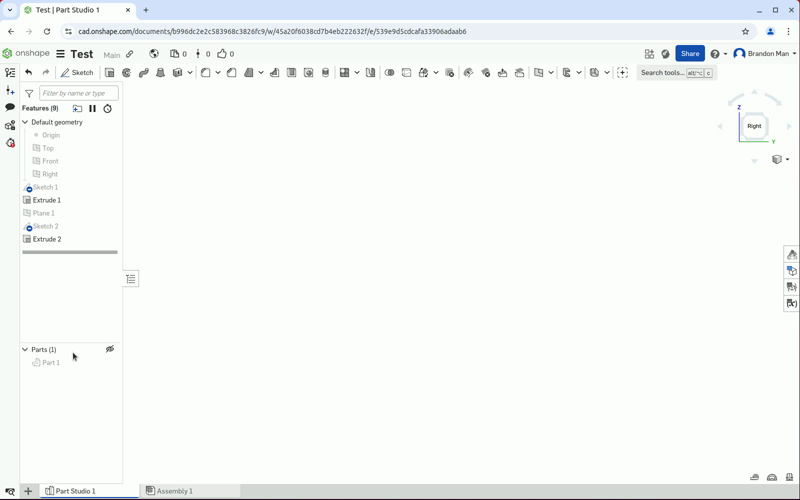
mouse_move(73, 352)
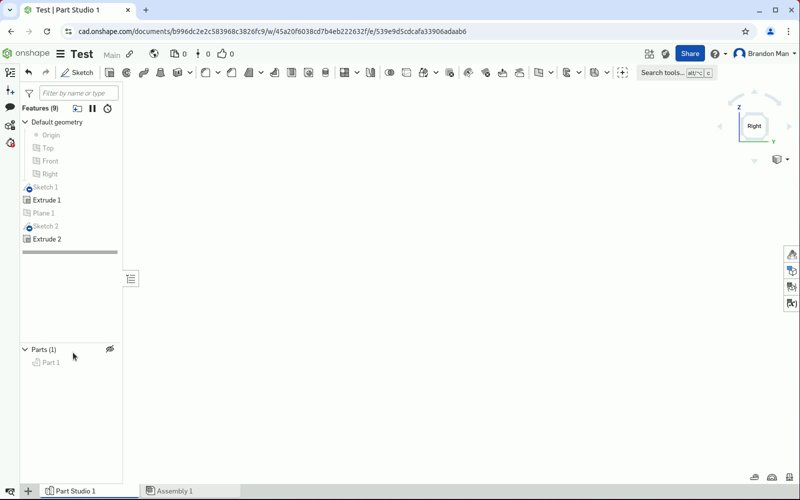
key(shift+y)
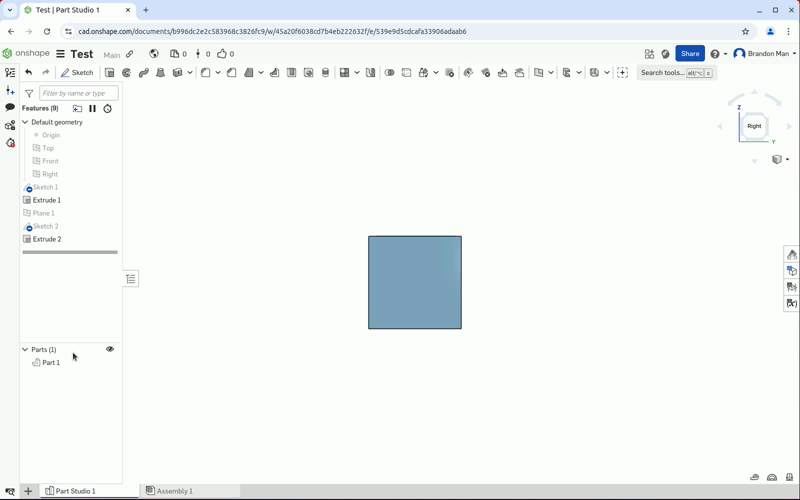
mouse_move(541, 75)
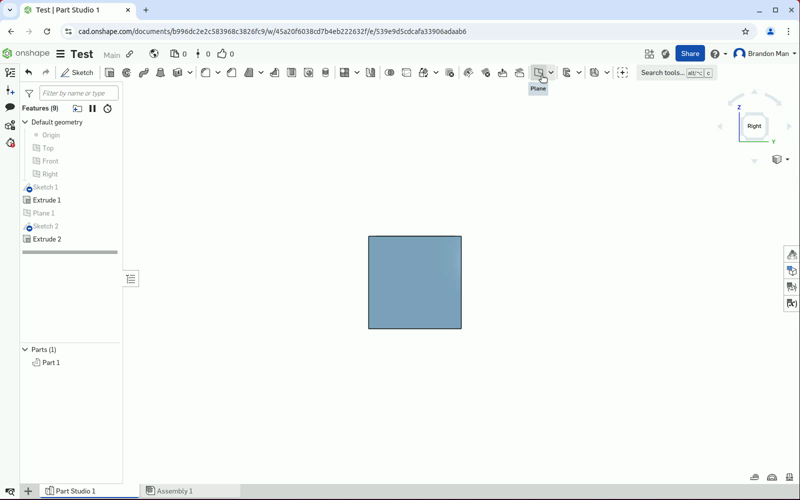
click(541, 75)
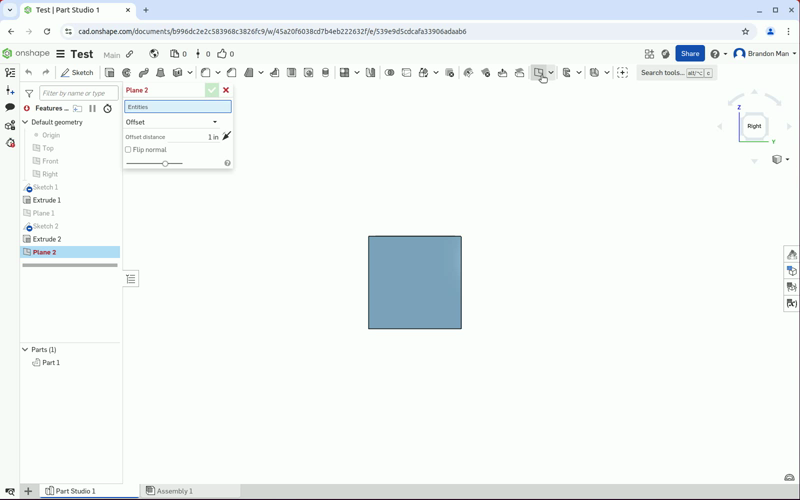
mouse_move(73, 176)
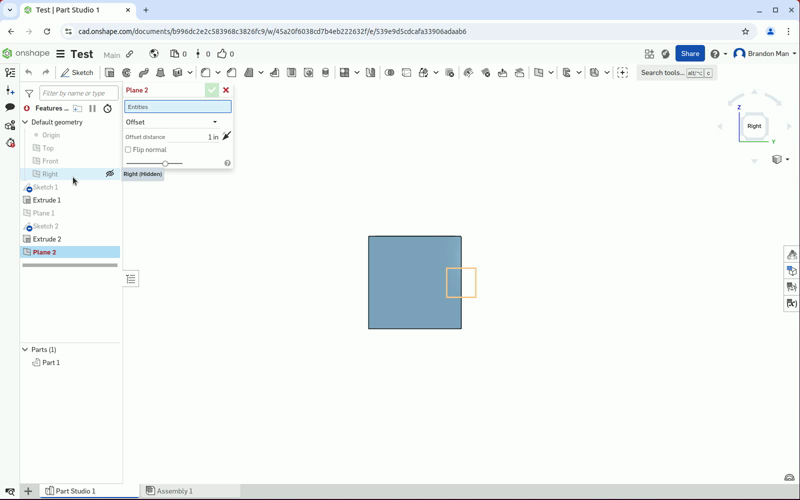
click(73, 176)
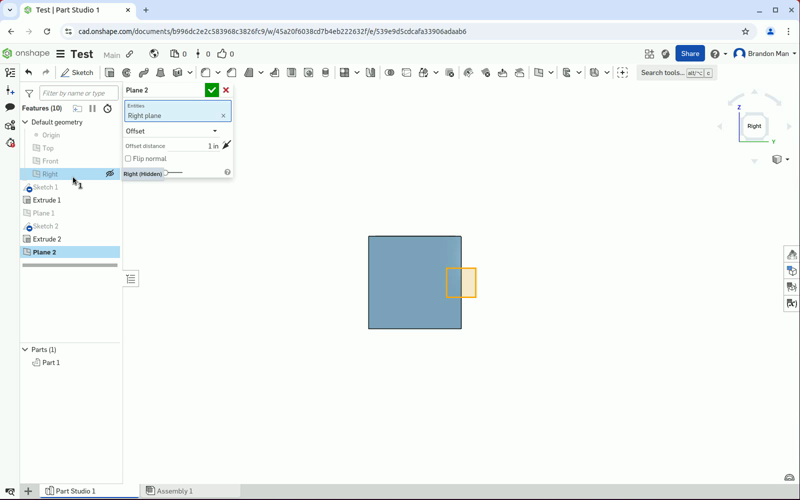
key(tab, 2)
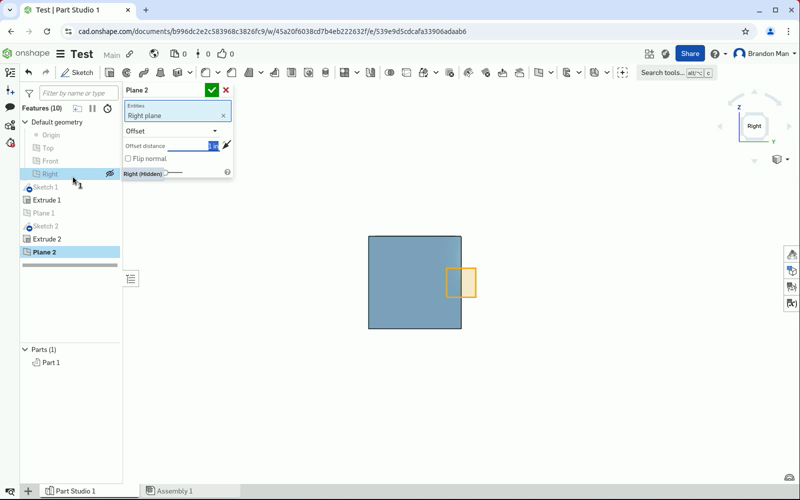
text(21.198)
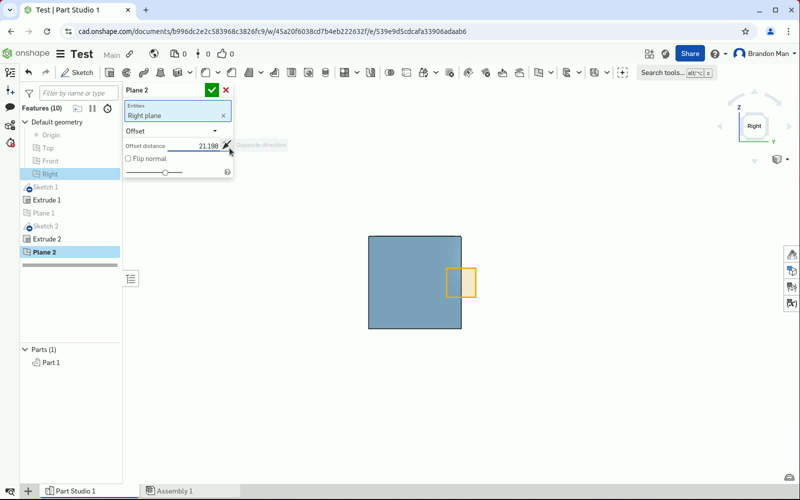
mouse_move(229, 147)
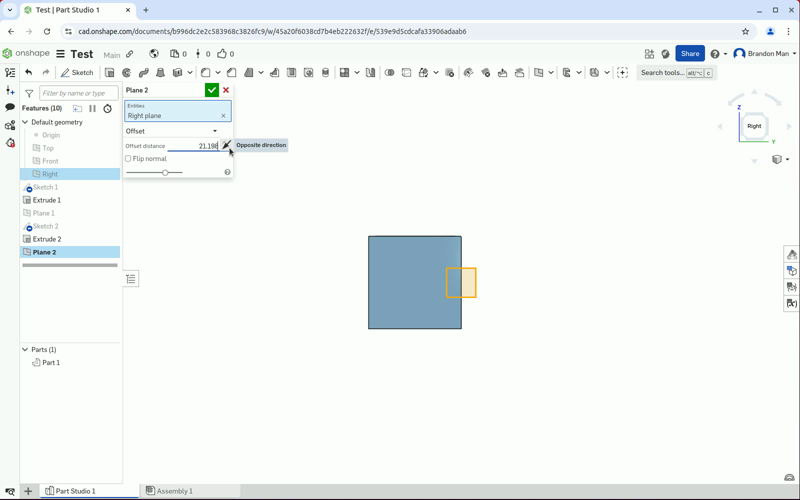
click(229, 147)
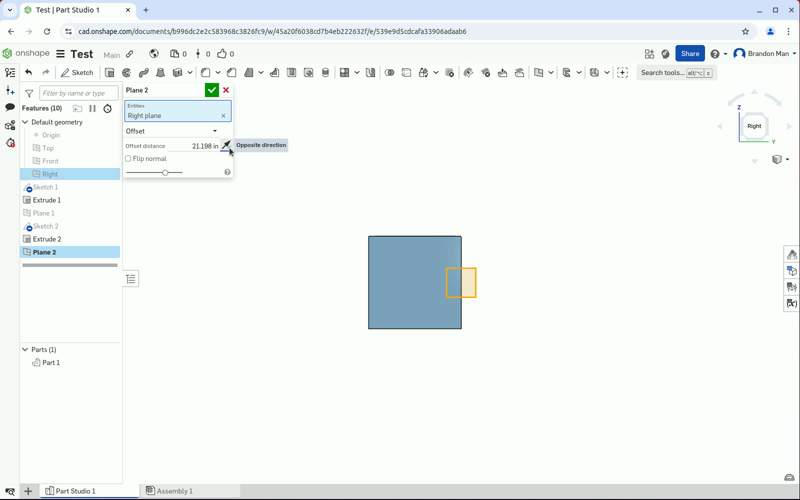
key(enter, 2)
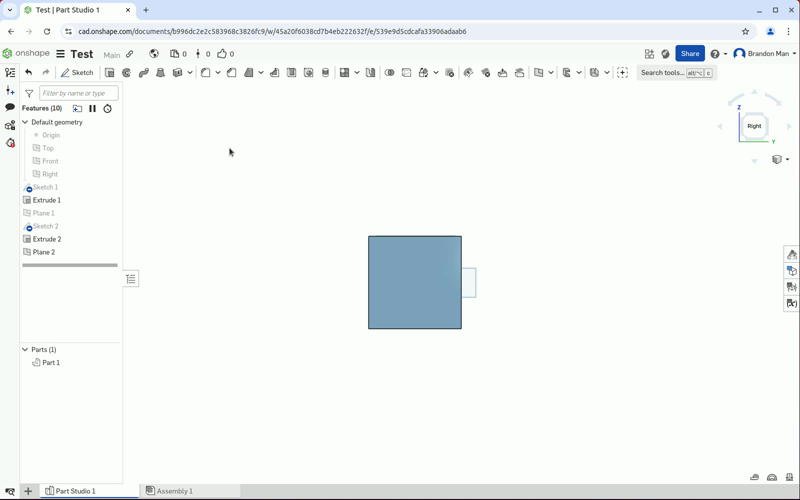
key(shift+s)
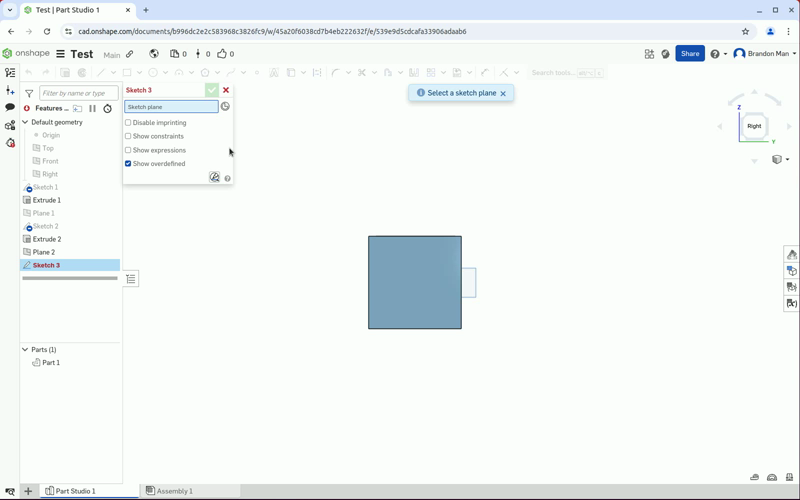
mouse_move(73, 254)
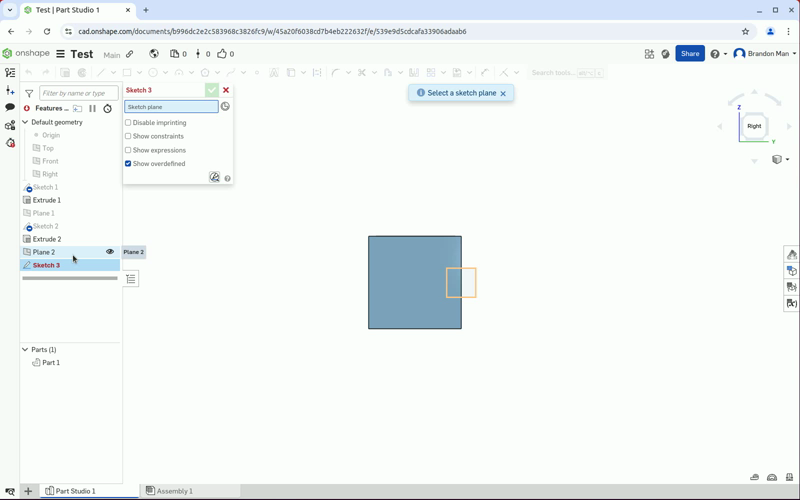
click(73, 254)
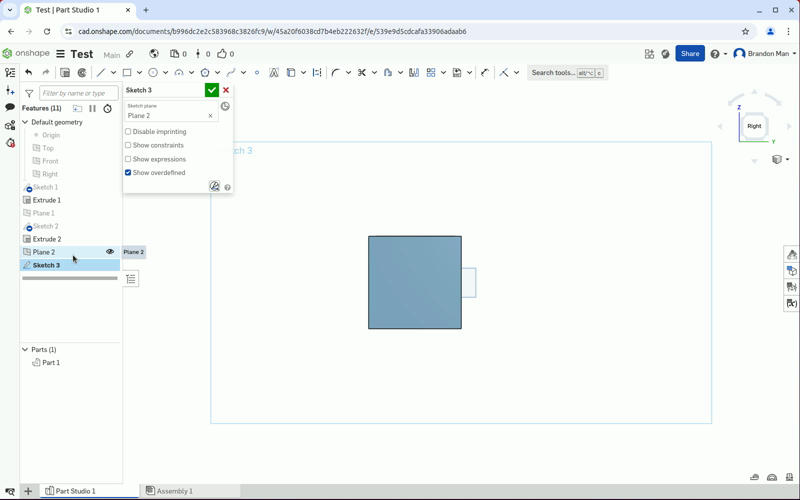
mouse_move(73, 352)
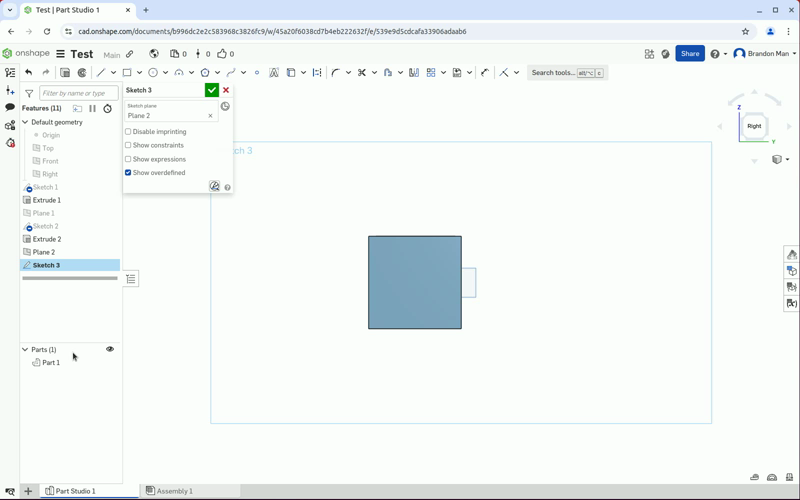
key(y)
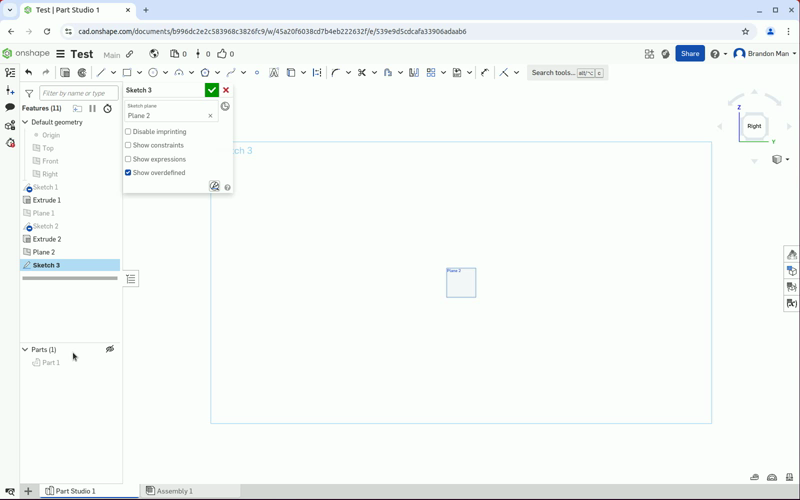
key(l)
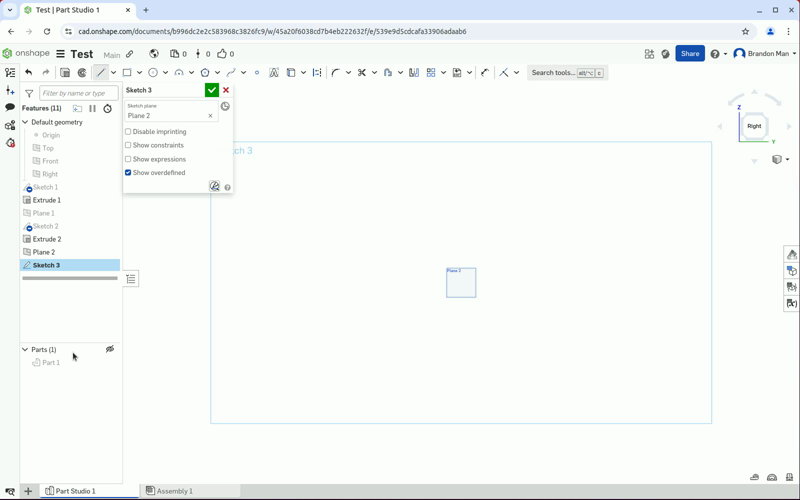
key_down(shift)
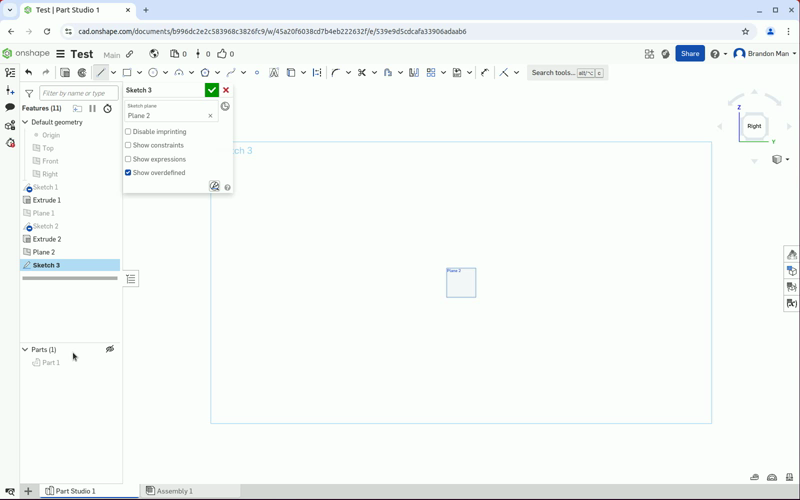
mouse_move(383, 297)
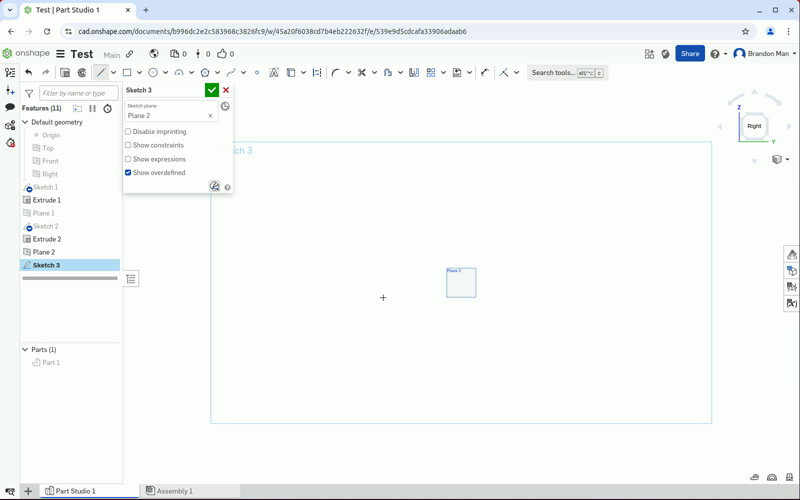
click(383, 297)
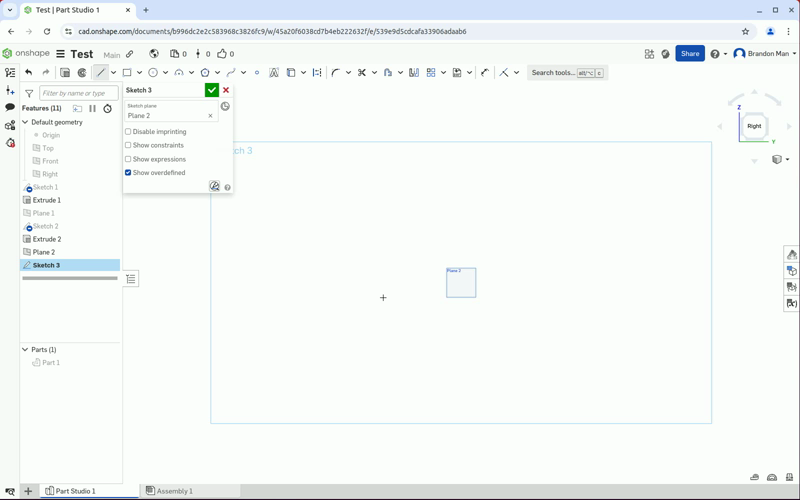
key_up(shift)
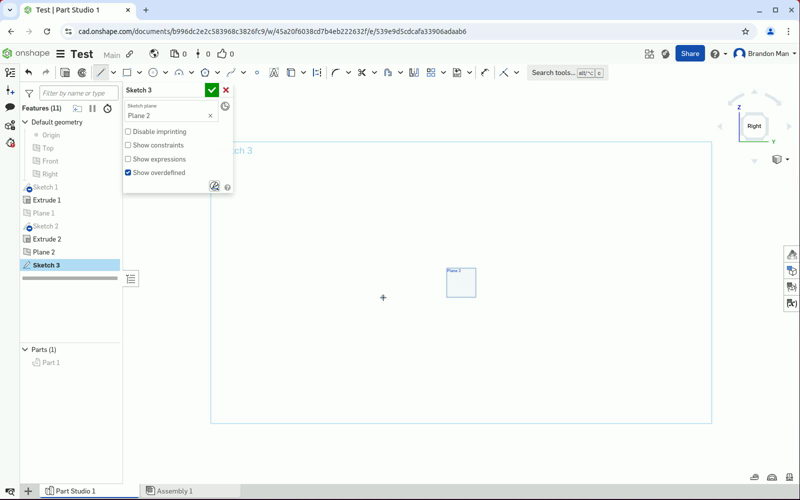
key_down(shift)
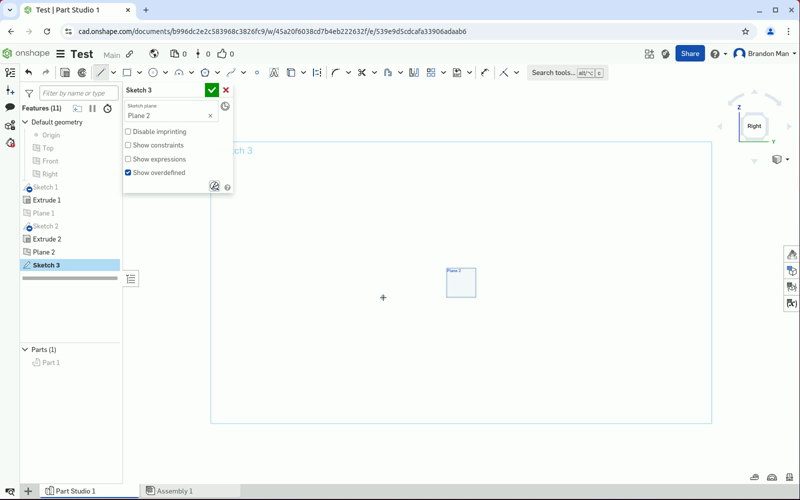
mouse_move(444, 297)
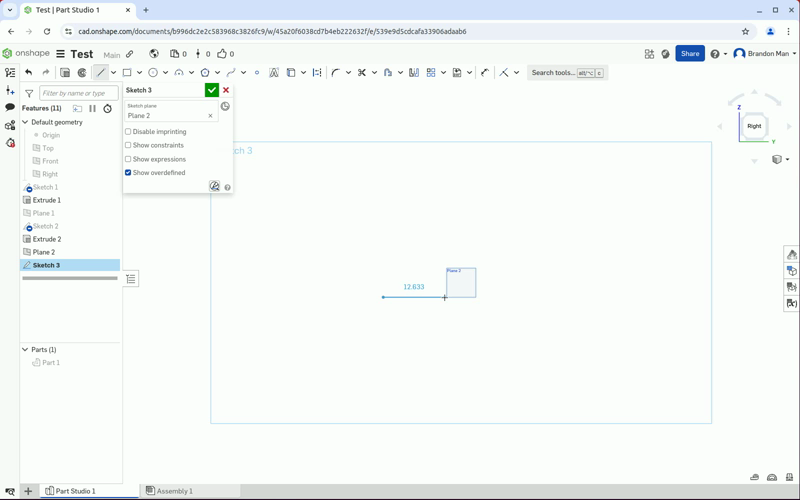
click(444, 297)
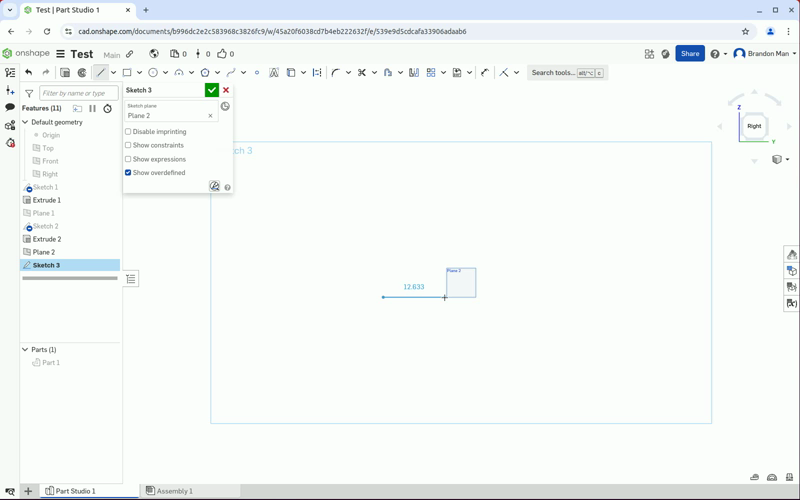
key_up(shift)
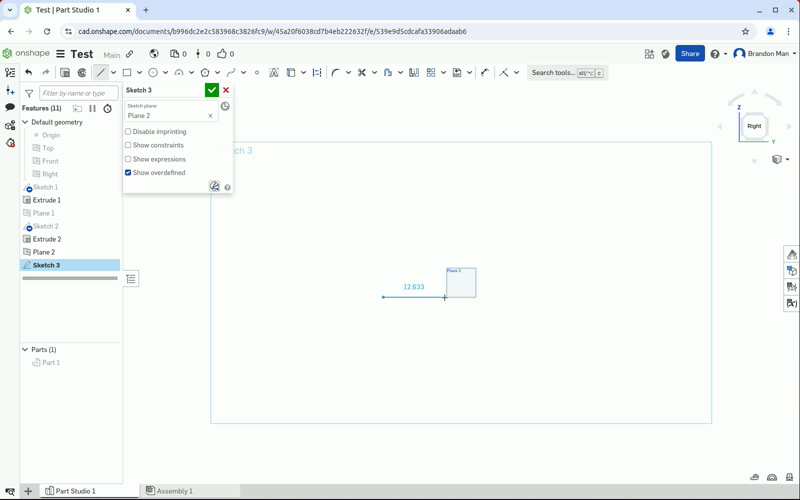
key_down(shift)
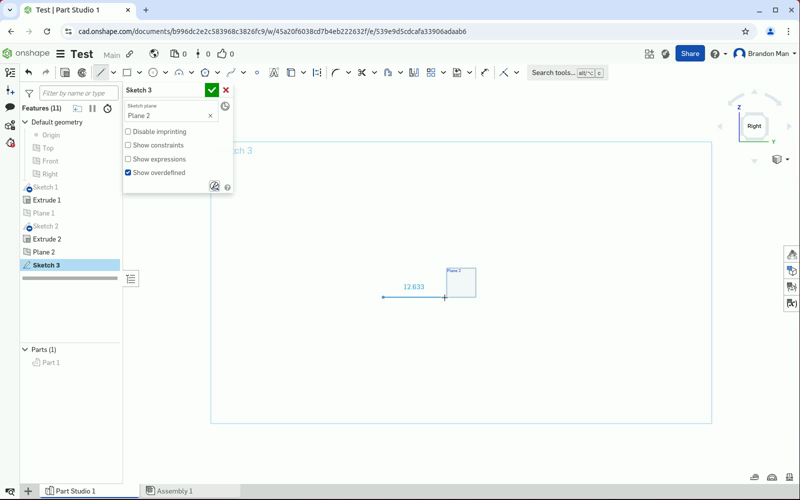
mouse_move(444, 235)
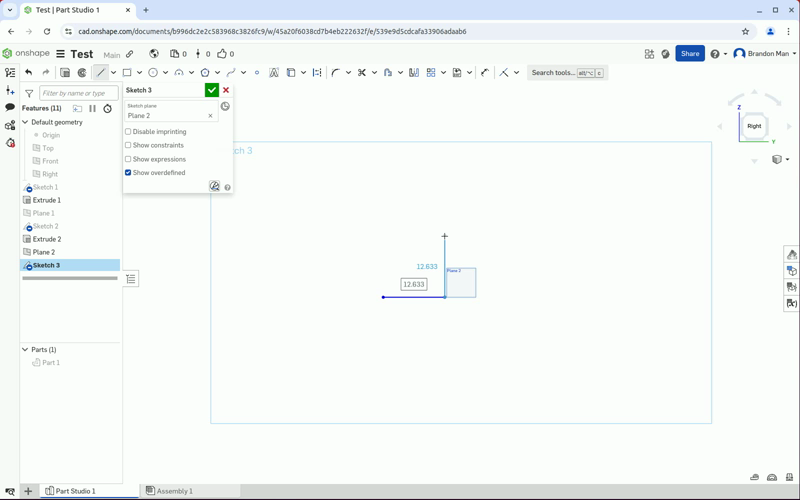
click(444, 235)
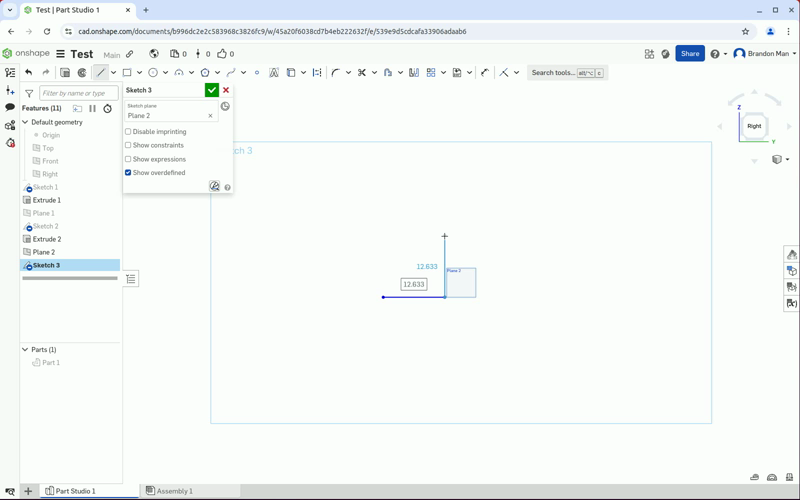
key_up(shift)
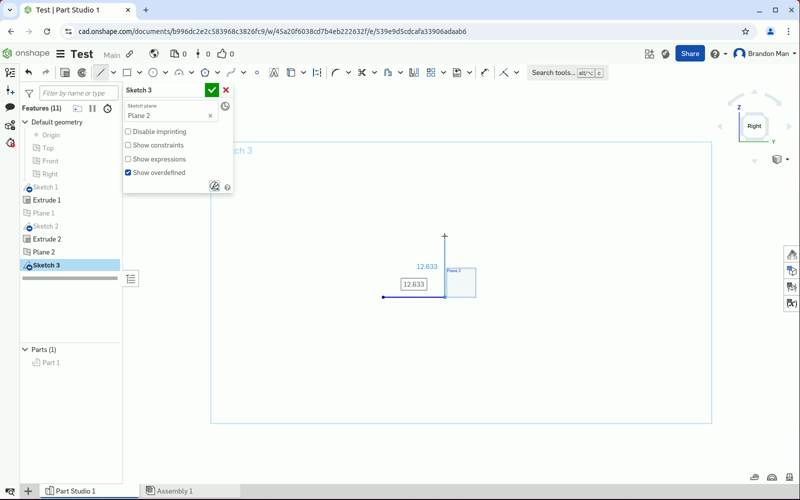
key_down(shift)
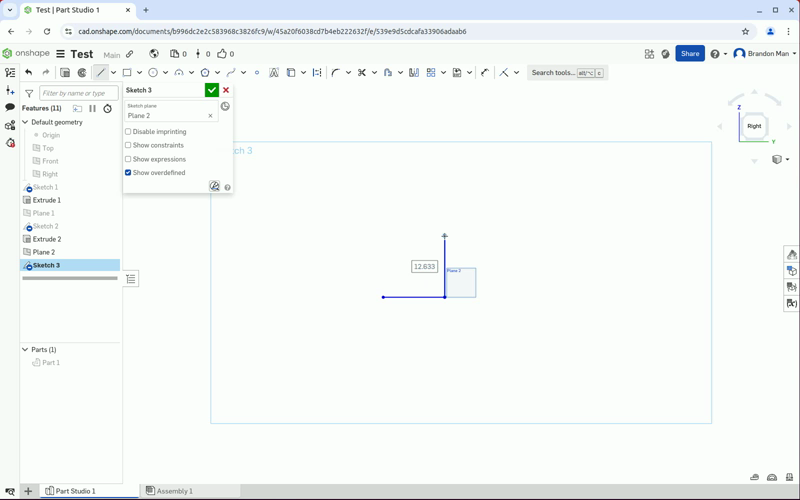
mouse_move(474, 235)
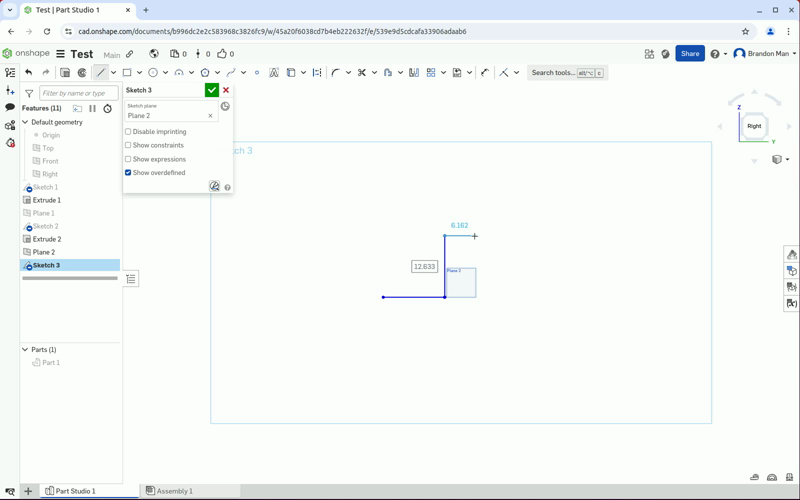
mouse_move(429, 235)
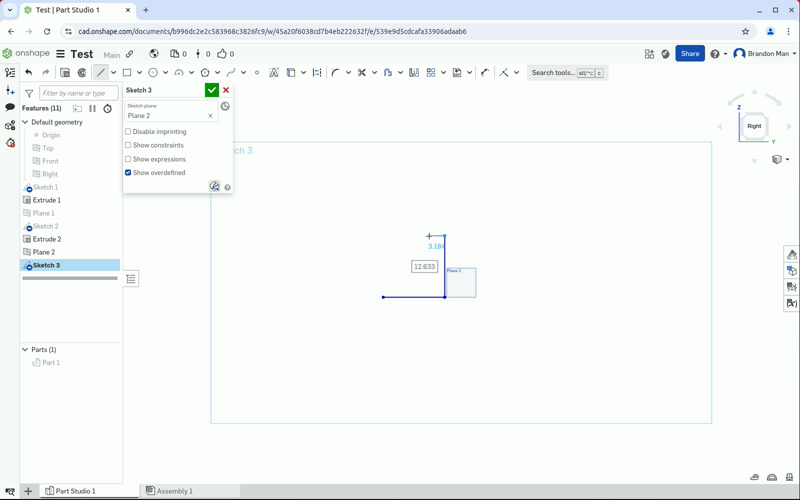
click(429, 235)
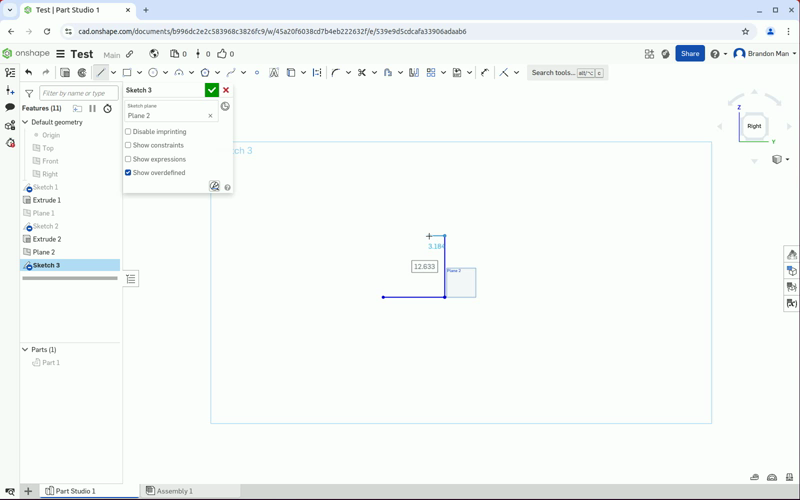
key_up(shift)
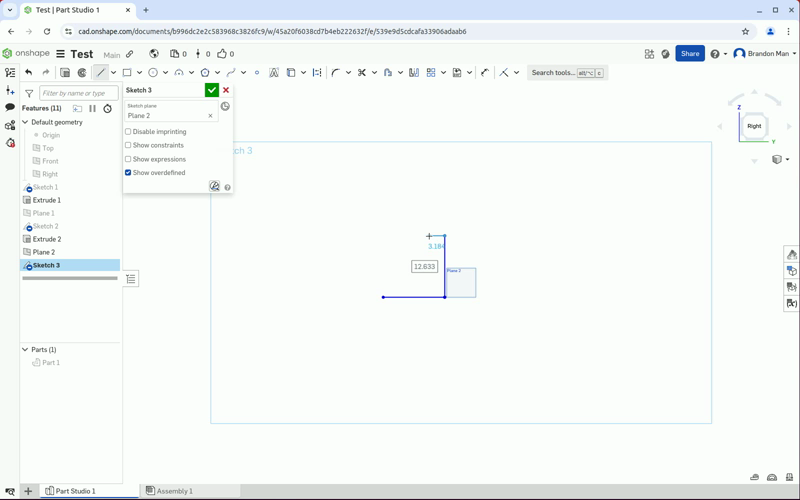
key(esc)
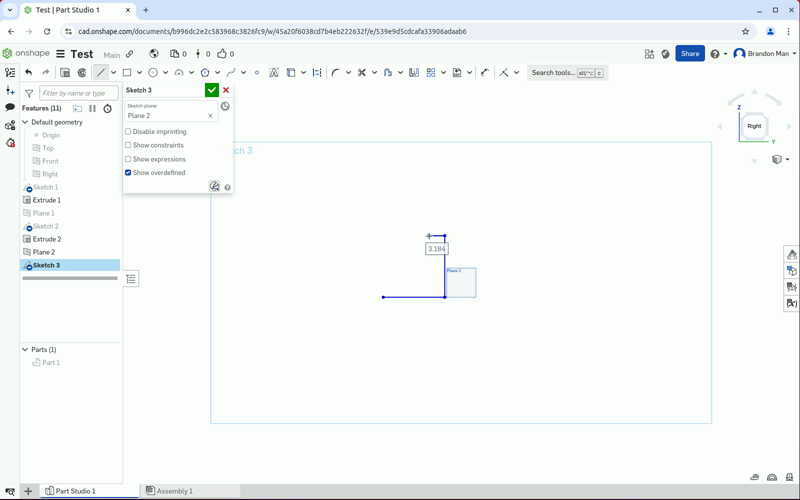
key(a)
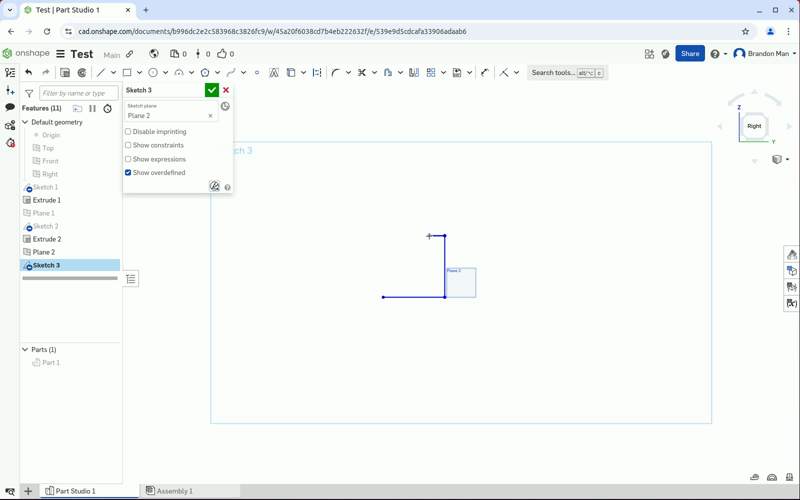
mouse_move(429, 235)
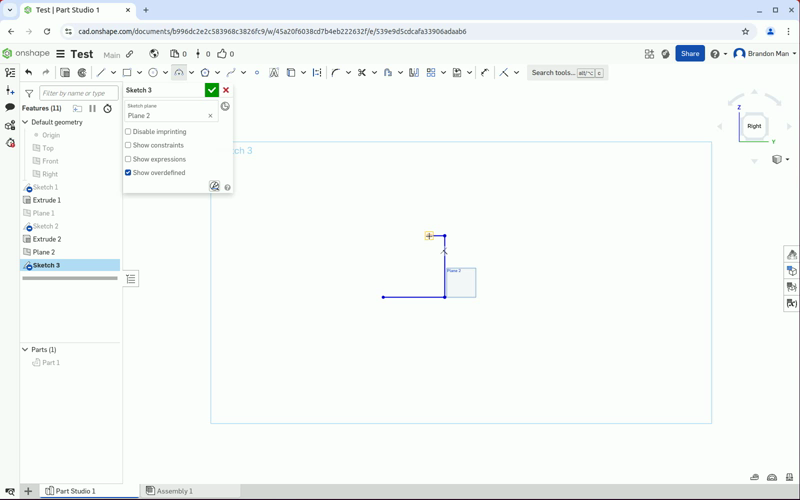
click(429, 235)
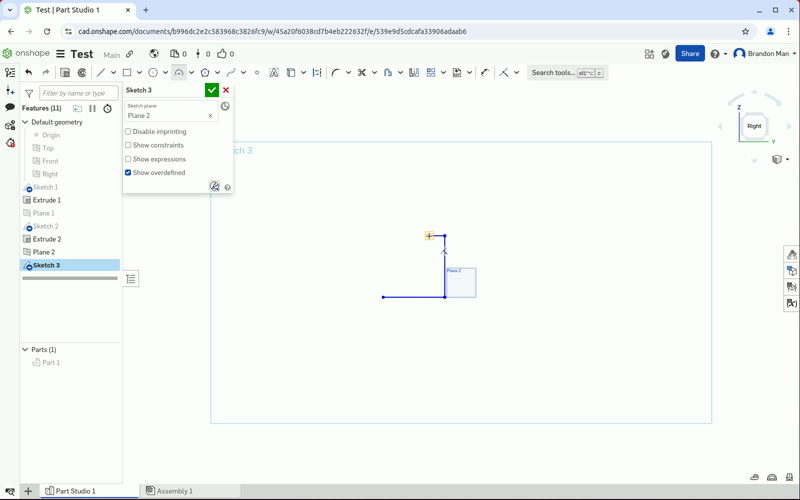
key_down(shift)
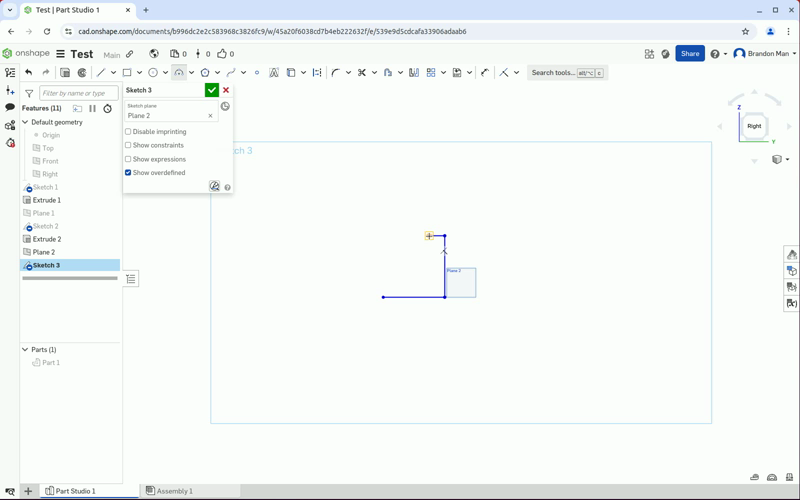
mouse_move(398, 235)
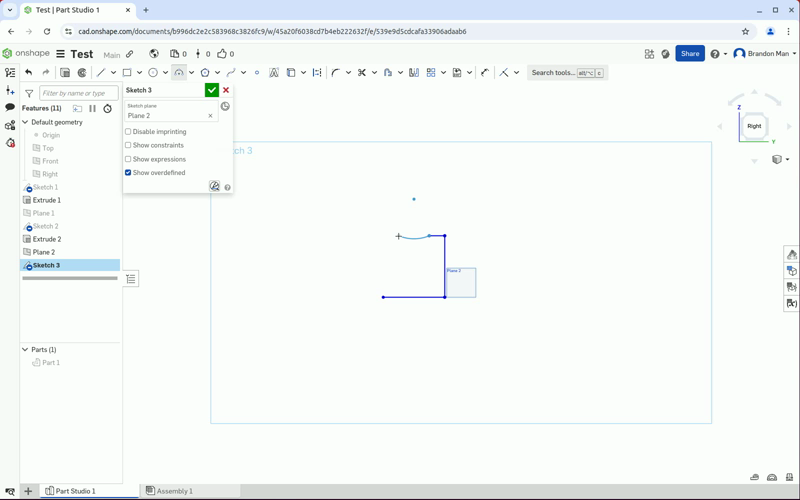
click(398, 235)
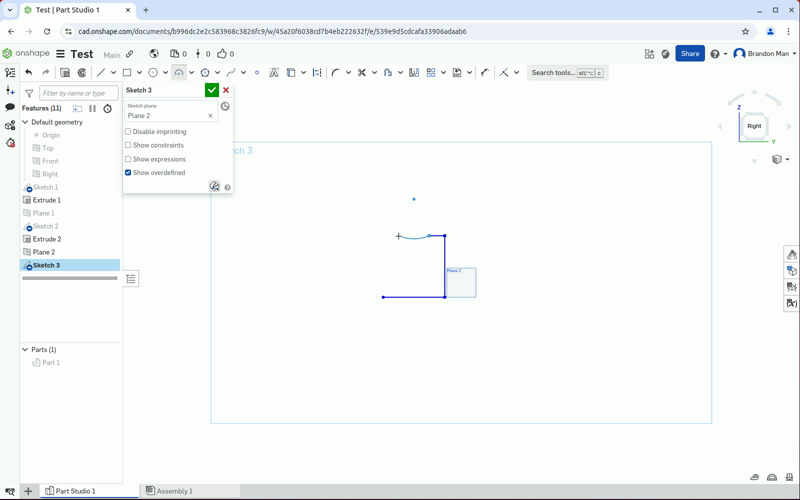
mouse_move(413, 250)
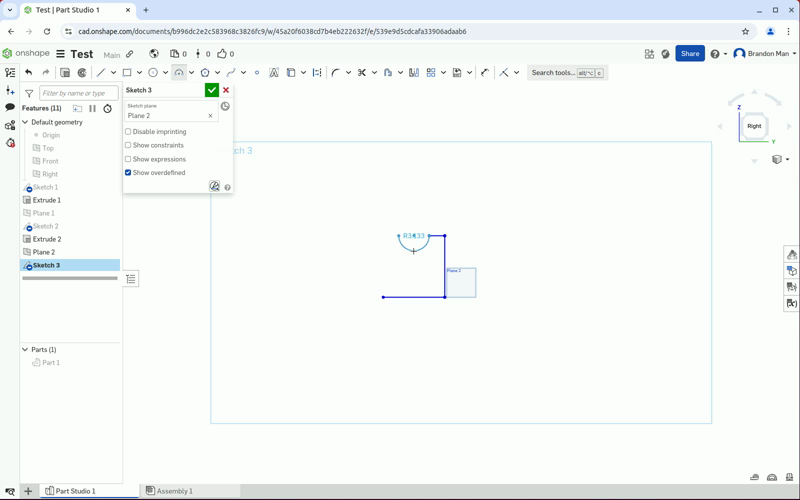
click(413, 250)
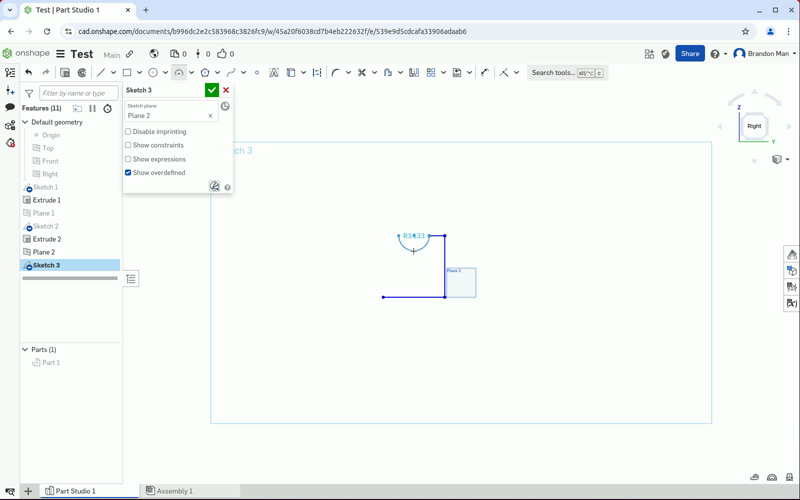
key_up(shift)
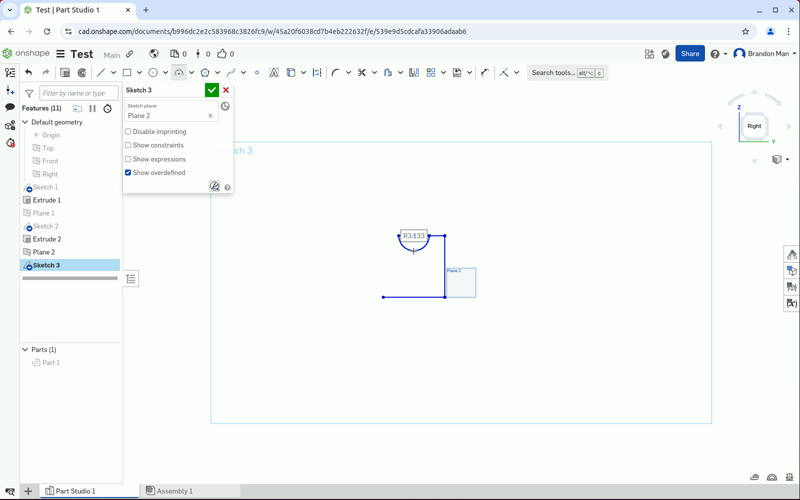
key(esc)
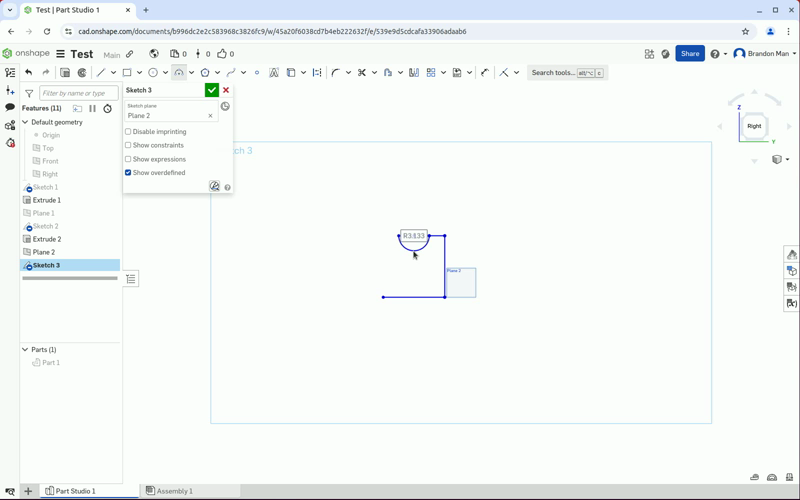
key(l)
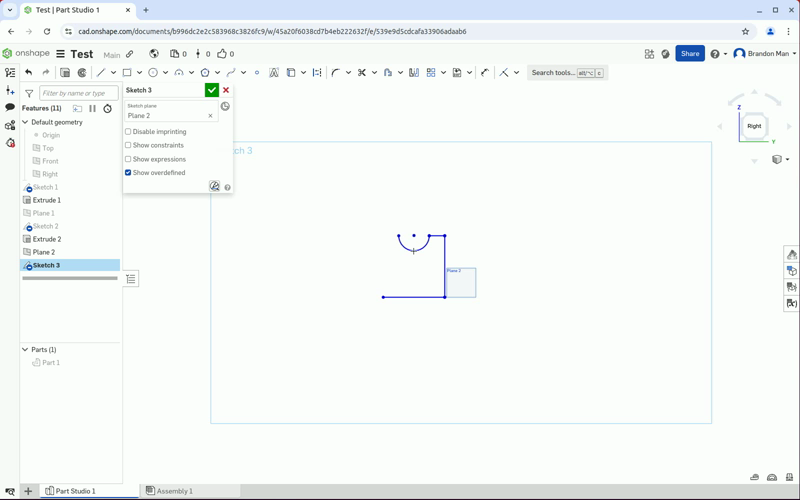
mouse_move(398, 235)
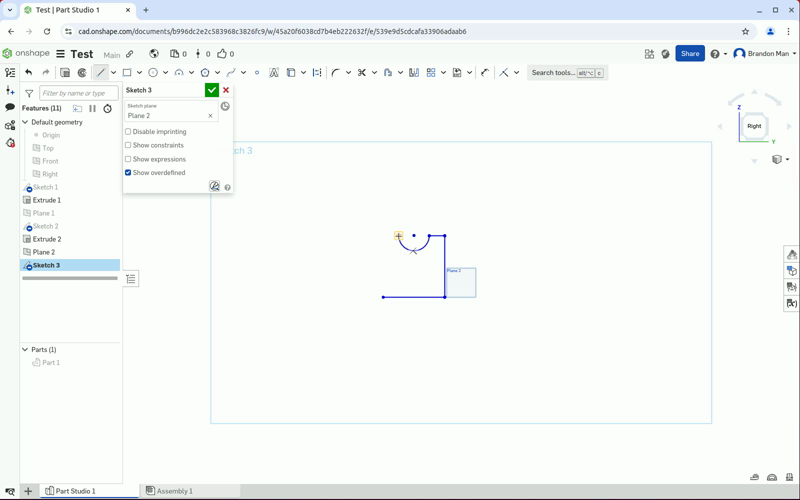
click(398, 235)
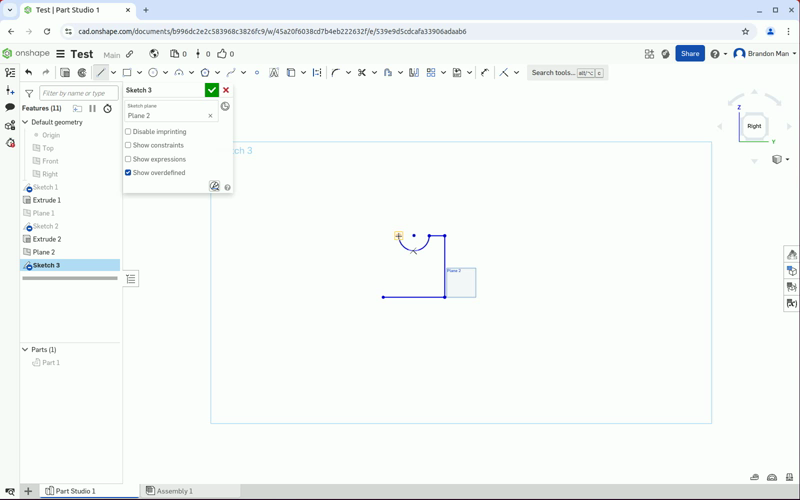
key_down(shift)
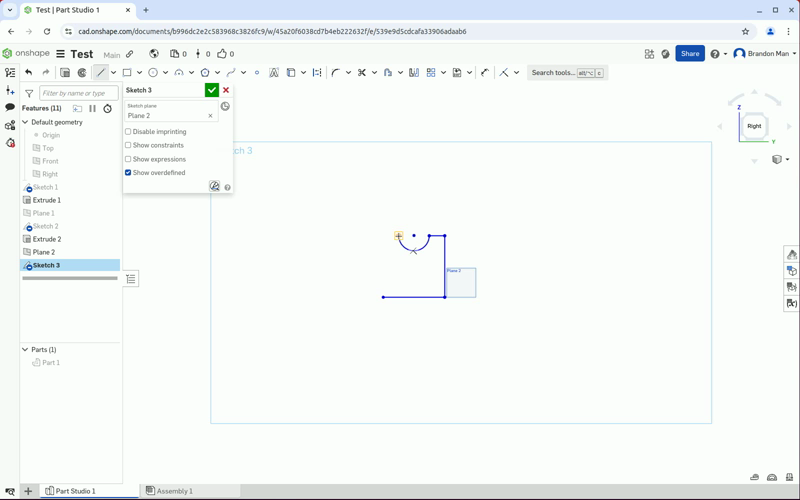
mouse_move(428, 235)
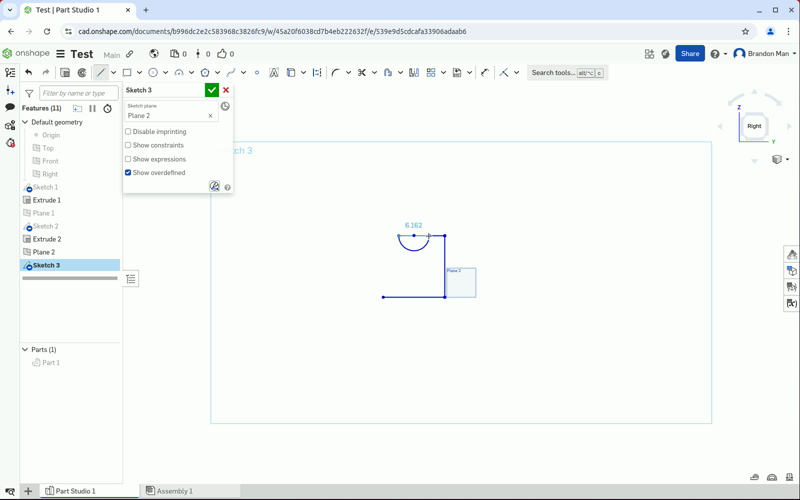
mouse_move(383, 235)
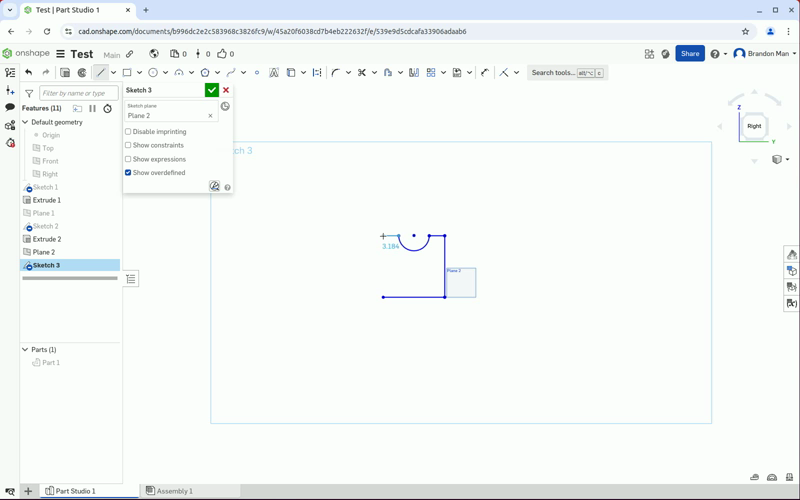
click(383, 235)
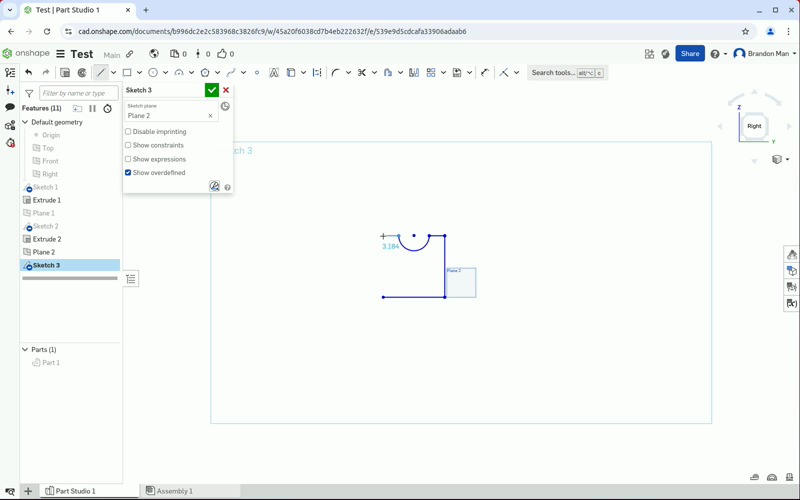
key_up(shift)
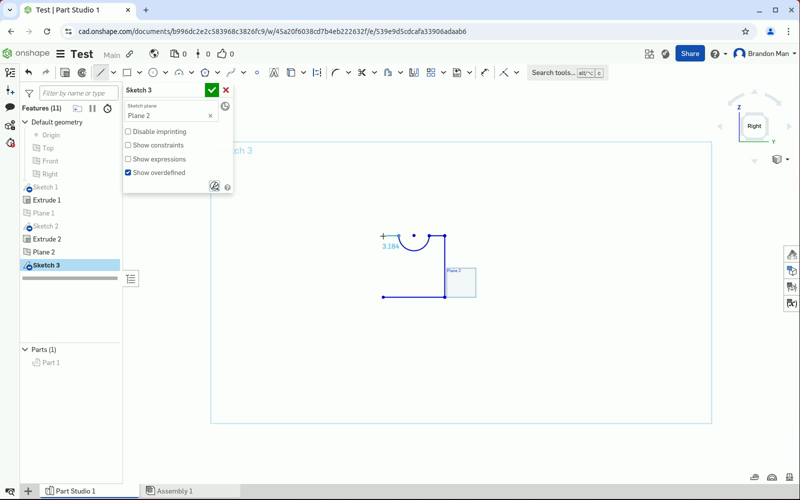
key_down(shift)
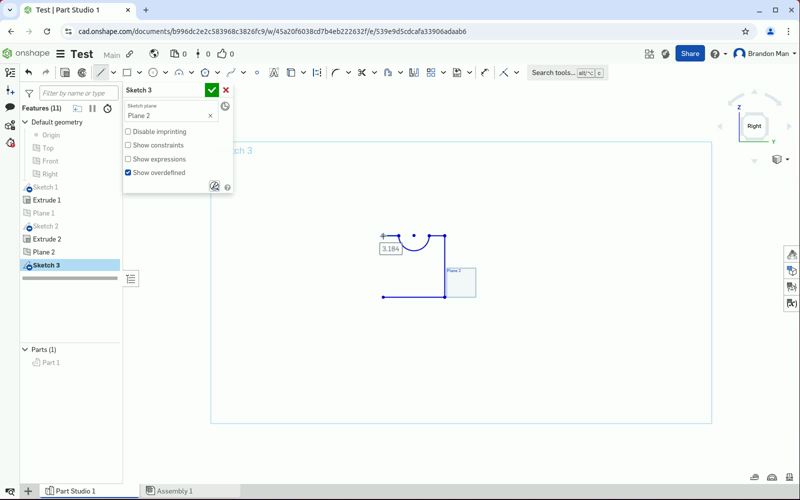
mouse_move(383, 297)
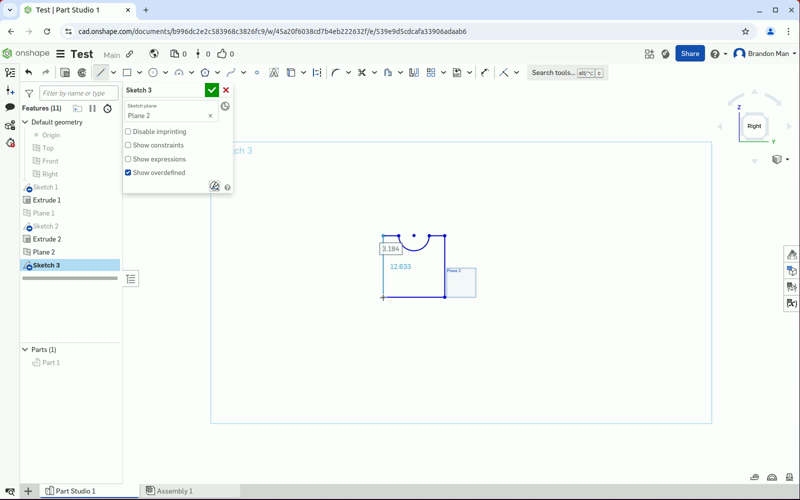
key_up(shift)
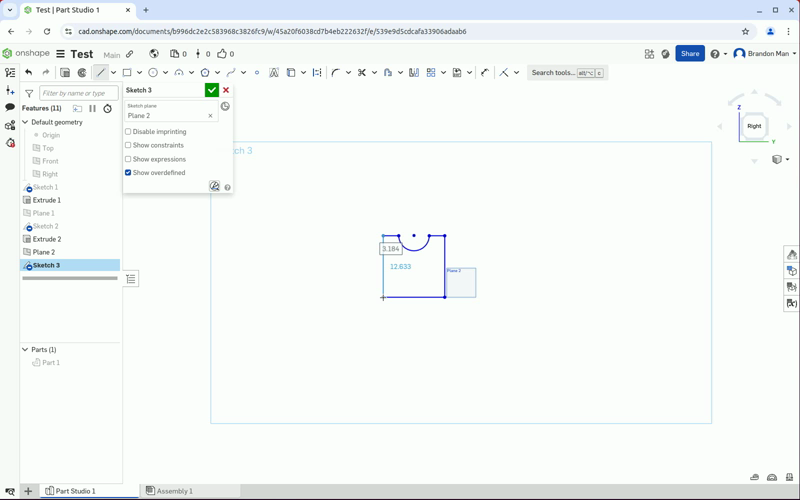
click(383, 297)
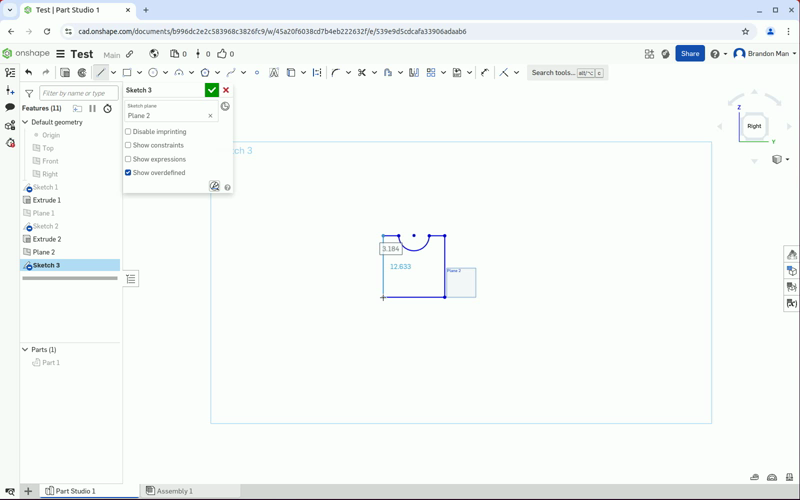
key(esc)
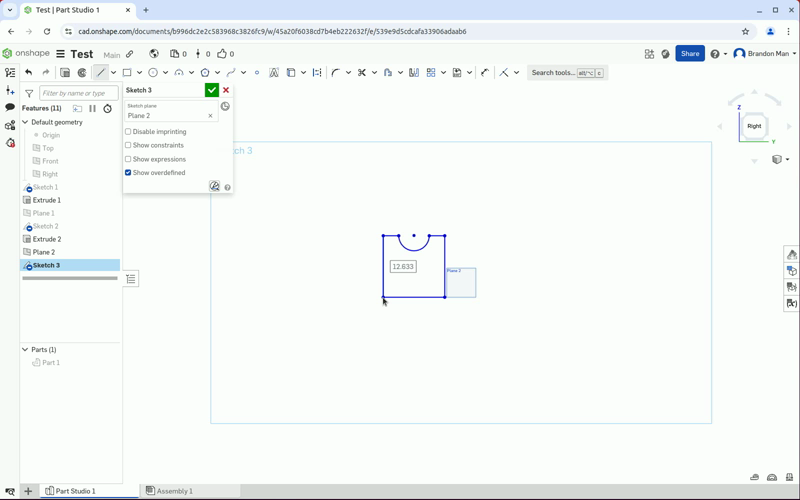
mouse_move(394, 242)
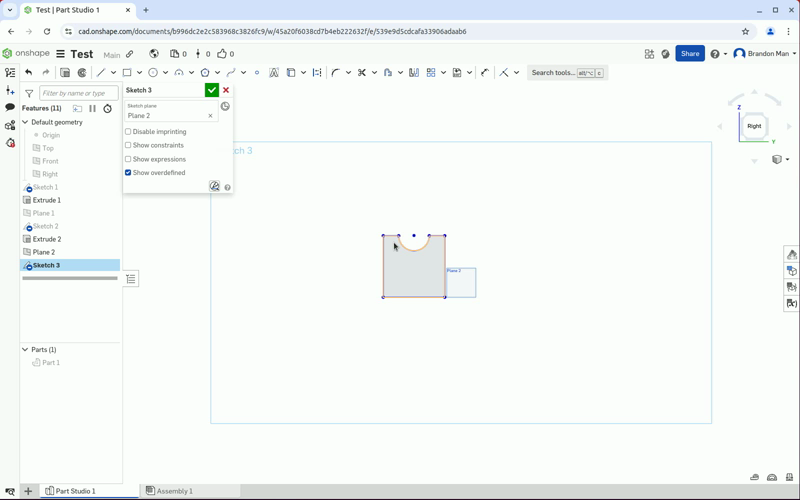
scroll(6)
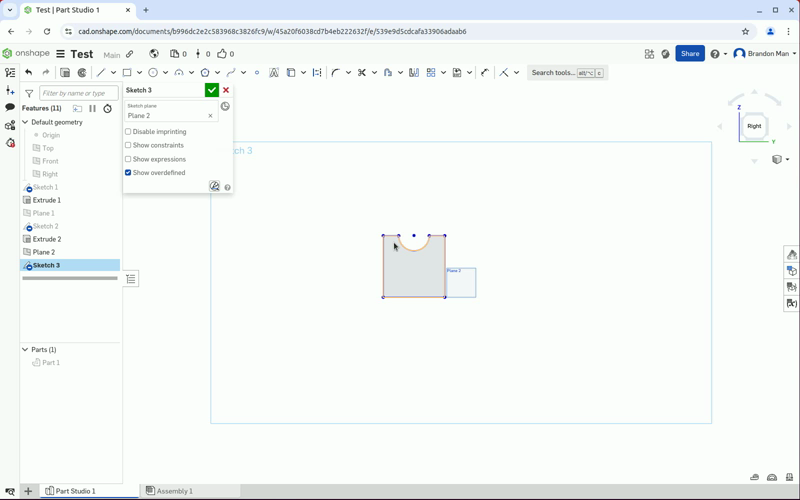
scroll(6)
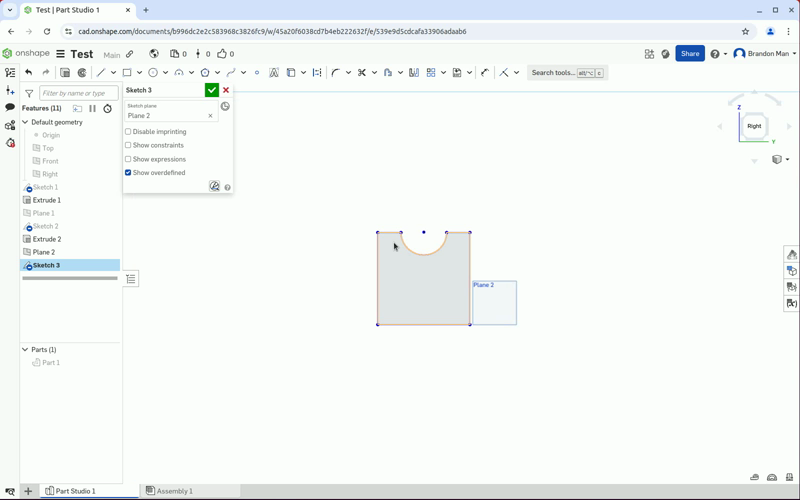
scroll(6)
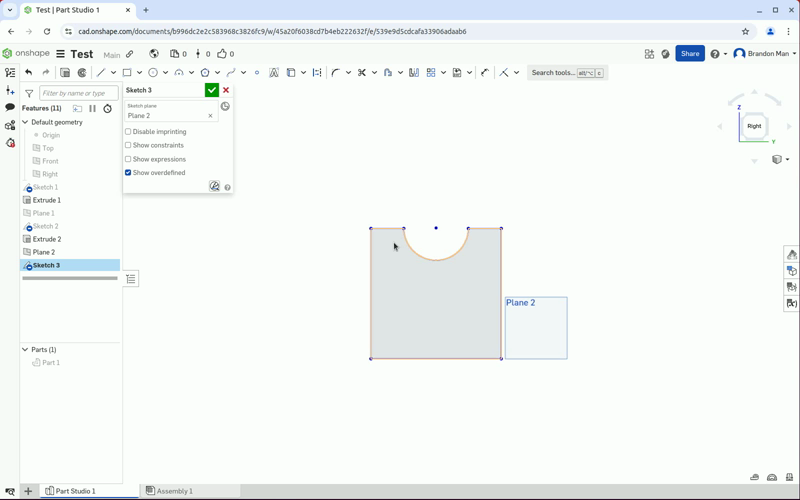
scroll(6)
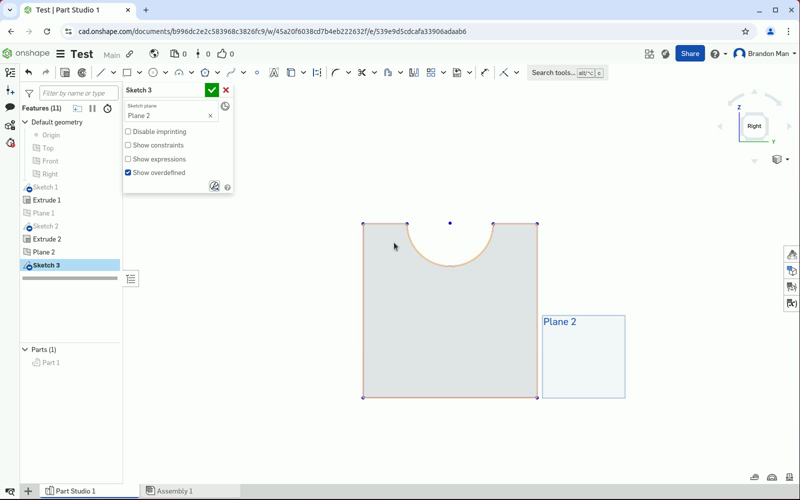
scroll(6)
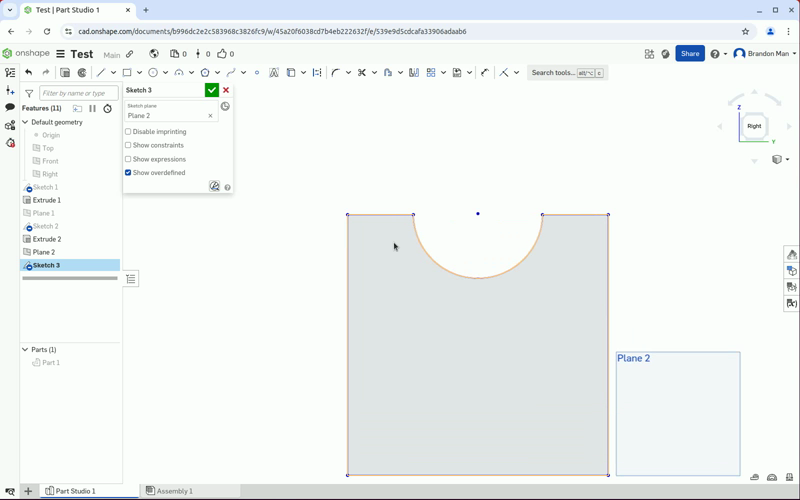
scroll(6)
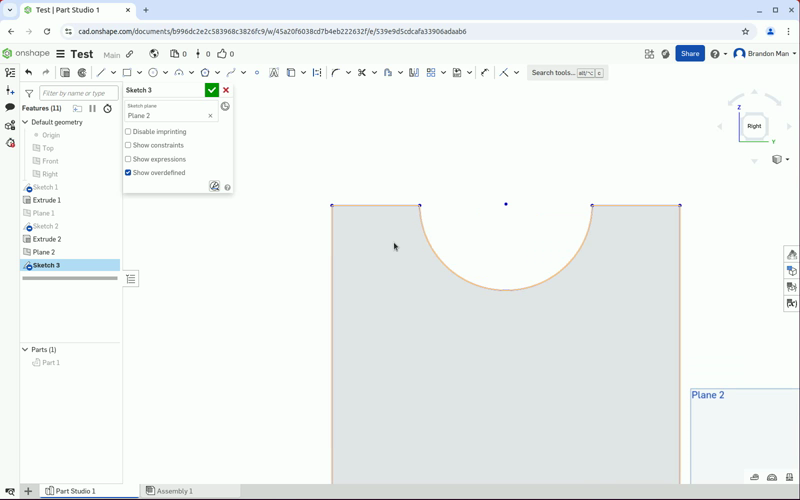
scroll(6)
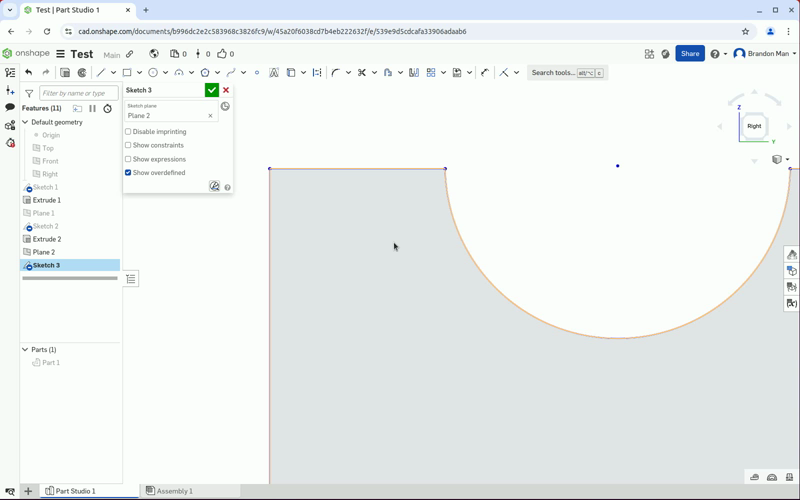
click(394, 242)
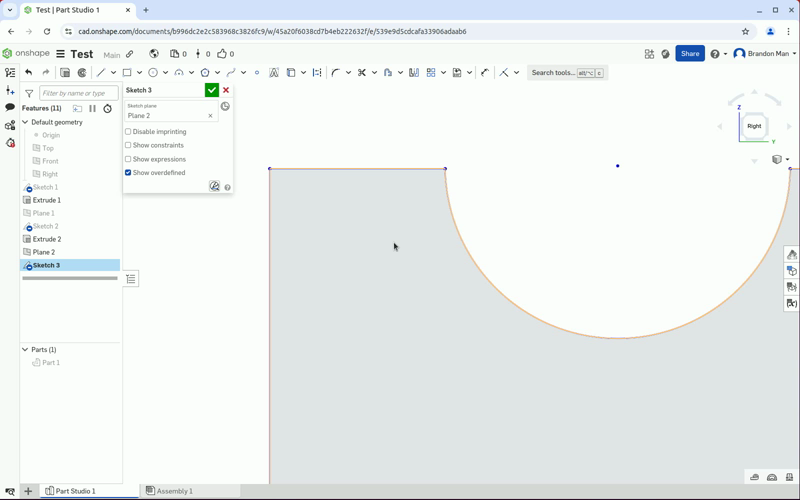
scroll(-6)
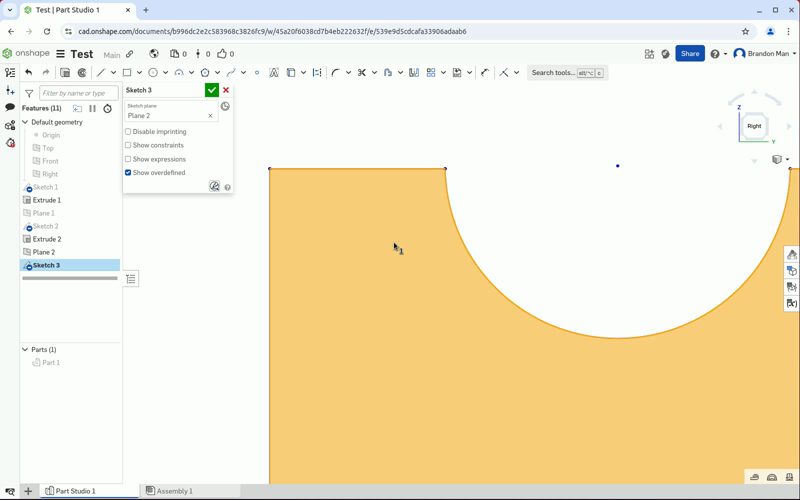
scroll(-6)
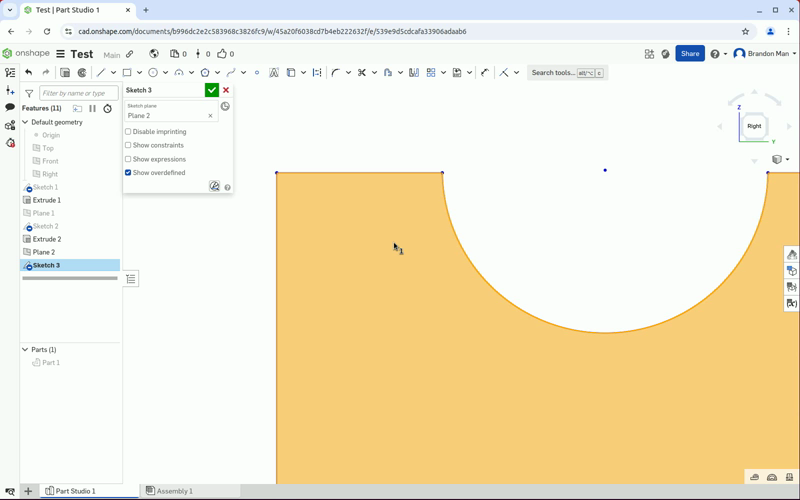
scroll(-6)
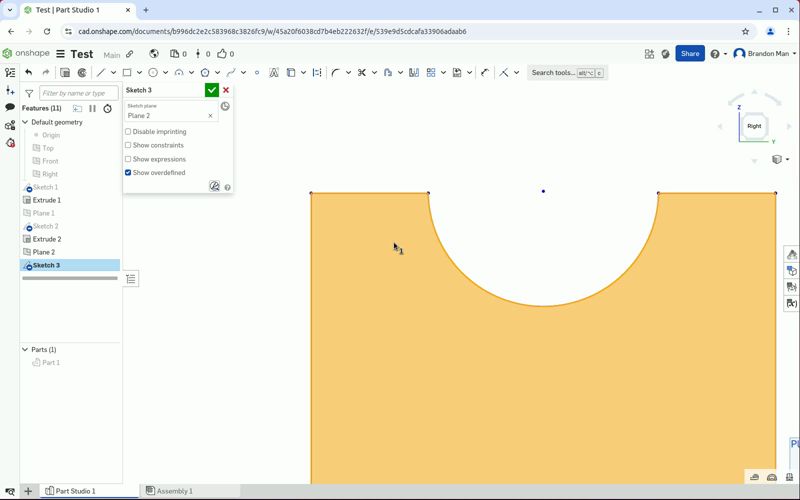
scroll(-6)
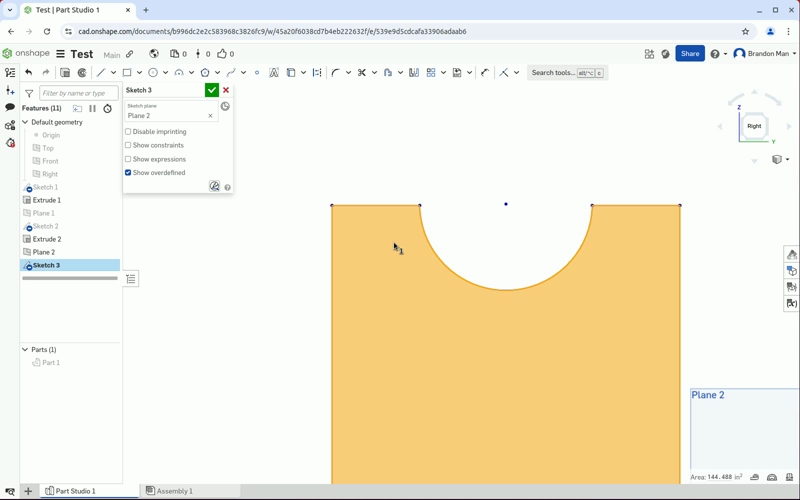
scroll(-6)
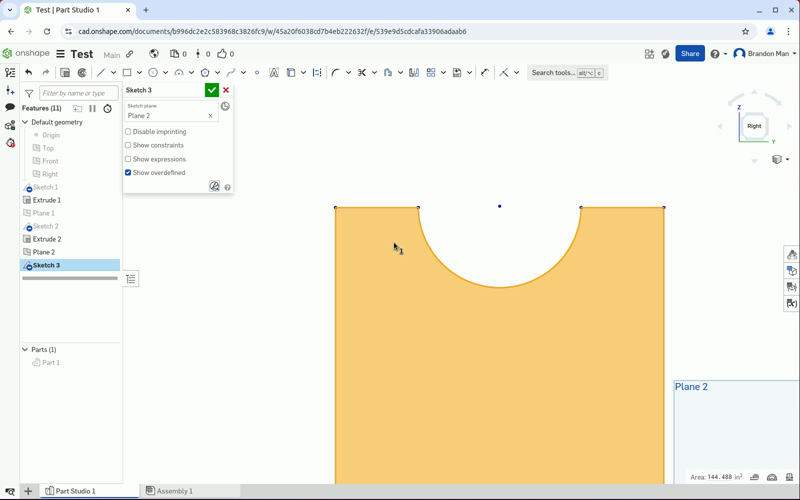
scroll(-6)
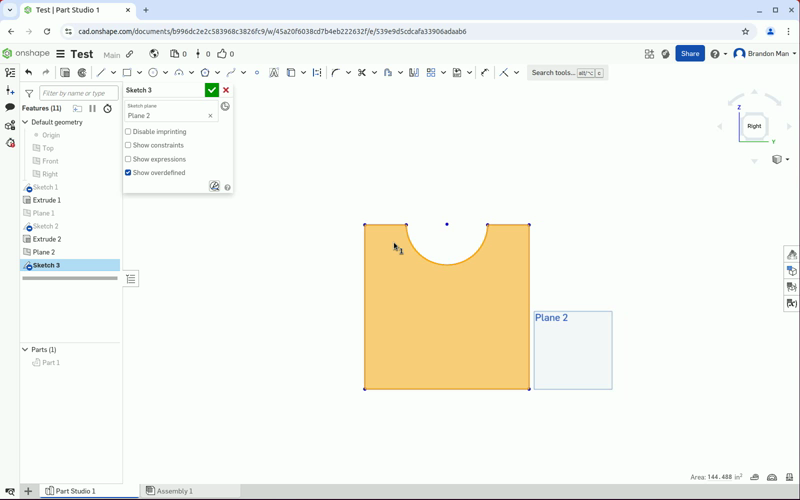
scroll(-6)
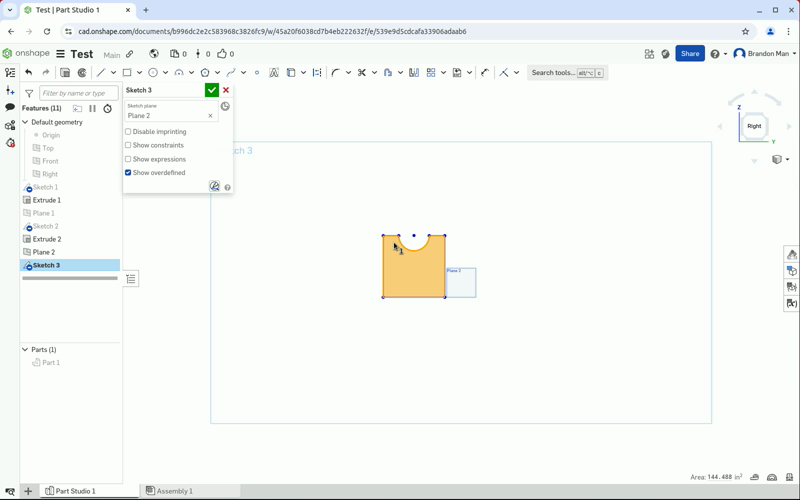
mouse_move(73, 352)
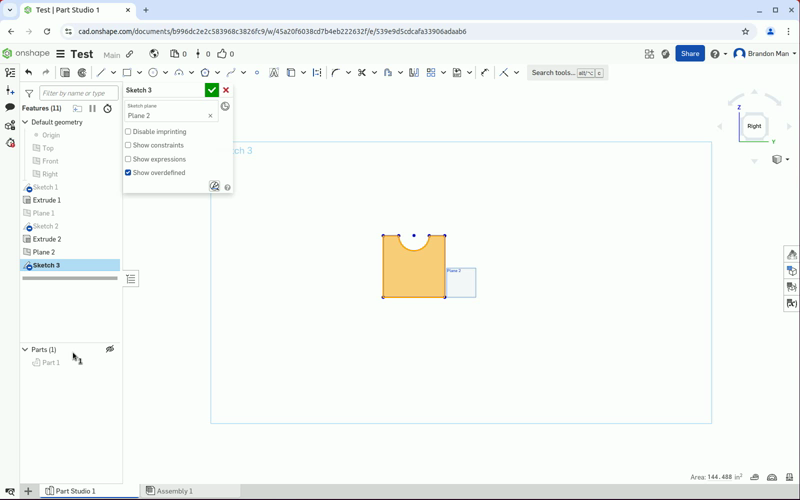
key(shift+y)
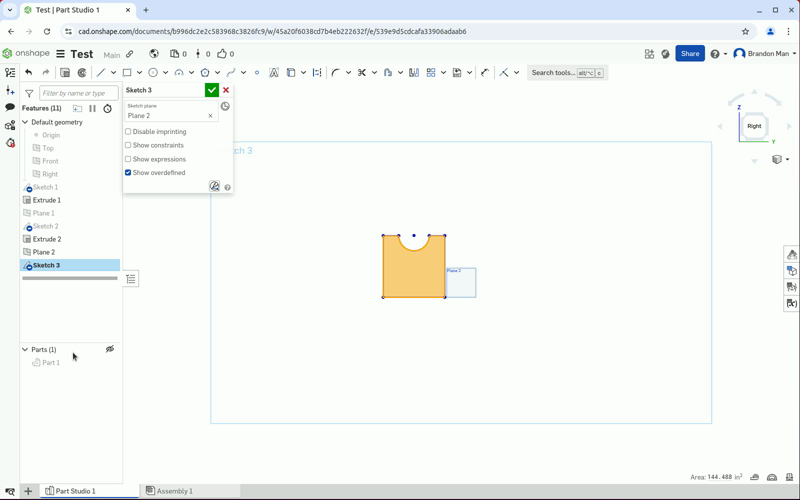
key(shift+e)
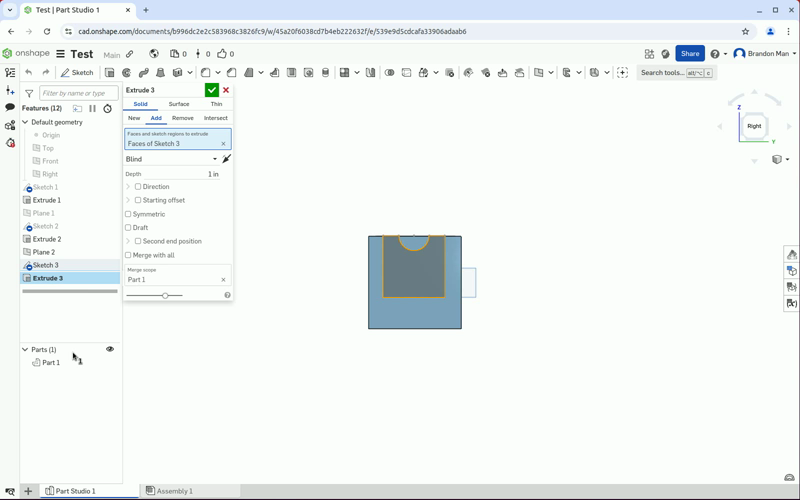
mouse_move(143, 106)
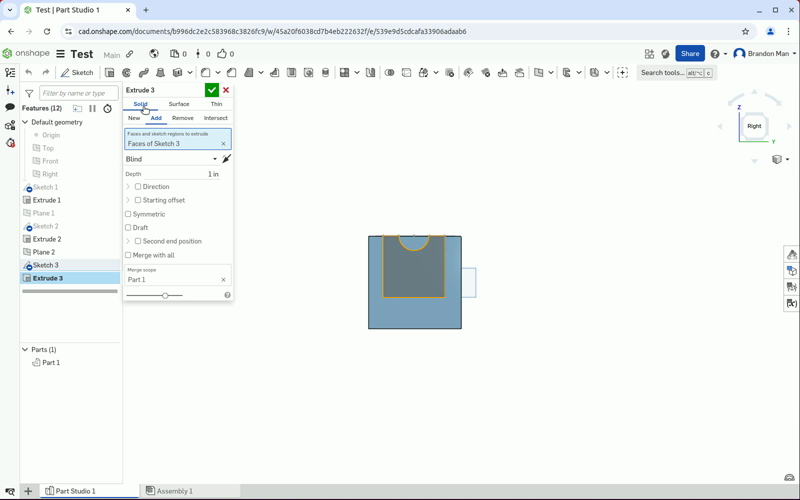
click(143, 106)
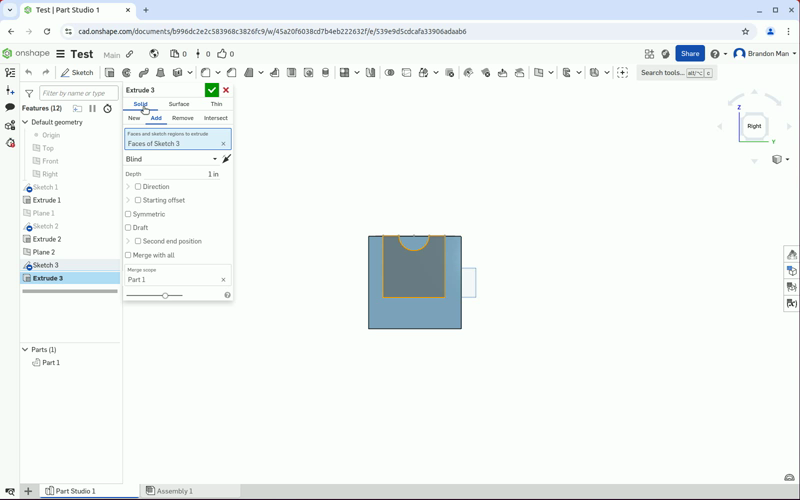
mouse_move(137, 120)
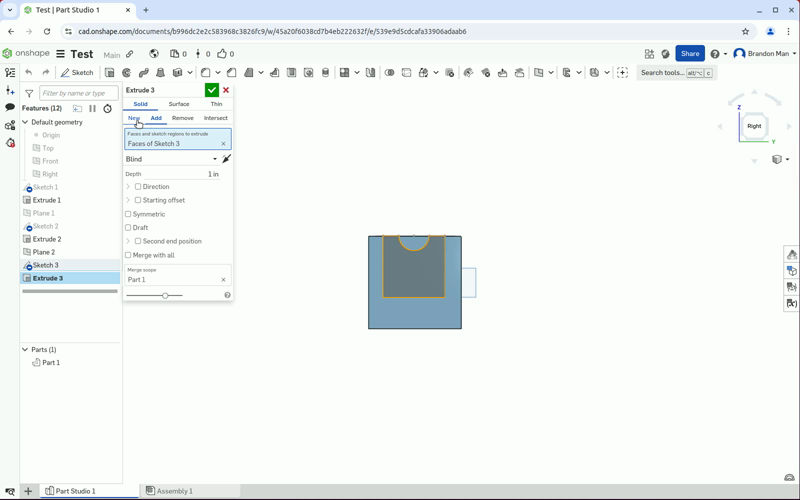
click(137, 120)
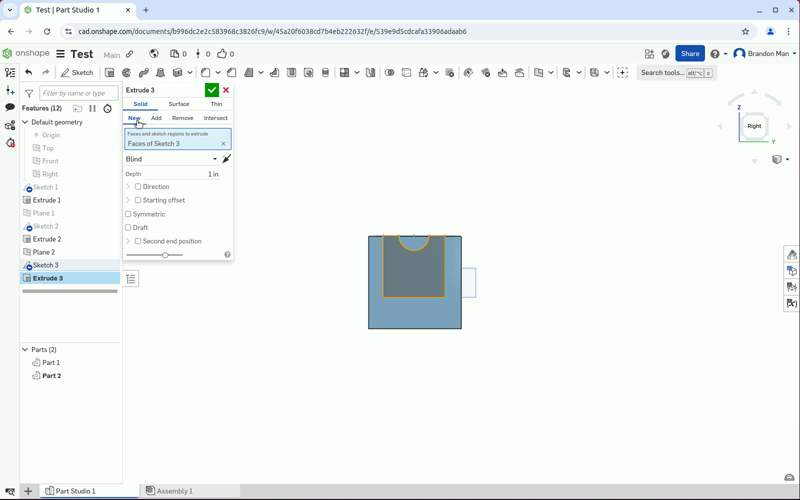
key(tab, 4)
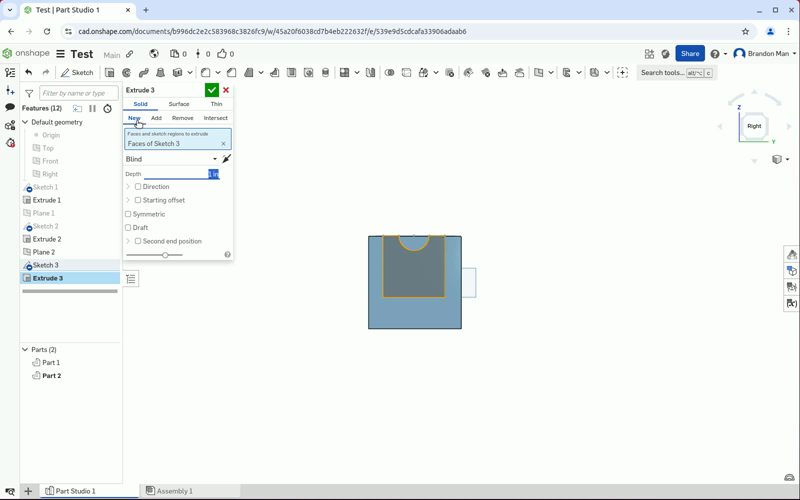
text(3.129)
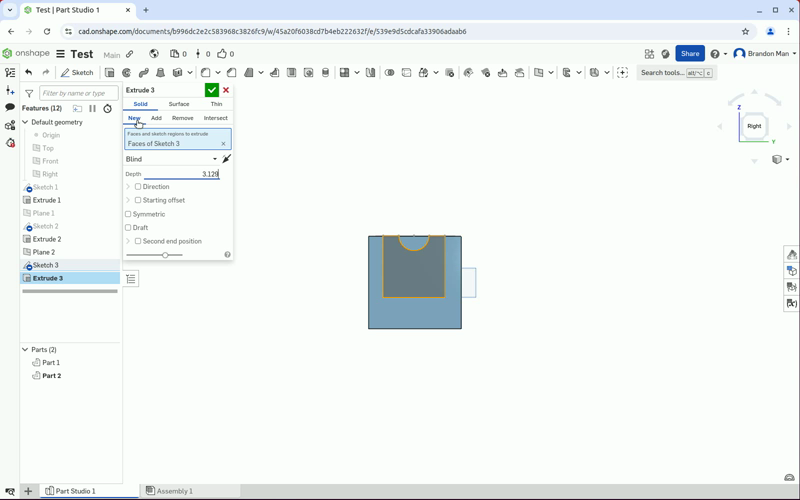
key(enter)
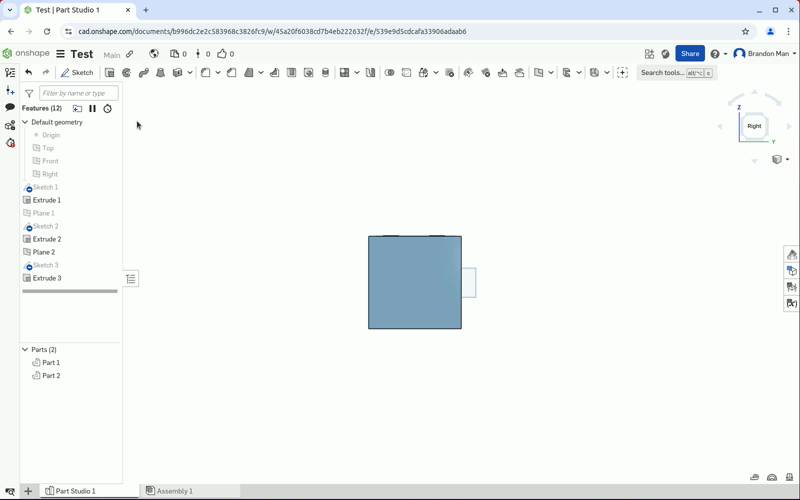
key(shift+h)
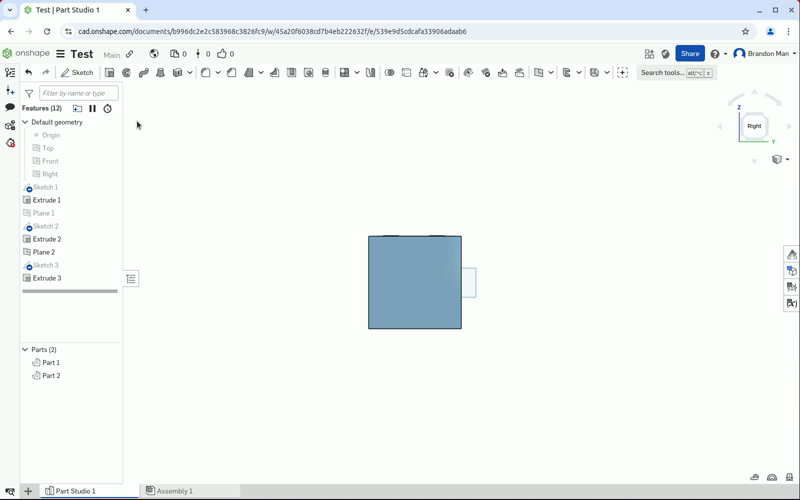
key(shift+h)
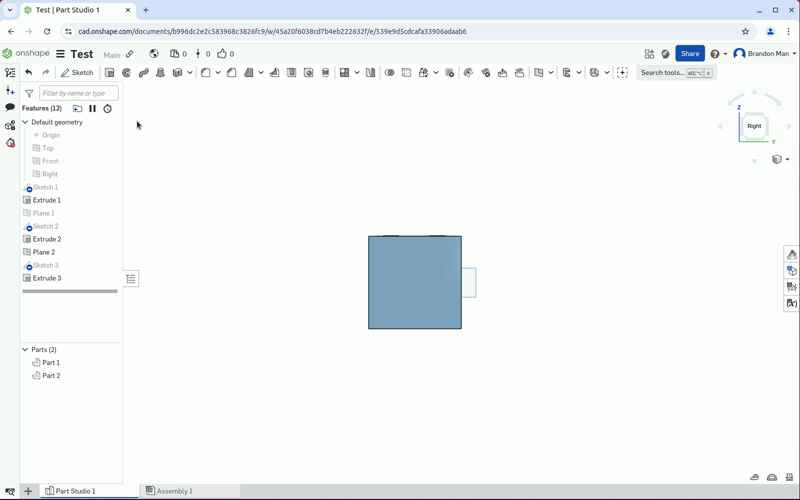
mouse_move(73, 189)
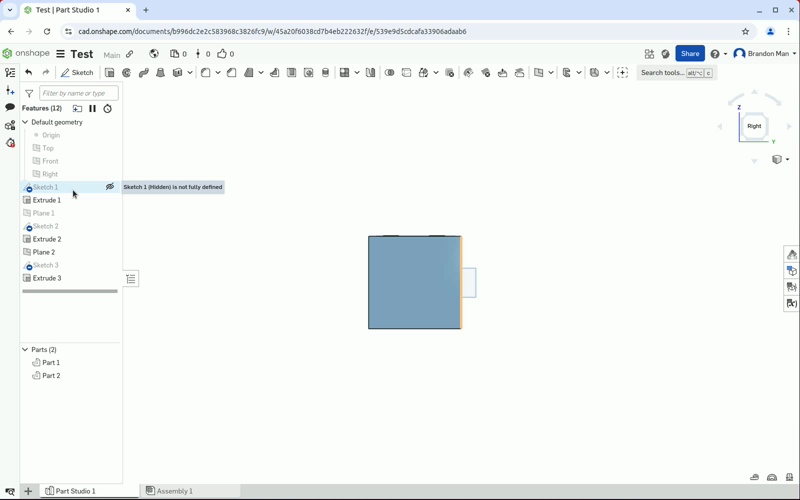
click(73, 189)
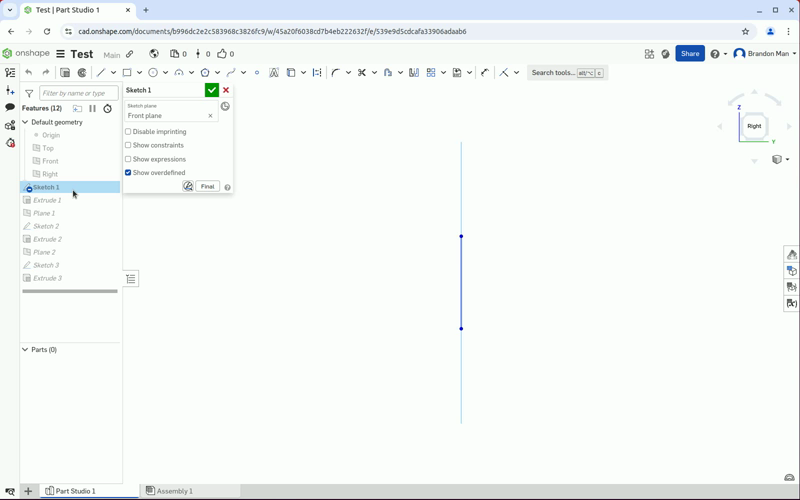
mouse_move(229, 92)
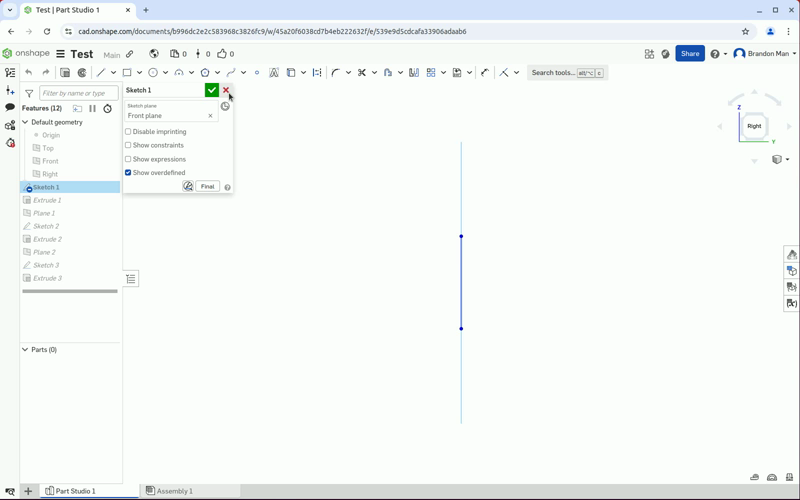
click(229, 92)
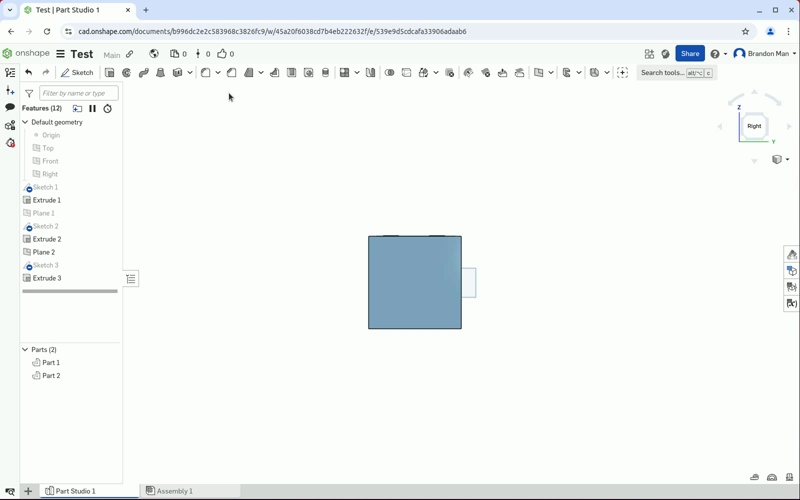
mouse_move(541, 75)
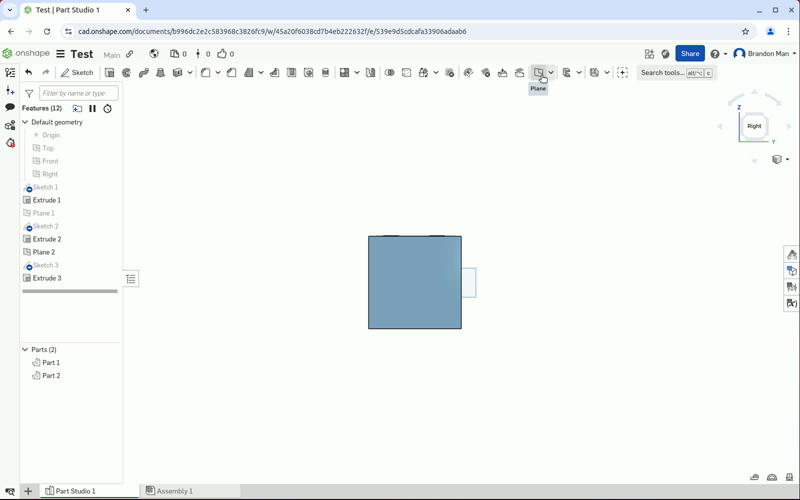
click(541, 75)
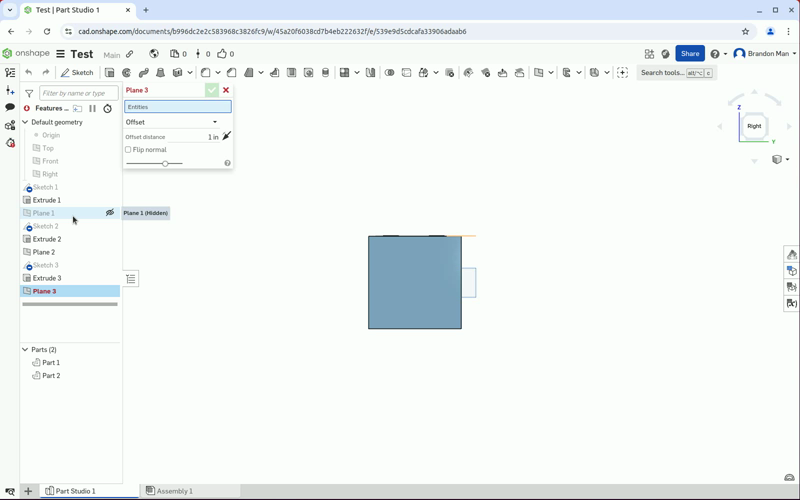
scroll(3)
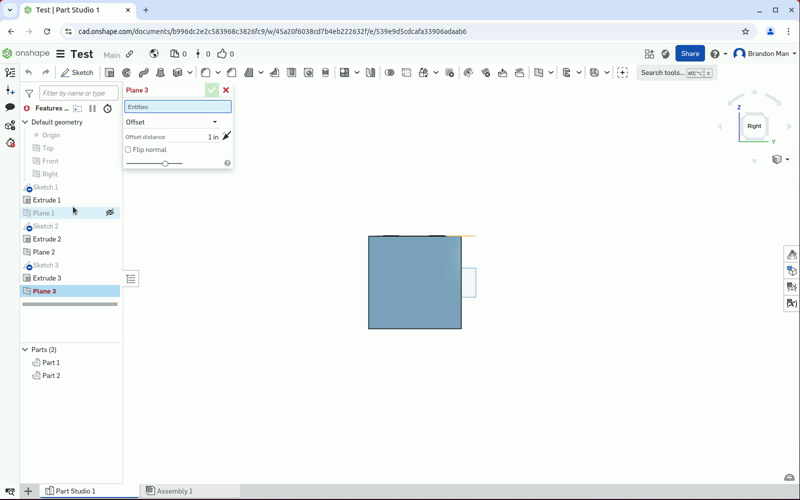
mouse_move(73, 176)
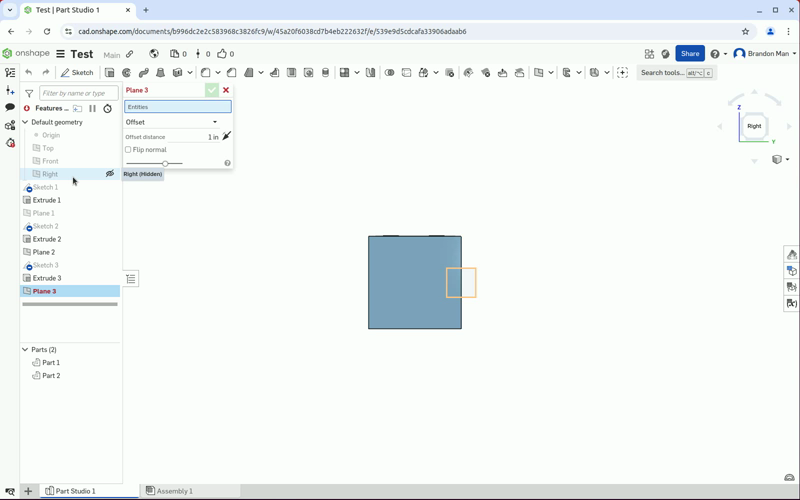
click(73, 176)
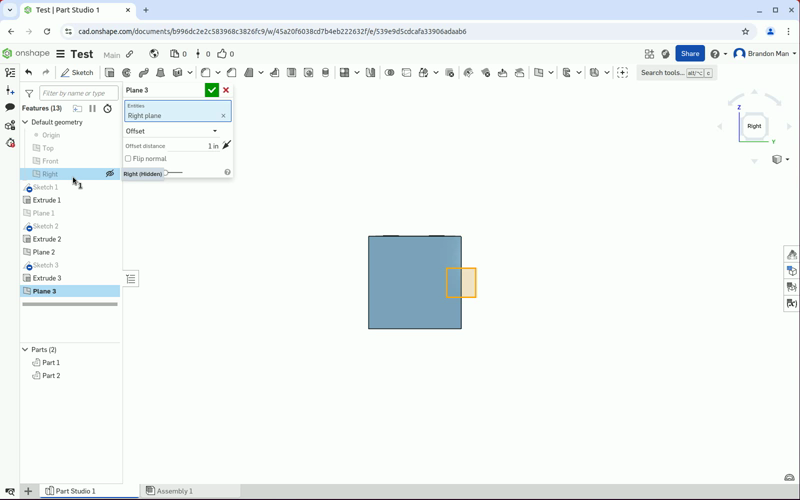
key(tab, 2)
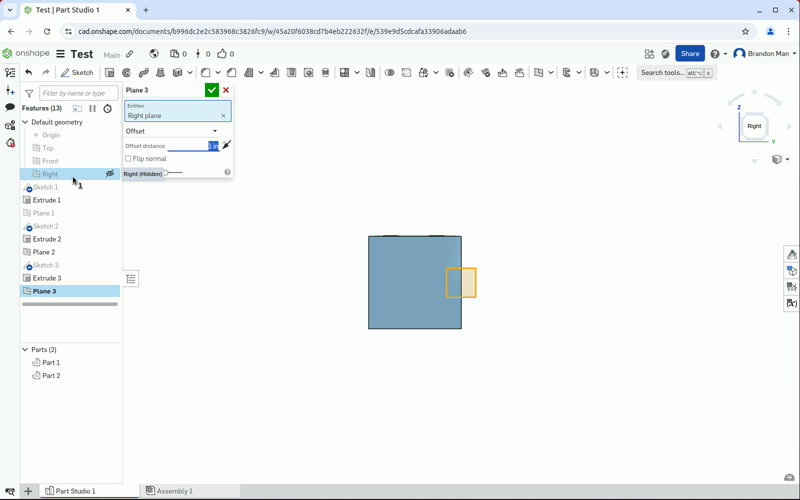
text(12.756)
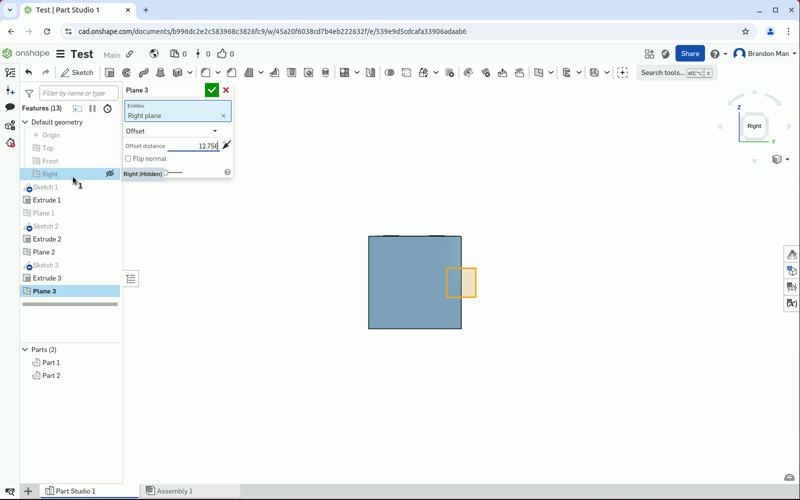
key(enter, 2)
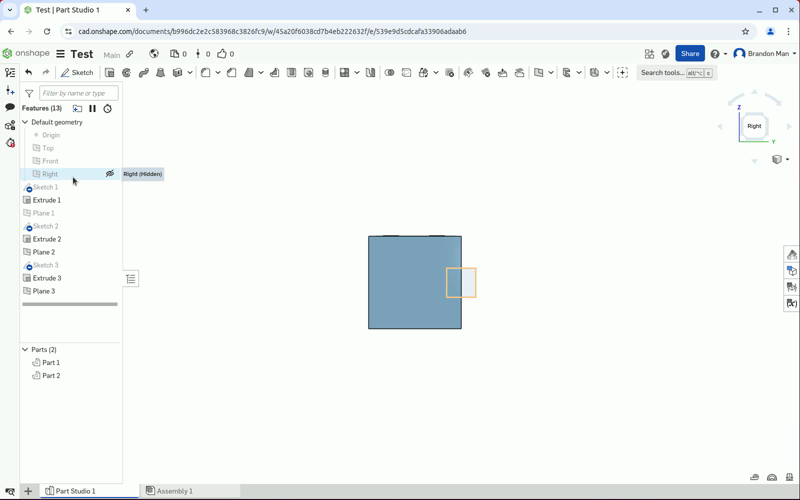
key(shift+s)
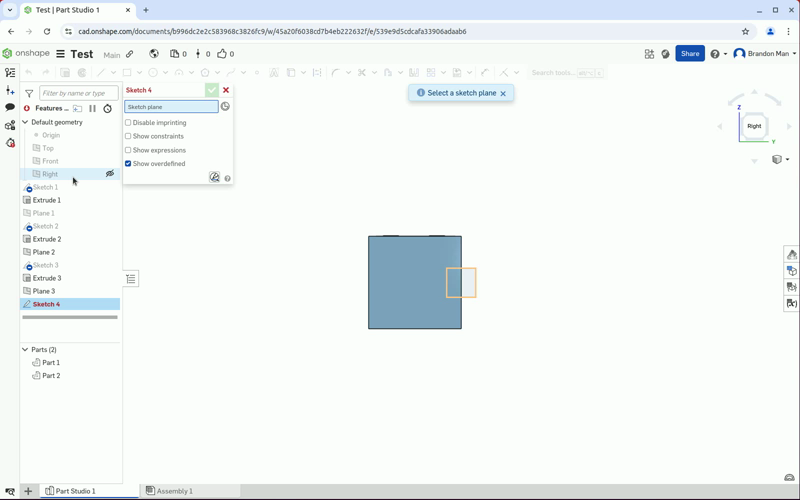
mouse_move(73, 293)
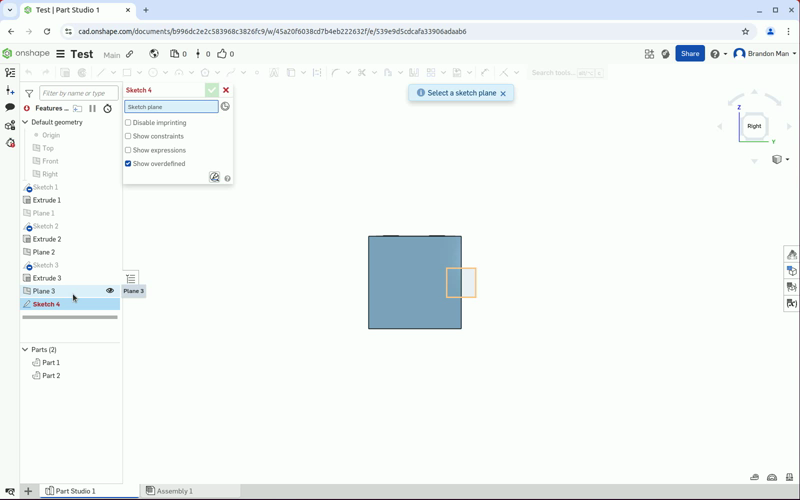
click(73, 293)
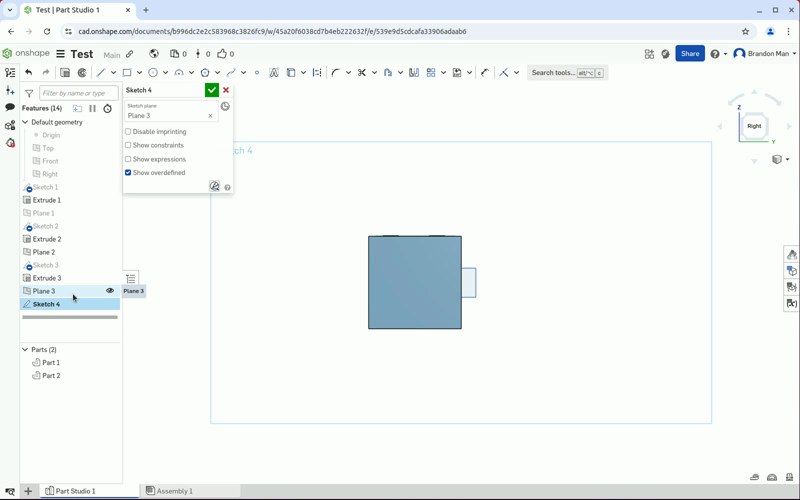
mouse_move(73, 352)
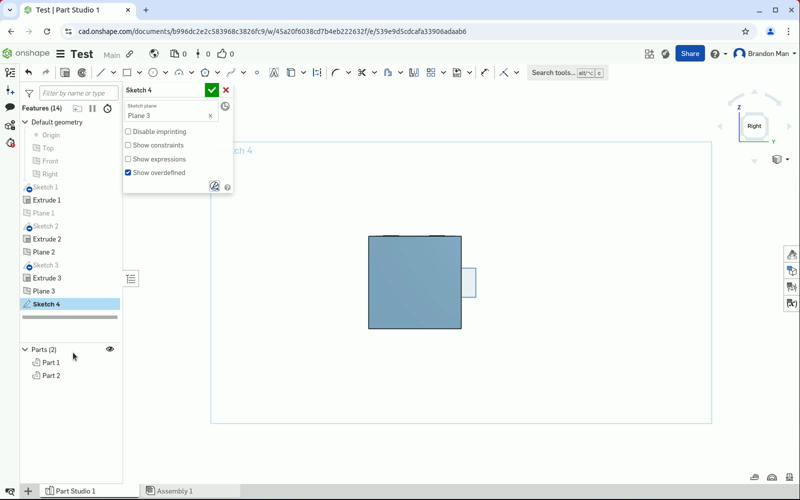
key(y)
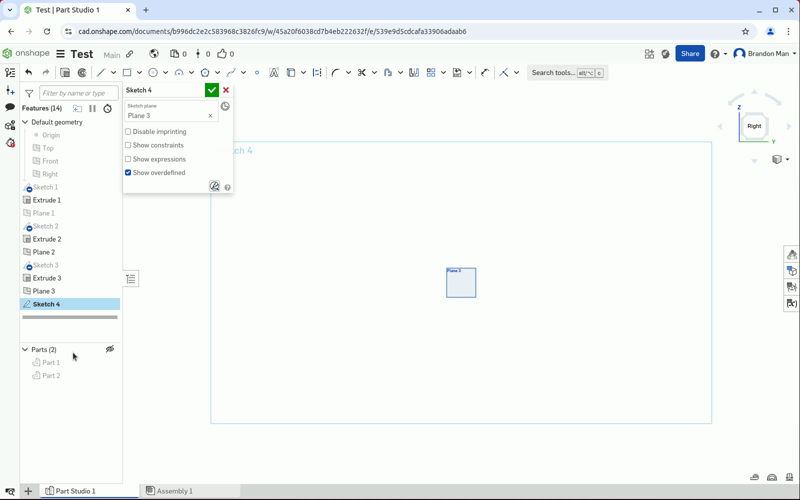
key(l)
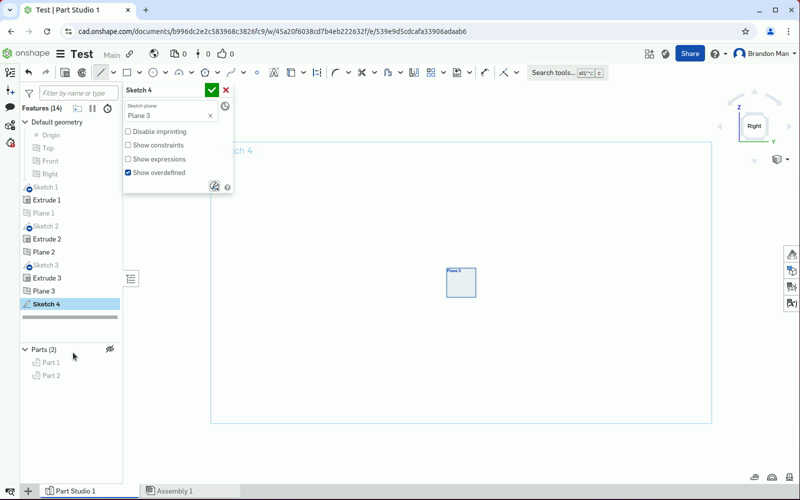
key_down(shift)
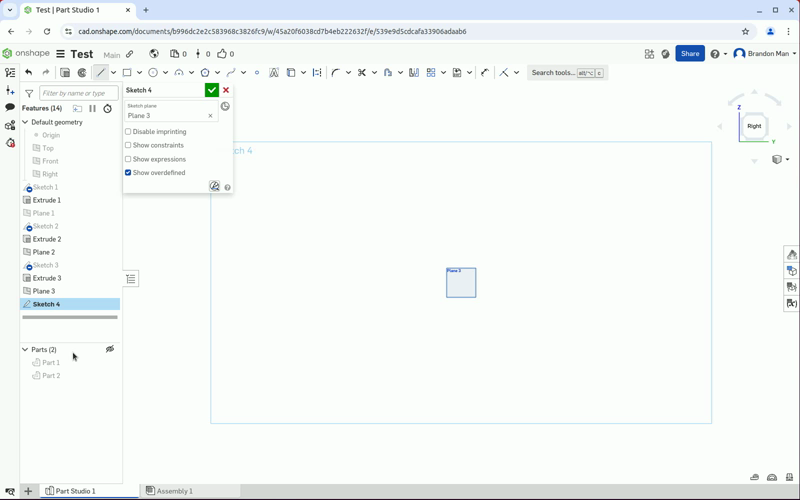
mouse_move(383, 297)
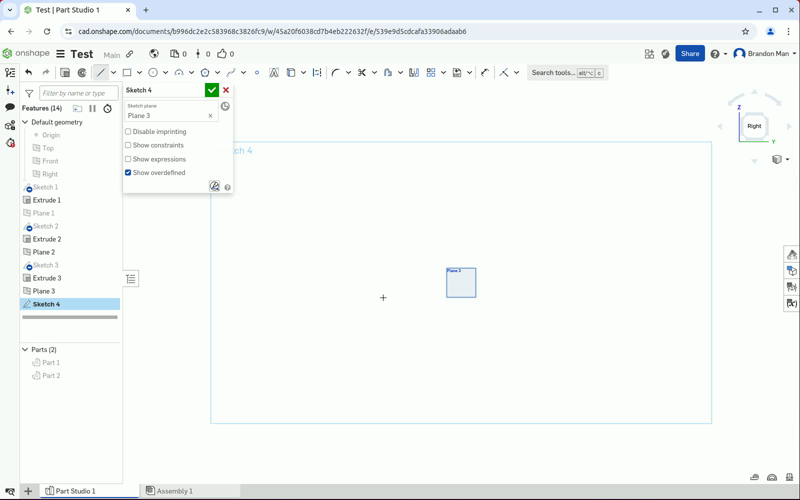
click(383, 297)
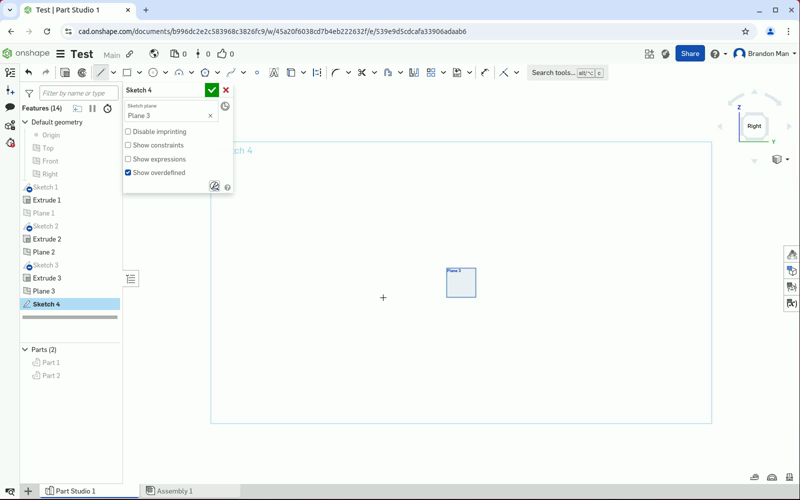
key_up(shift)
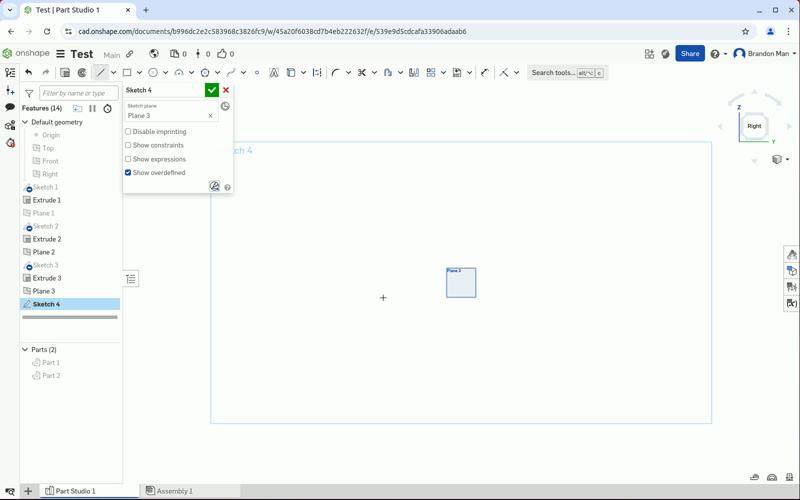
key_down(shift)
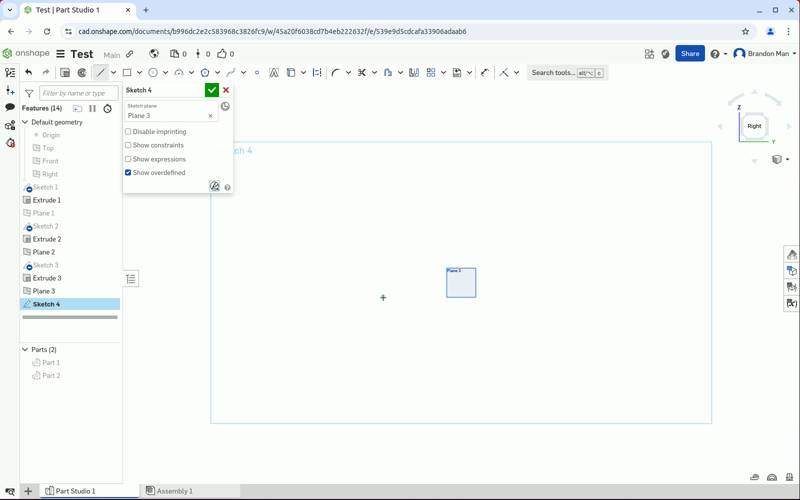
mouse_move(444, 297)
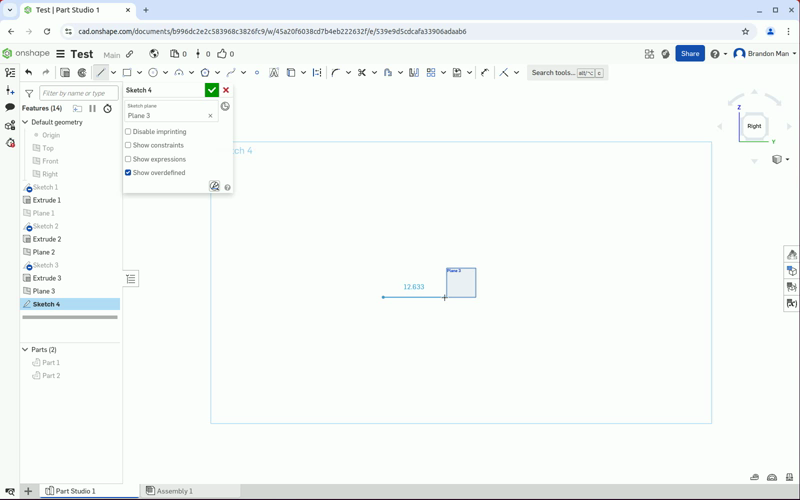
click(444, 297)
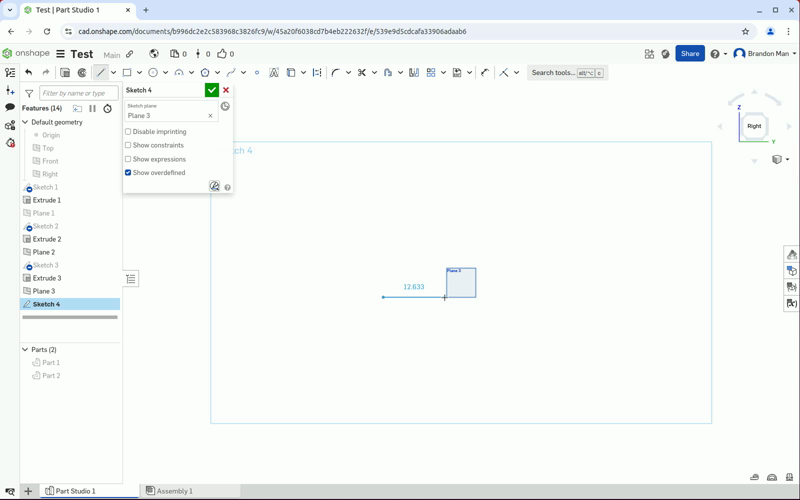
key_up(shift)
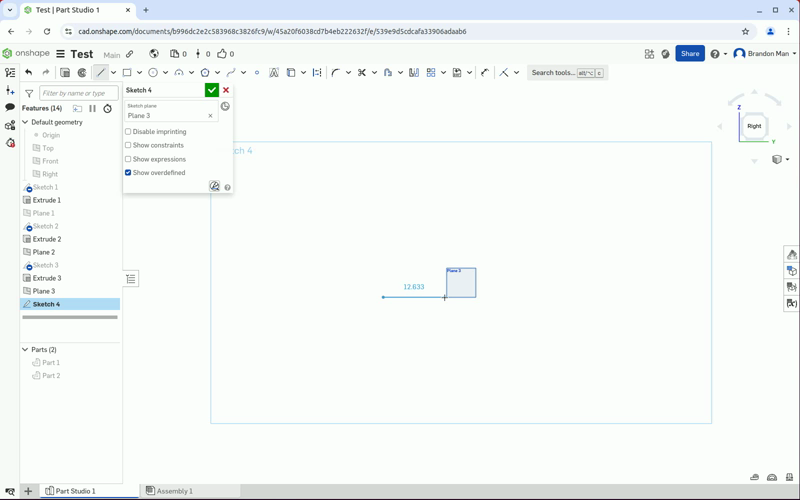
key_down(shift)
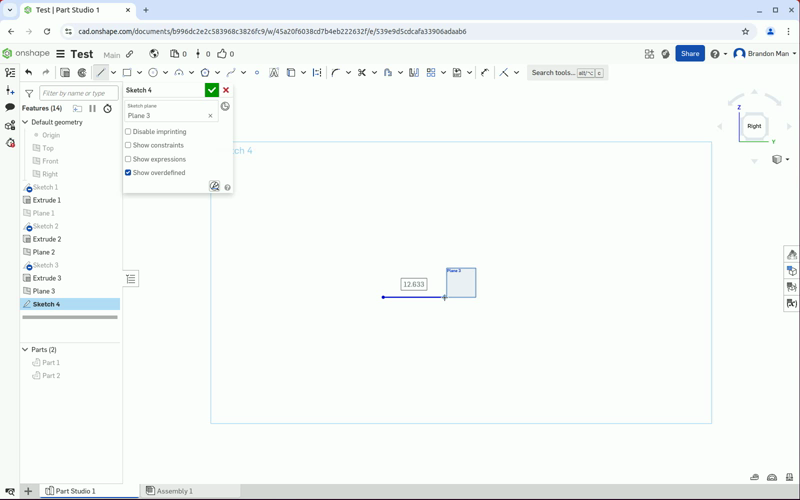
mouse_move(444, 235)
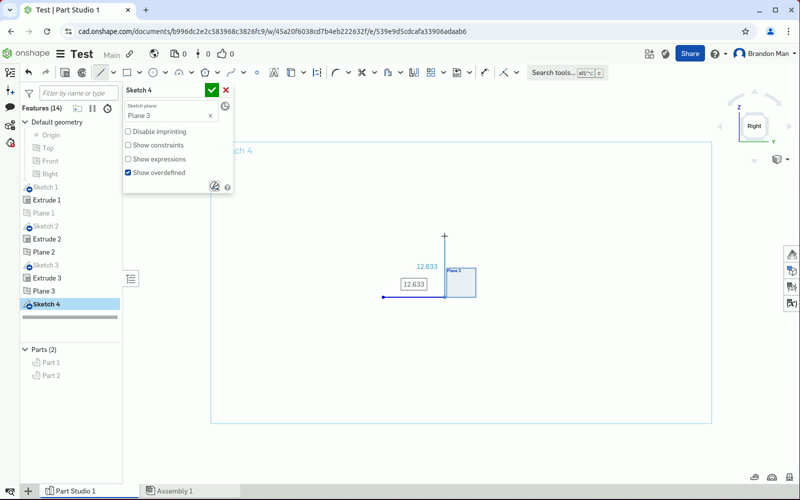
click(444, 235)
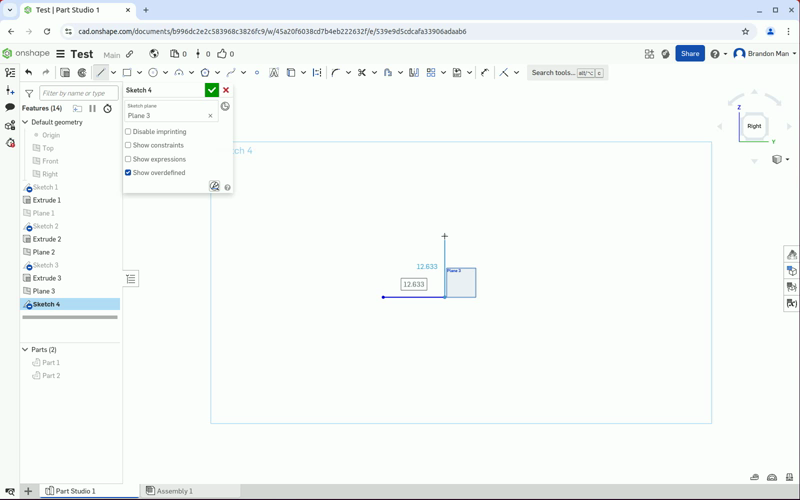
key_up(shift)
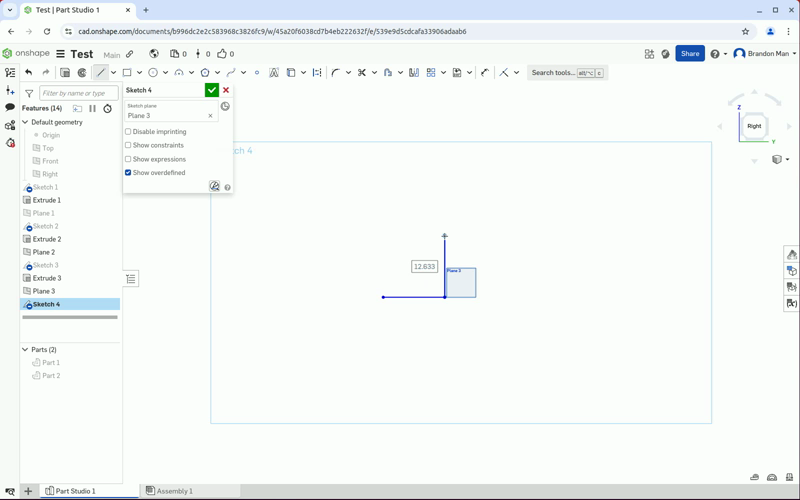
key_down(shift)
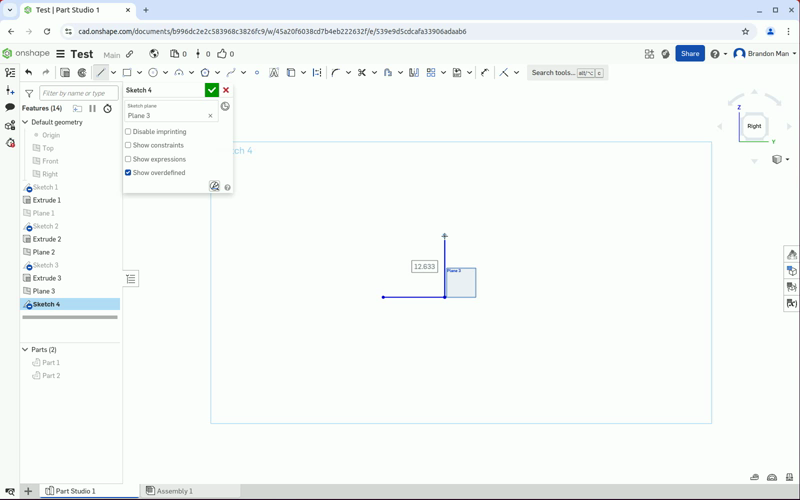
mouse_move(474, 235)
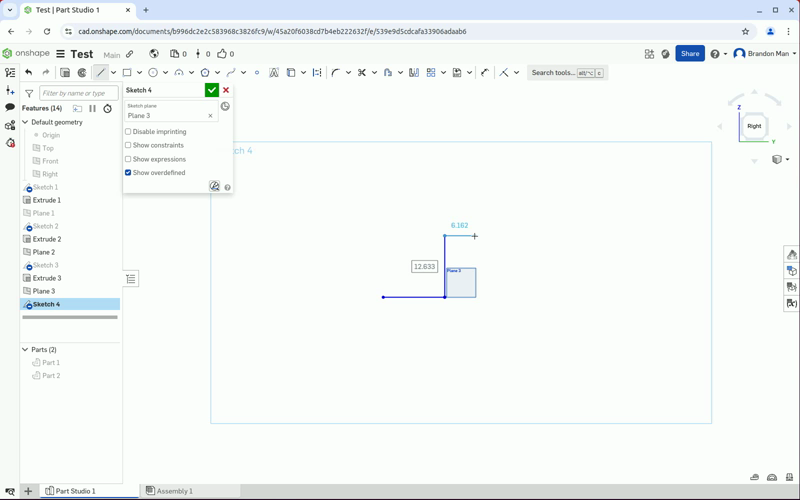
mouse_move(429, 235)
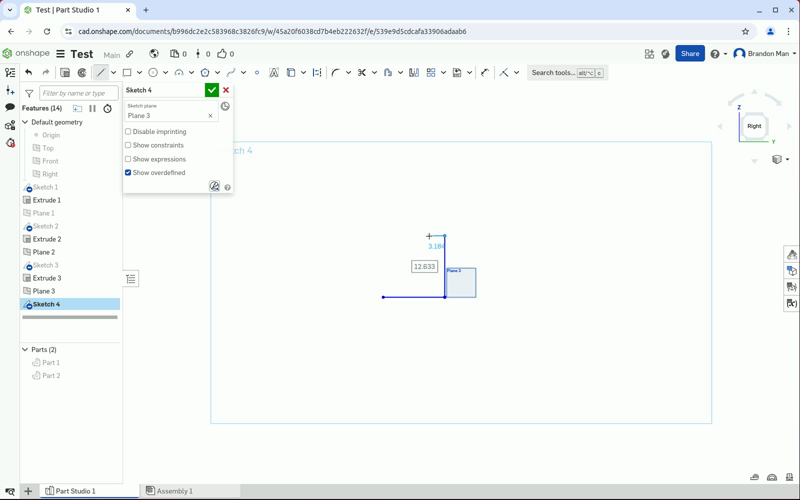
click(429, 235)
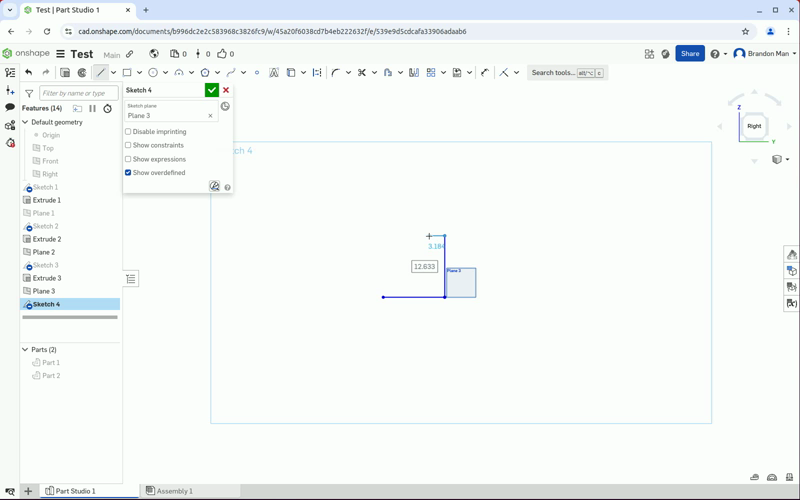
key_up(shift)
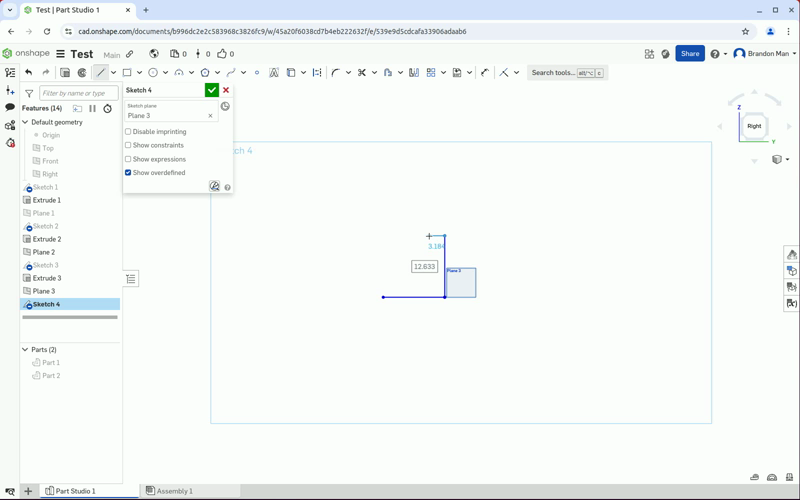
key(esc)
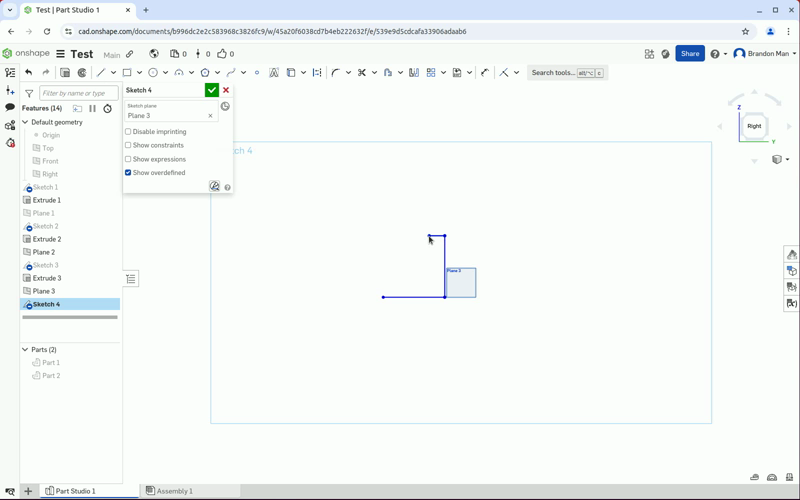
key(a)
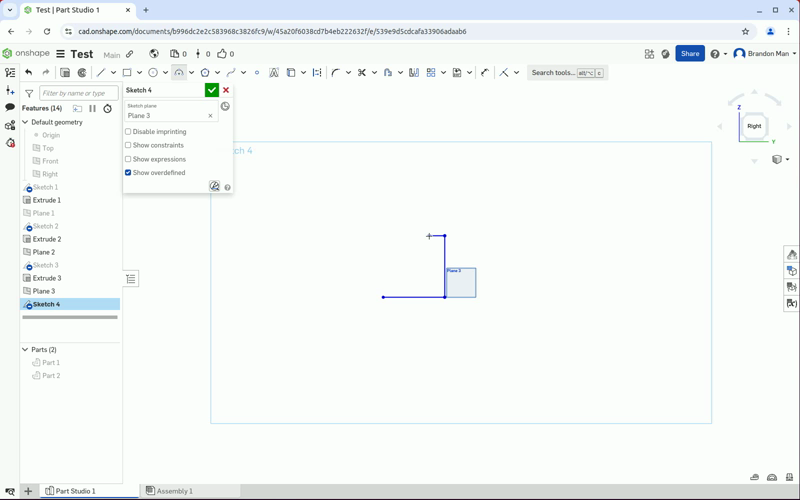
mouse_move(429, 235)
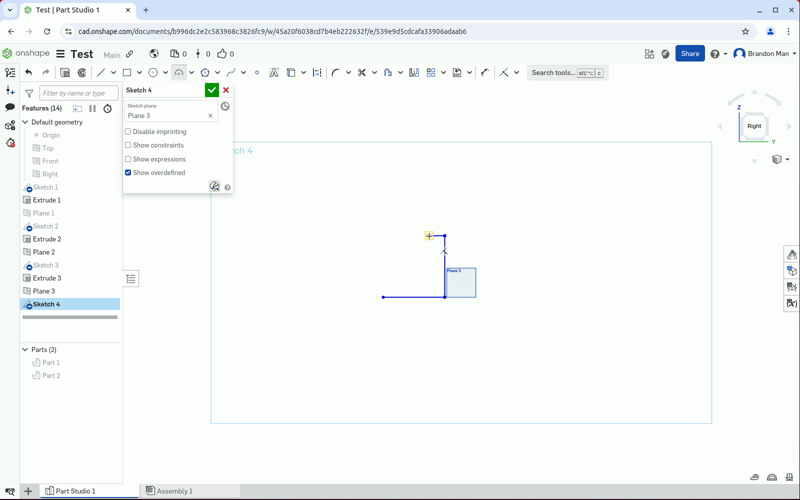
click(429, 235)
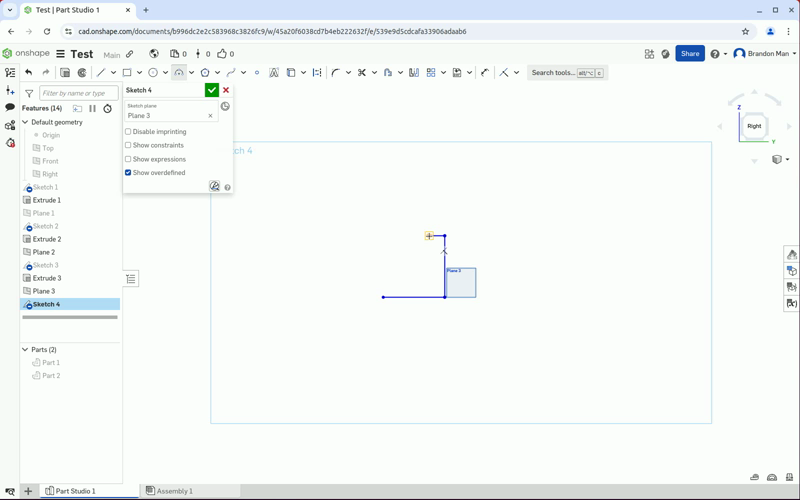
key_down(shift)
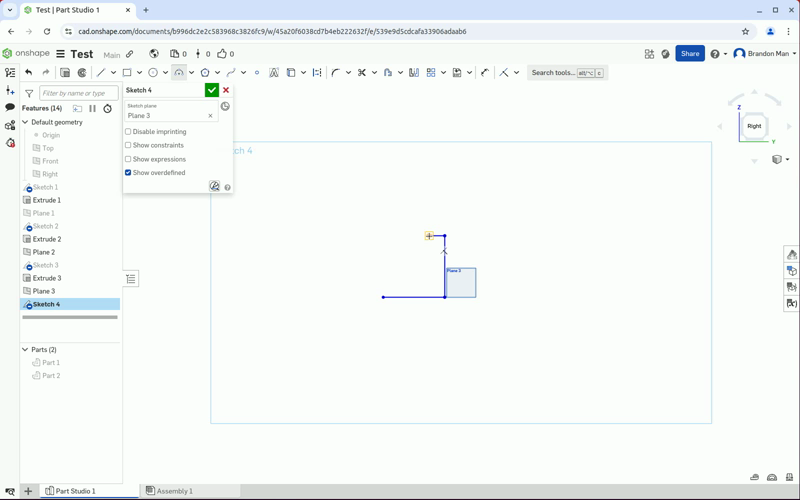
mouse_move(398, 235)
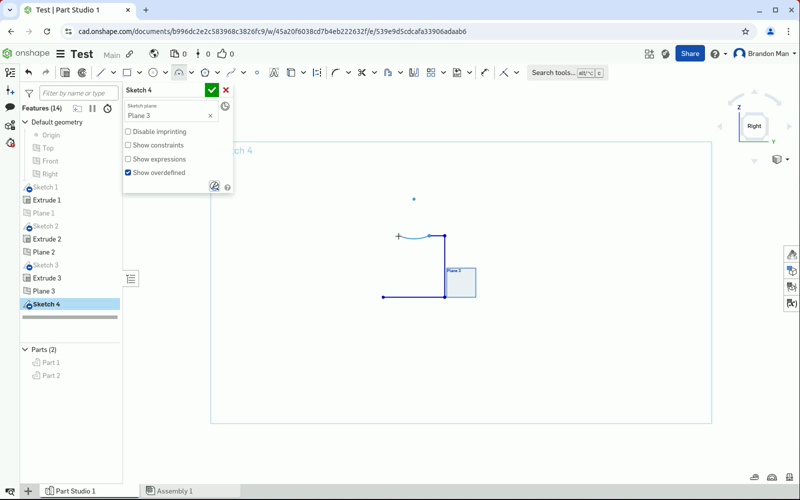
click(398, 235)
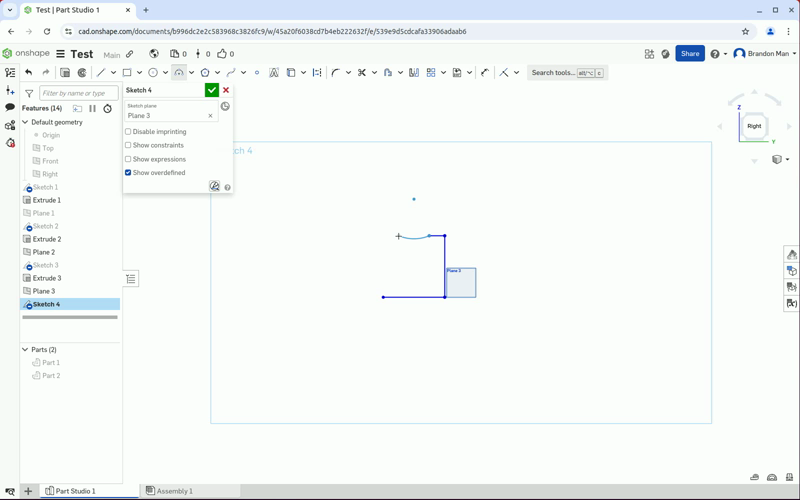
mouse_move(413, 250)
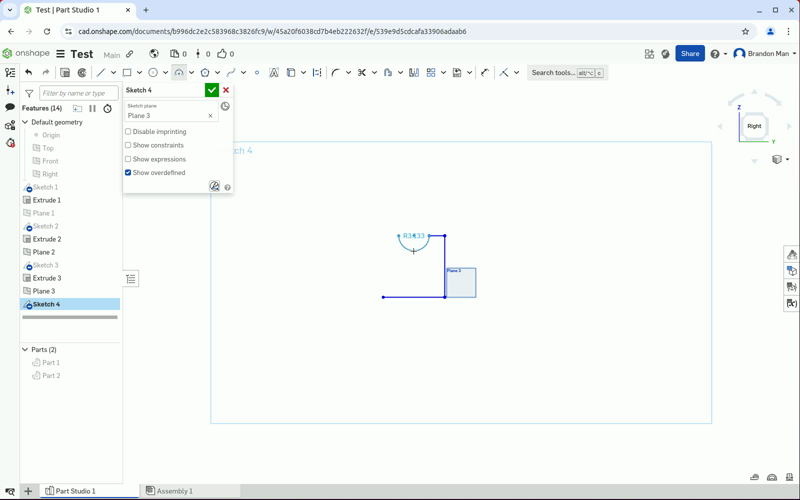
click(413, 250)
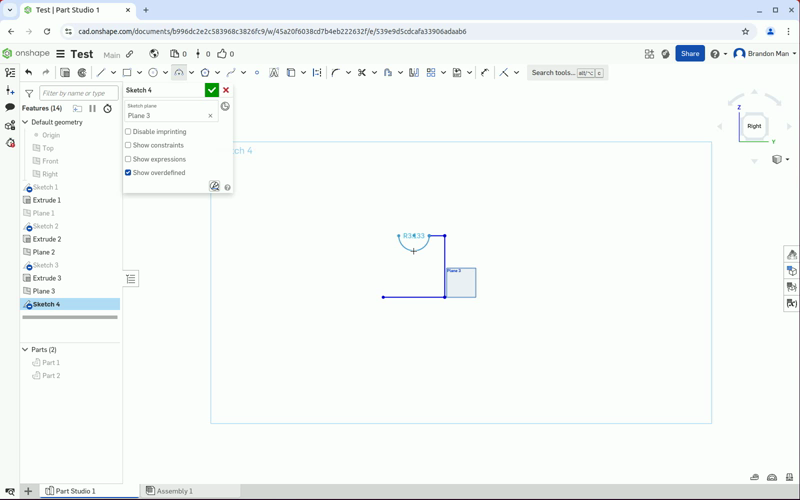
key_up(shift)
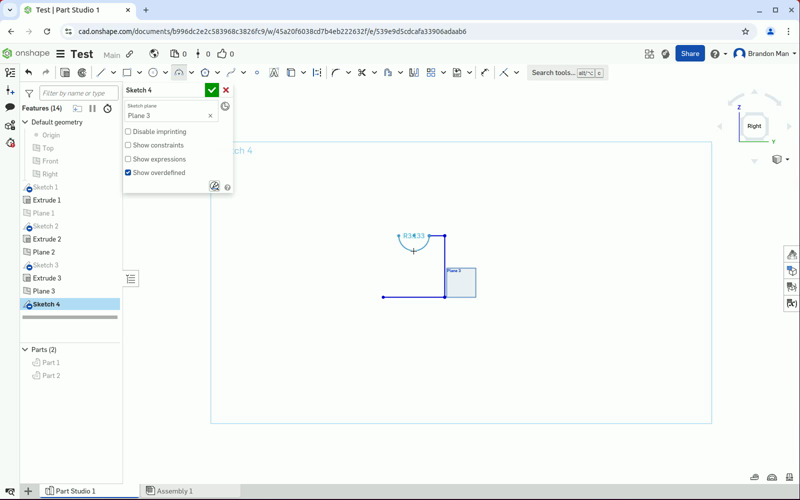
key(esc)
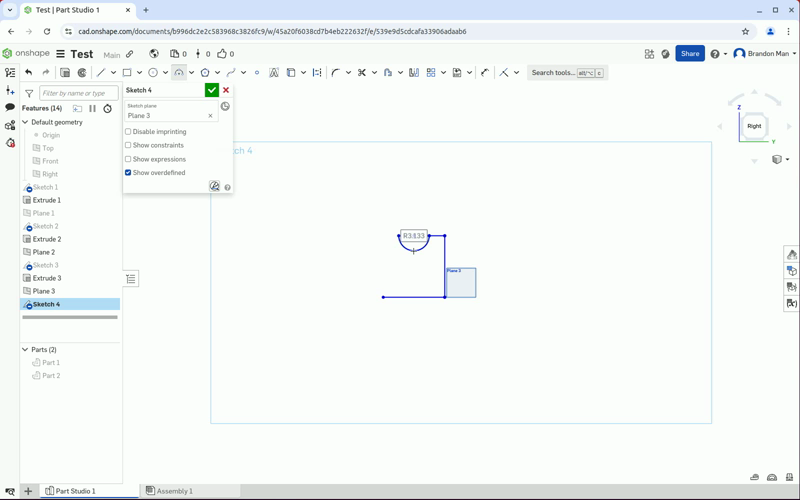
key(l)
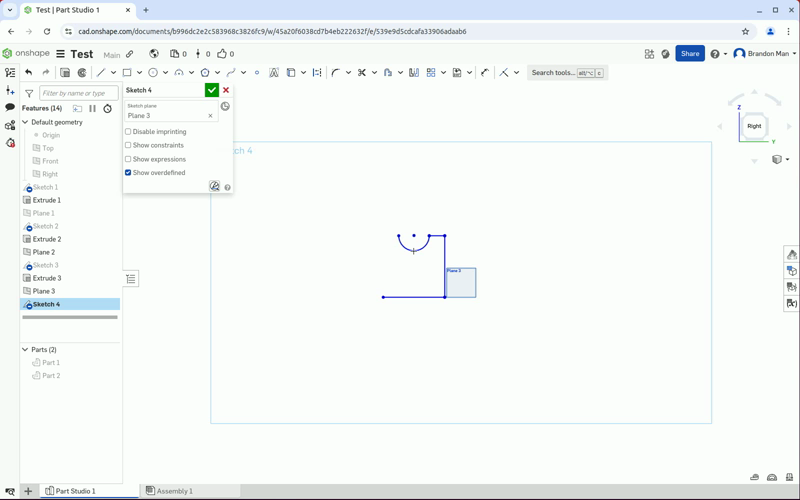
mouse_move(398, 235)
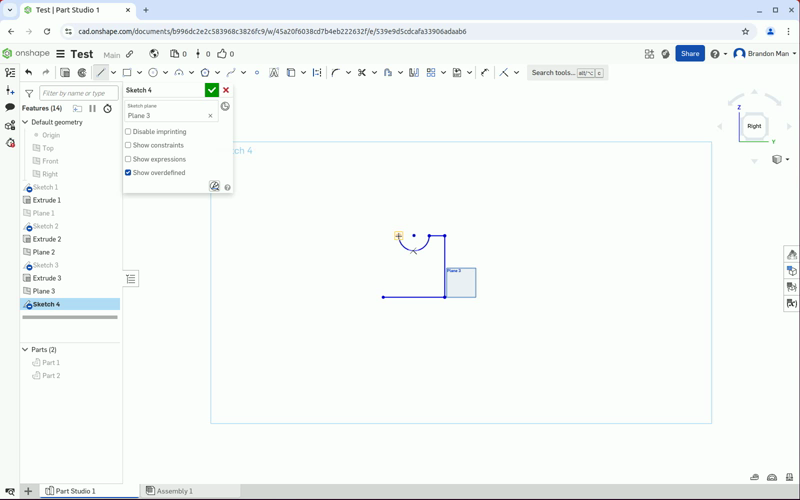
click(398, 235)
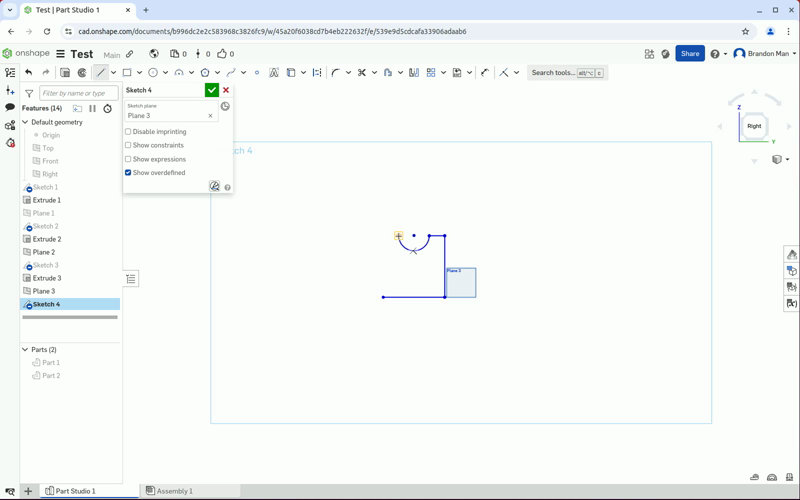
key_down(shift)
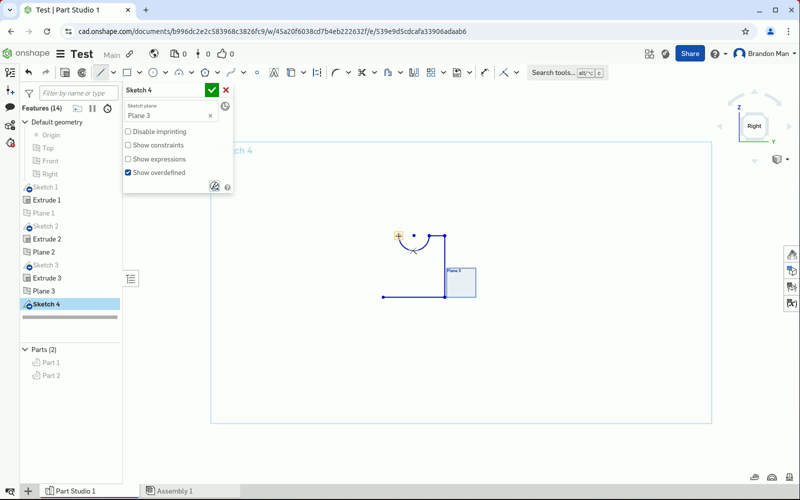
mouse_move(428, 235)
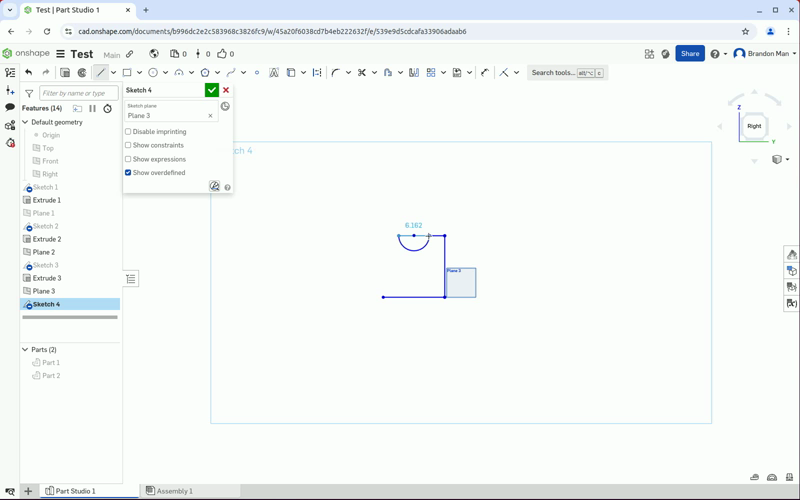
mouse_move(383, 235)
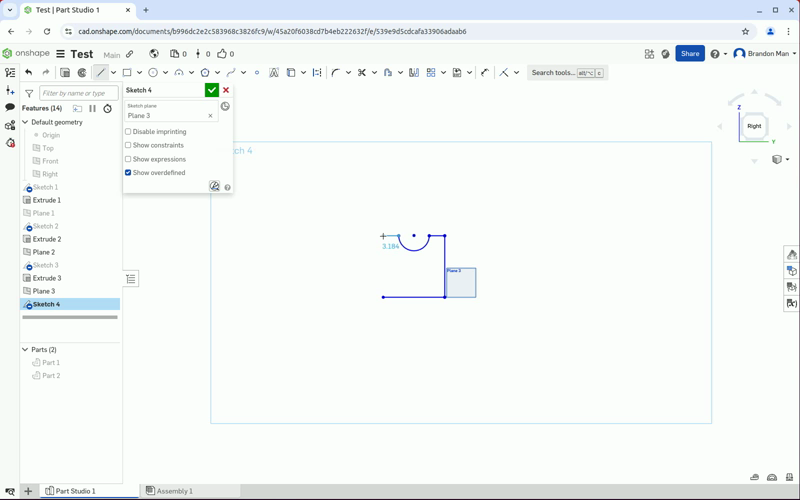
click(383, 235)
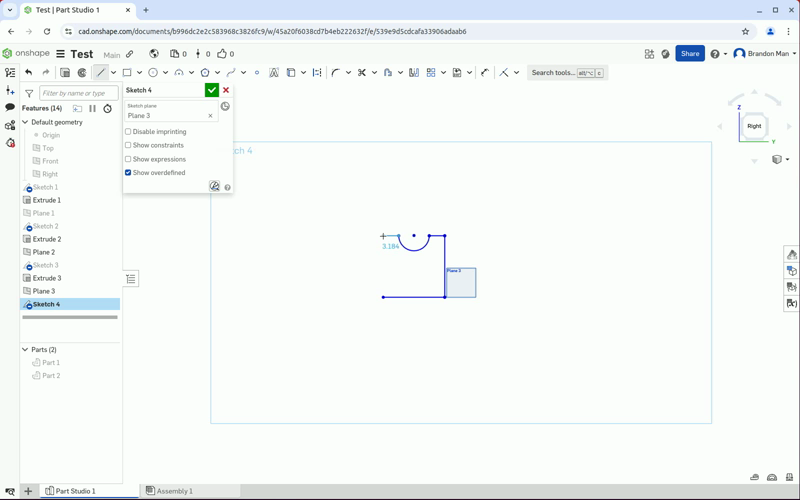
key_up(shift)
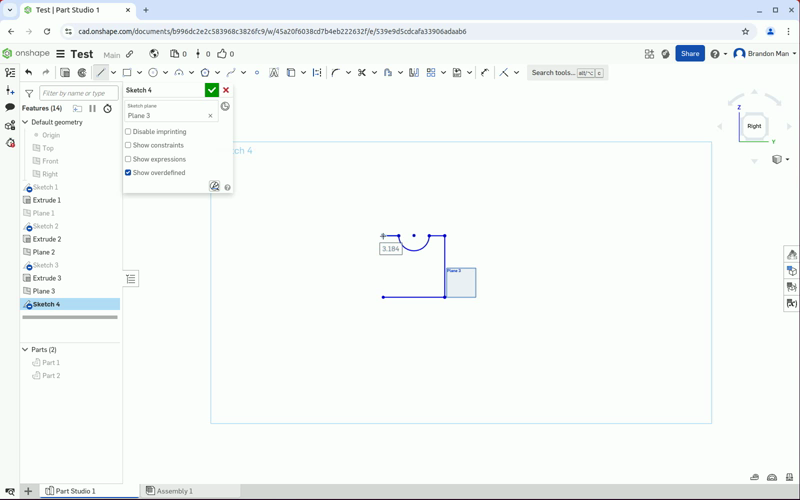
key_down(shift)
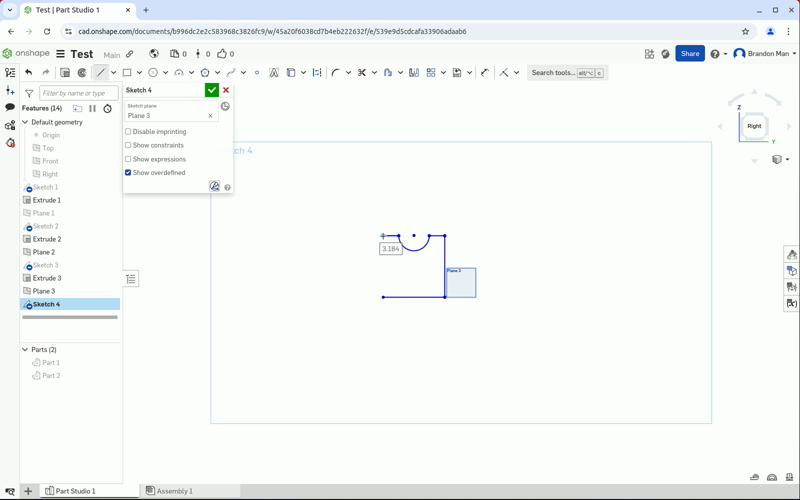
mouse_move(383, 297)
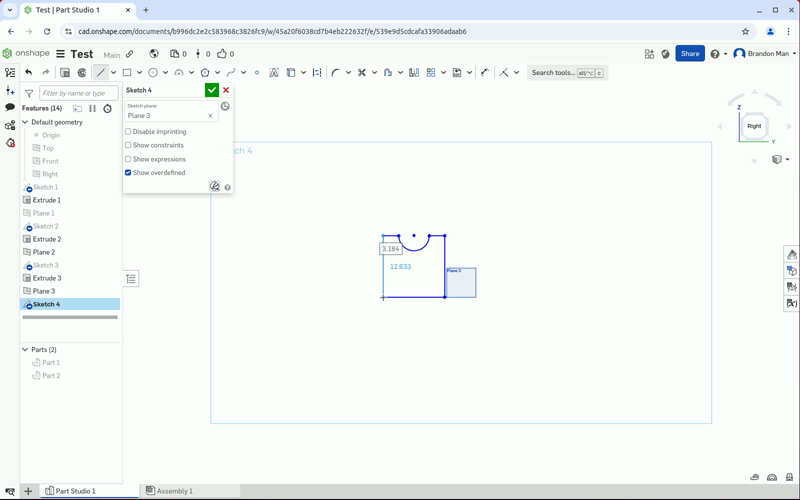
key_up(shift)
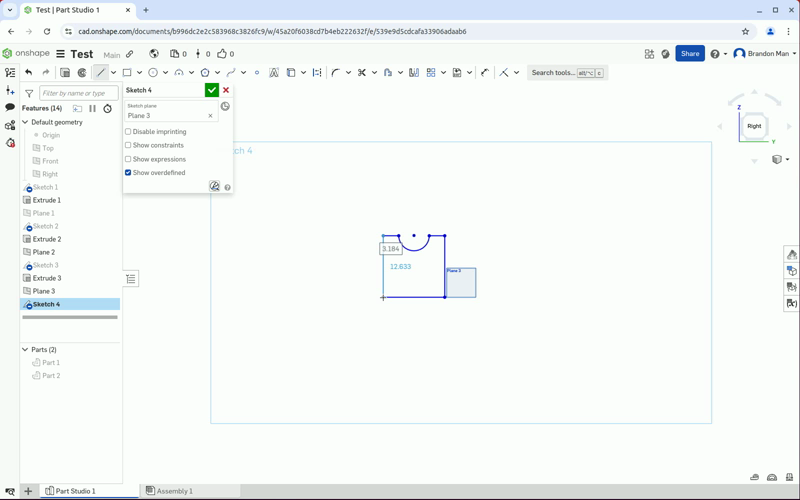
click(383, 297)
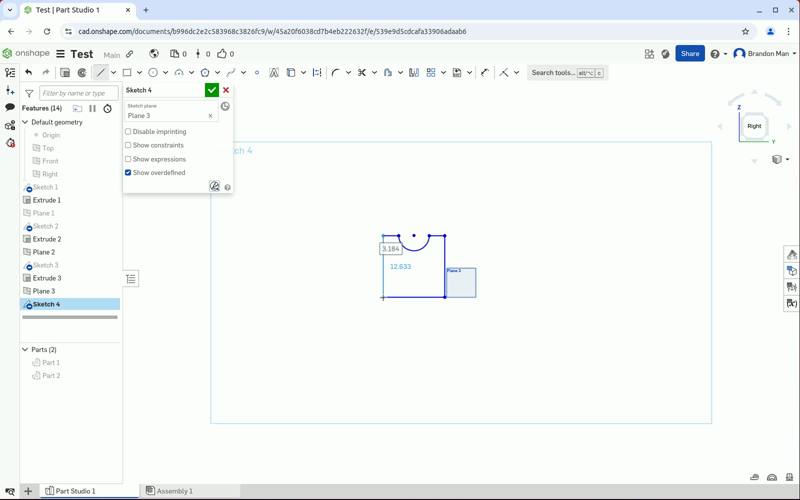
key(esc)
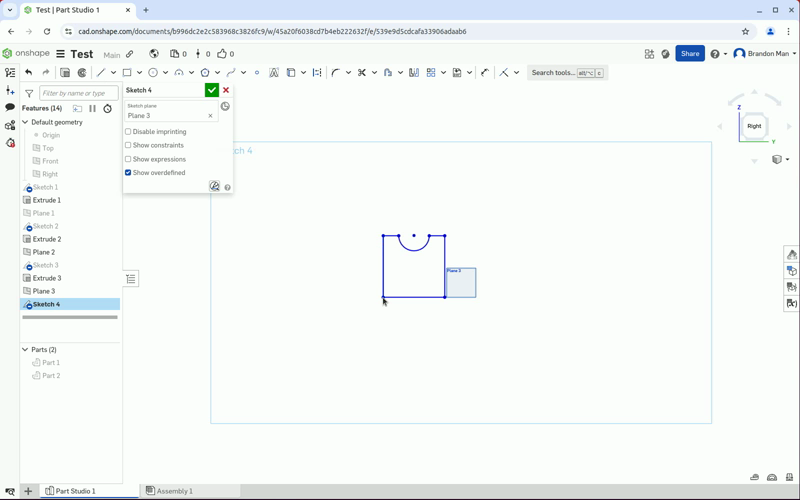
mouse_move(406, 286)
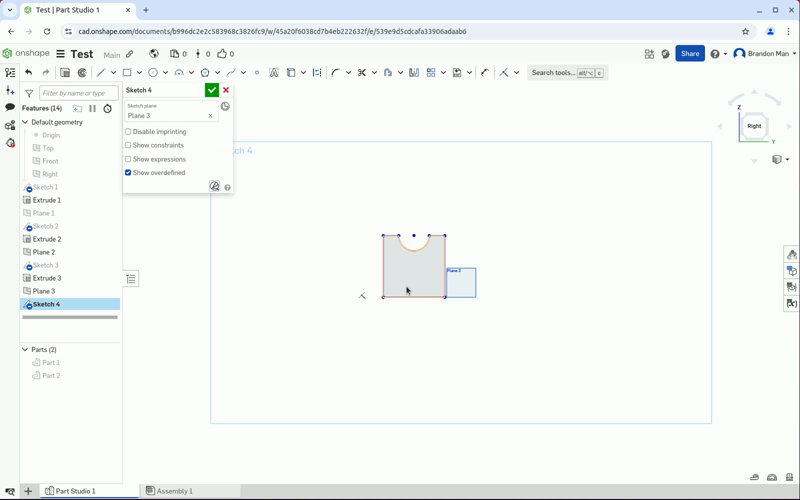
scroll(6)
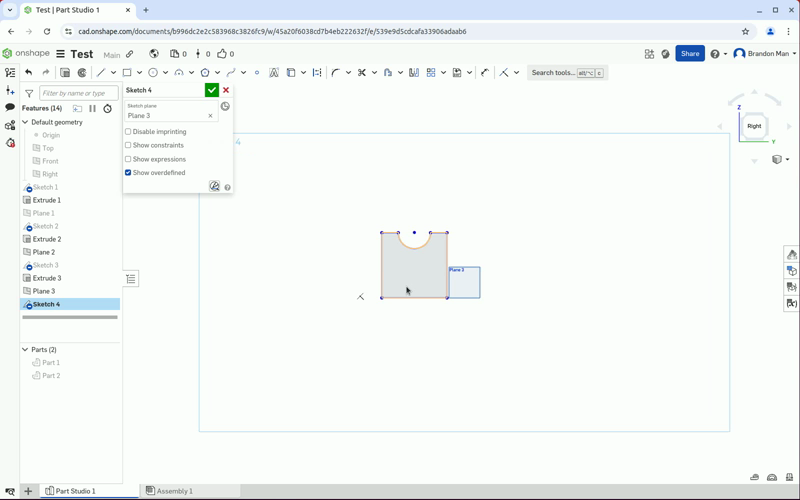
scroll(6)
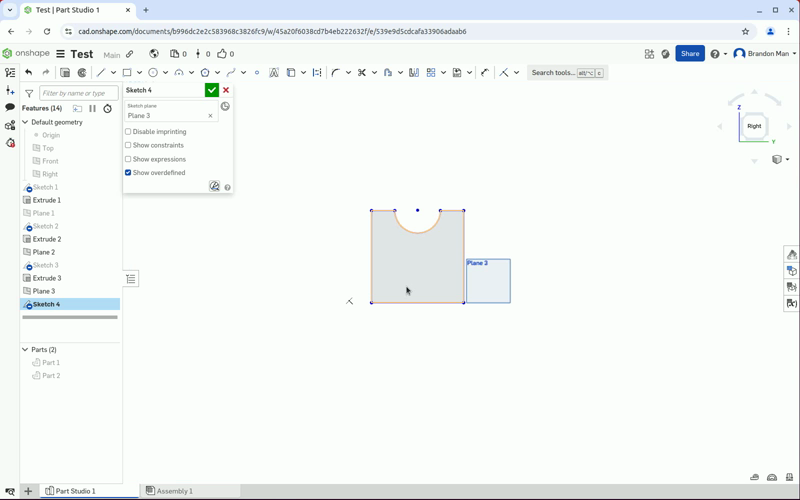
scroll(6)
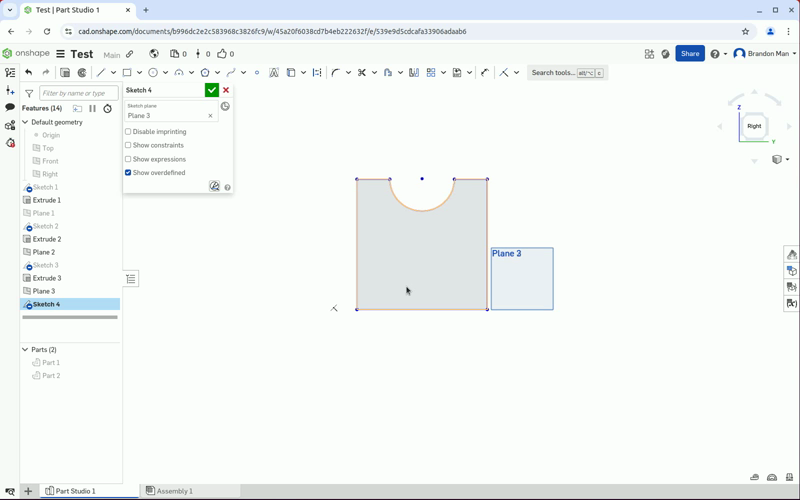
scroll(6)
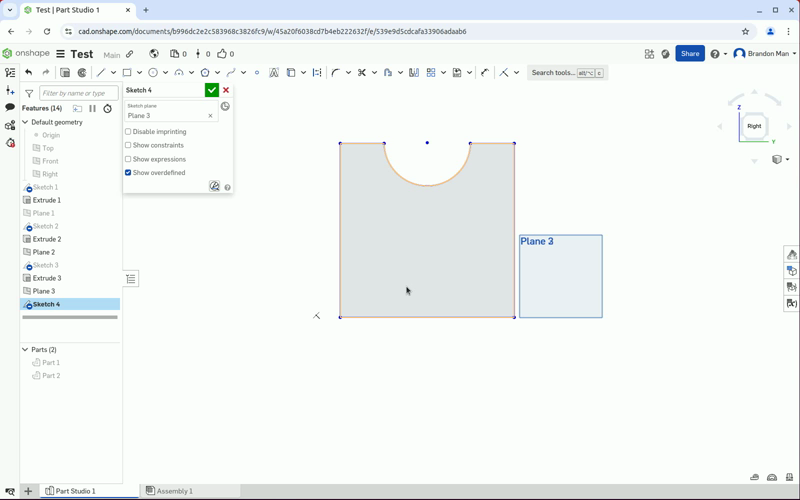
scroll(6)
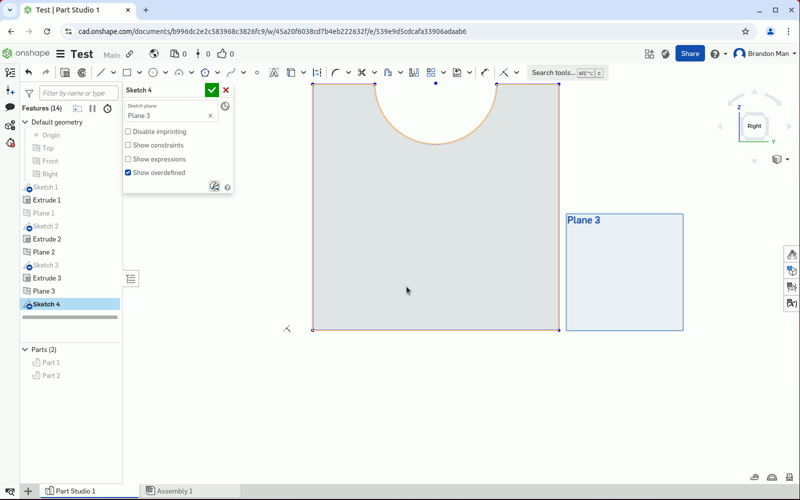
scroll(6)
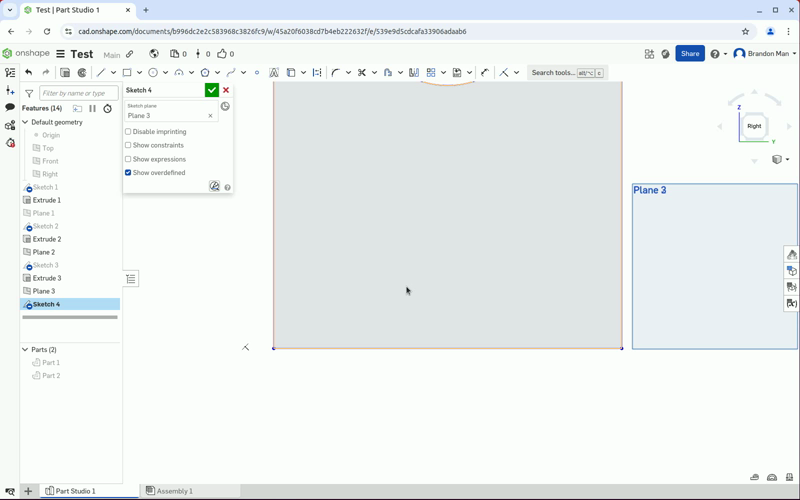
scroll(6)
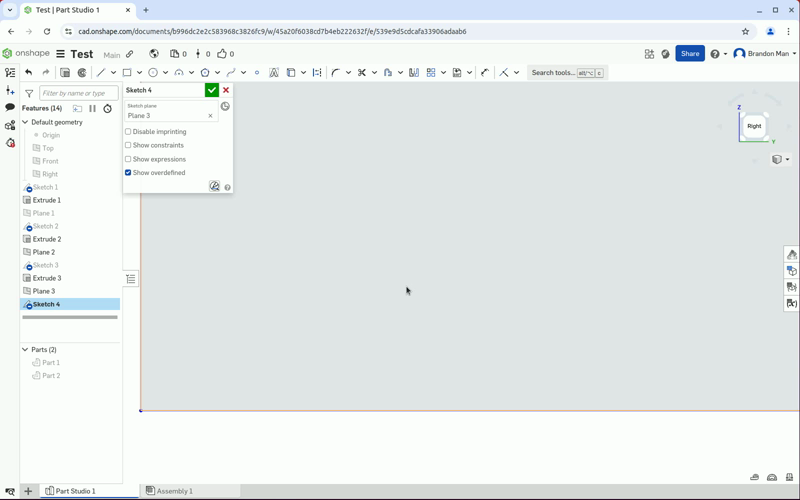
click(406, 286)
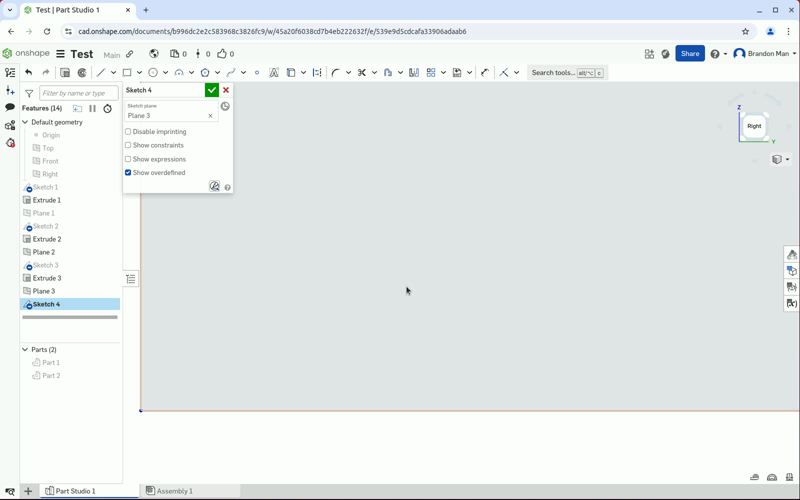
scroll(-6)
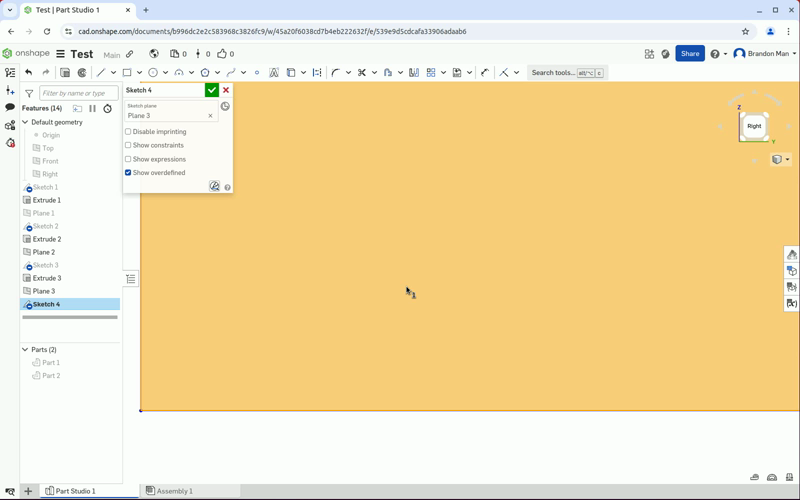
scroll(-6)
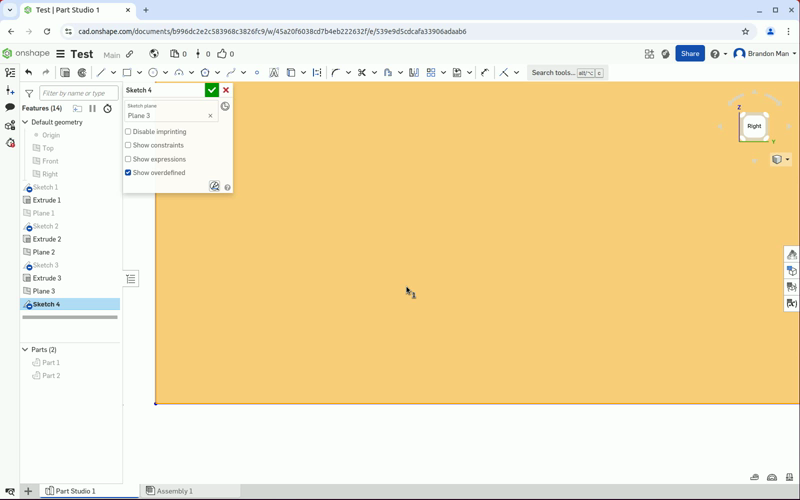
scroll(-6)
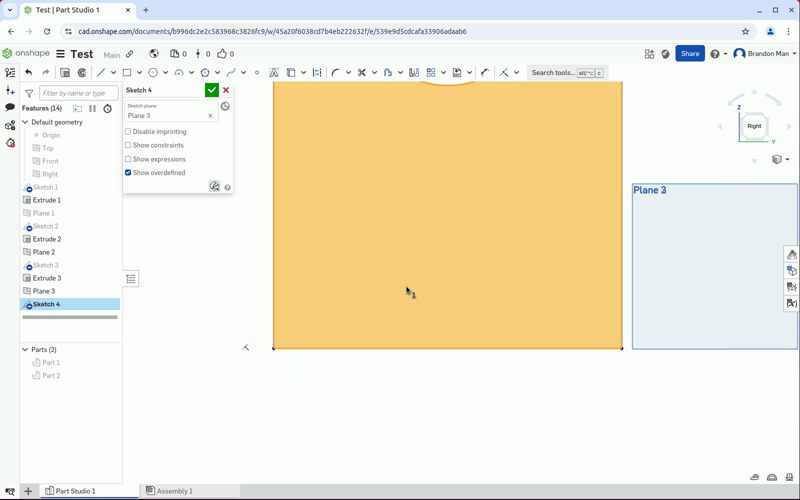
scroll(-6)
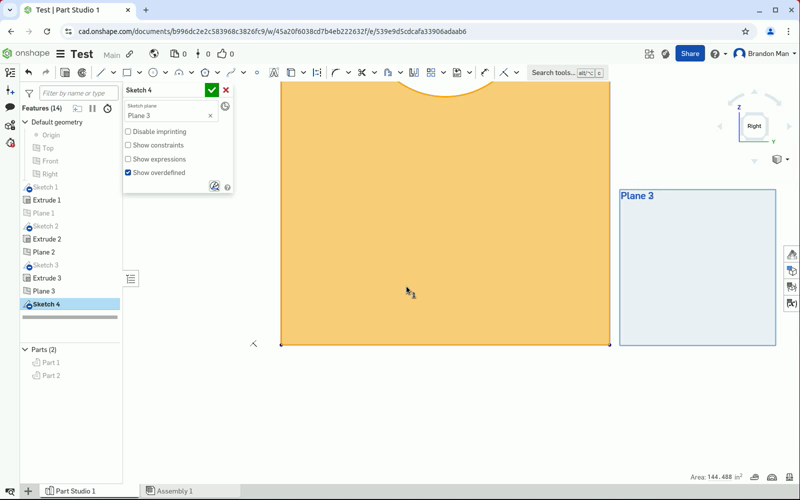
scroll(-6)
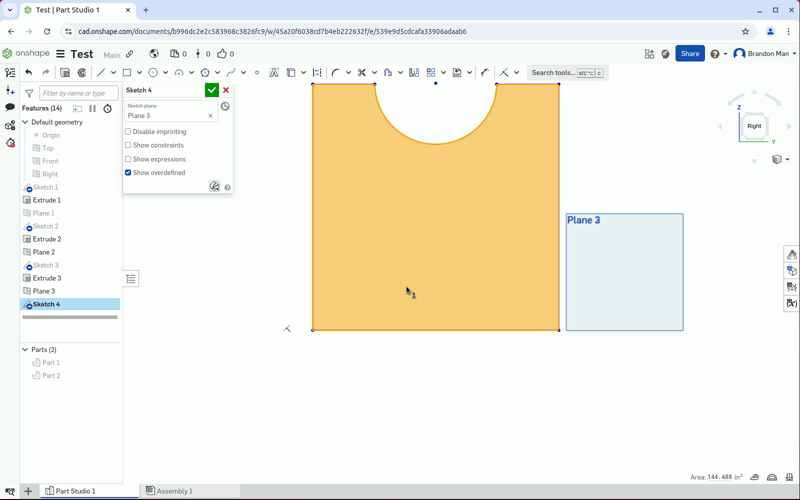
scroll(-6)
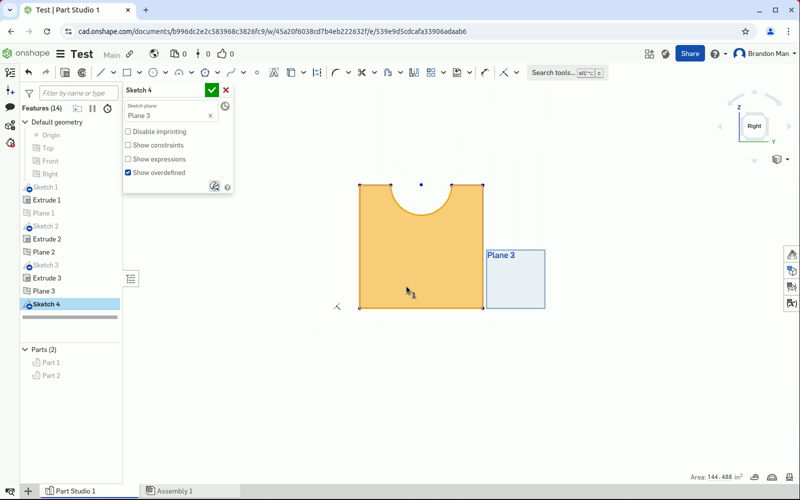
scroll(-6)
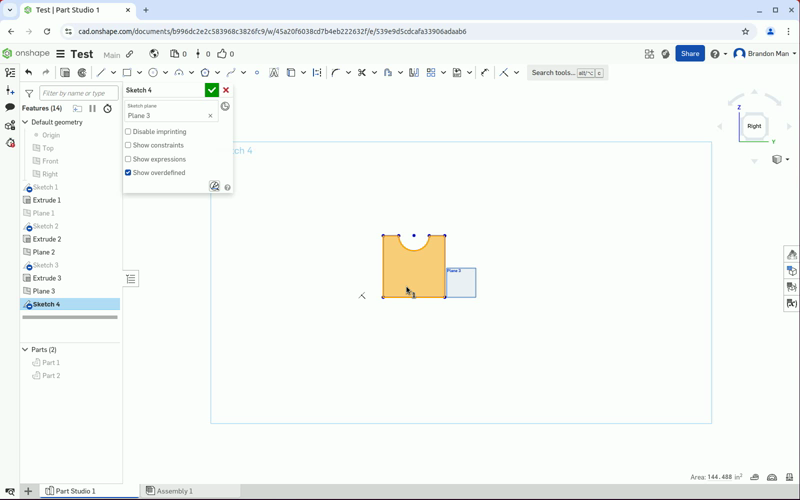
mouse_move(73, 352)
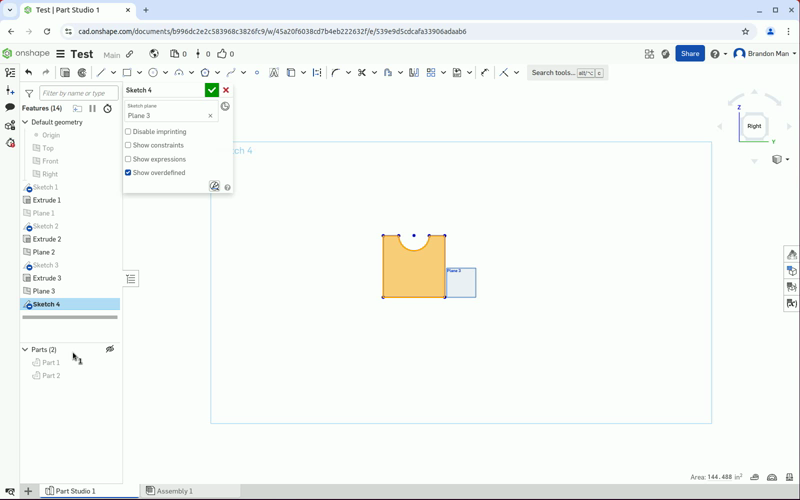
key(shift+y)
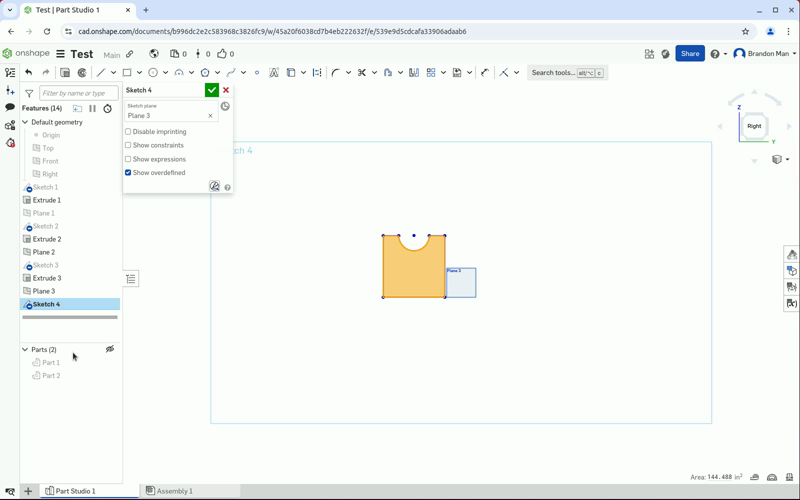
key(shift+e)
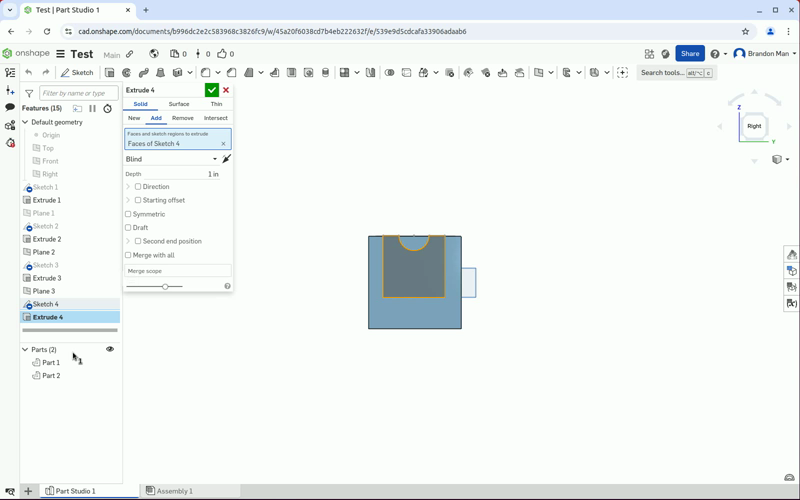
mouse_move(143, 106)
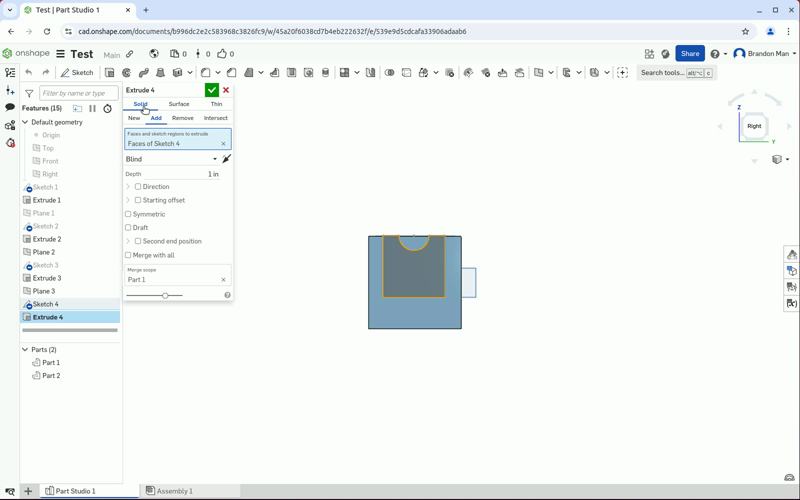
click(143, 106)
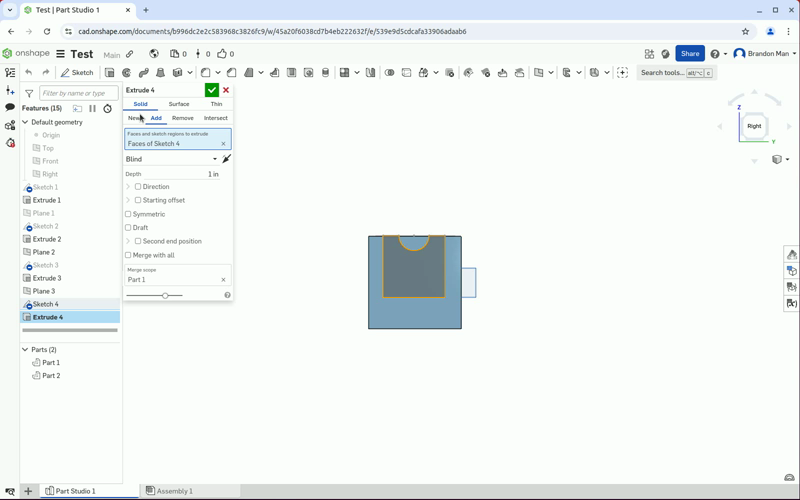
mouse_move(137, 120)
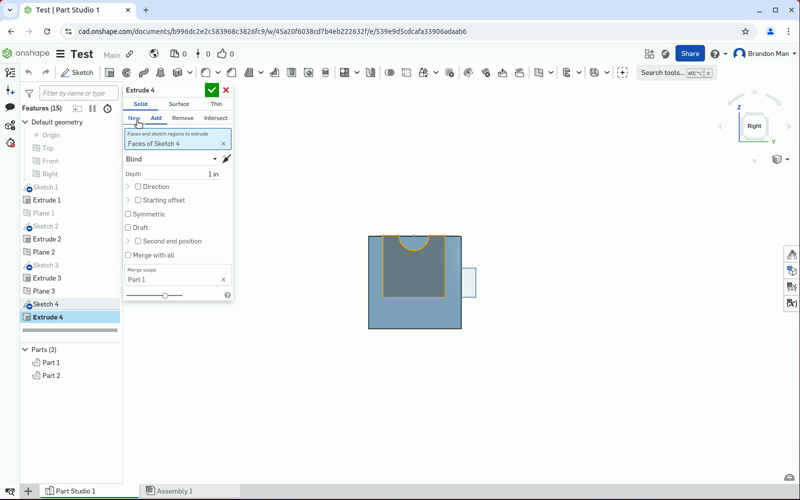
click(137, 120)
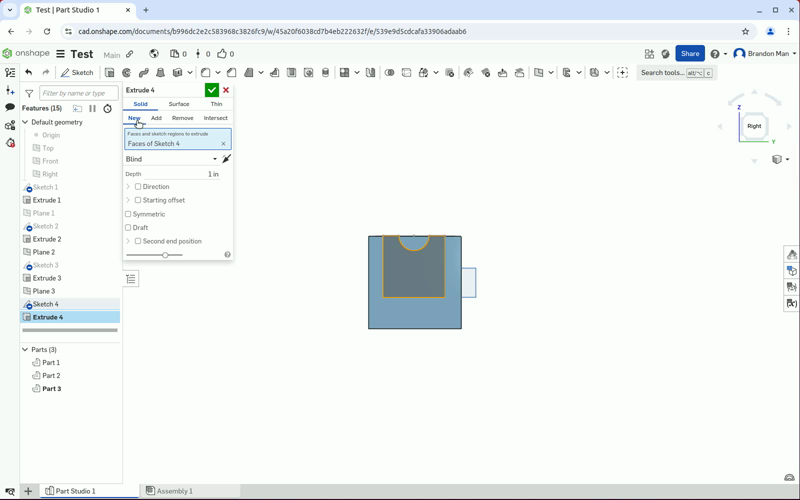
key(tab, 4)
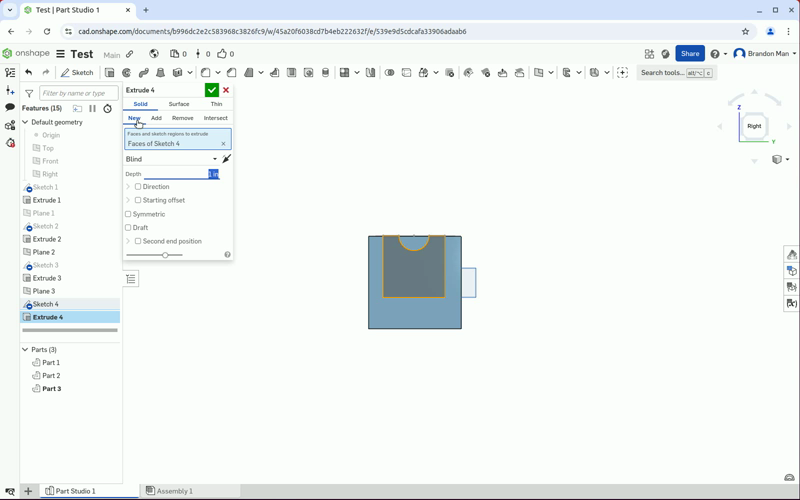
text(3.129)
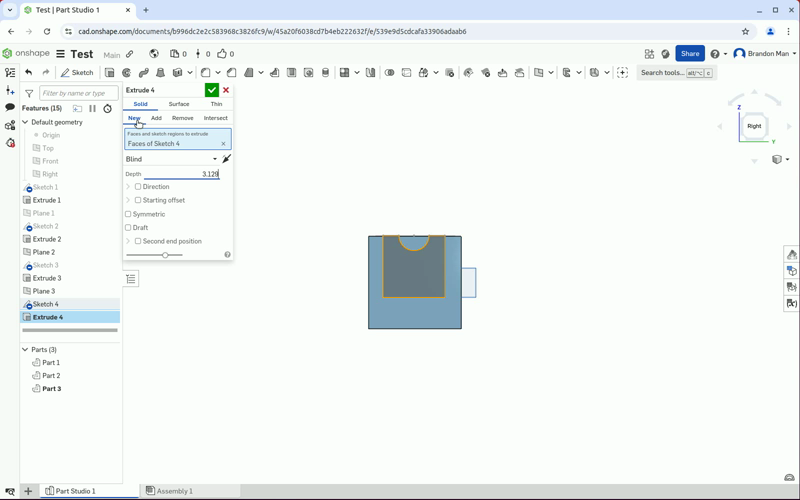
key(enter)
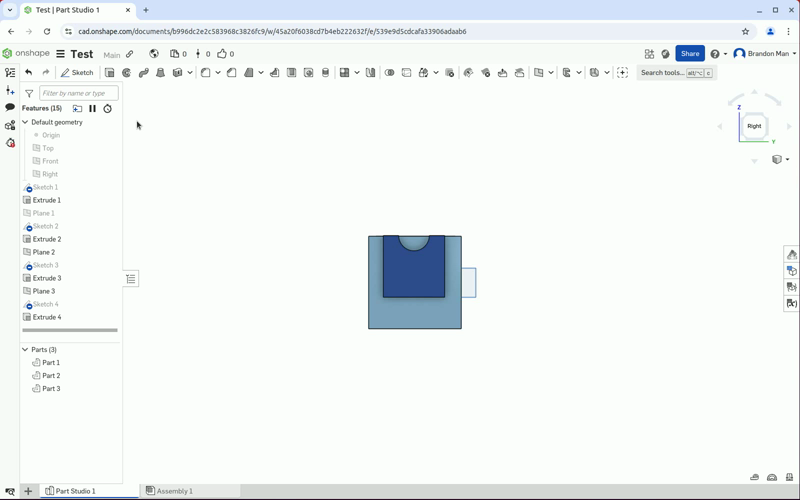
key(shift+h)
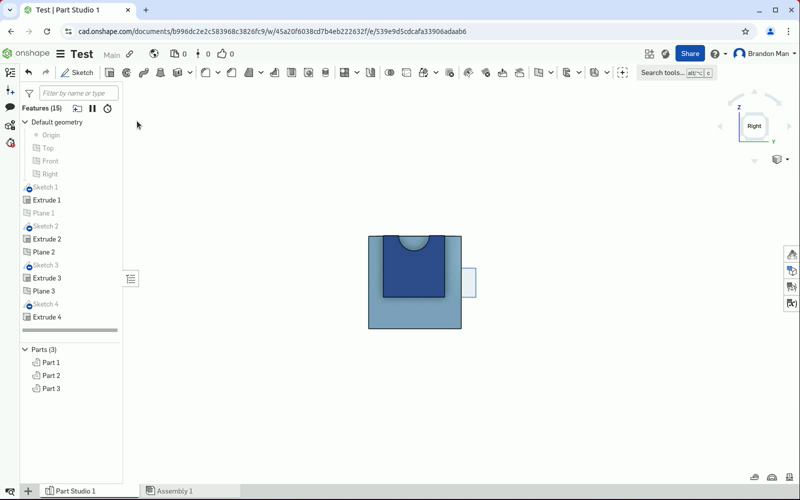
key(shift+h)
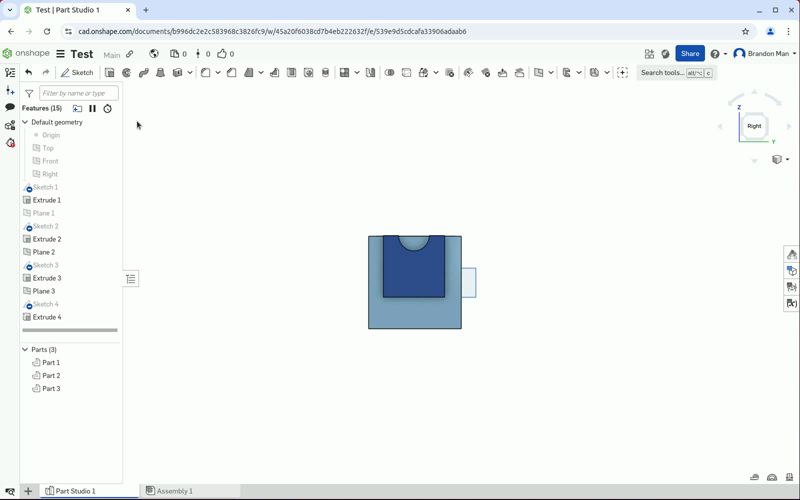
mouse_move(73, 189)
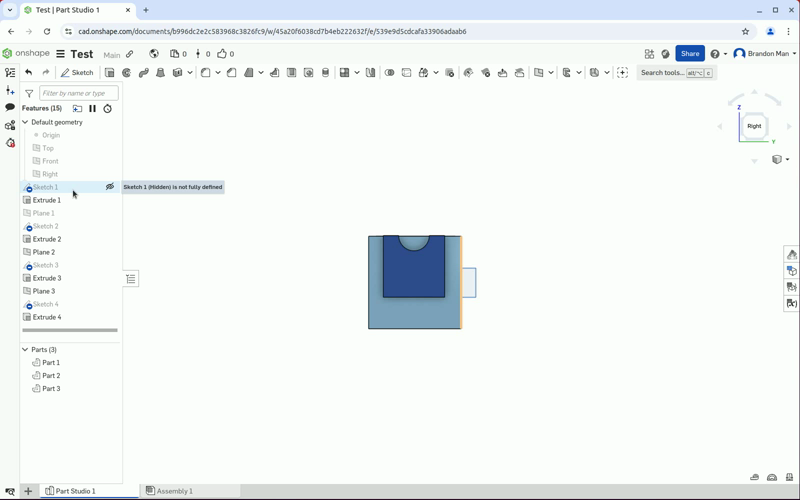
click(73, 189)
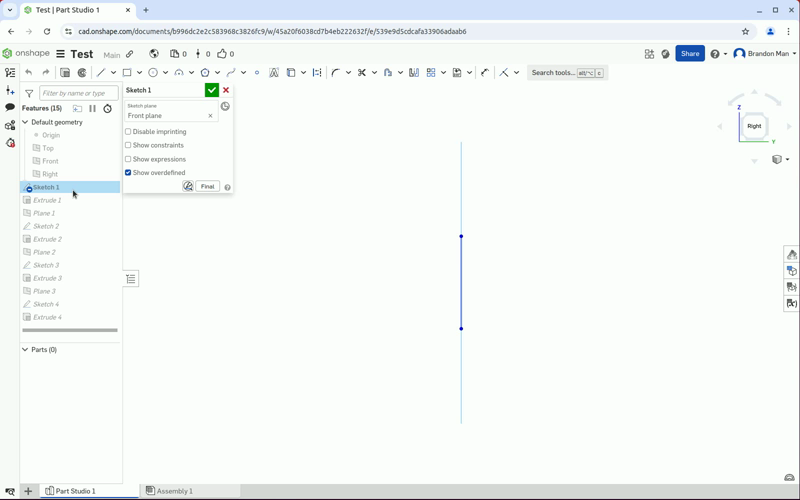
mouse_move(229, 92)
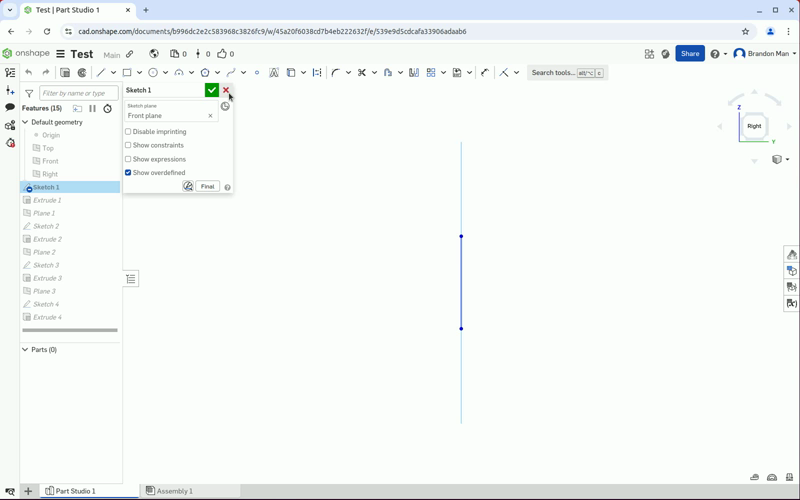
click(229, 92)
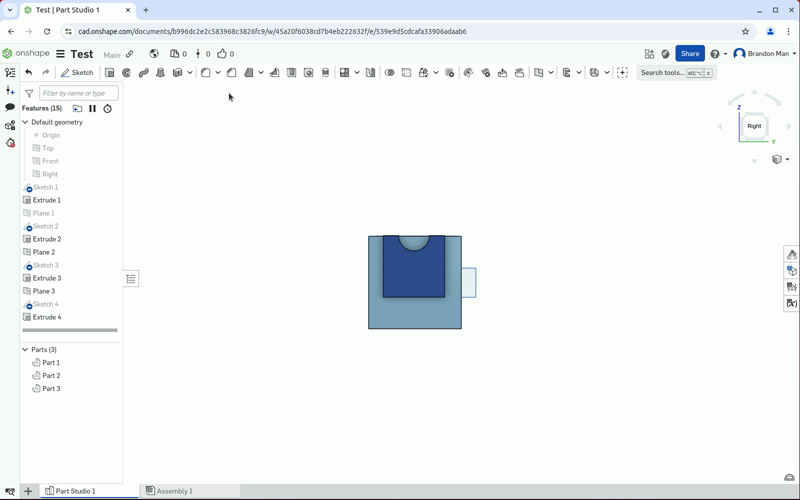
mouse_move(73, 352)
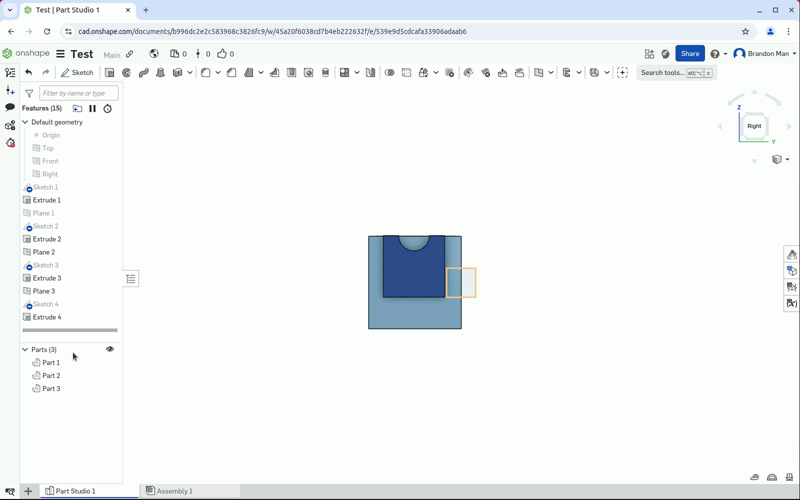
key(y)
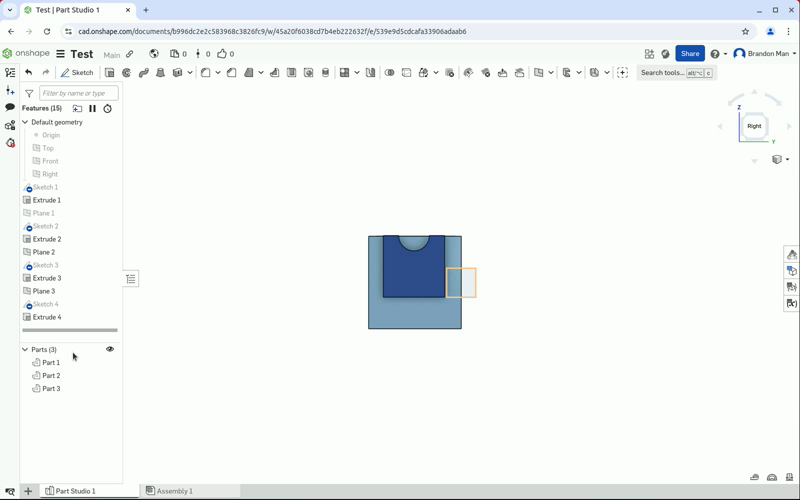
key(shift+p)
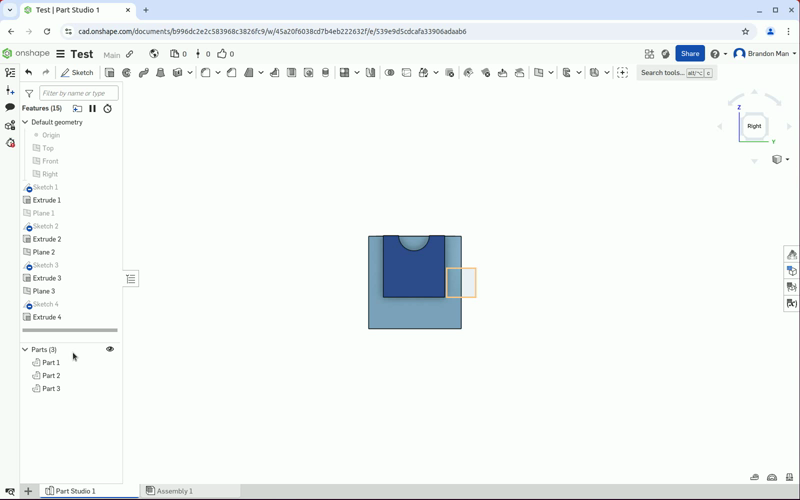
key(space)
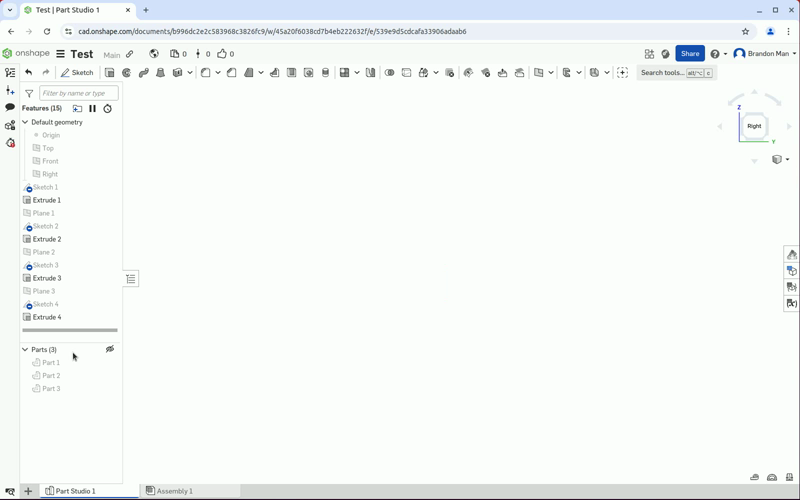
key_down(shift)
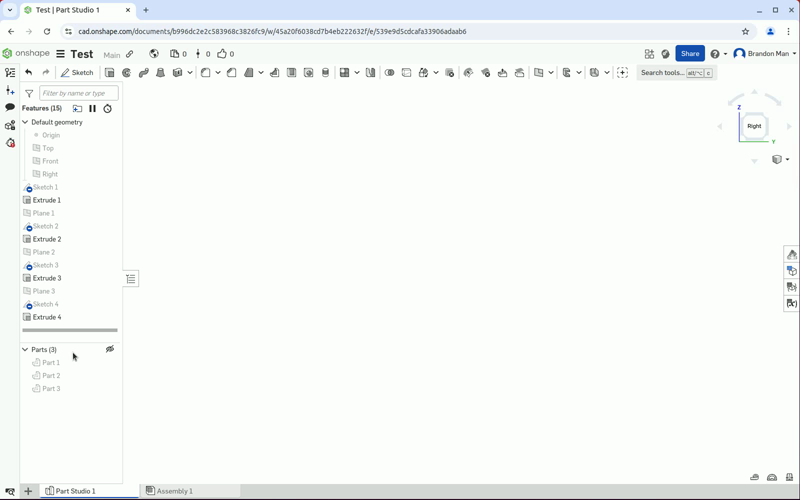
key(right)
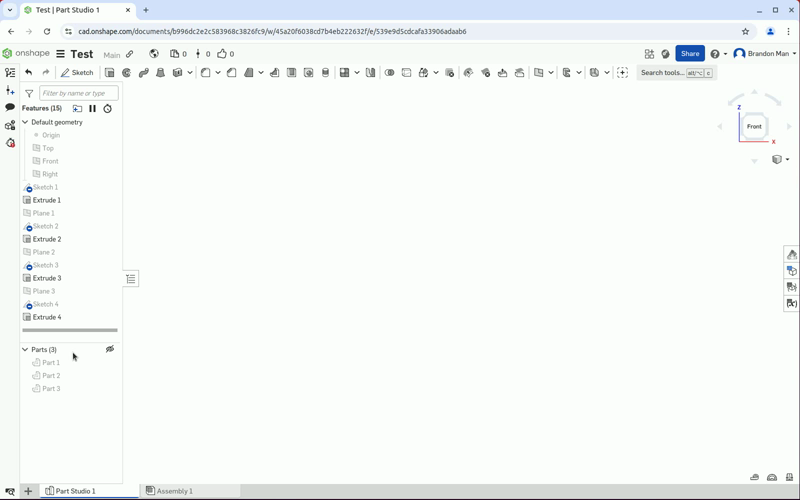
key_up(shift)
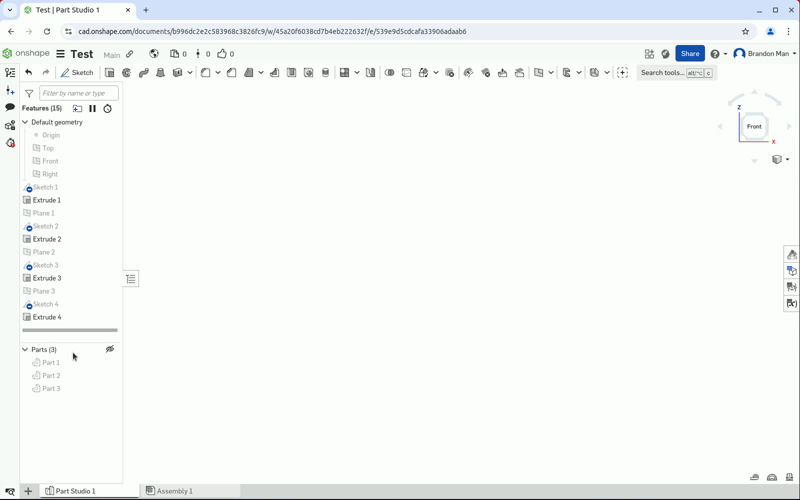
key(space)
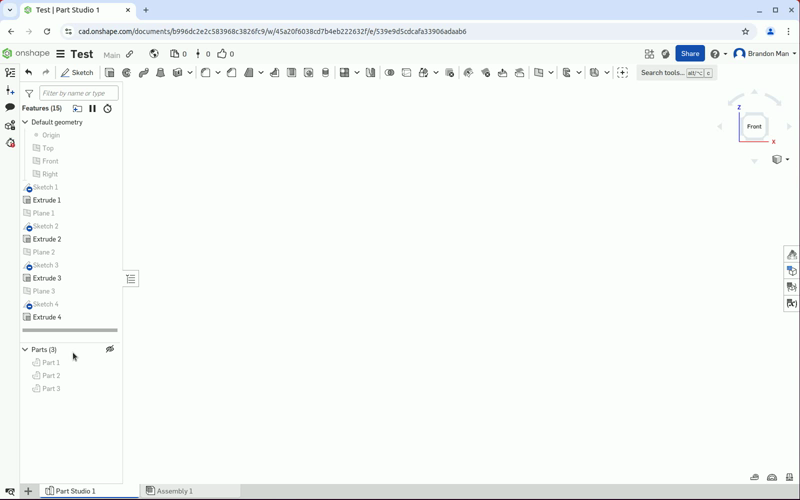
key_down(shift)
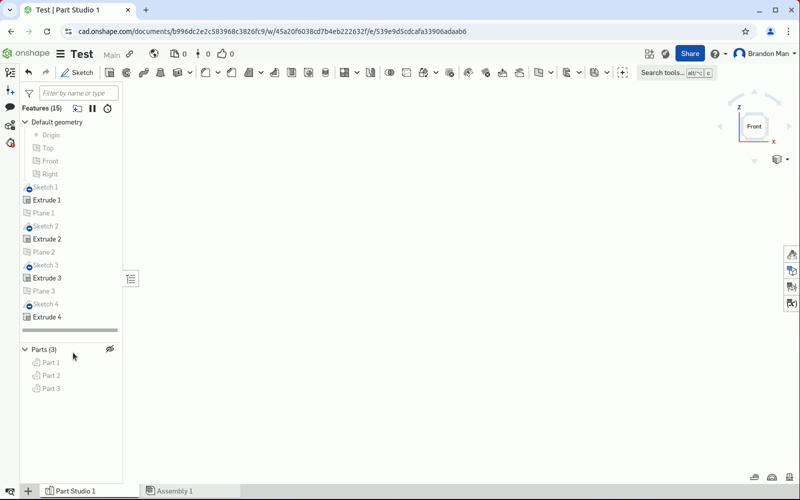
key(down)
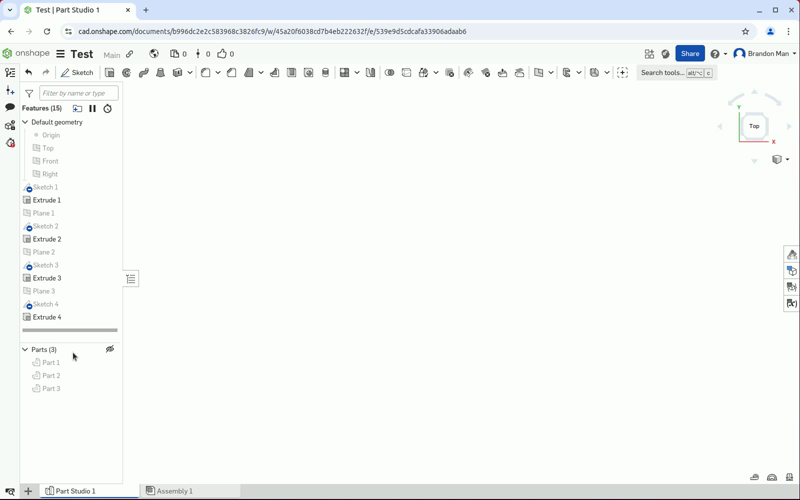
key_up(shift)
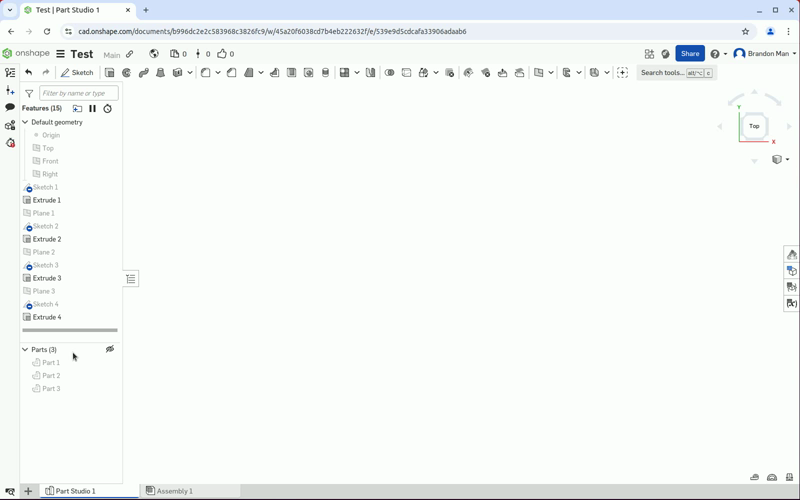
mouse_move(73, 352)
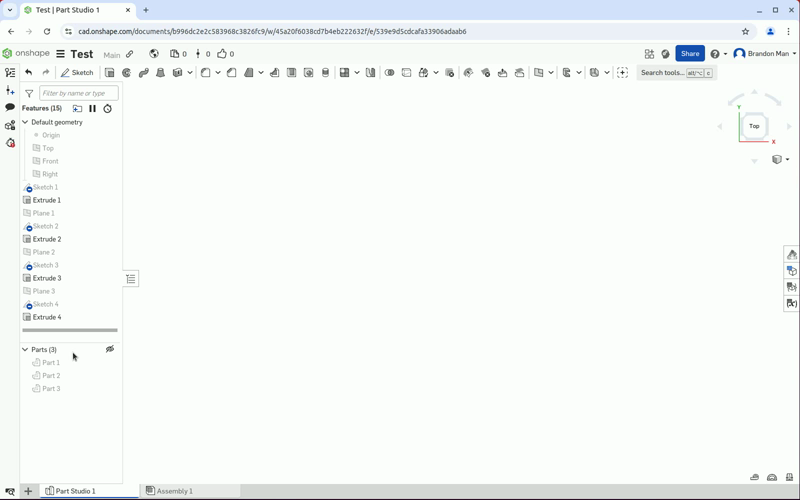
key(shift+y)
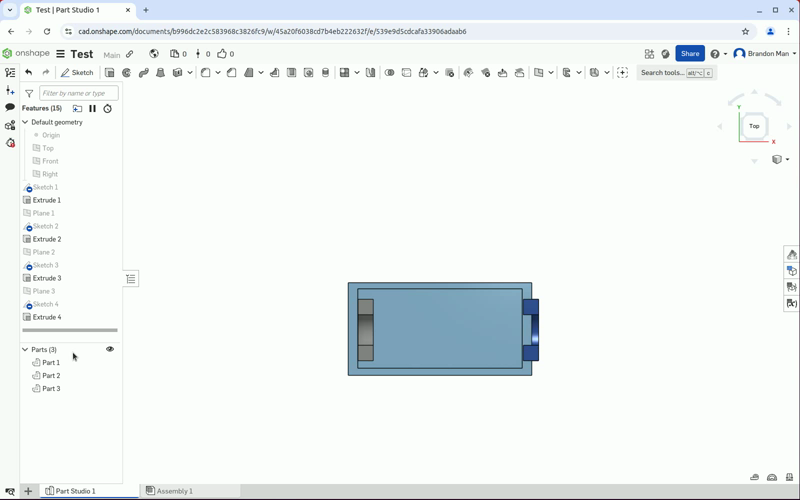
mouse_move(541, 75)
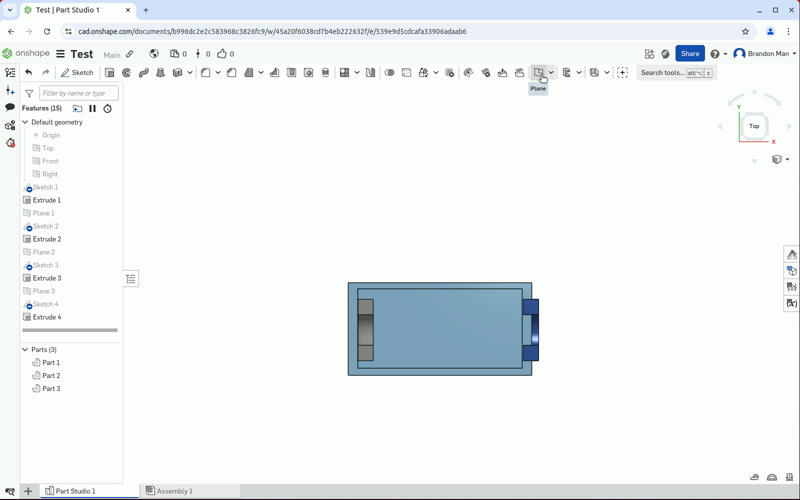
click(541, 75)
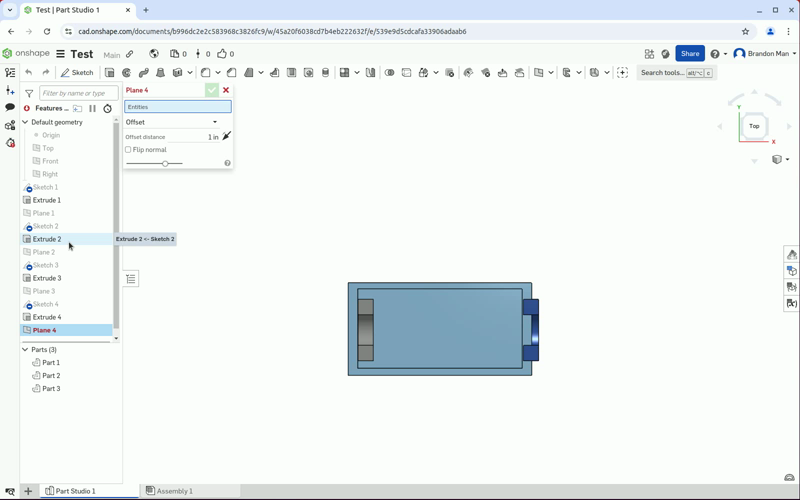
scroll(3)
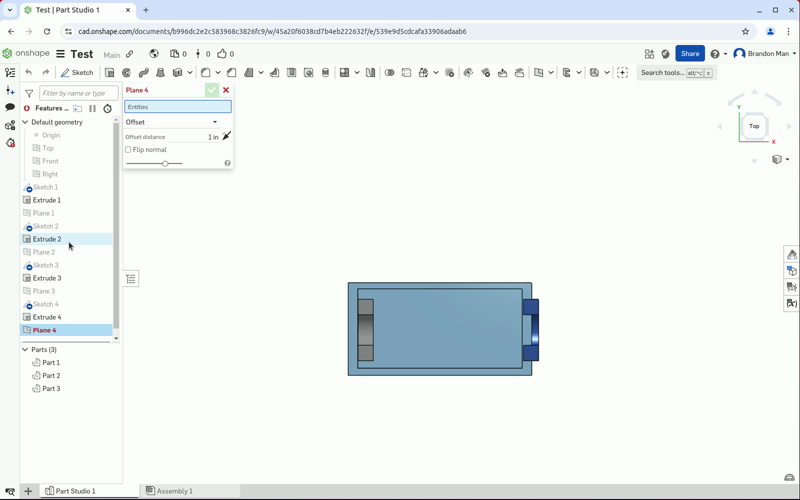
mouse_move(69, 150)
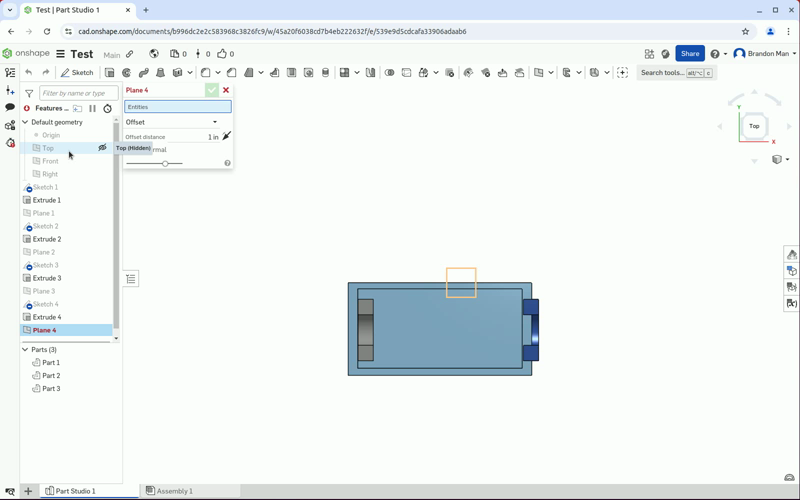
click(69, 150)
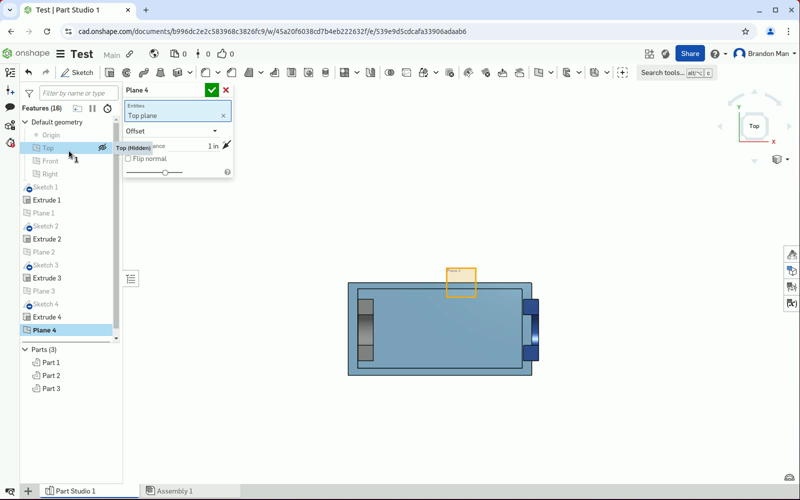
key(tab, 2)
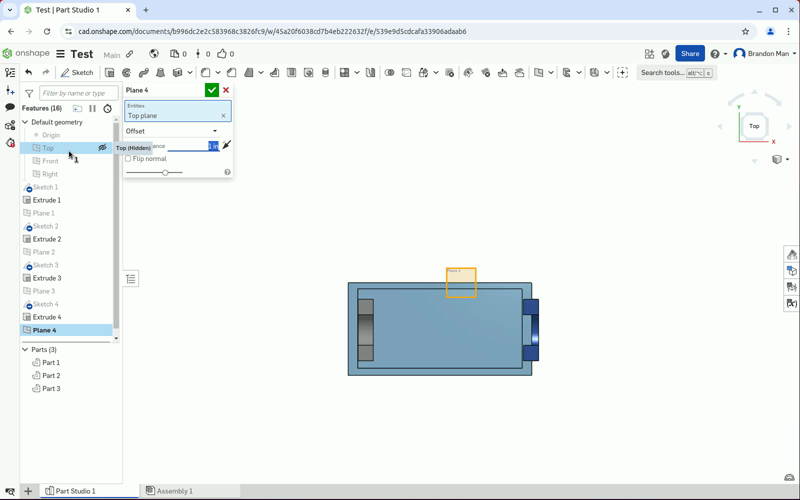
text(2.896)
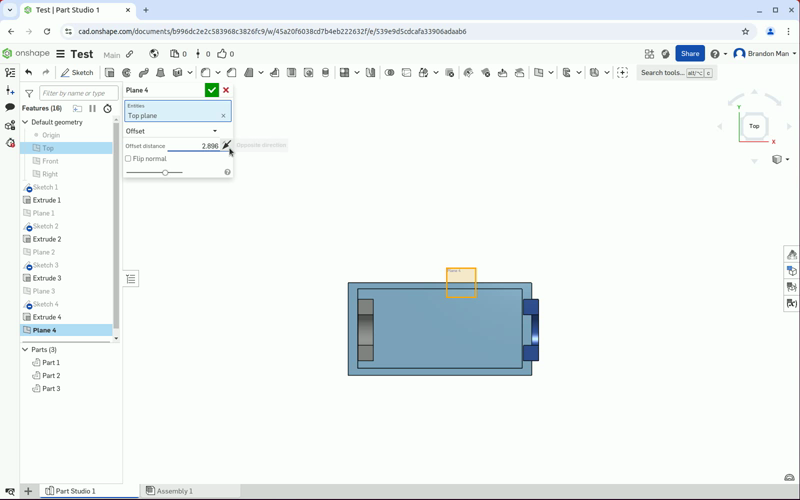
mouse_move(229, 147)
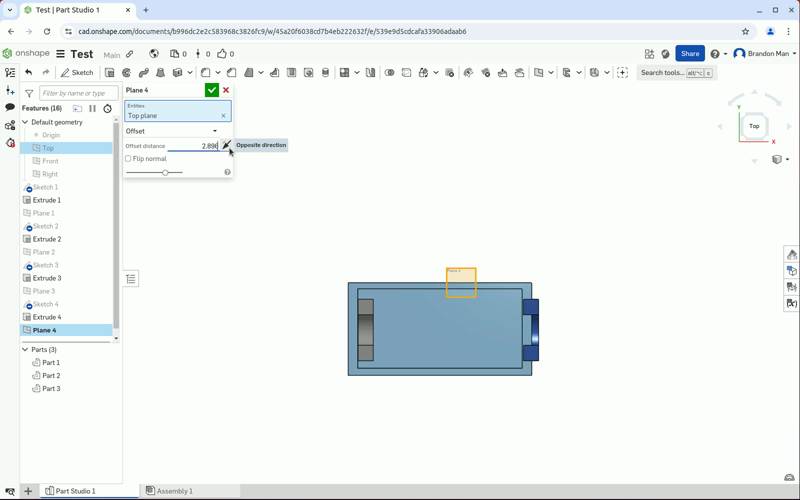
click(229, 147)
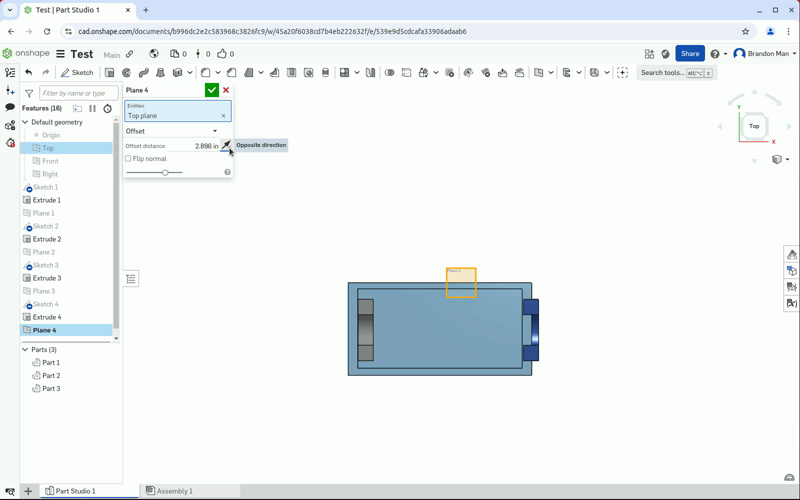
key(enter, 2)
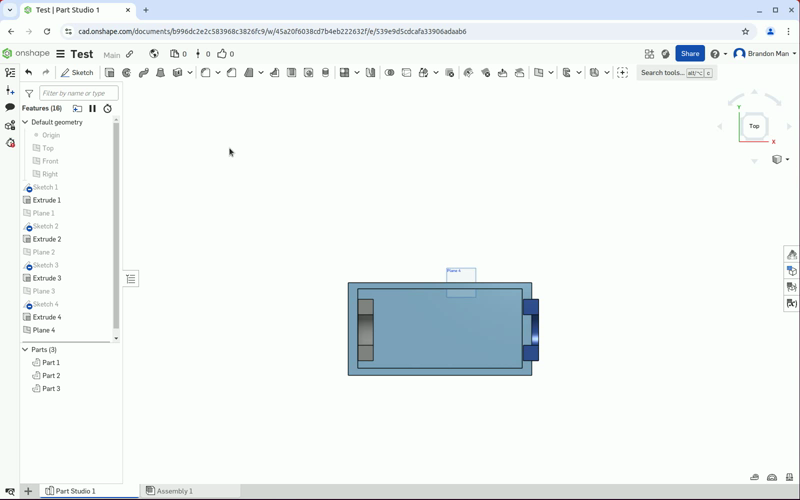
key(shift+s)
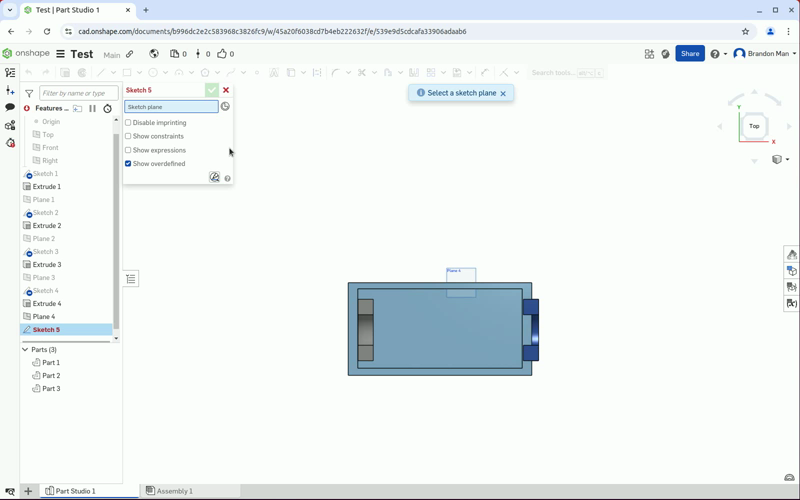
mouse_move(69, 319)
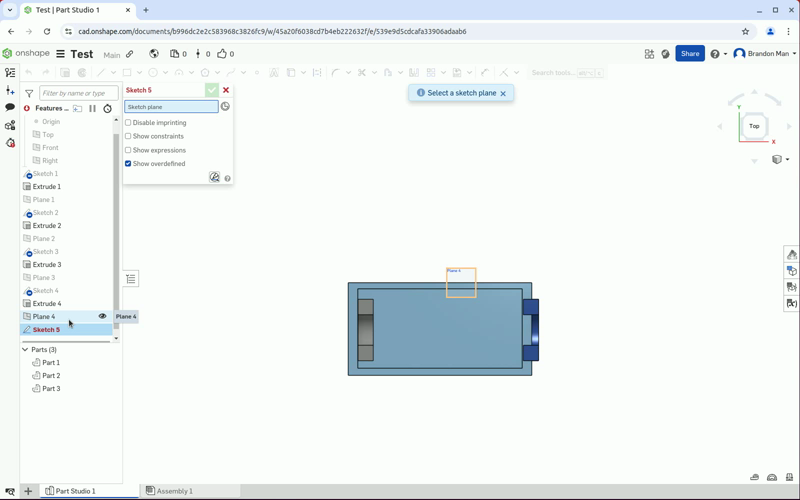
click(69, 319)
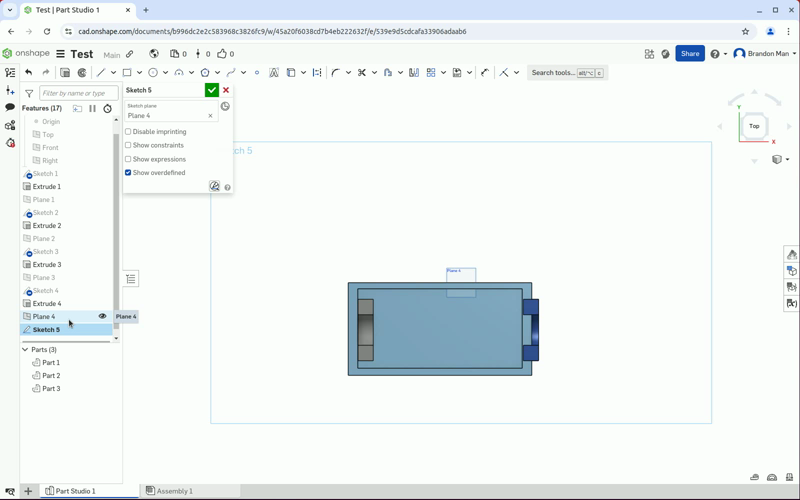
mouse_move(73, 352)
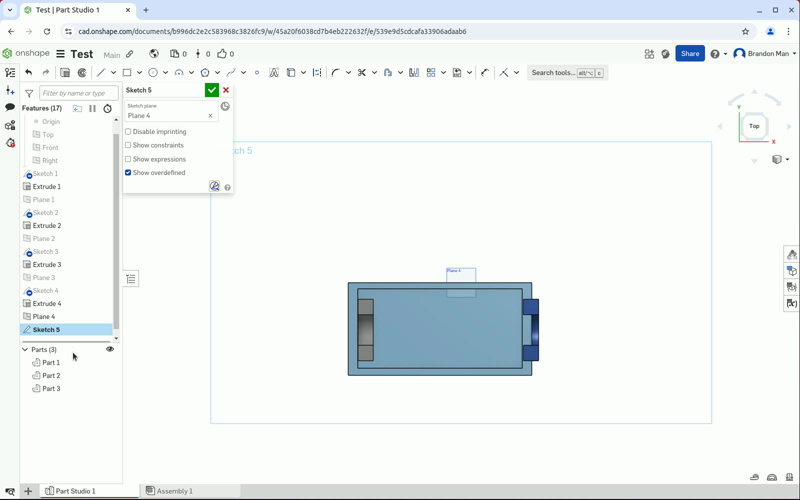
key(y)
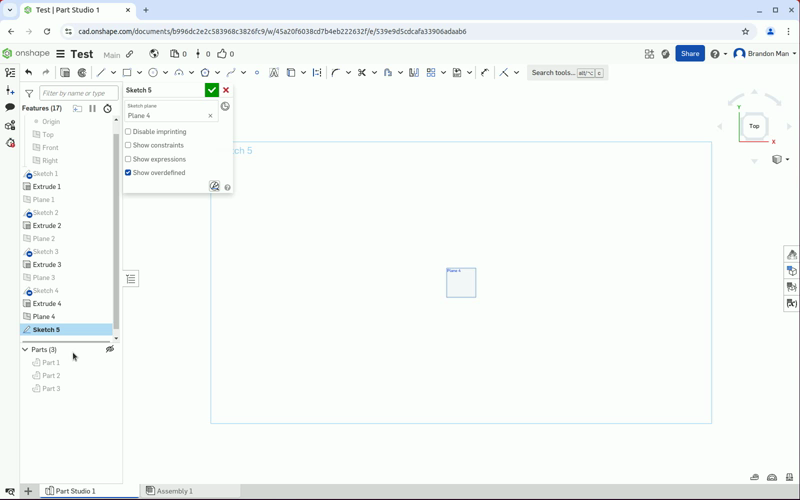
key(c)
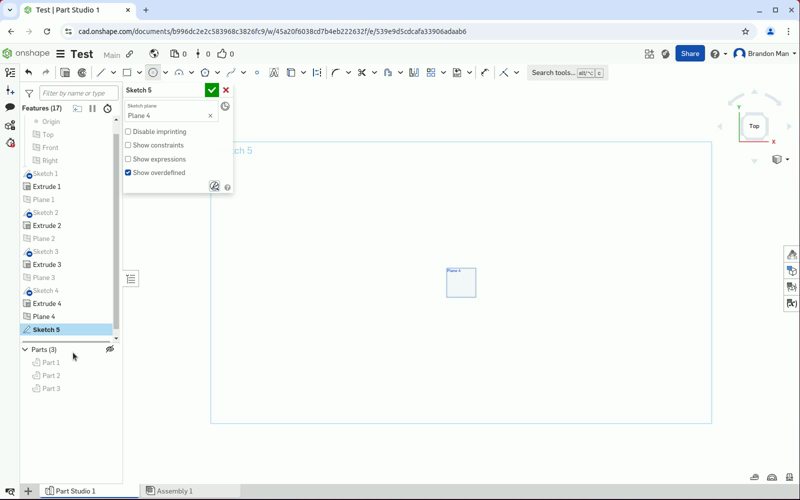
key_down(shift)
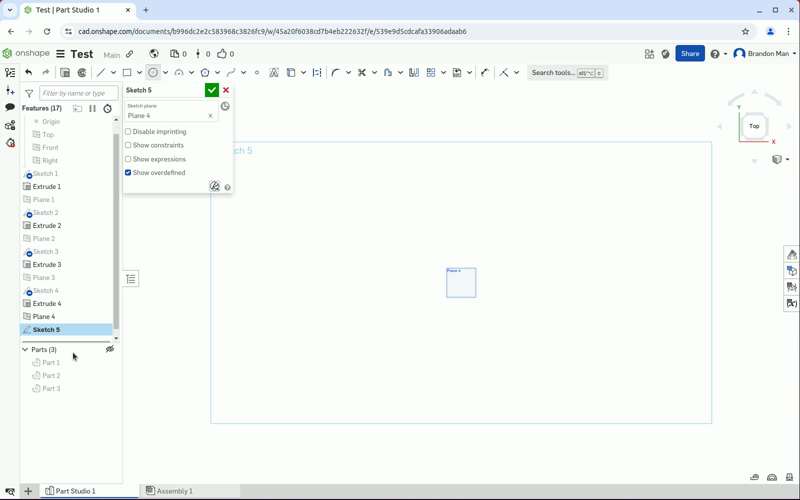
mouse_move(440, 328)
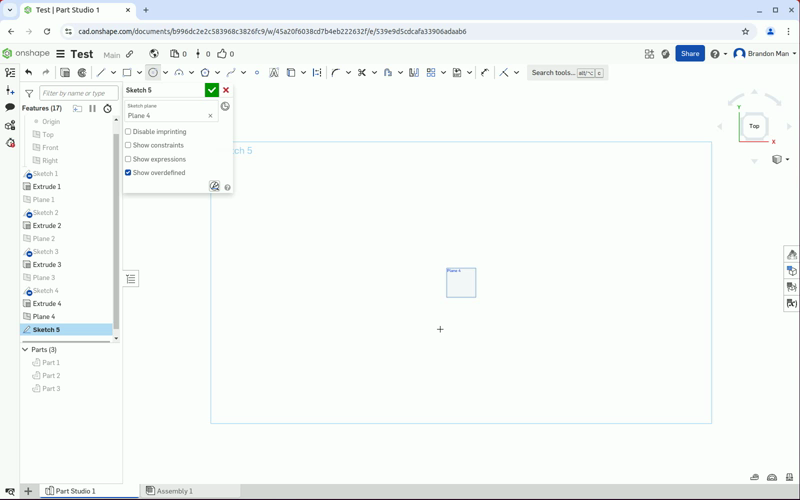
click(440, 328)
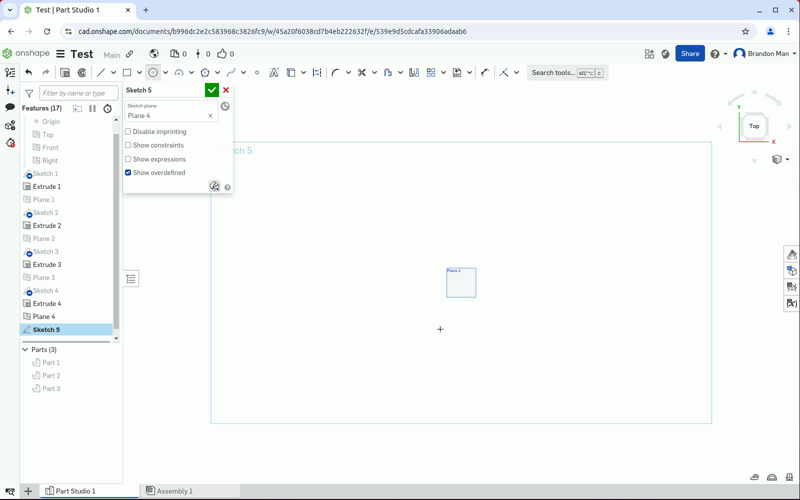
key_up(shift)
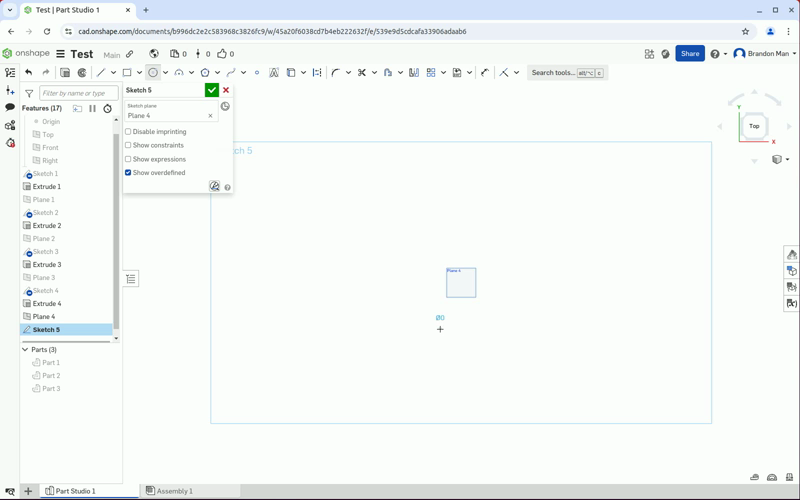
mouse_move(471, 328)
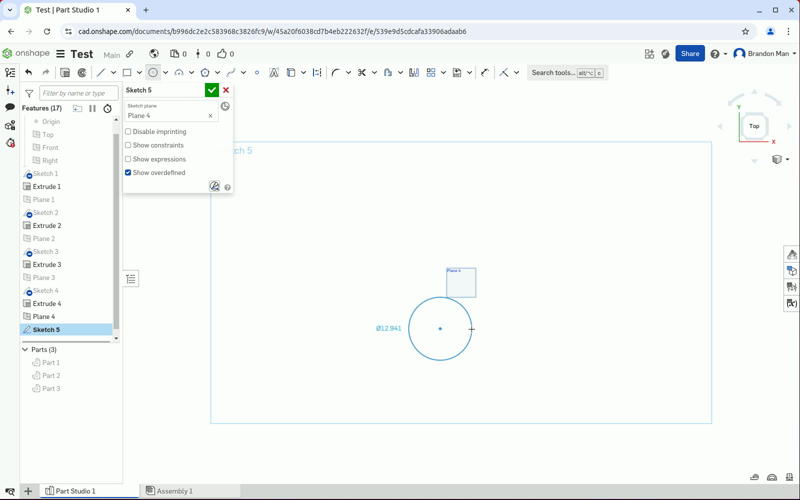
click(471, 328)
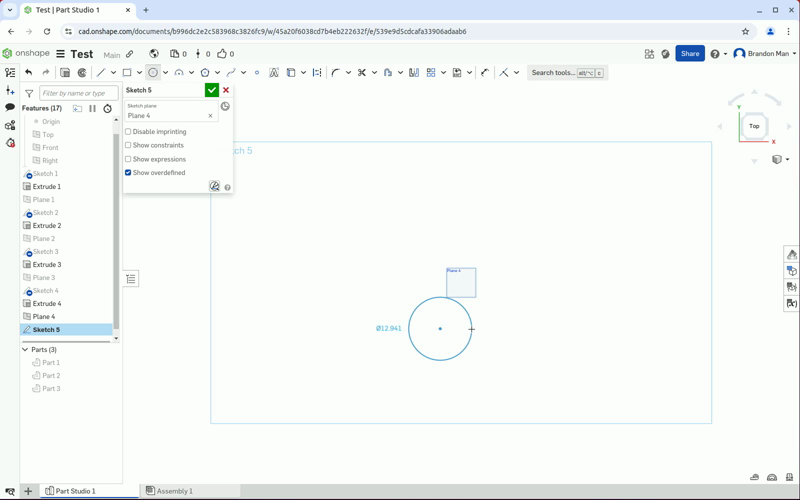
key(esc)
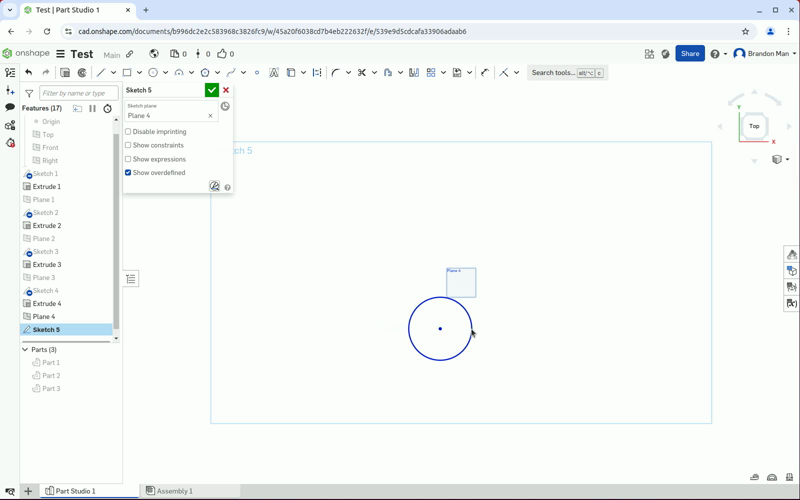
mouse_move(423, 320)
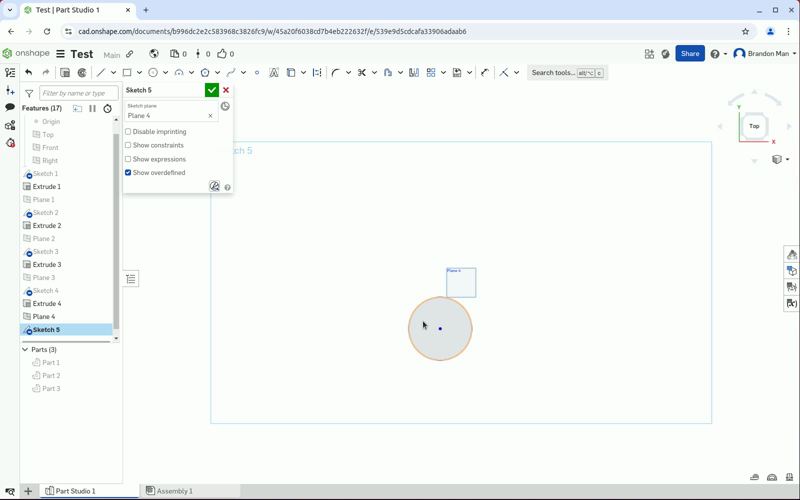
click(423, 320)
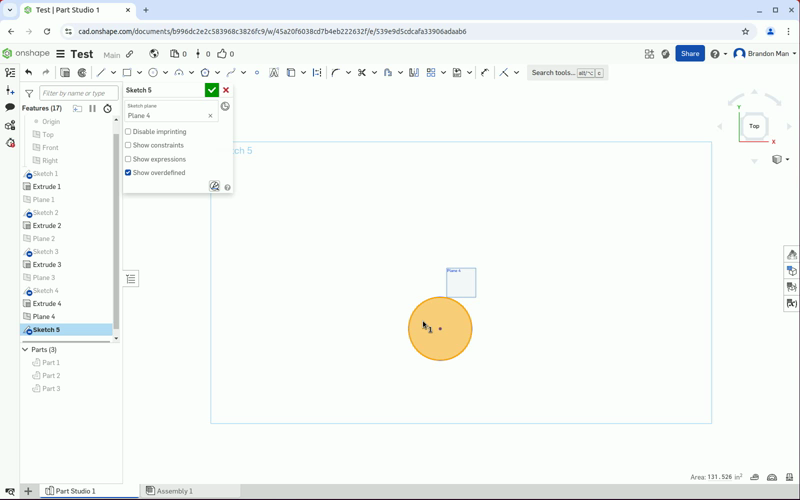
mouse_move(73, 352)
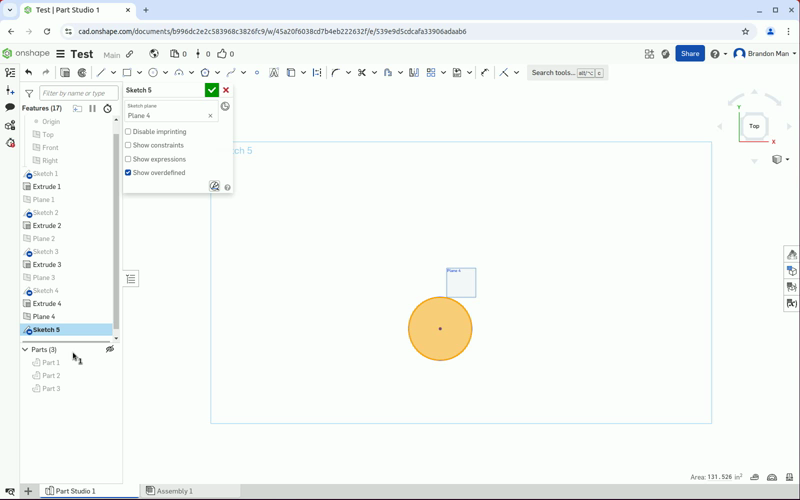
key(shift+y)
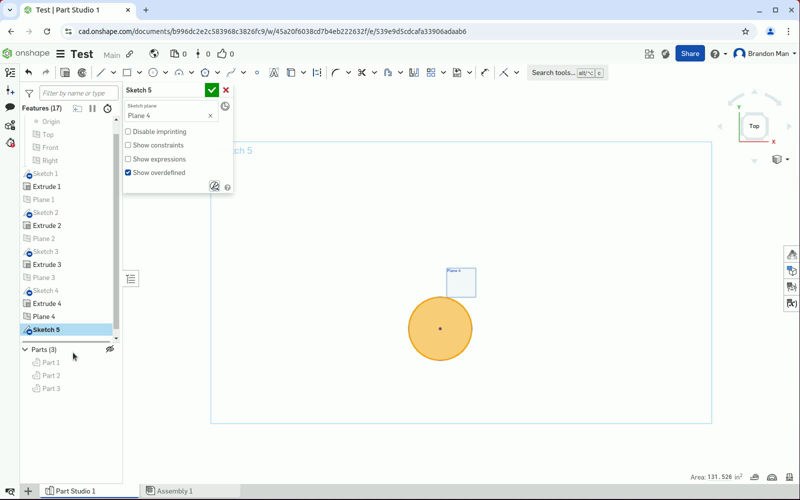
key(shift+e)
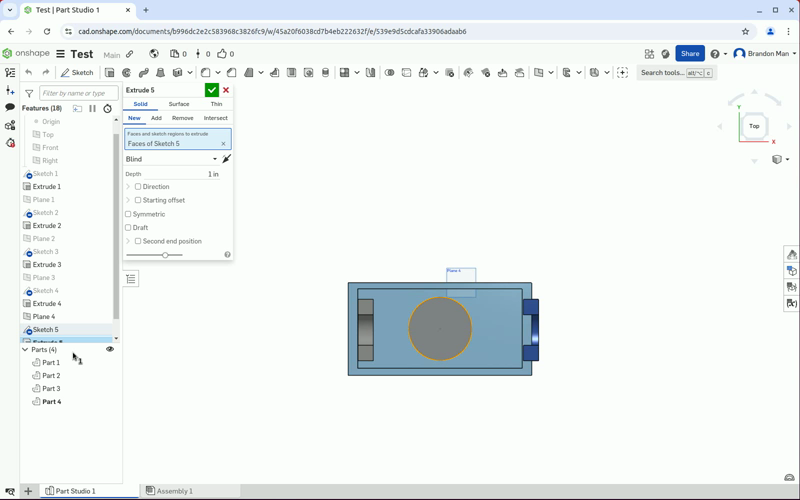
mouse_move(143, 106)
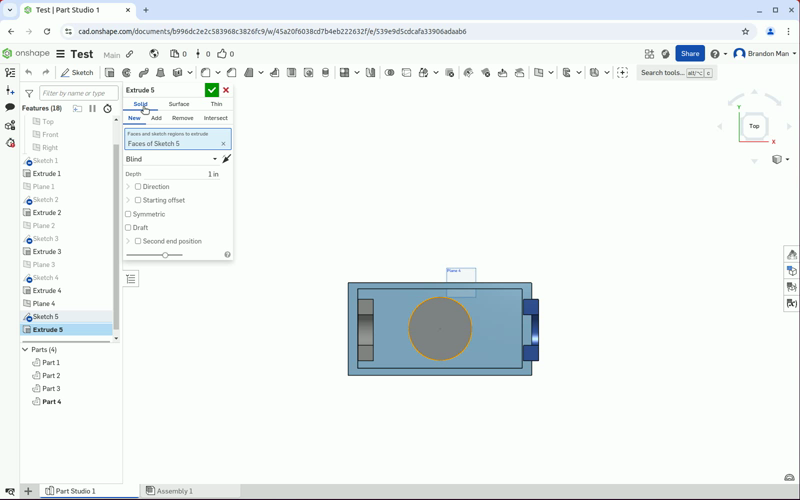
click(143, 106)
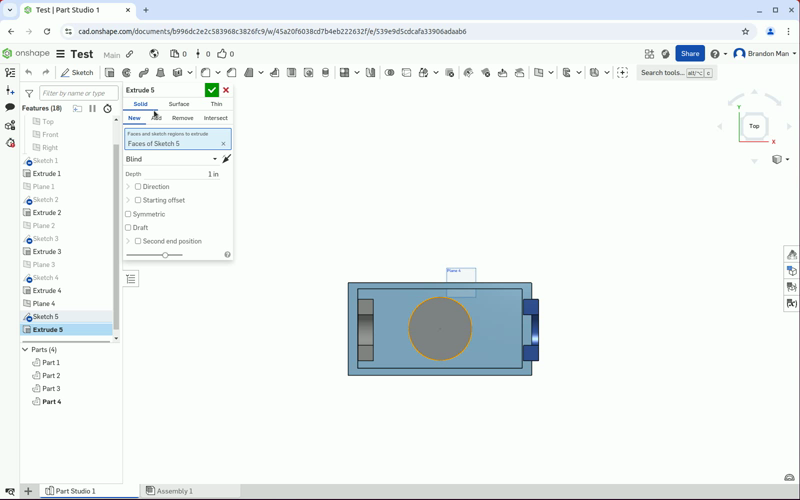
mouse_move(186, 120)
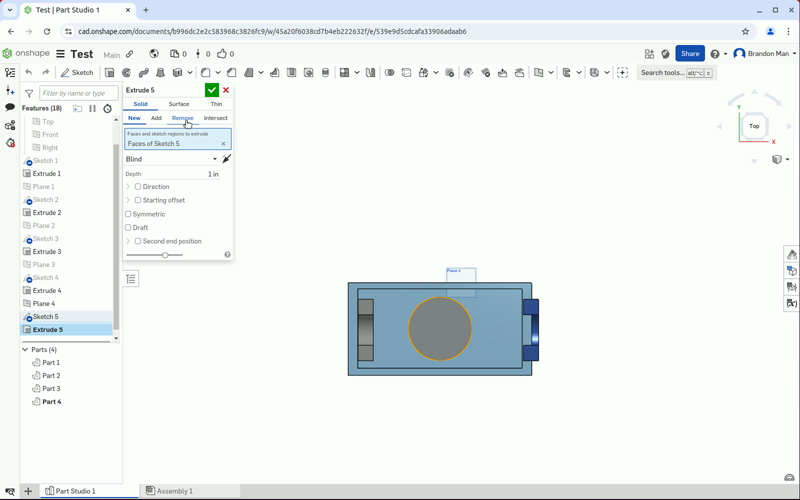
click(186, 120)
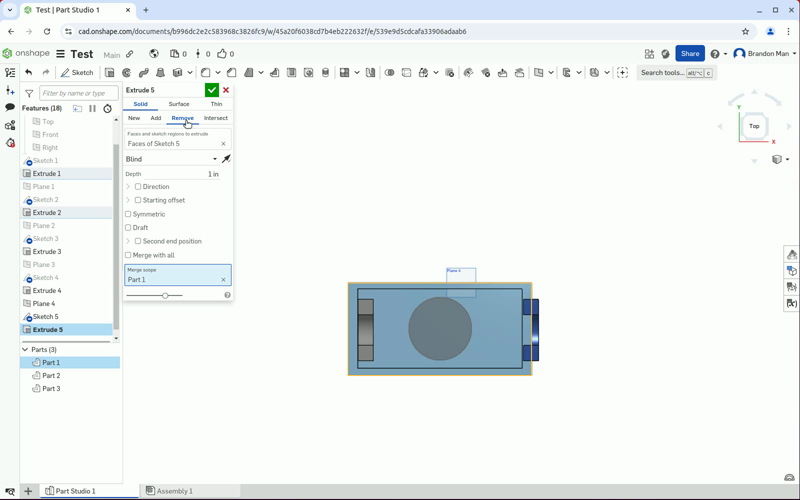
key(tab, 4)
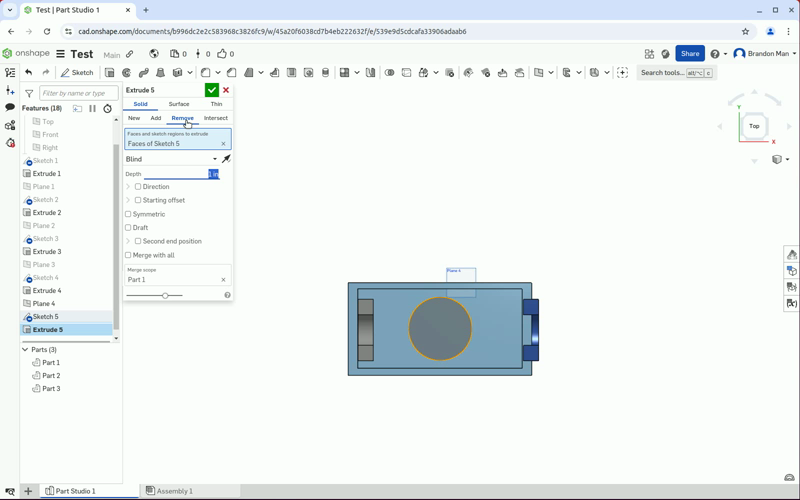
text(16.368)
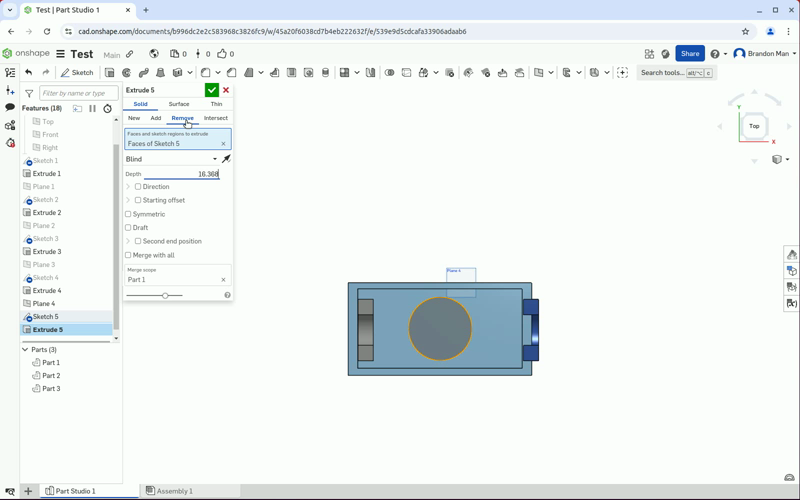
key(tab, 6)
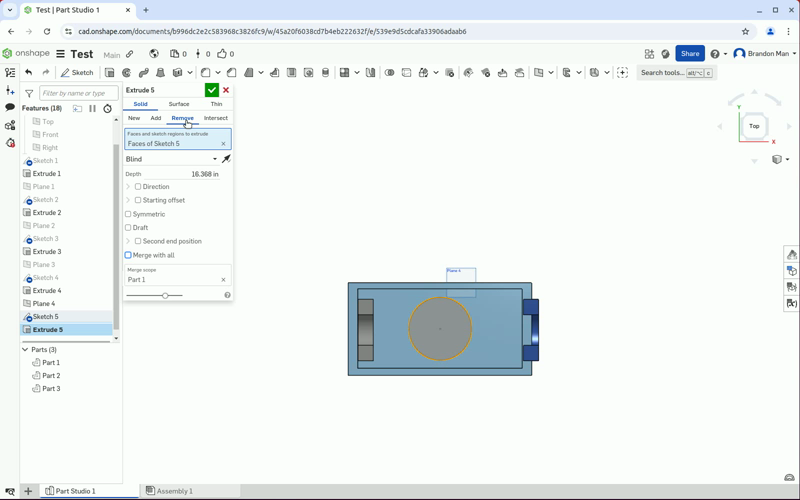
key(space)
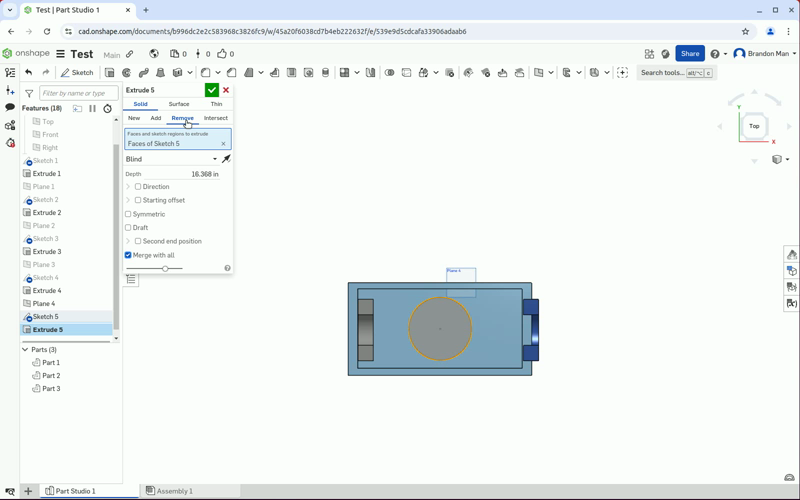
key(enter)
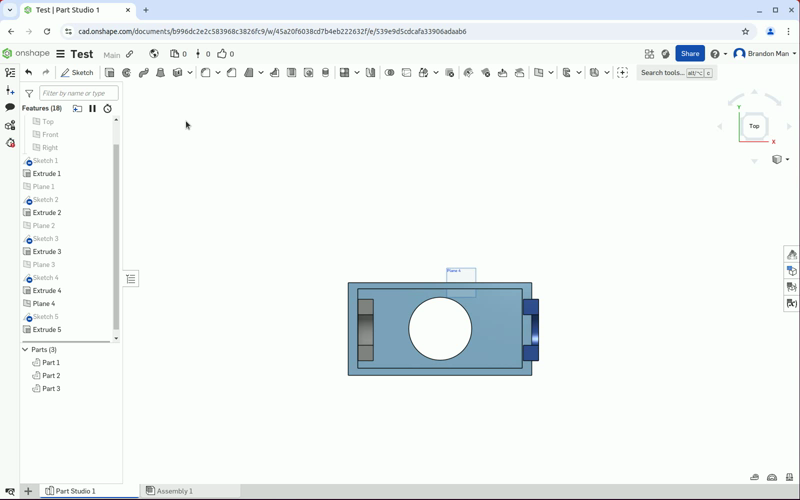
key(shift+h)
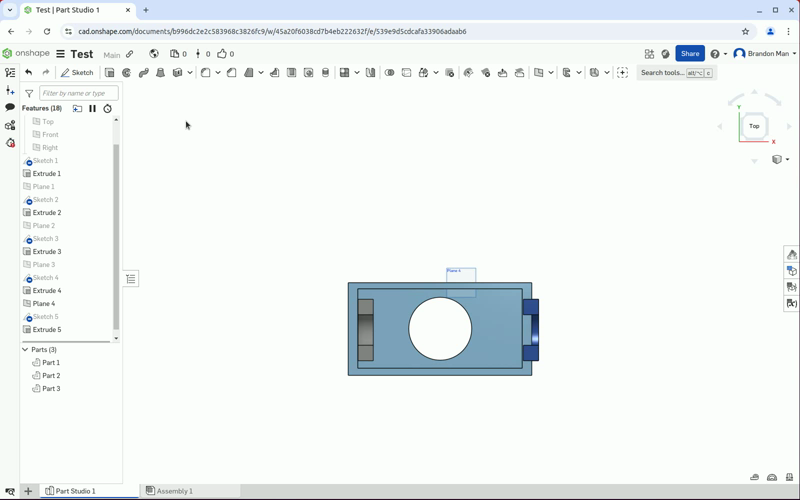
key(shift+h)
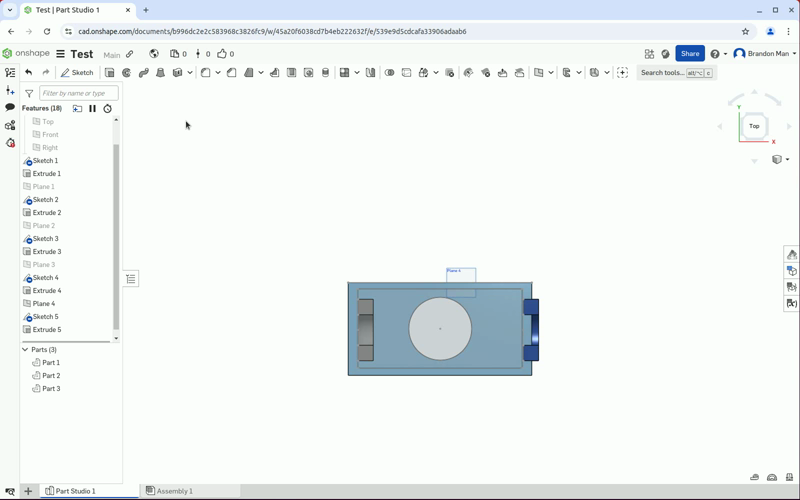
key(shift+7)
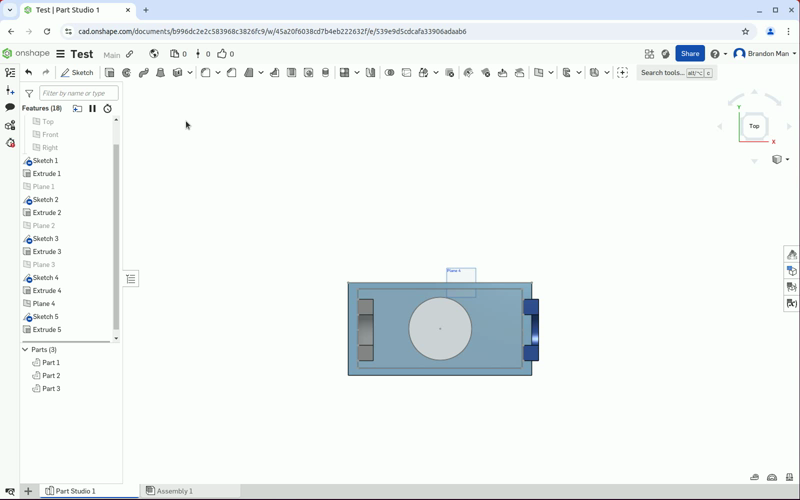
key(up, 3)
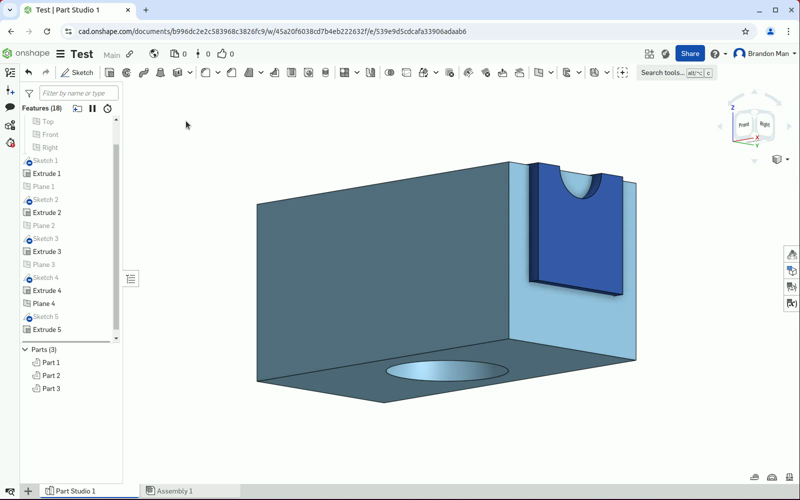
key(left, 3)
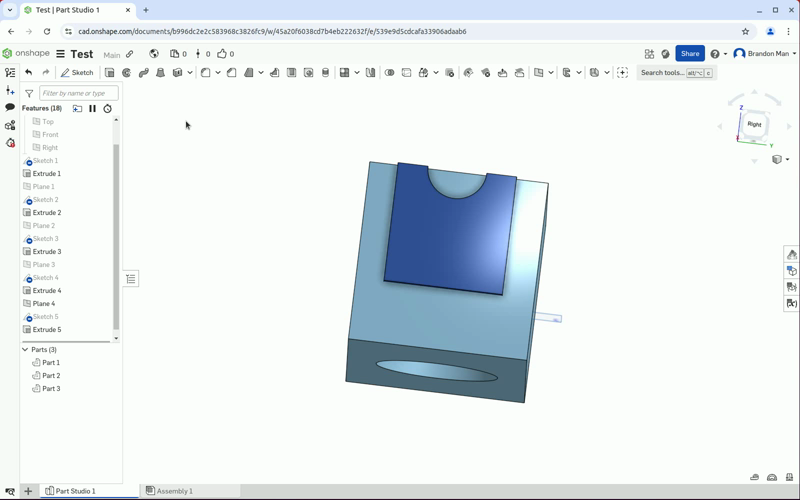
key(right, 3)
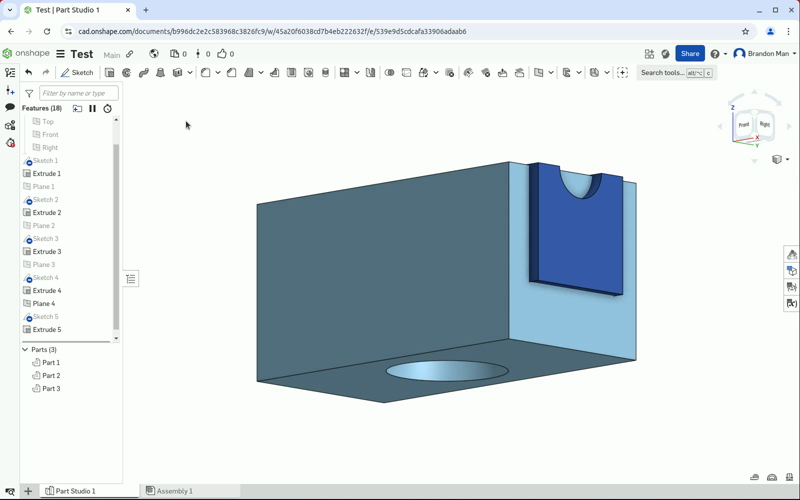
key(down, 3)
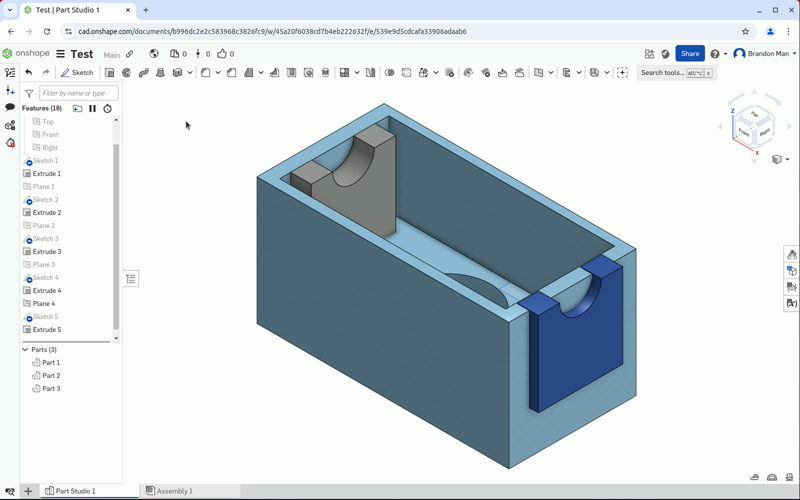
mouse_move(69, 163)
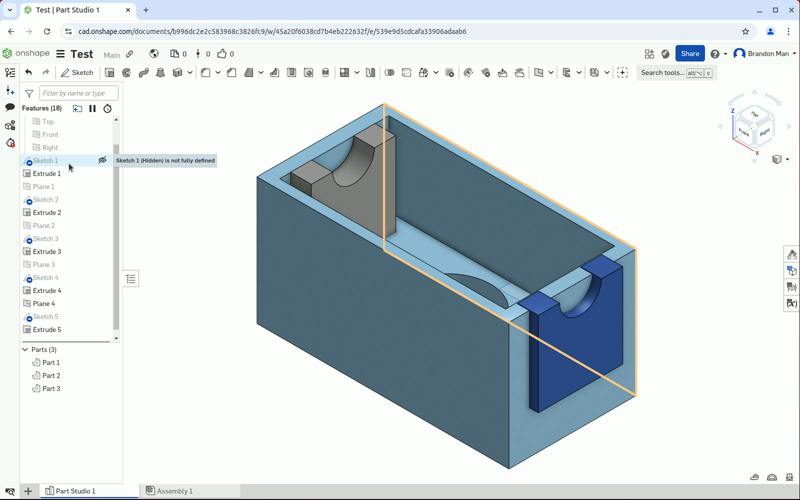
click(69, 163)